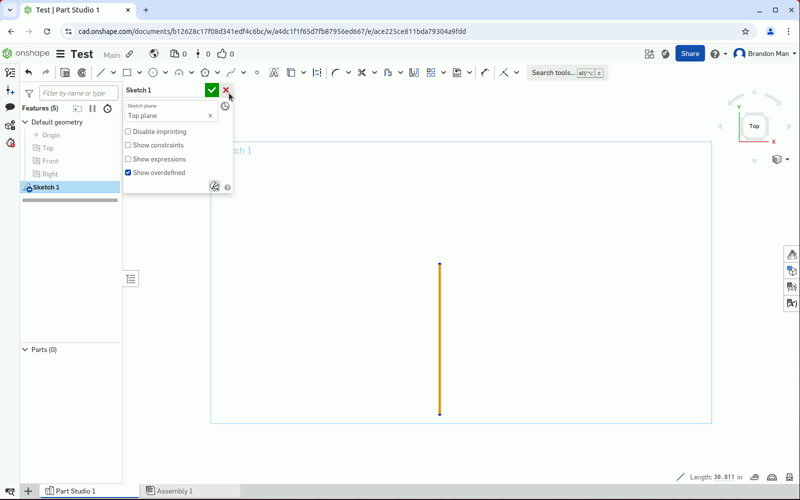
key(shift+h)
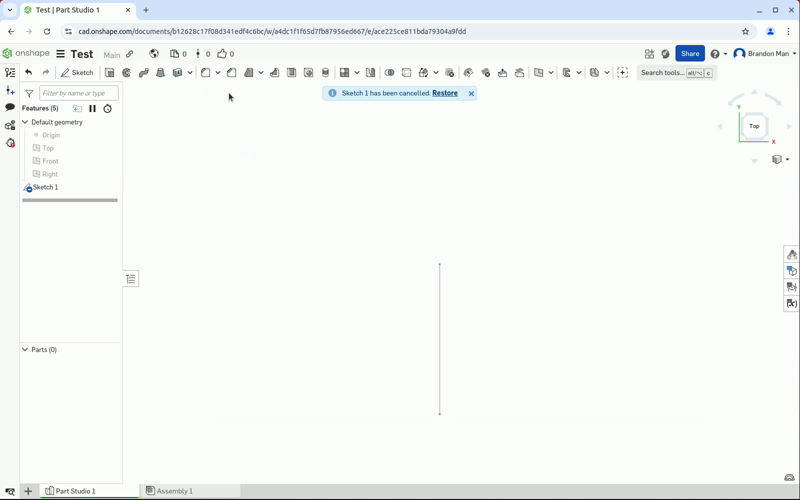
key(shift+s)
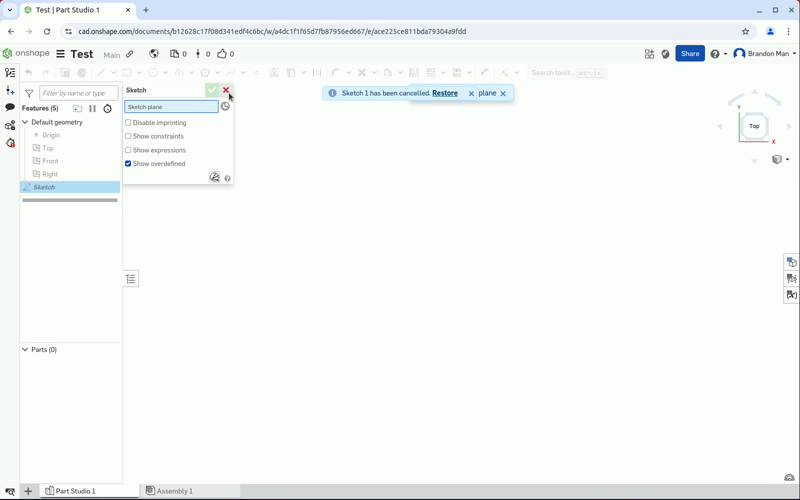
mouse_move(73, 150)
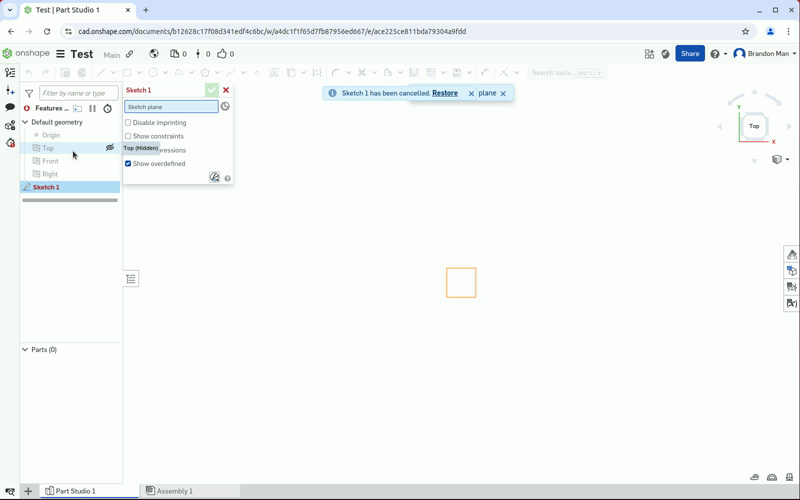
click(73, 150)
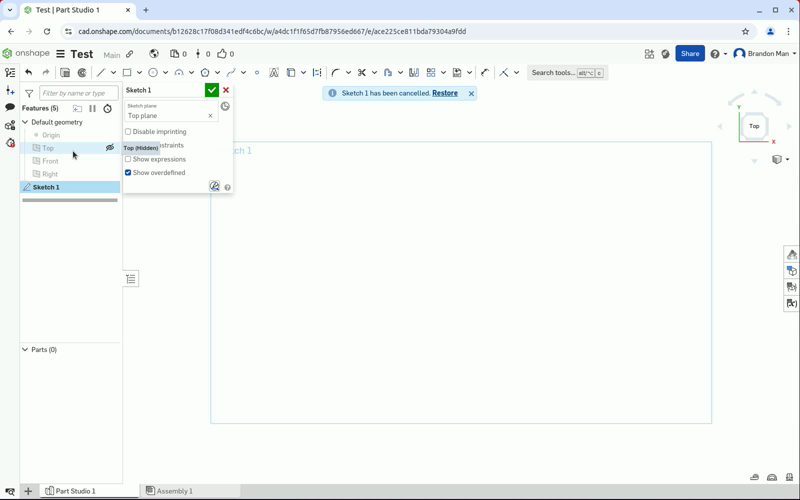
mouse_move(73, 352)
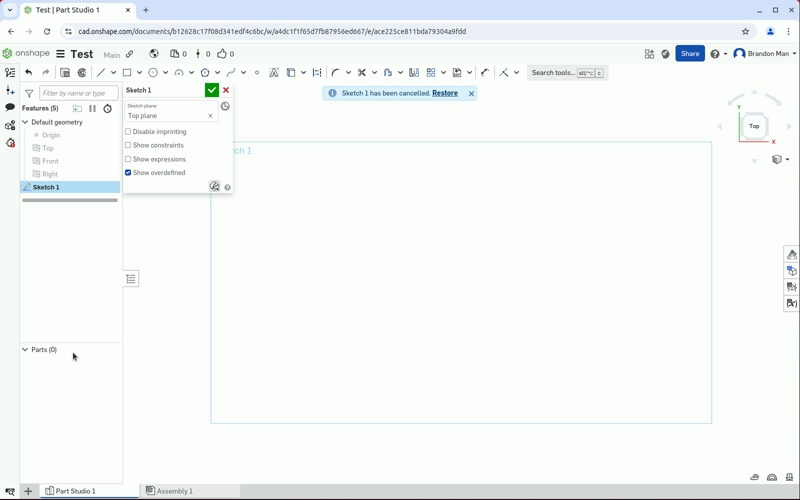
key(y)
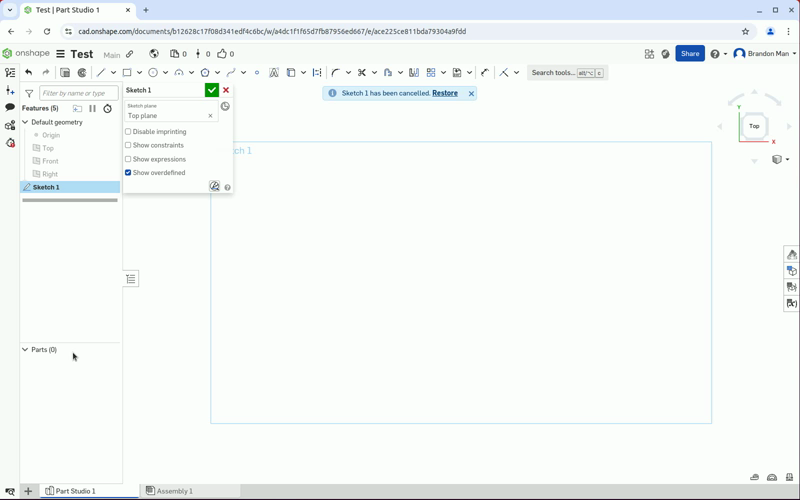
key(l)
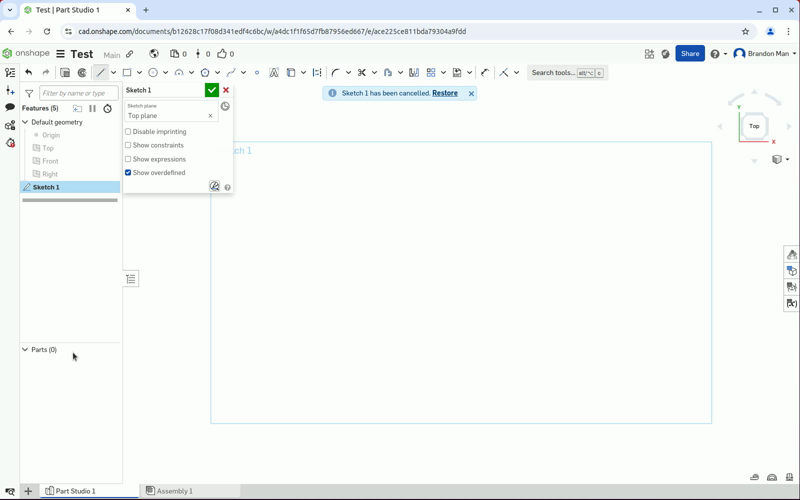
key_down(shift)
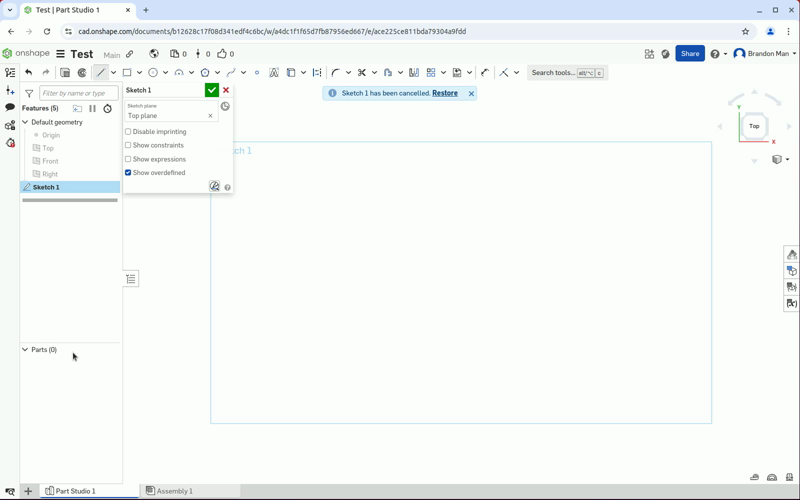
mouse_move(348, 313)
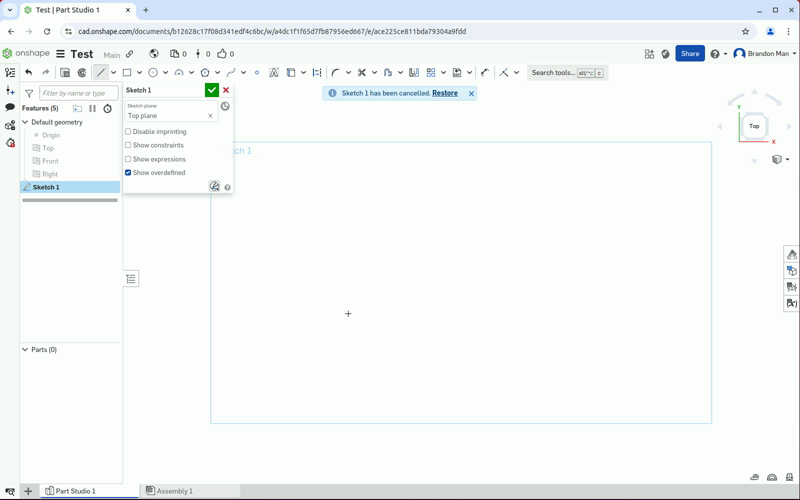
click(348, 313)
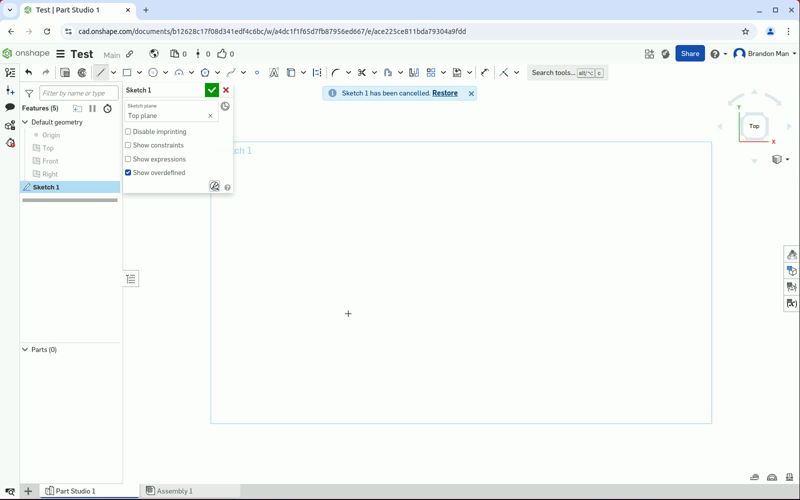
key_up(shift)
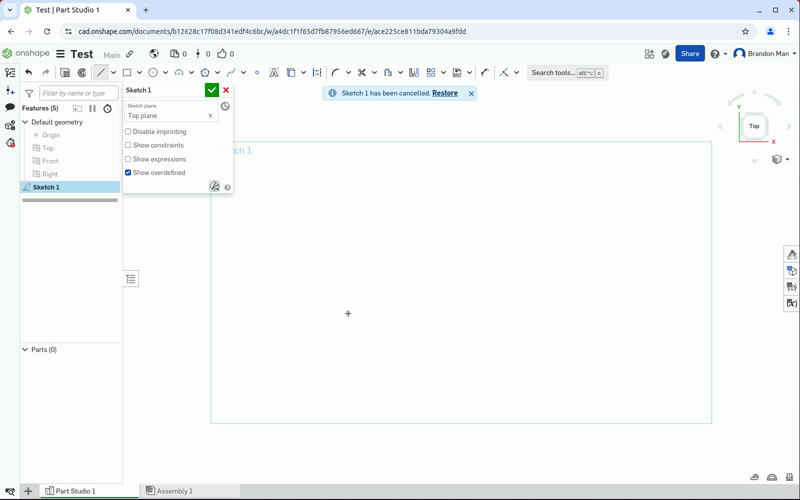
key_down(shift)
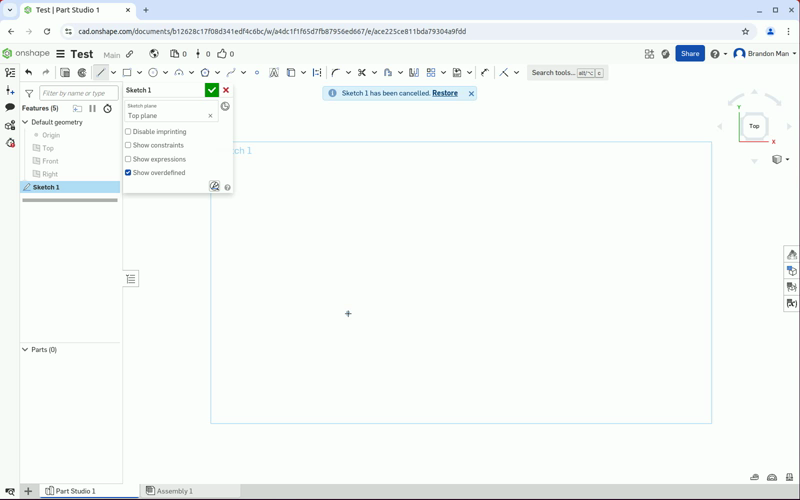
mouse_move(378, 313)
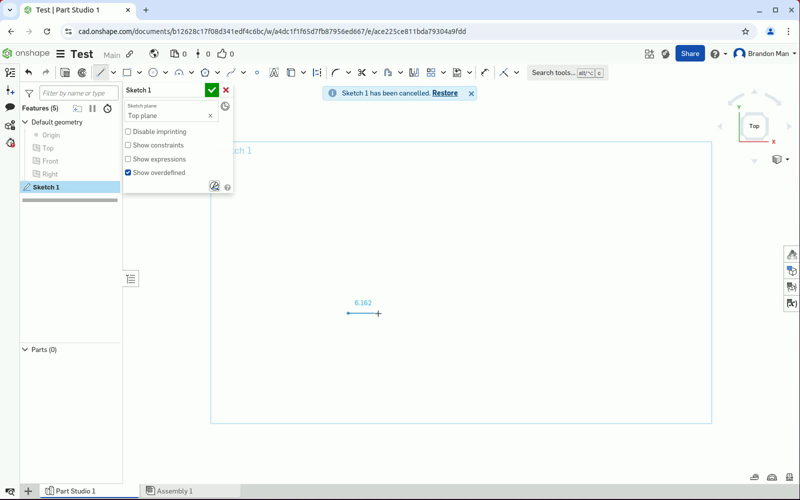
mouse_move(356, 313)
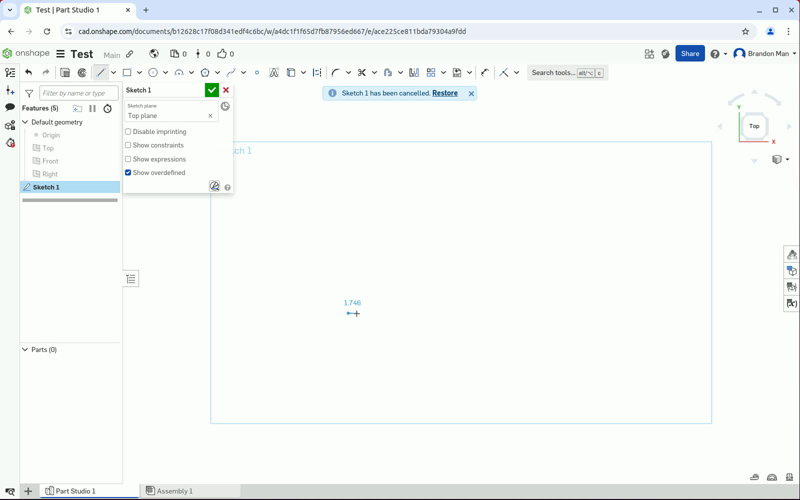
click(356, 313)
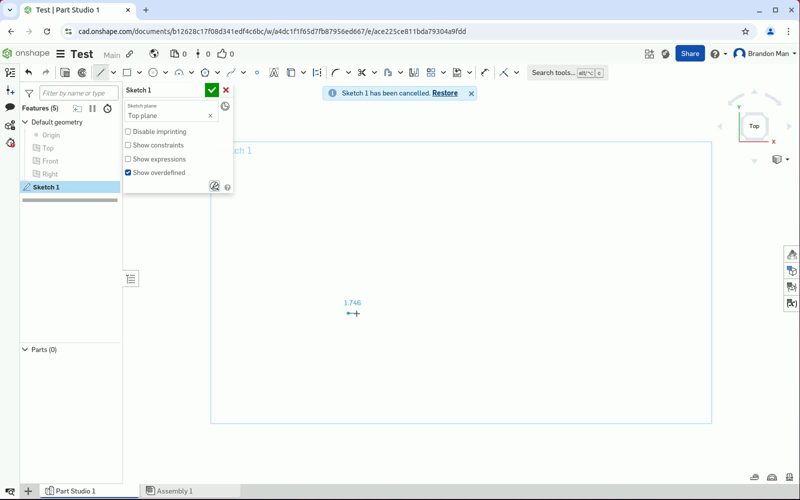
key_up(shift)
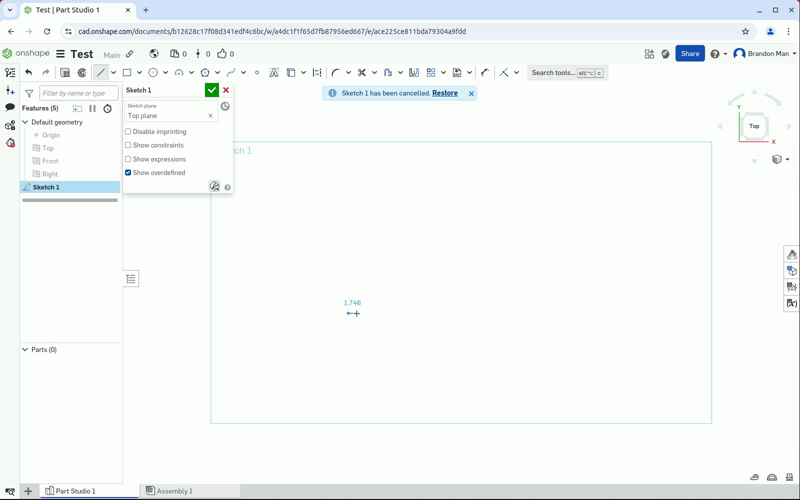
key_down(shift)
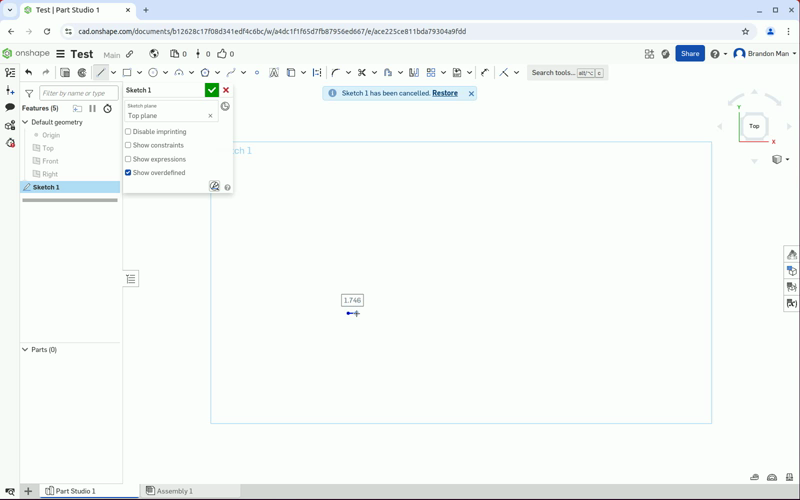
mouse_move(386, 313)
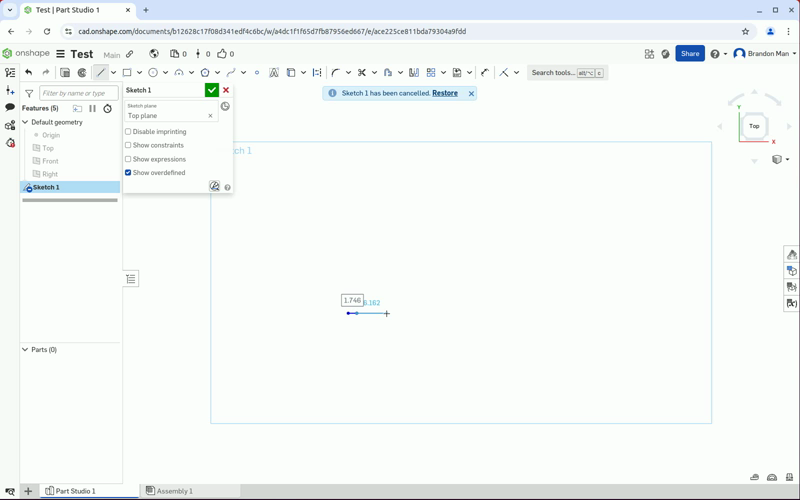
mouse_move(356, 306)
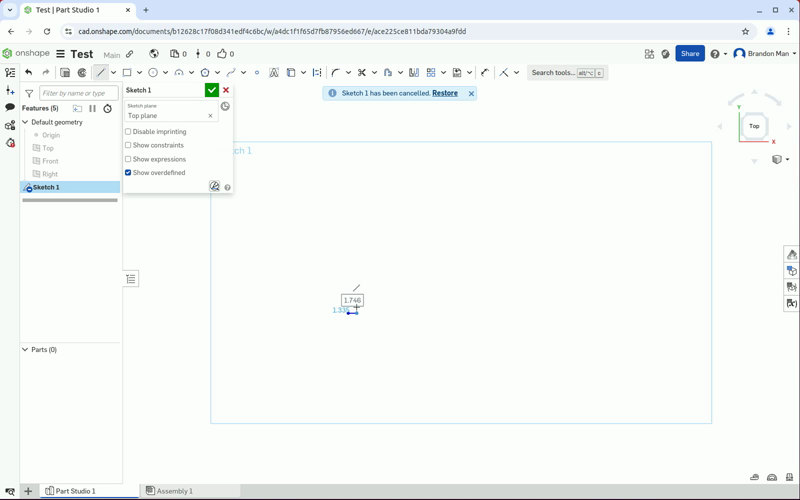
scroll(6)
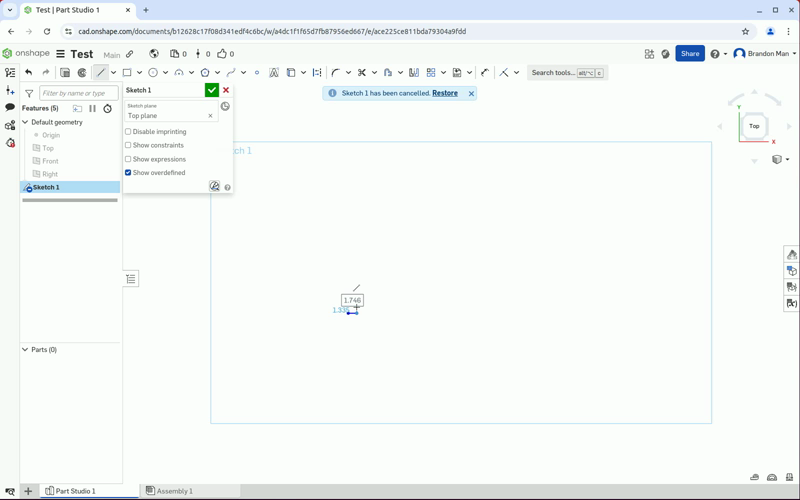
scroll(6)
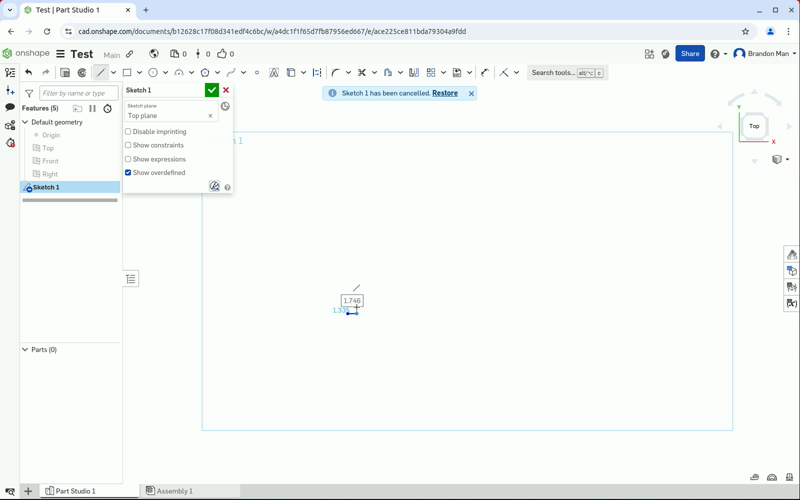
scroll(6)
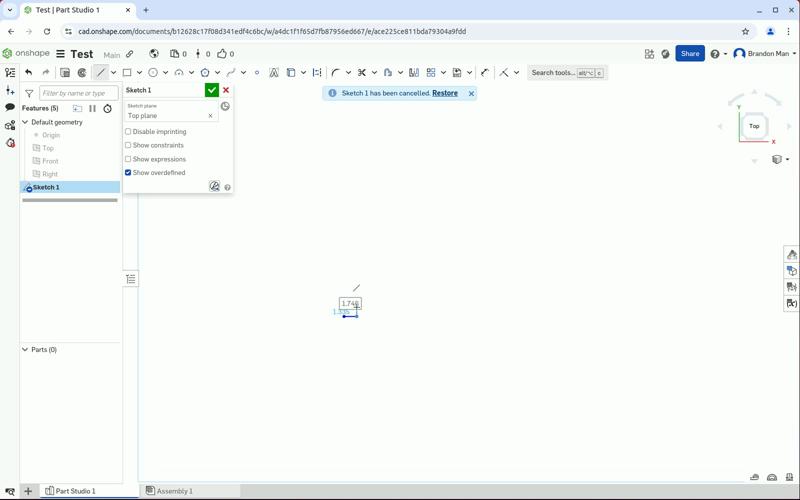
scroll(6)
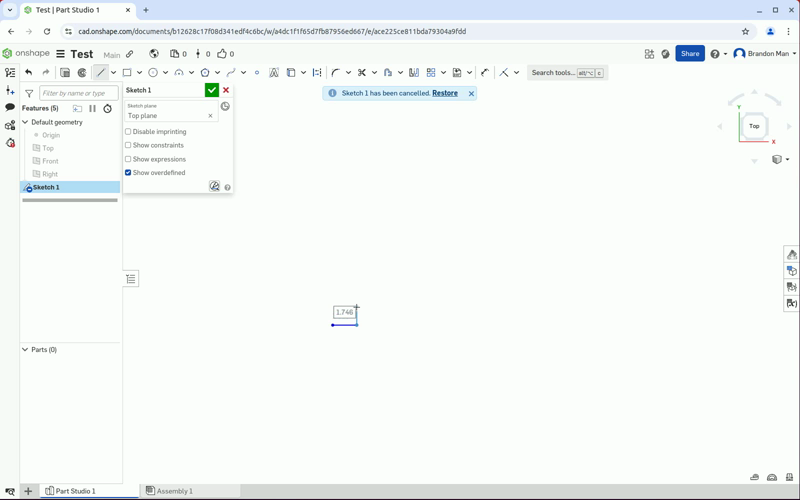
scroll(6)
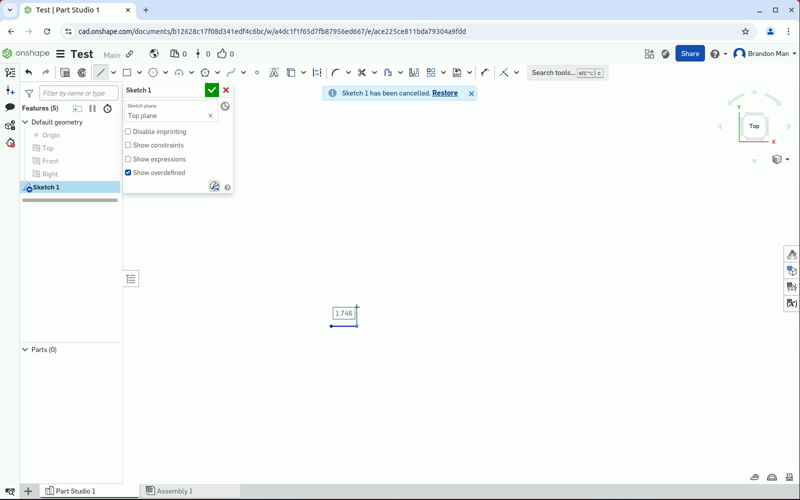
scroll(6)
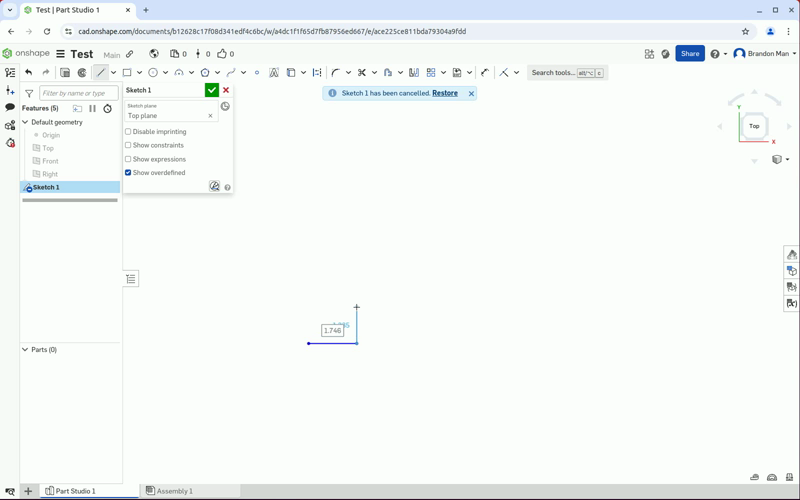
scroll(6)
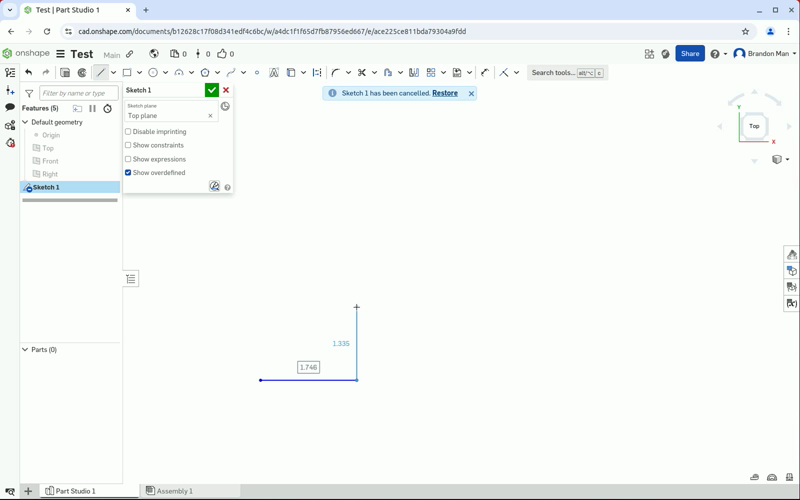
click(356, 306)
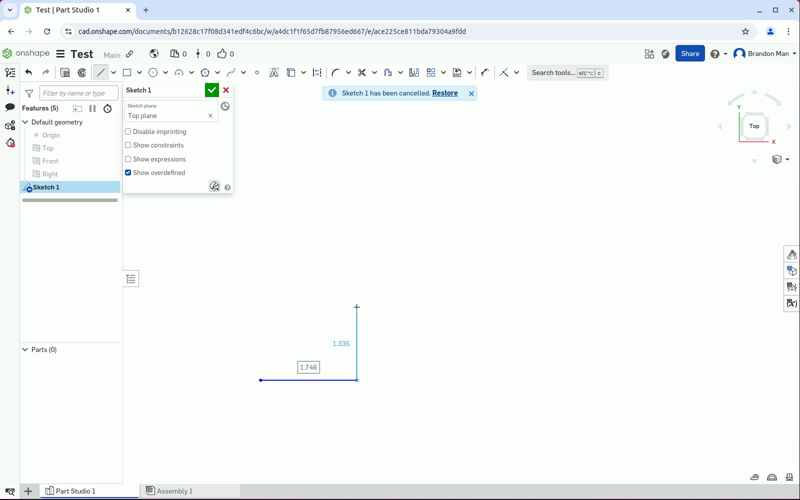
scroll(-6)
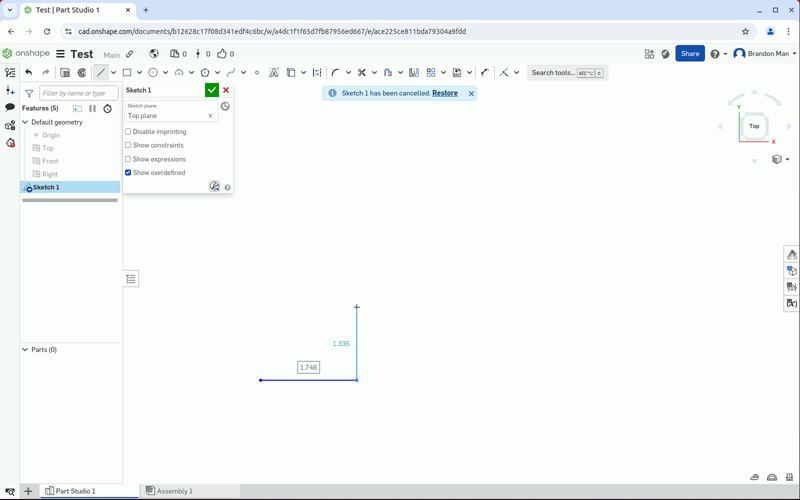
scroll(-6)
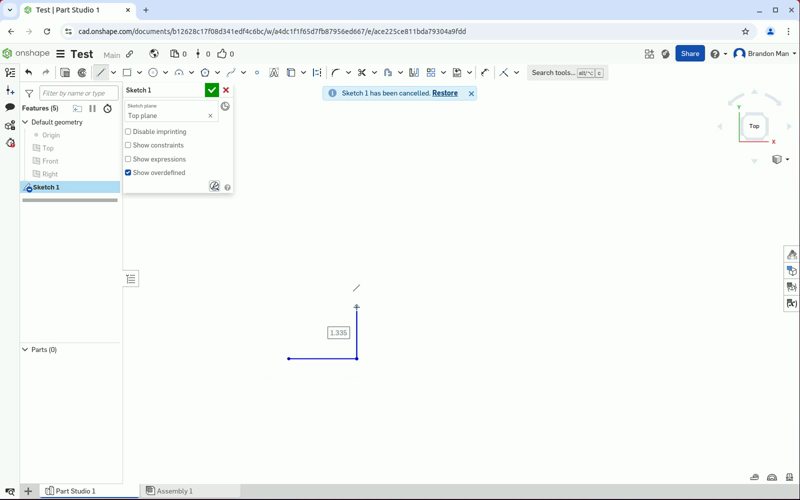
scroll(-6)
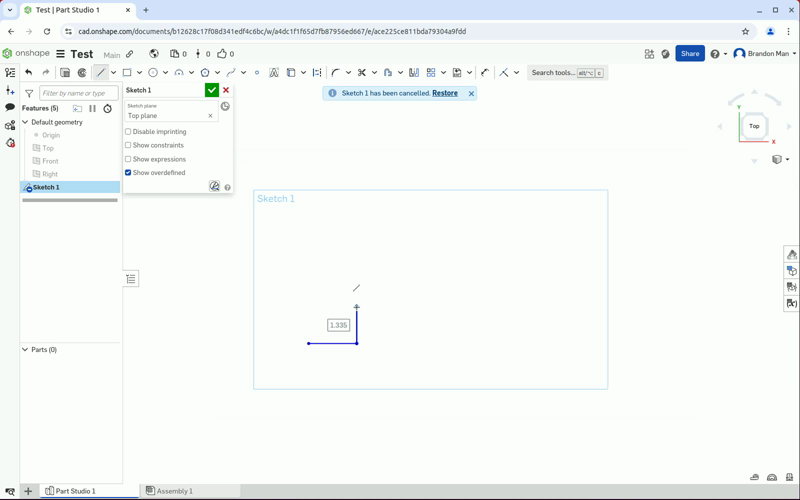
scroll(-6)
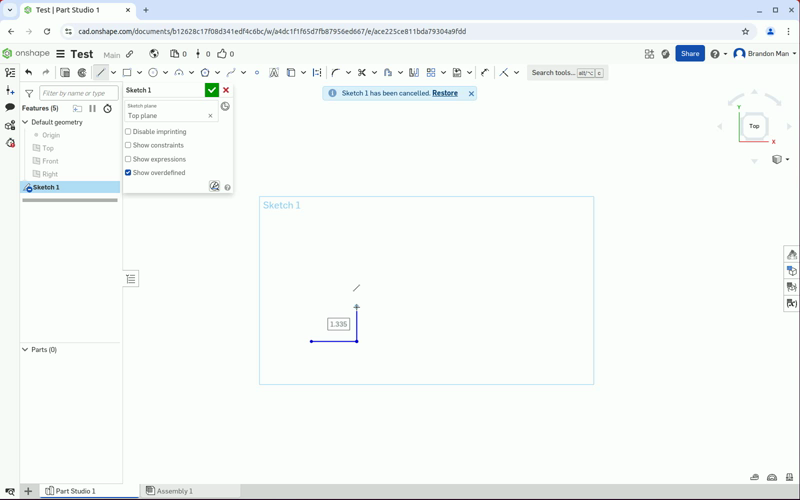
scroll(-6)
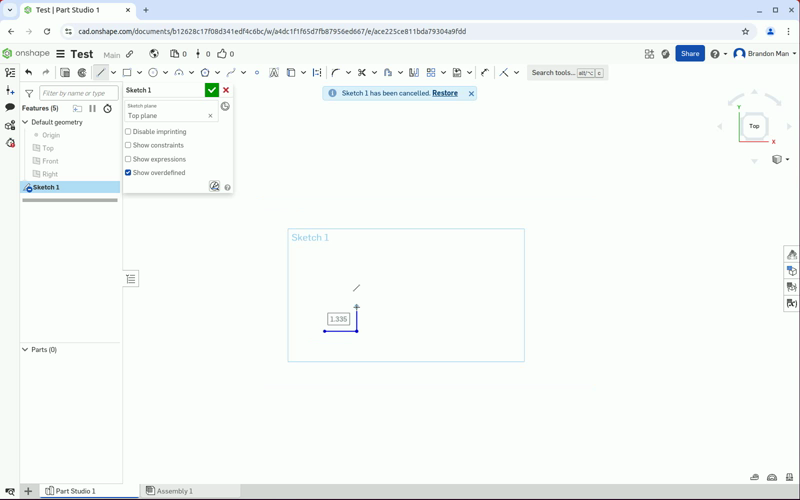
scroll(-6)
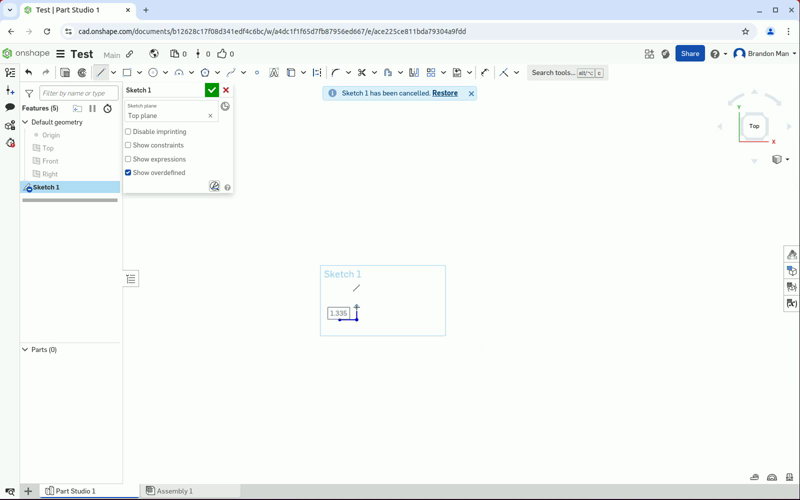
scroll(-6)
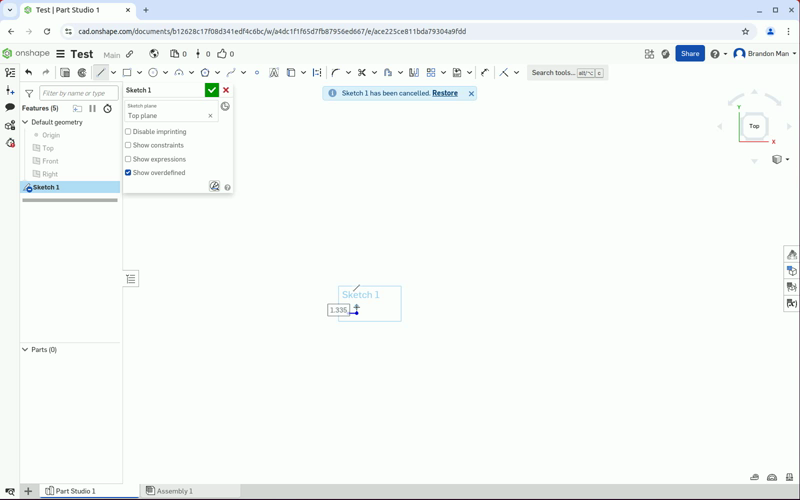
key_up(shift)
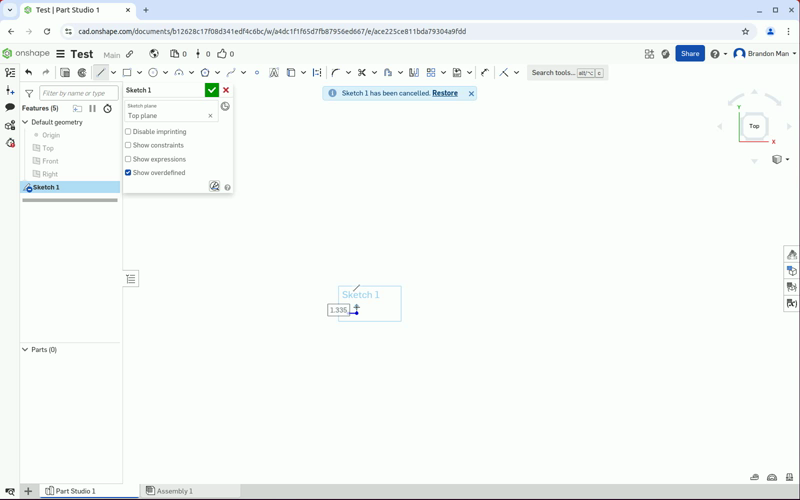
key_down(shift)
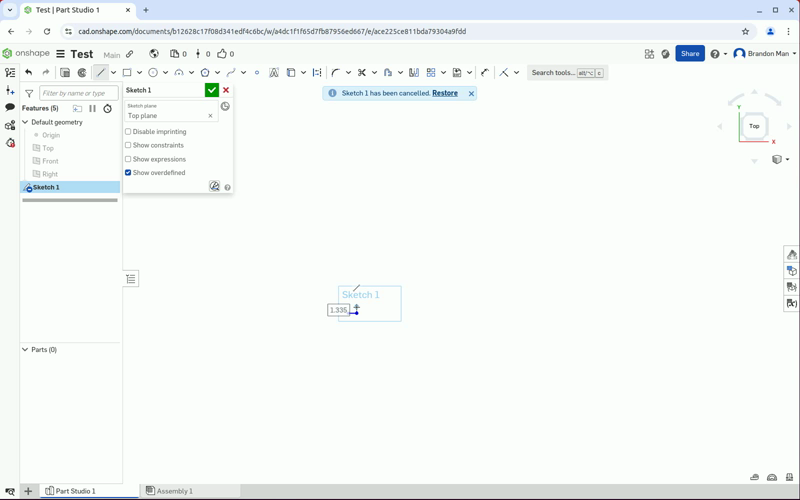
mouse_move(386, 306)
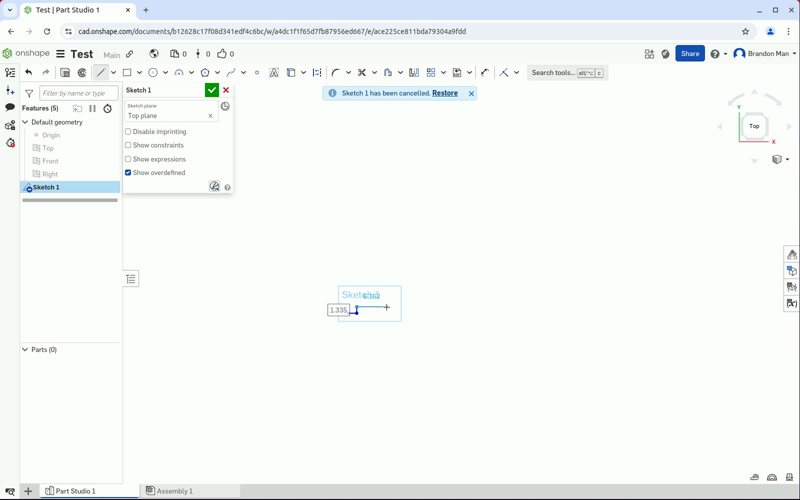
mouse_move(365, 306)
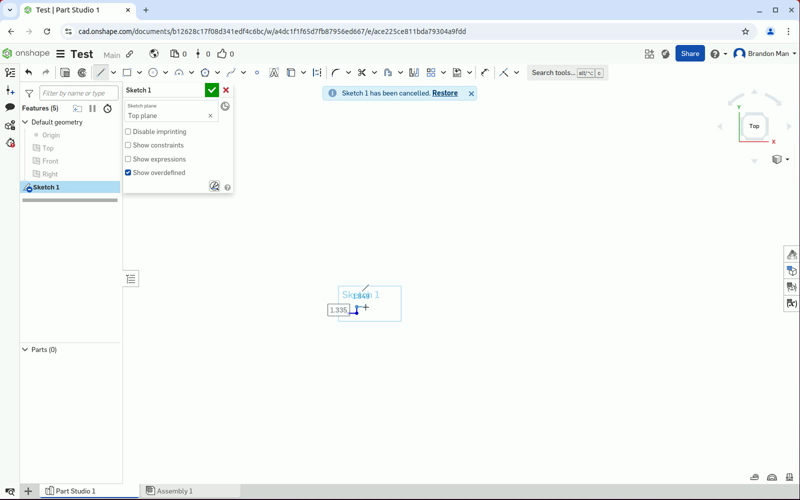
click(365, 306)
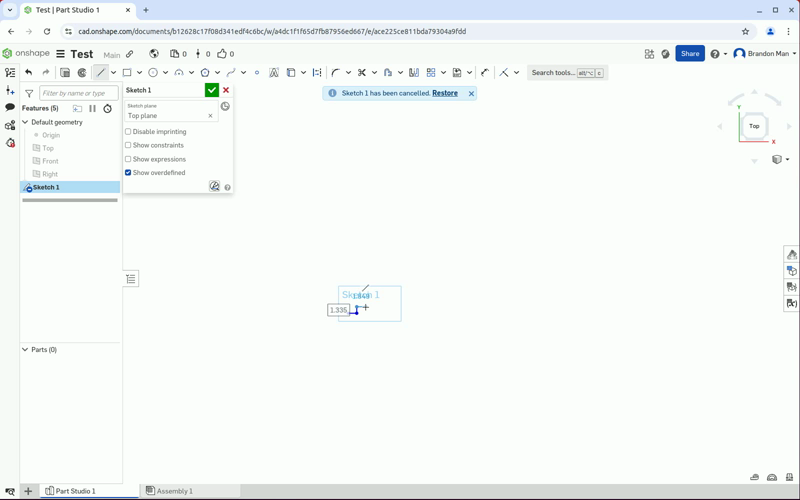
key_up(shift)
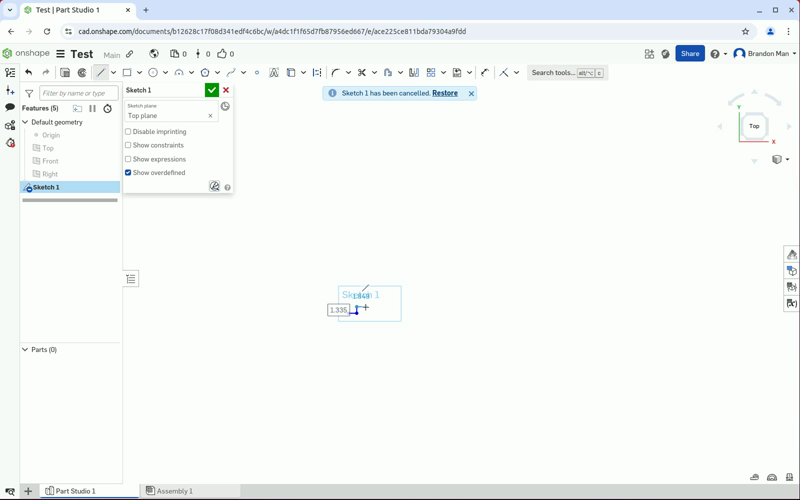
key_down(shift)
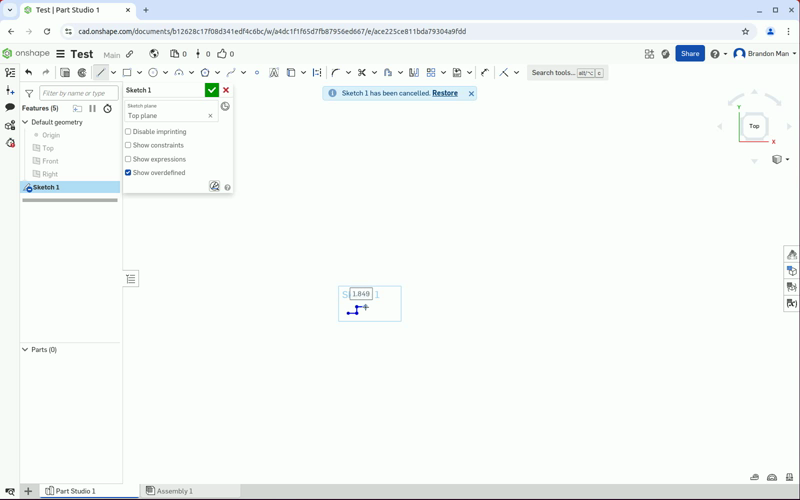
mouse_move(395, 306)
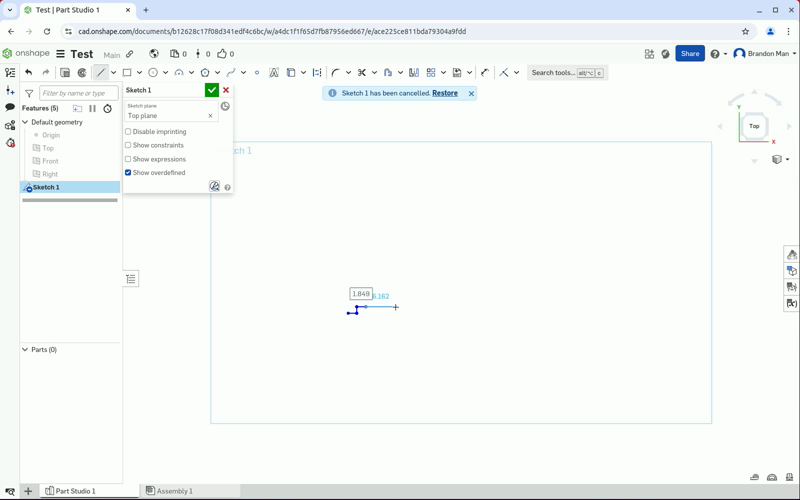
mouse_move(365, 313)
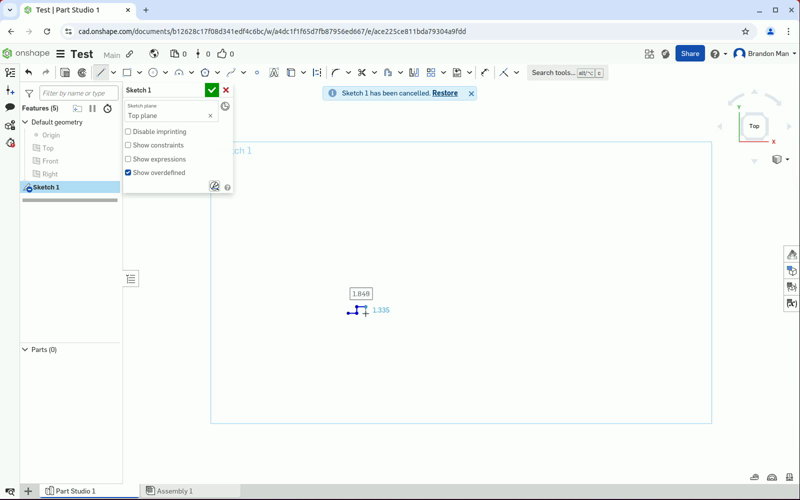
scroll(6)
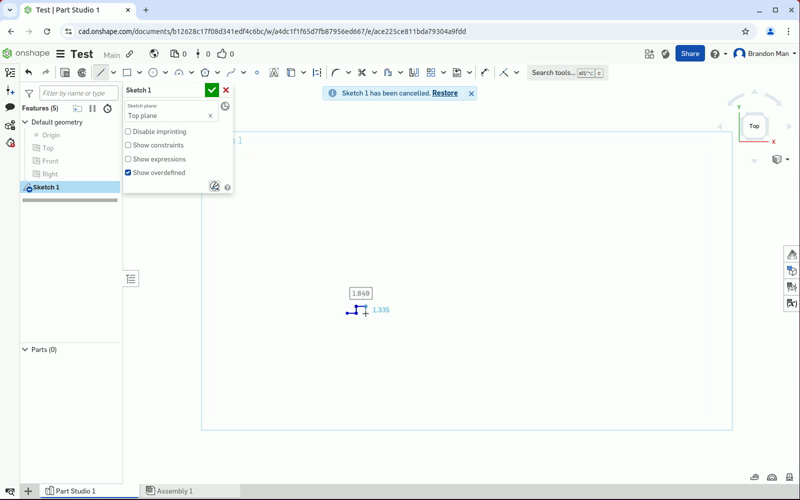
scroll(6)
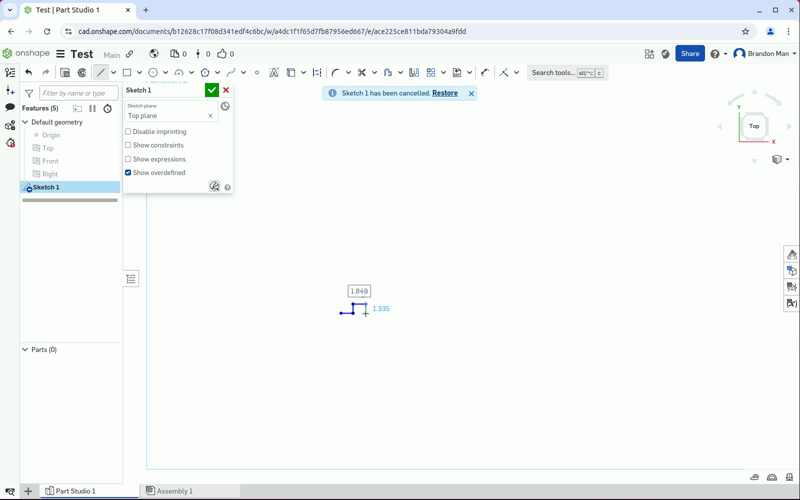
scroll(6)
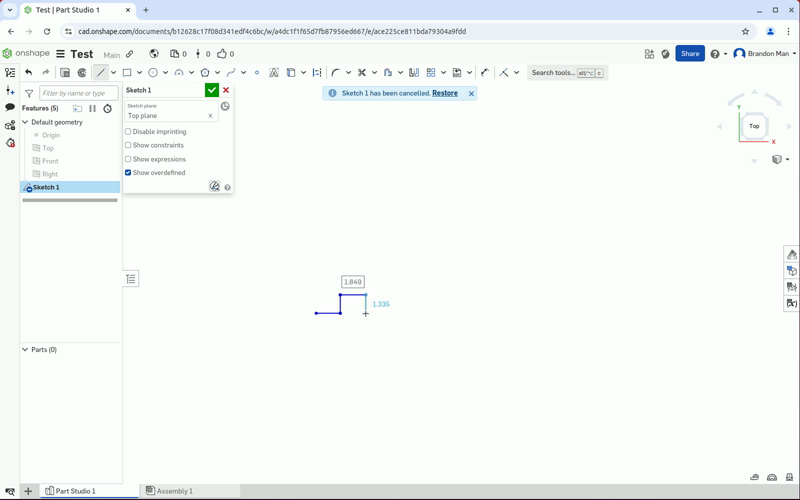
scroll(6)
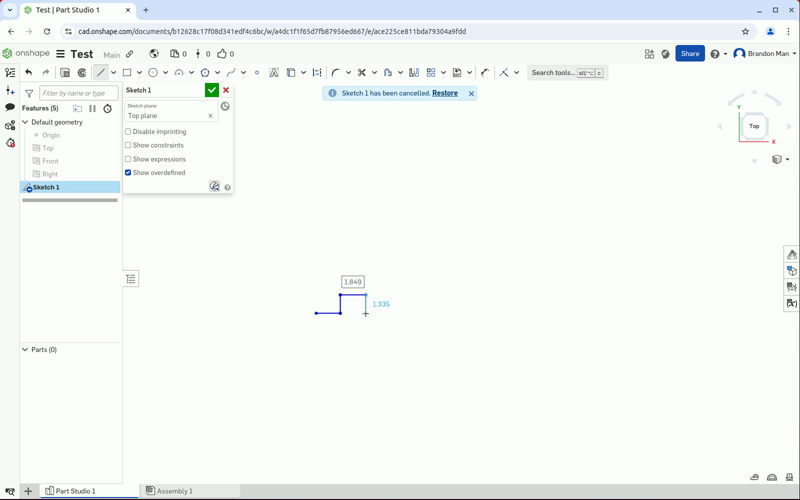
scroll(6)
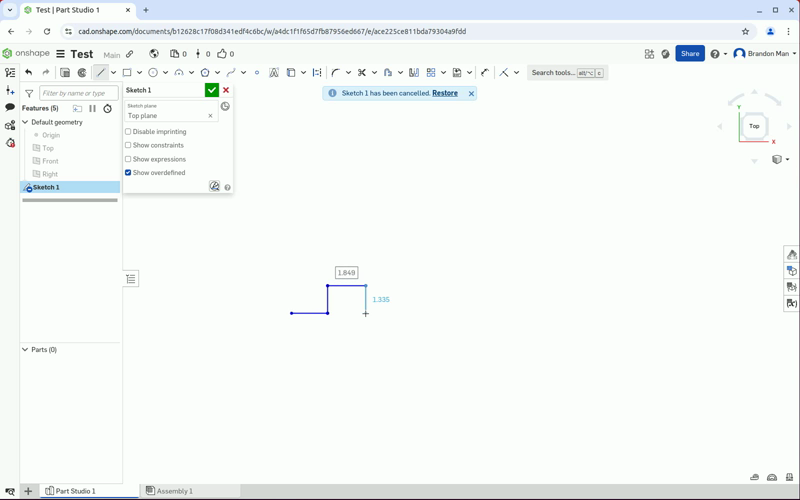
scroll(6)
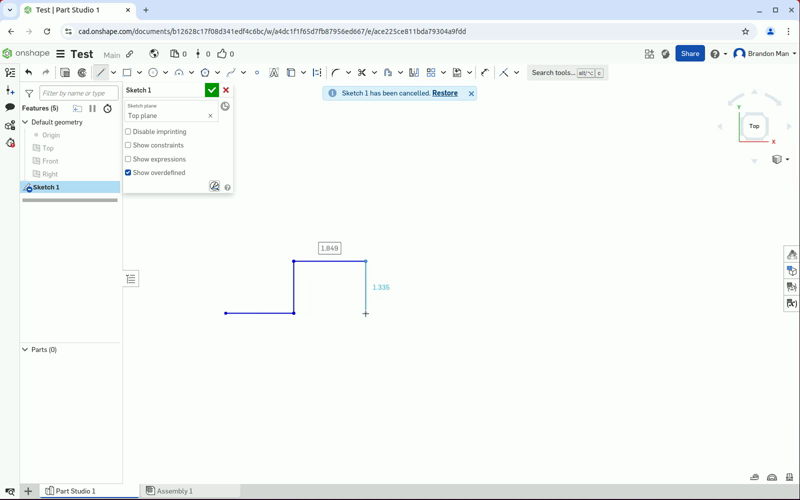
scroll(6)
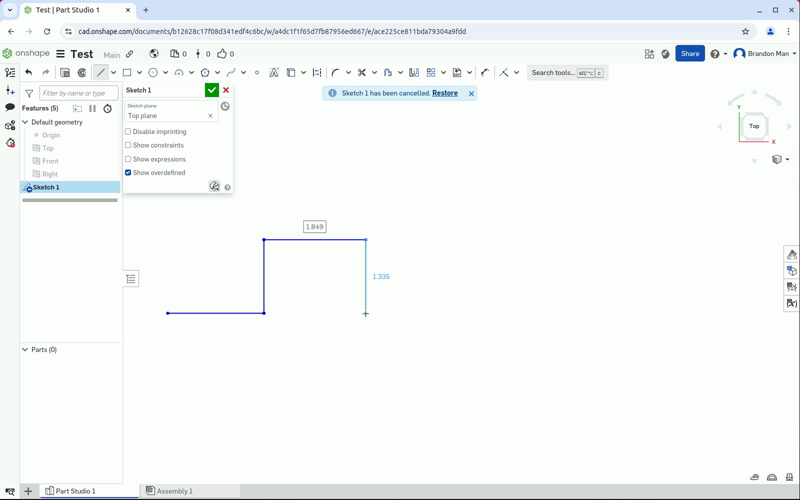
click(365, 313)
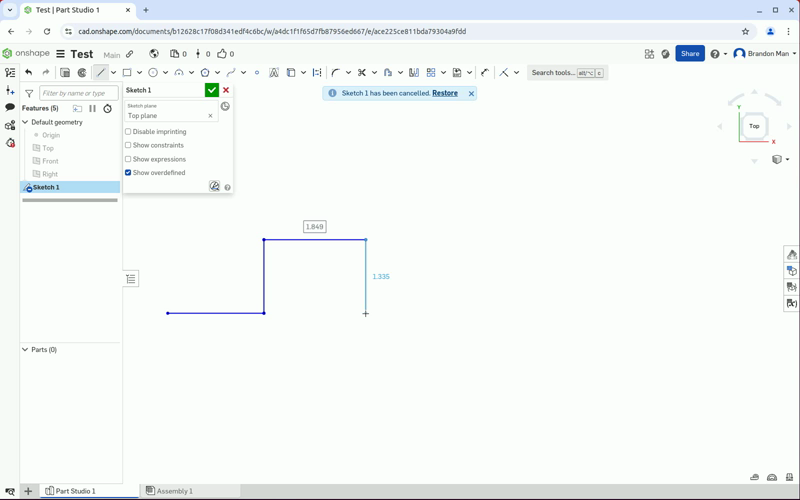
scroll(-6)
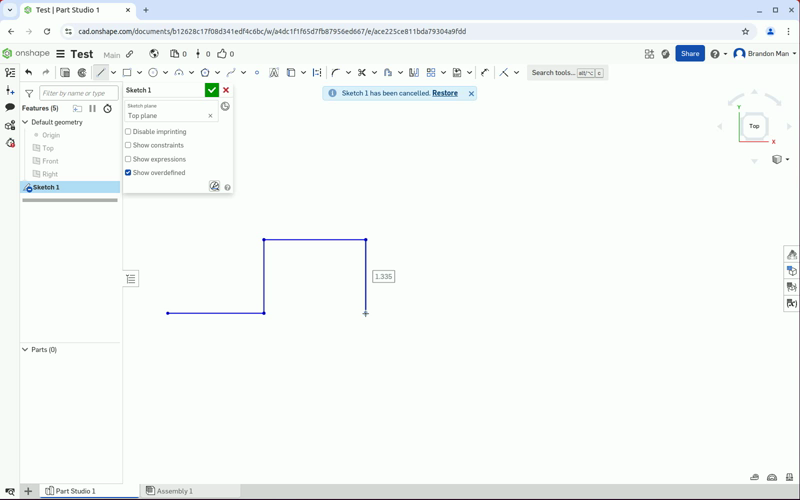
scroll(-6)
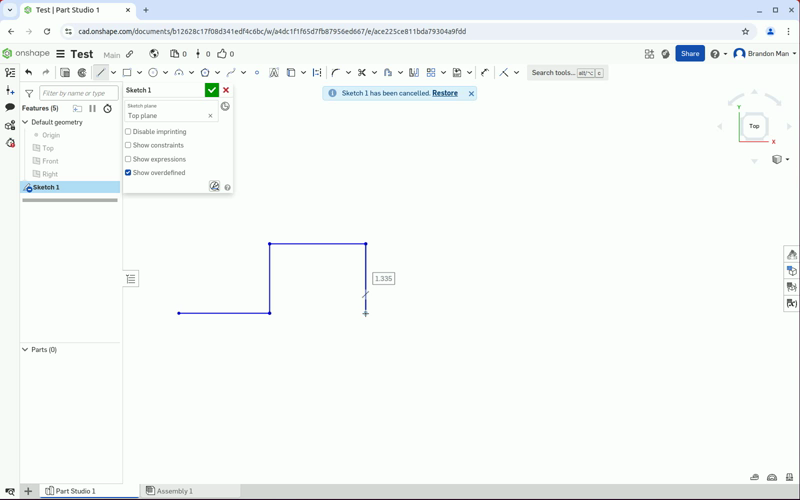
scroll(-6)
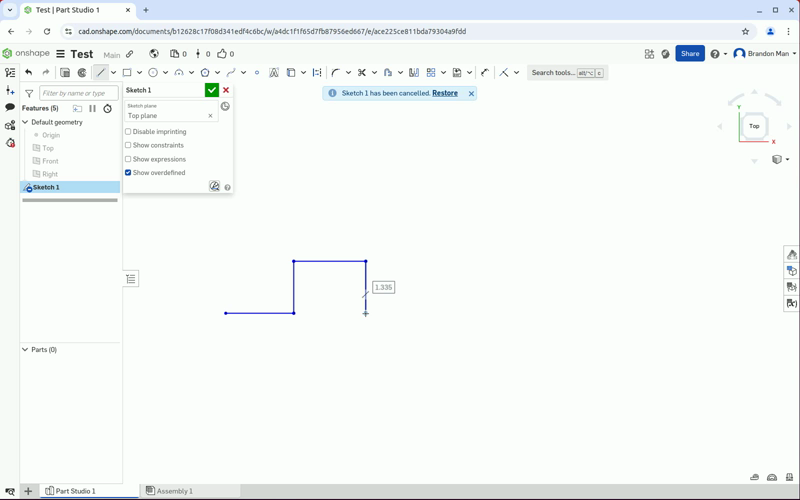
scroll(-6)
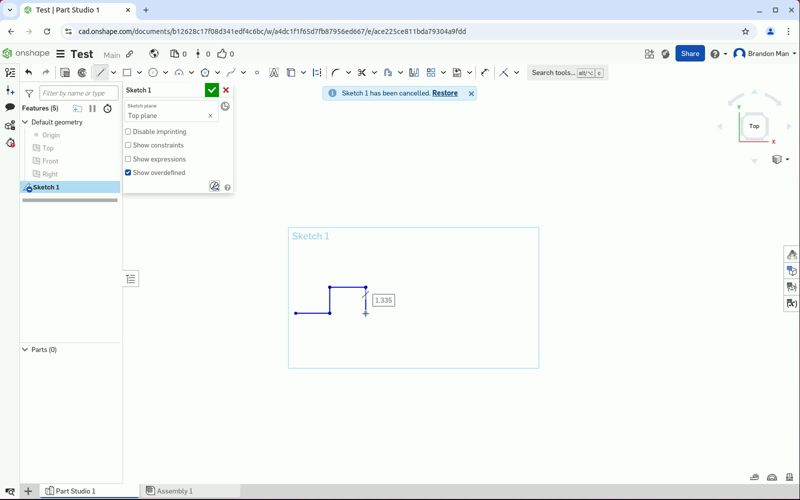
scroll(-6)
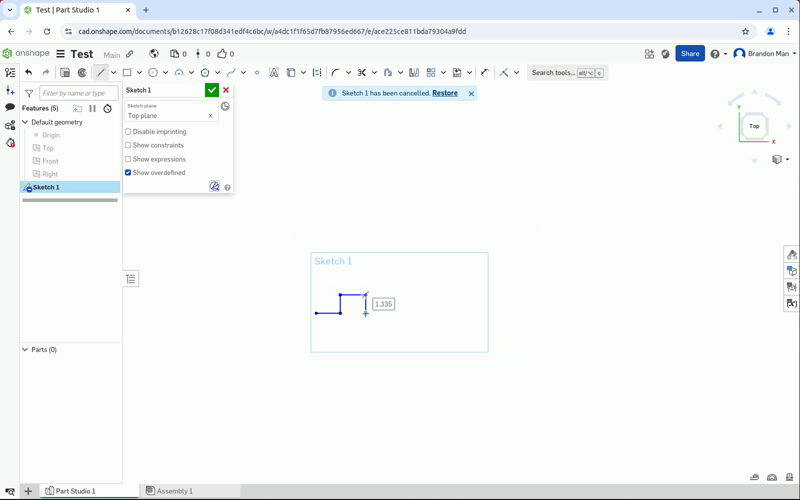
scroll(-6)
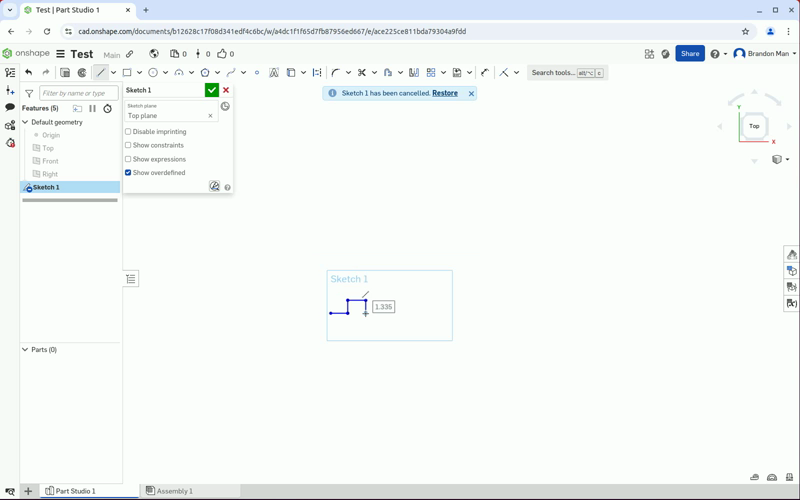
scroll(-6)
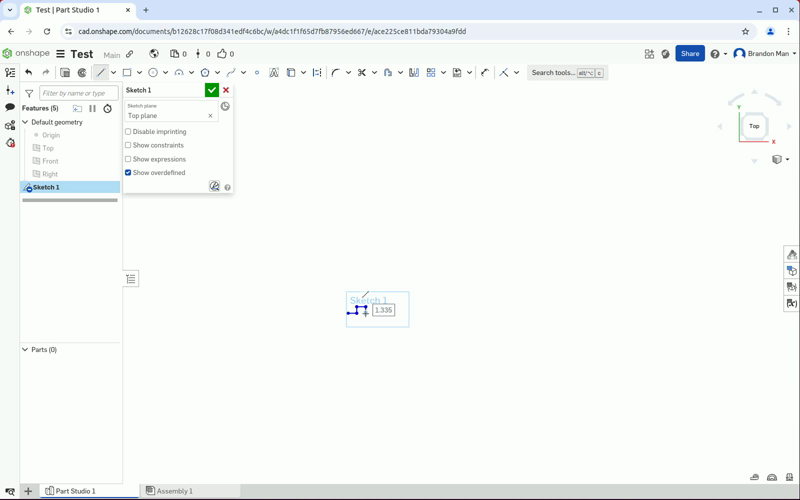
key_up(shift)
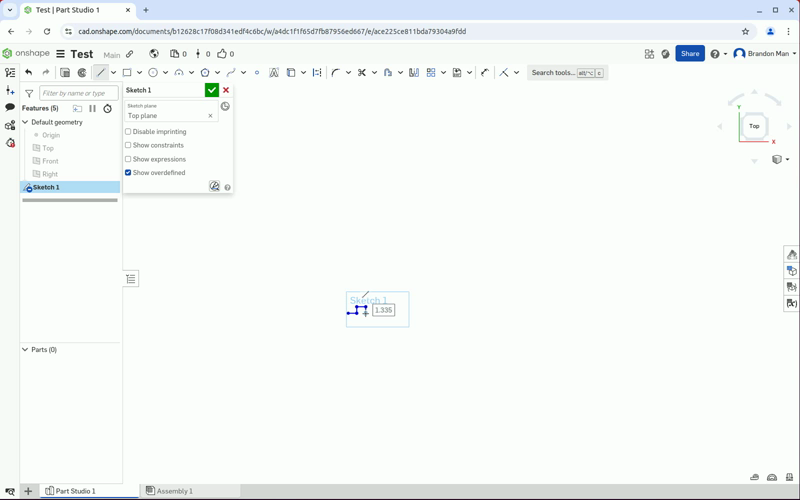
key_down(shift)
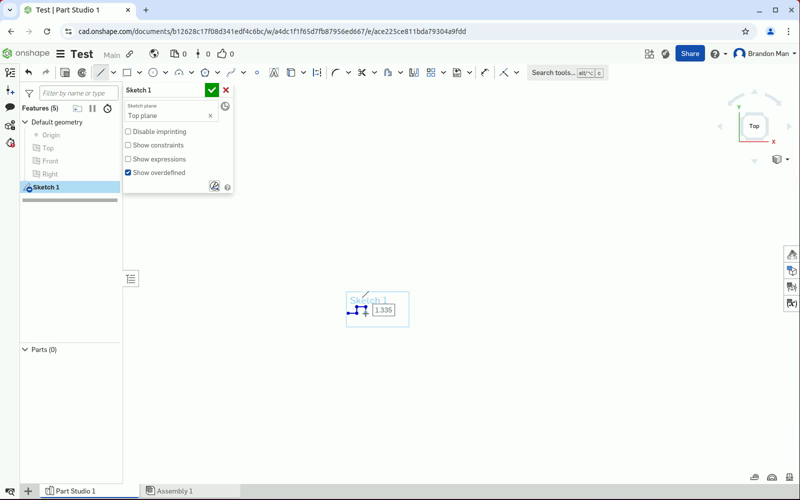
mouse_move(537, 313)
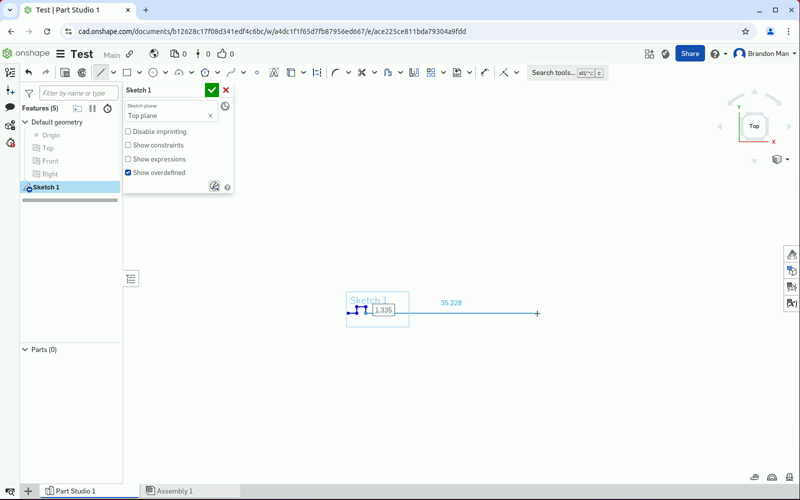
click(537, 313)
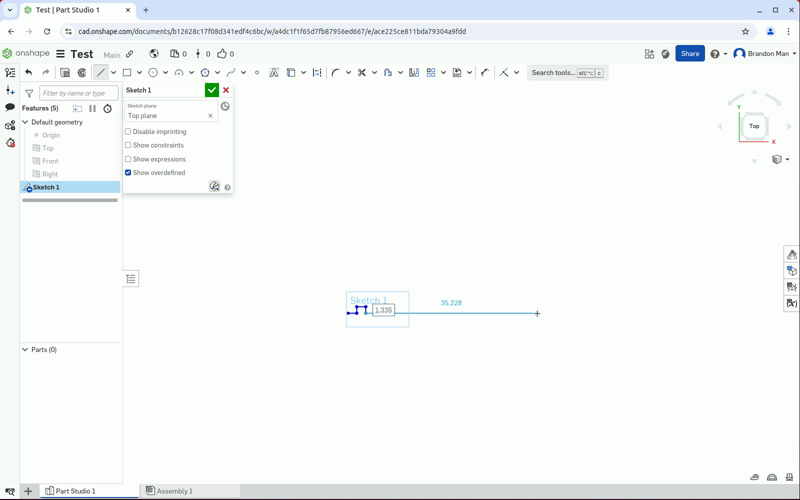
key_up(shift)
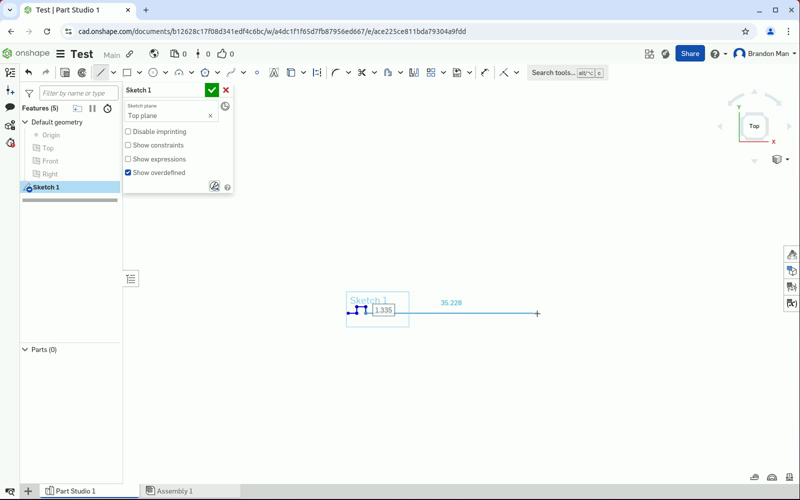
key_down(shift)
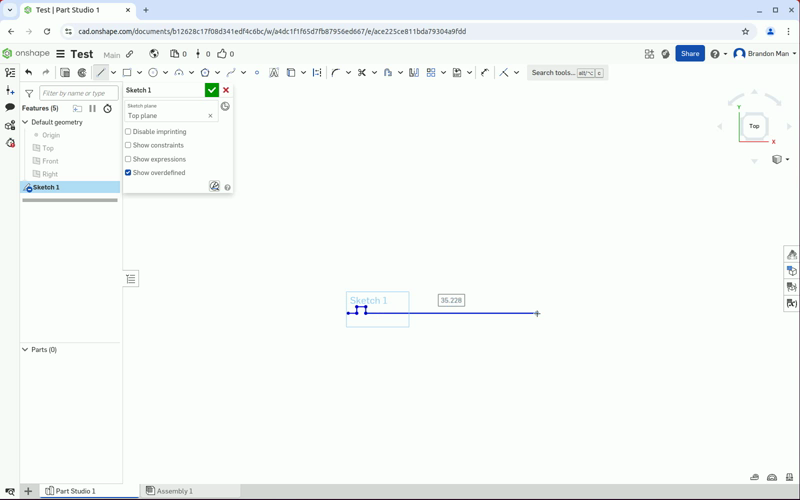
mouse_move(567, 313)
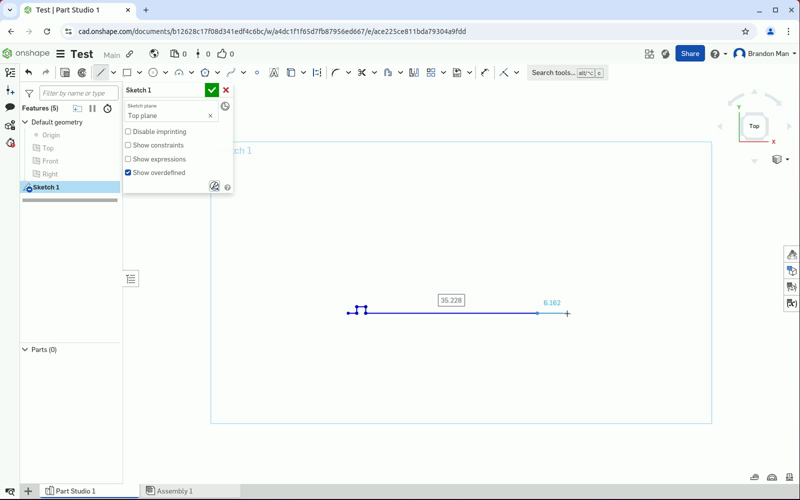
mouse_move(537, 306)
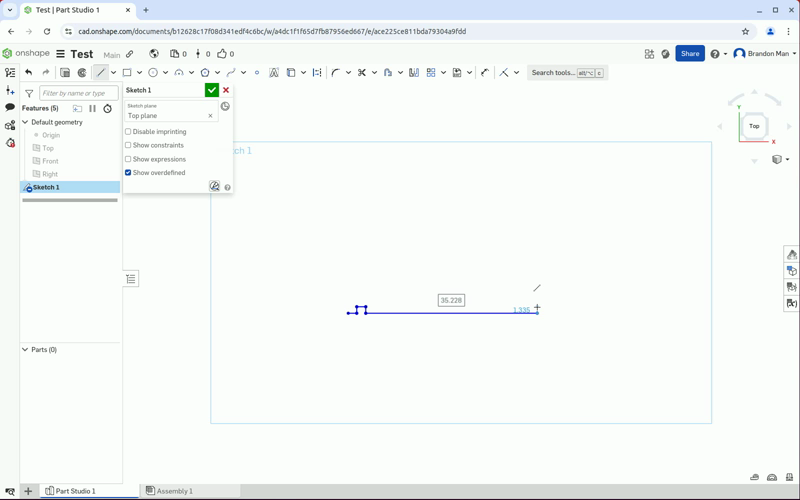
scroll(6)
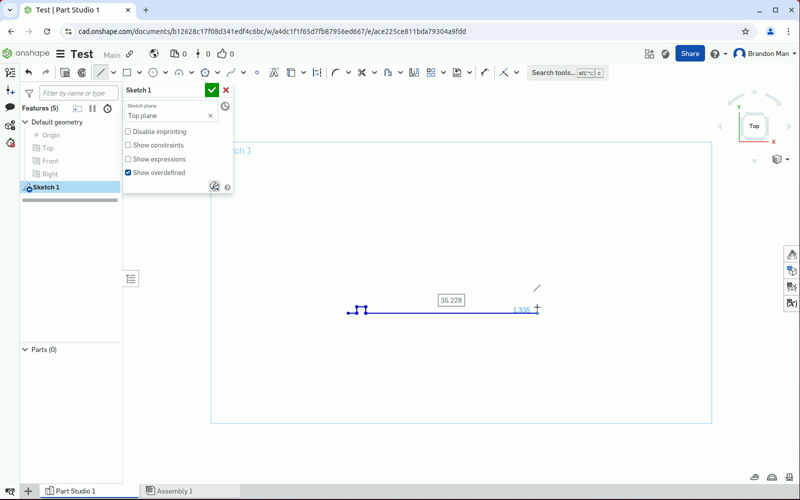
scroll(6)
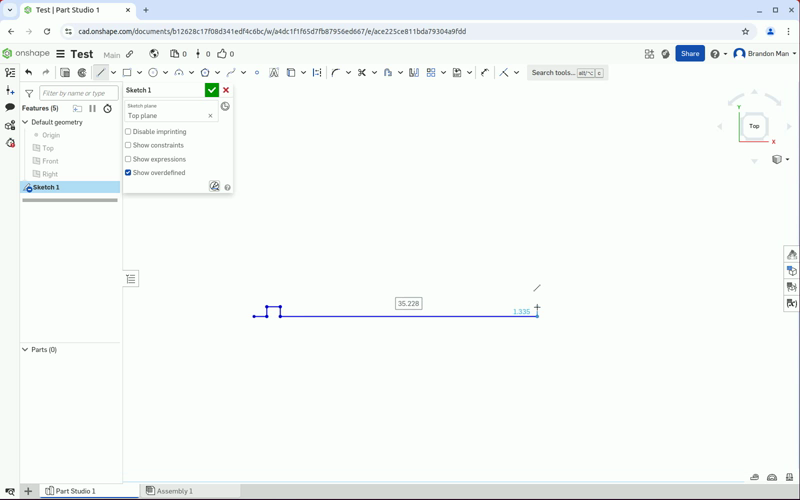
scroll(6)
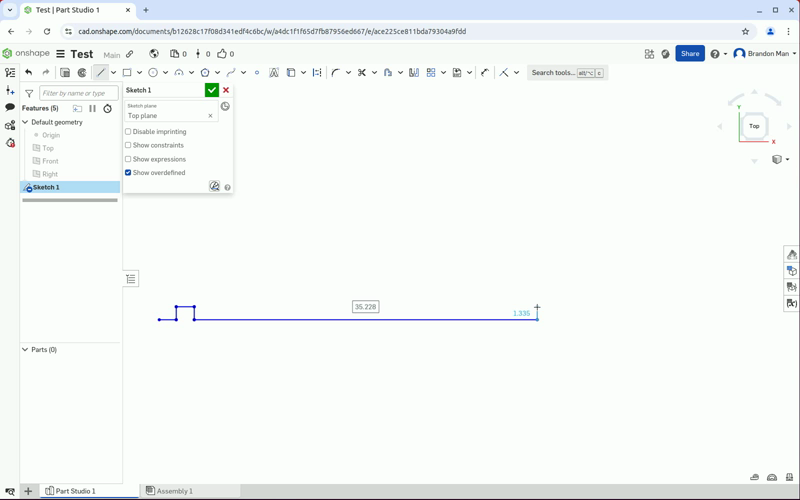
scroll(6)
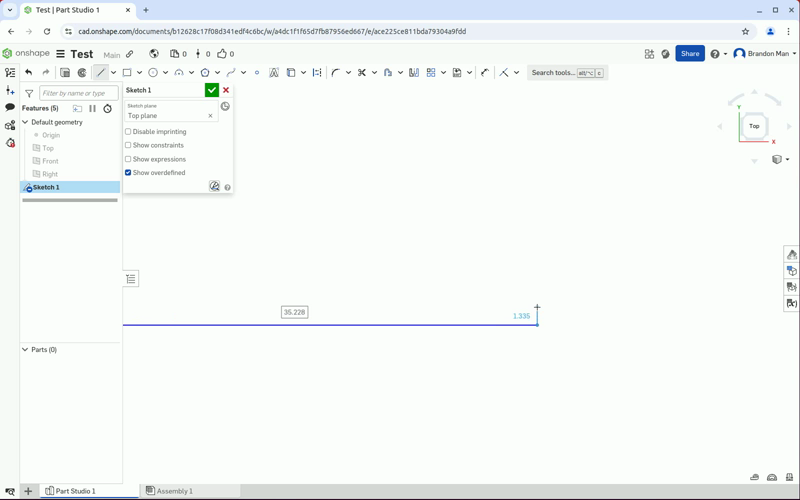
scroll(6)
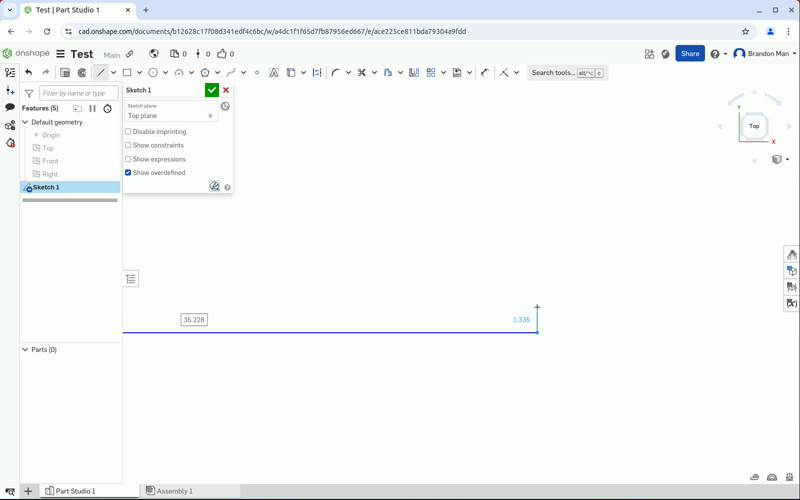
scroll(6)
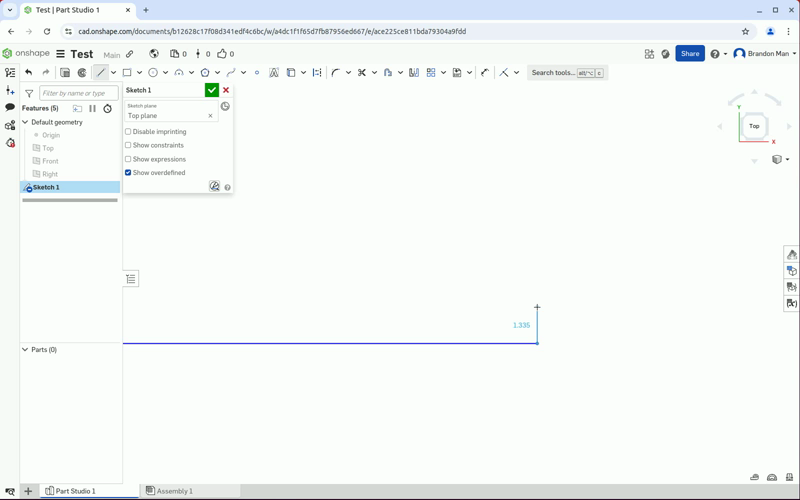
scroll(6)
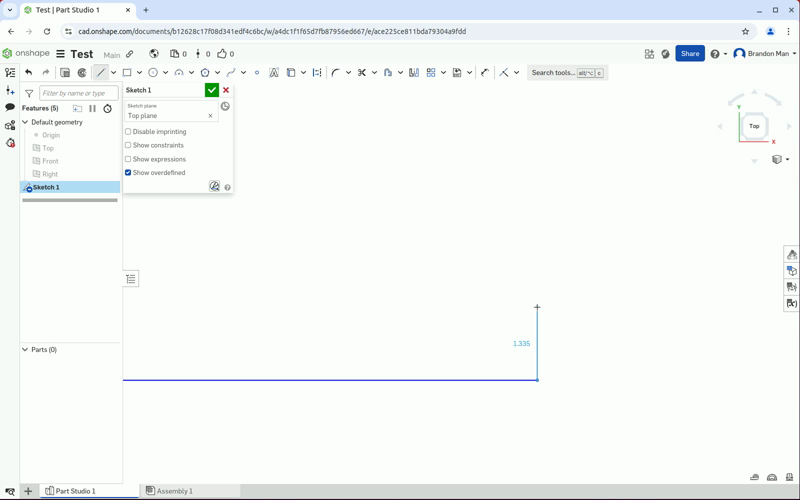
click(537, 306)
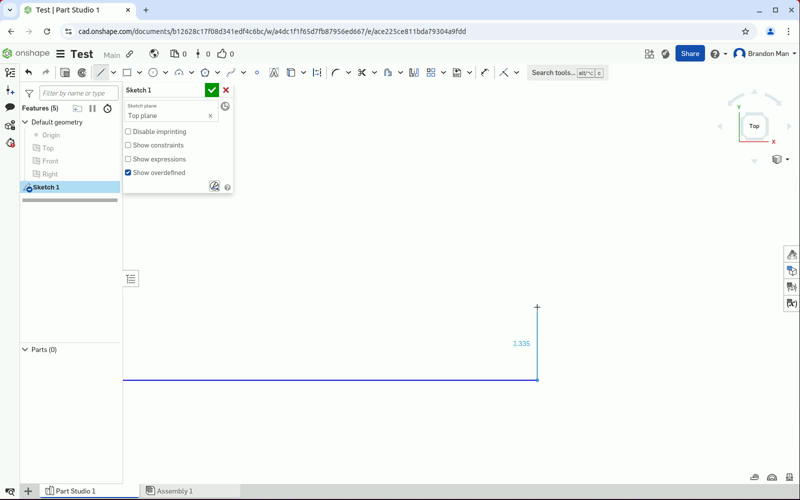
scroll(-6)
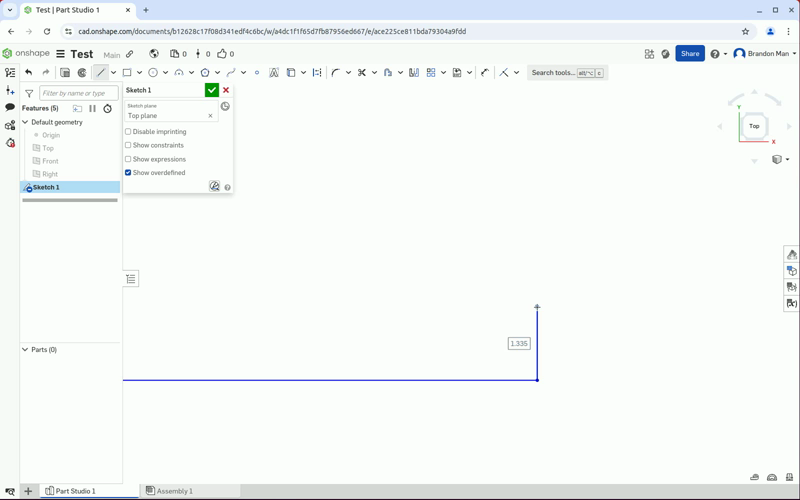
scroll(-6)
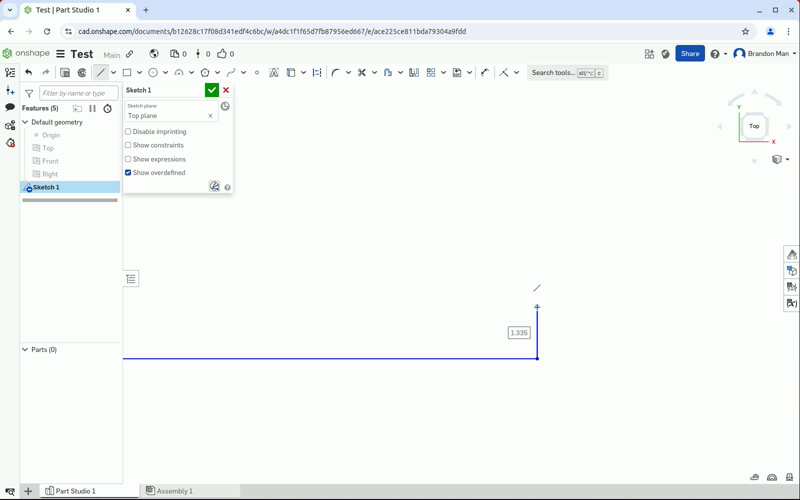
scroll(-6)
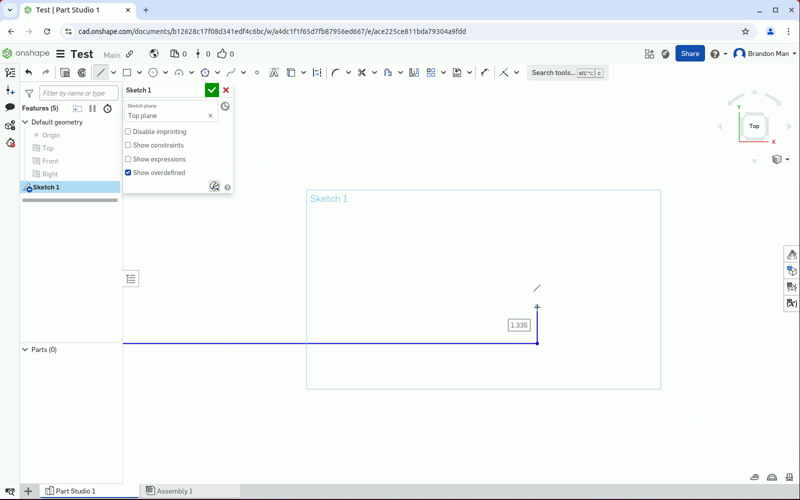
scroll(-6)
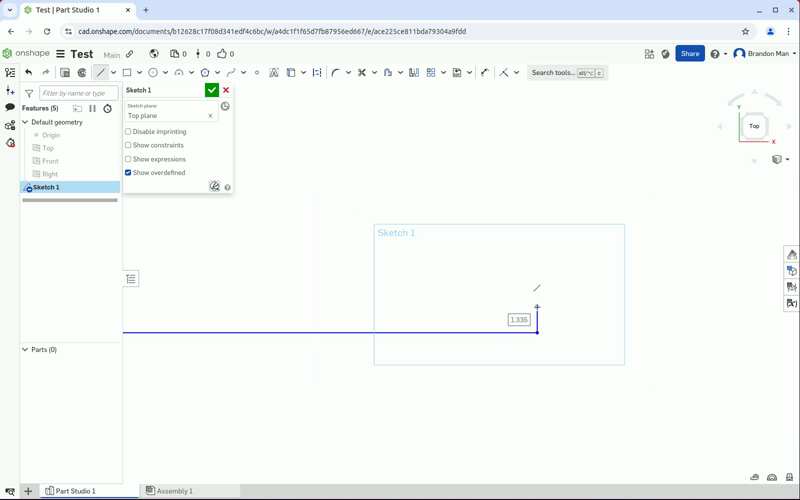
scroll(-6)
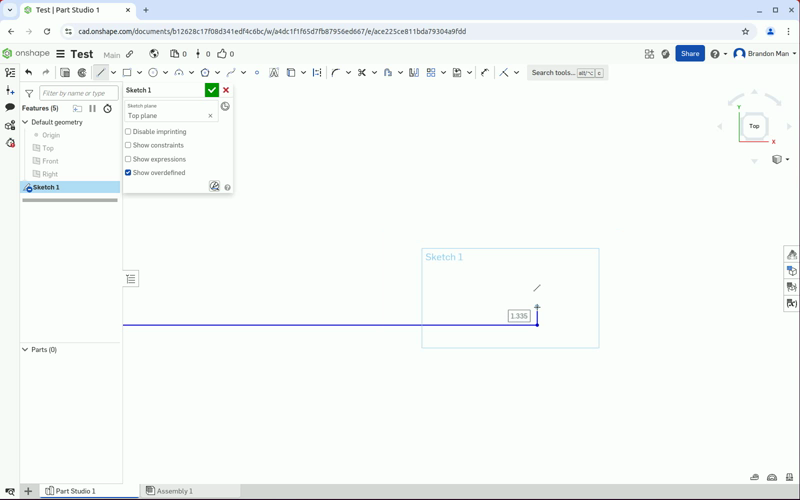
scroll(-6)
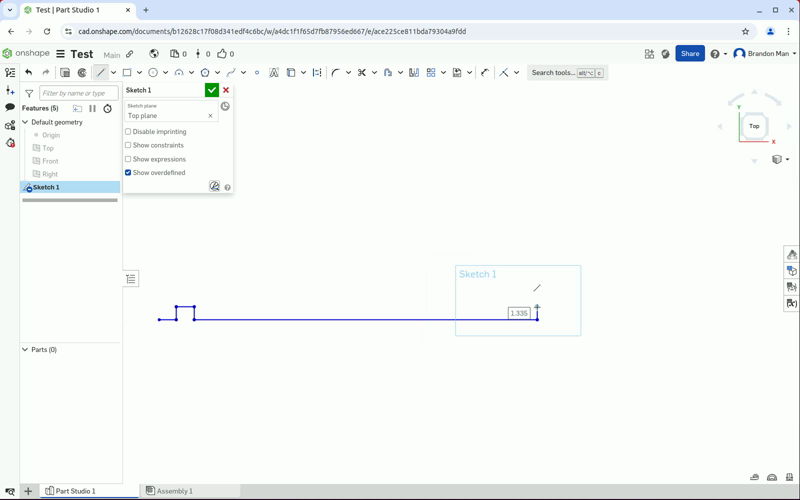
scroll(-6)
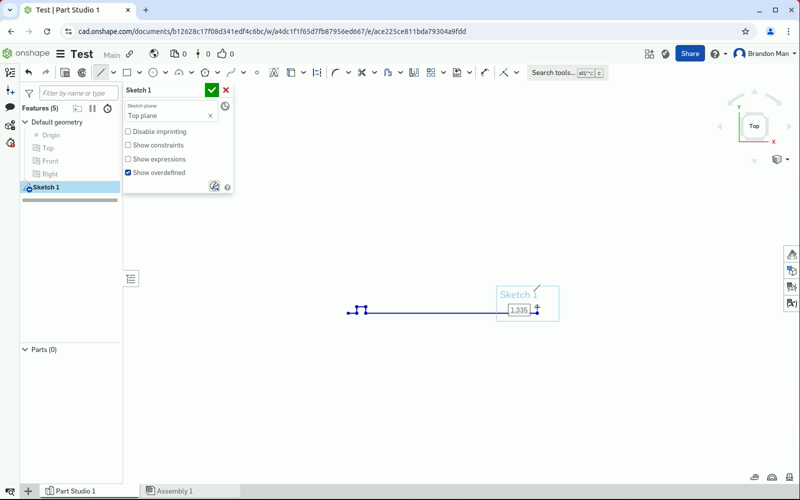
key_up(shift)
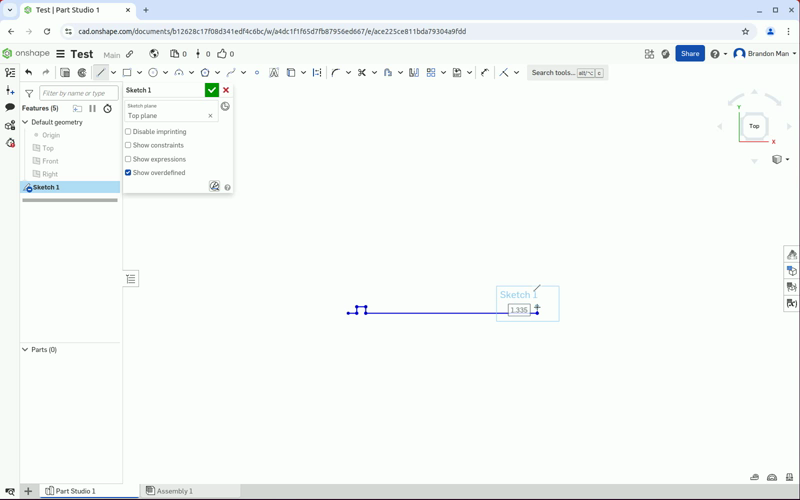
key_down(shift)
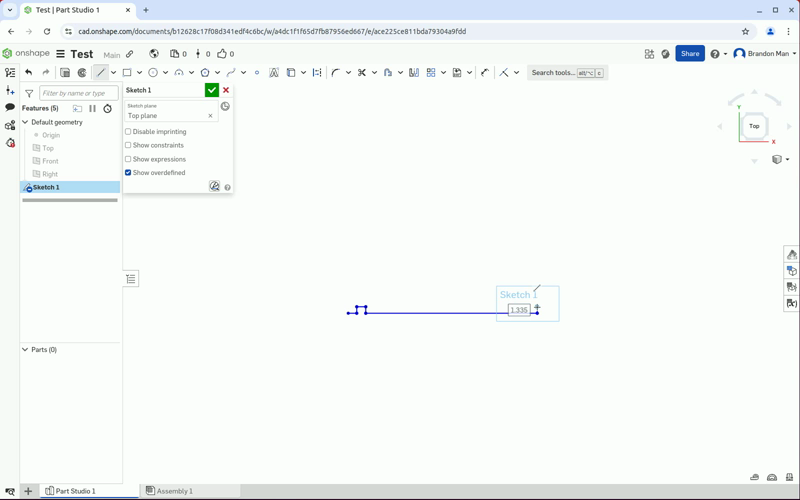
mouse_move(567, 306)
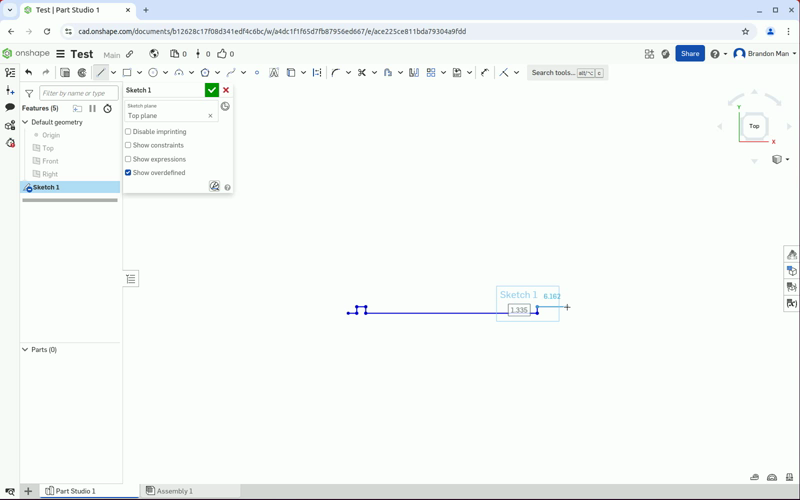
mouse_move(546, 306)
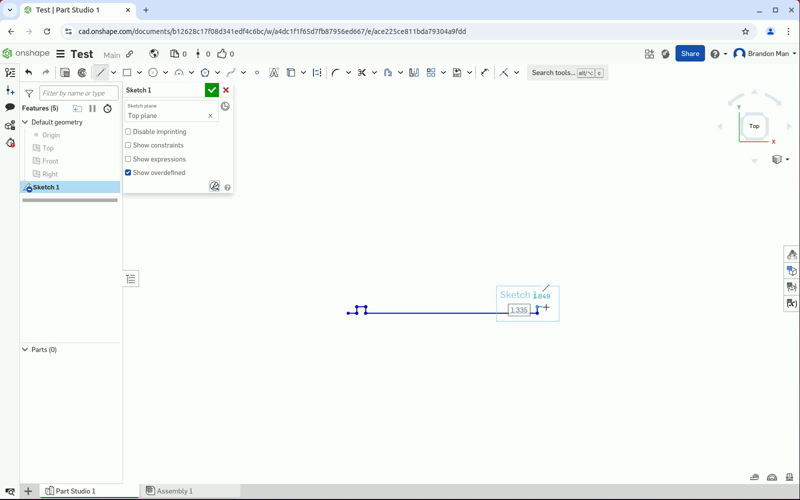
click(546, 306)
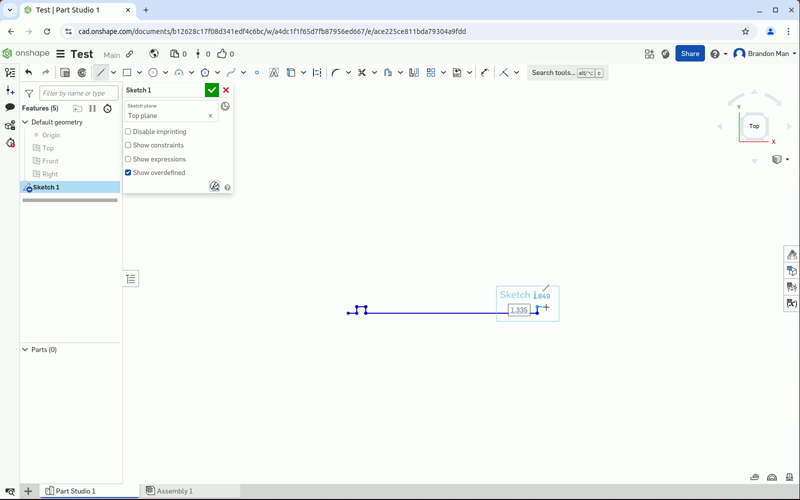
key_up(shift)
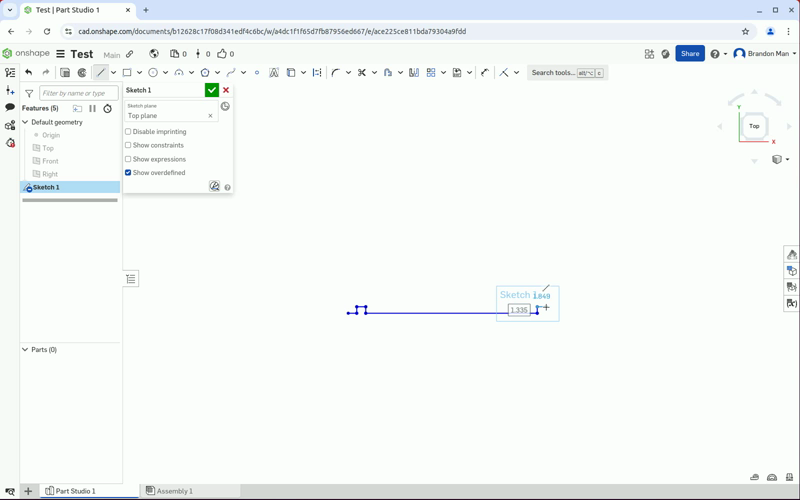
key_down(shift)
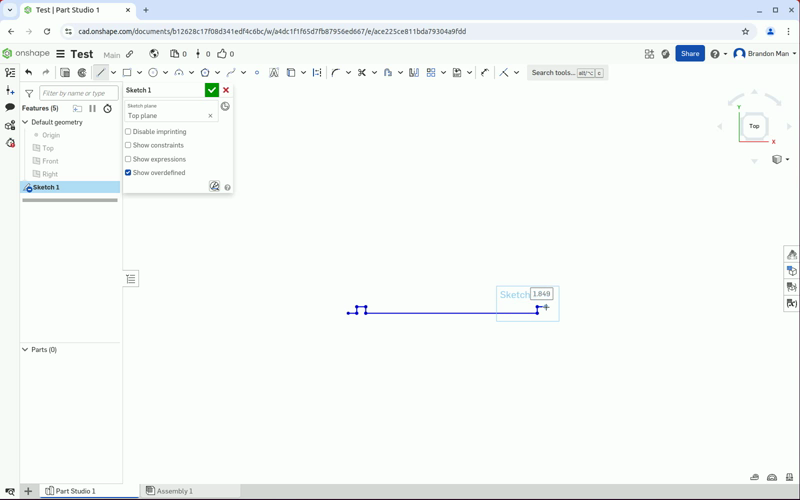
mouse_move(576, 306)
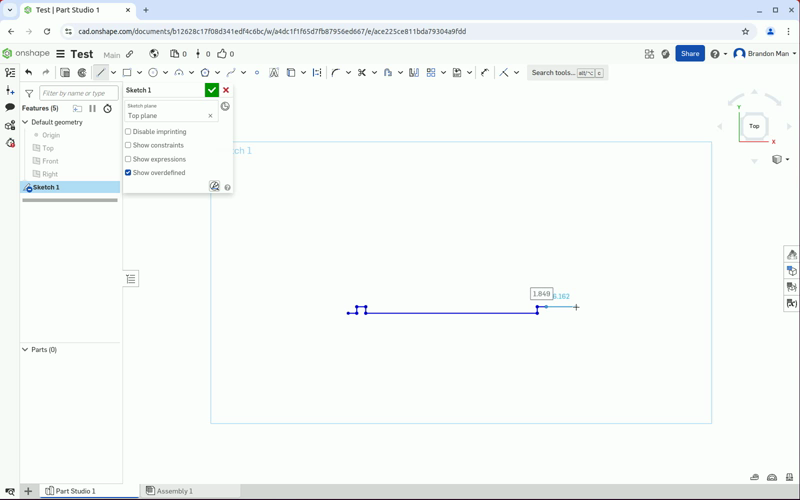
mouse_move(546, 313)
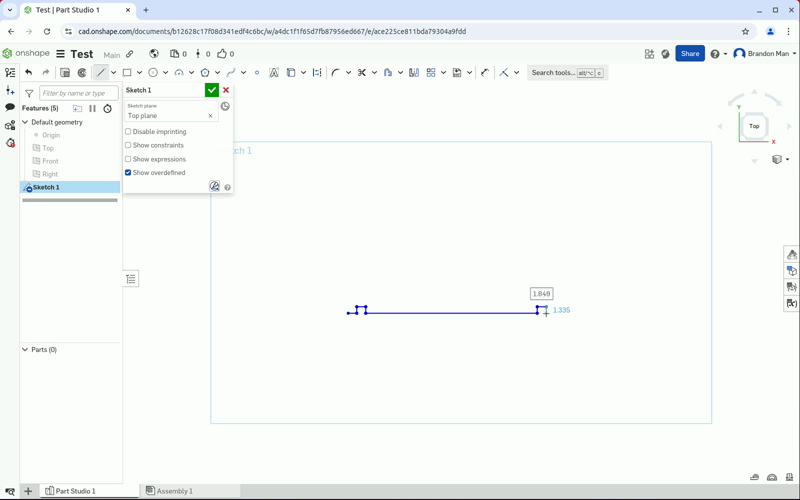
scroll(6)
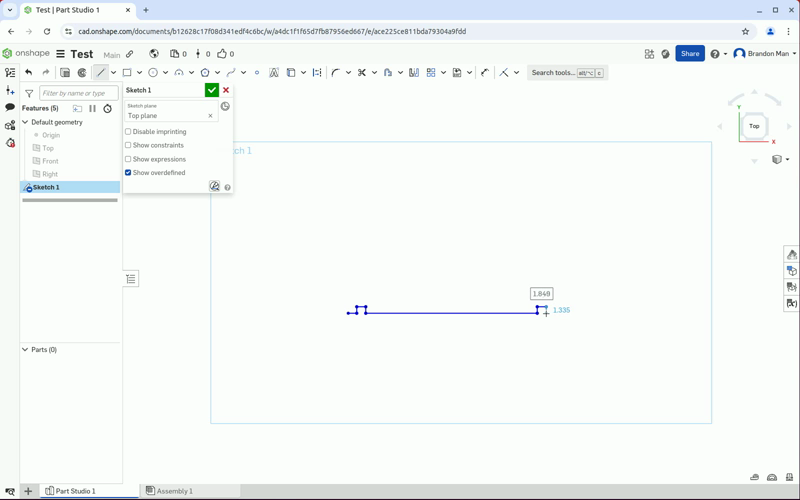
scroll(6)
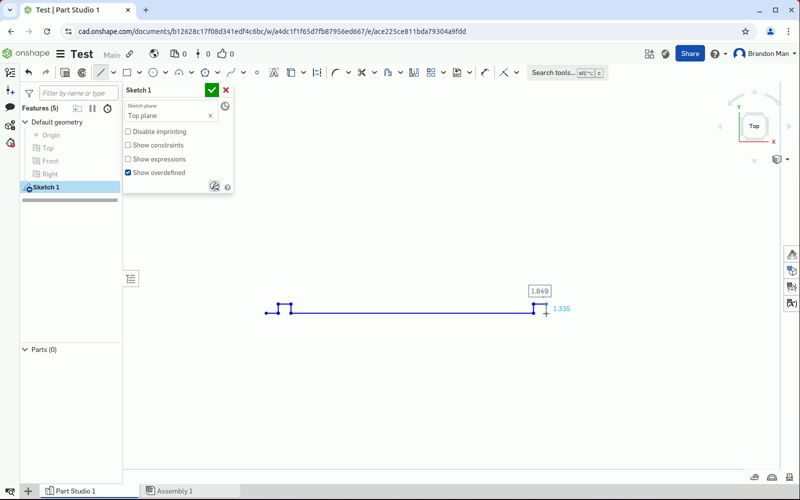
scroll(6)
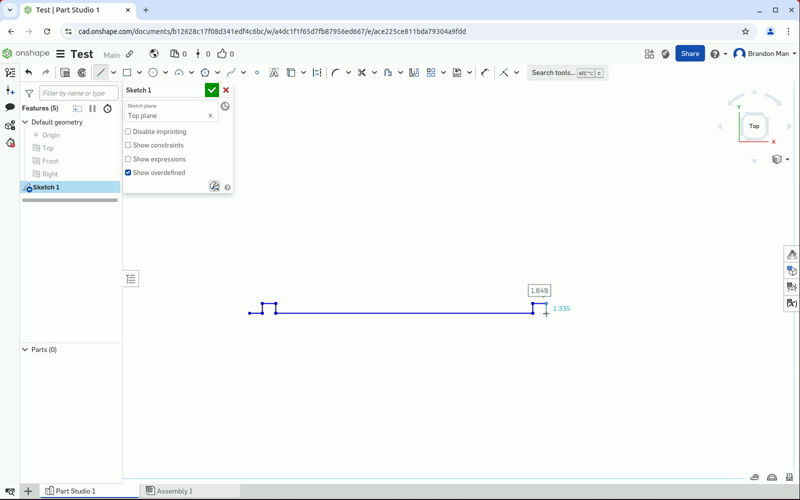
scroll(6)
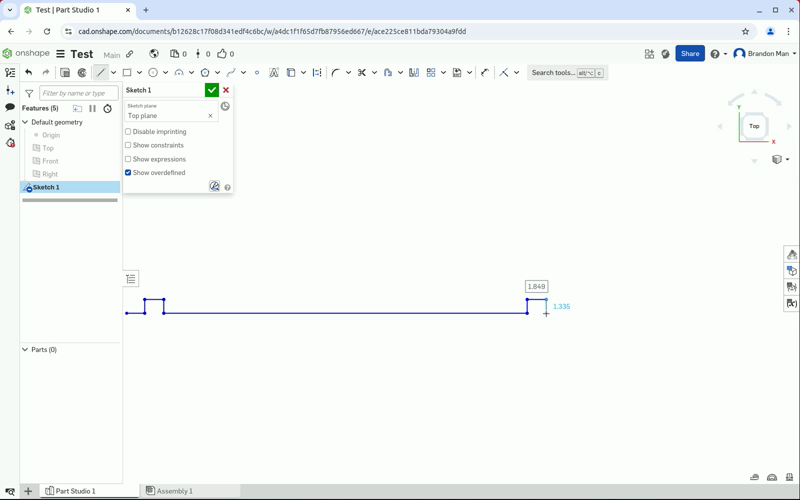
scroll(6)
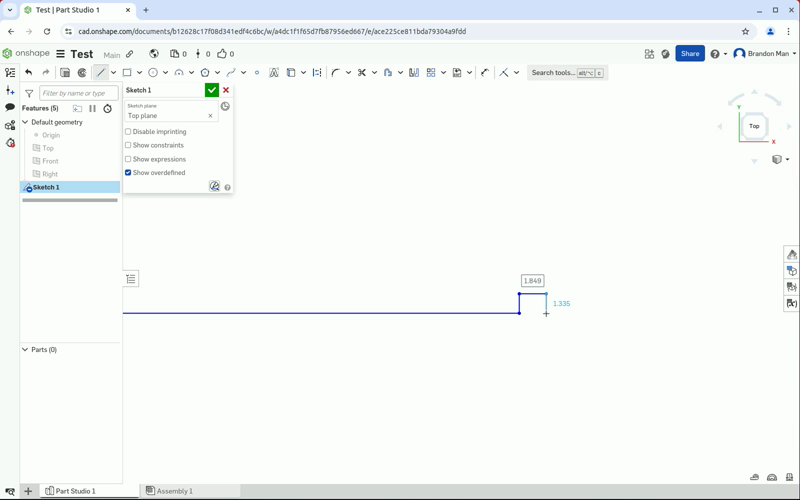
scroll(6)
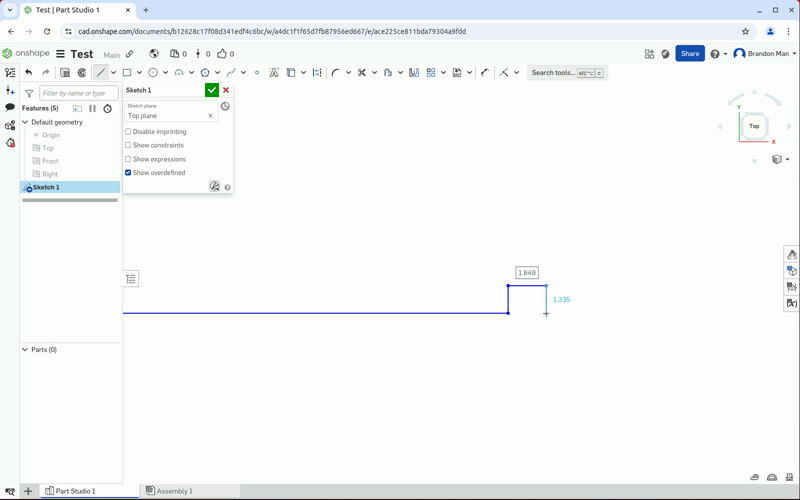
scroll(6)
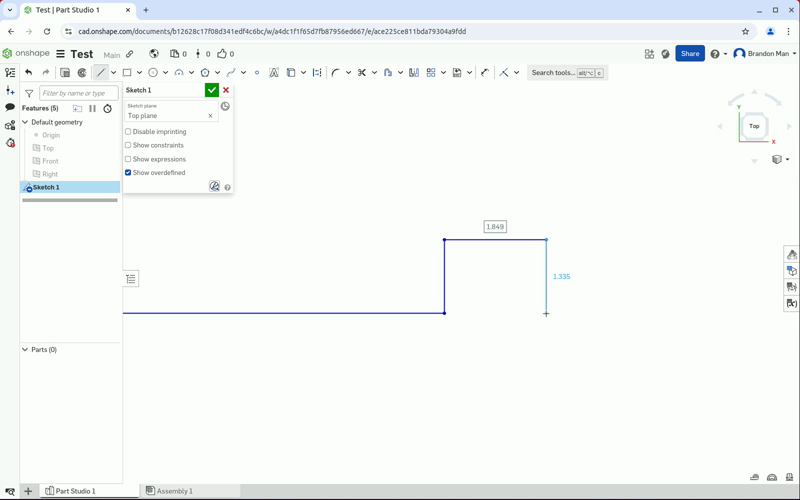
click(546, 313)
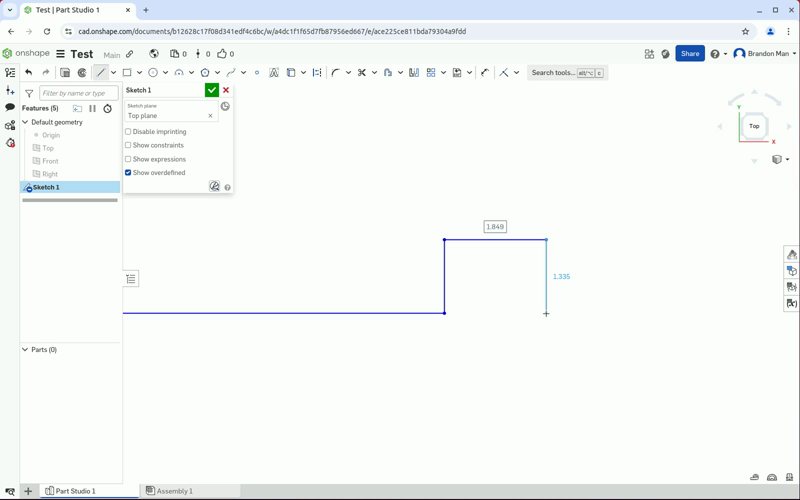
scroll(-6)
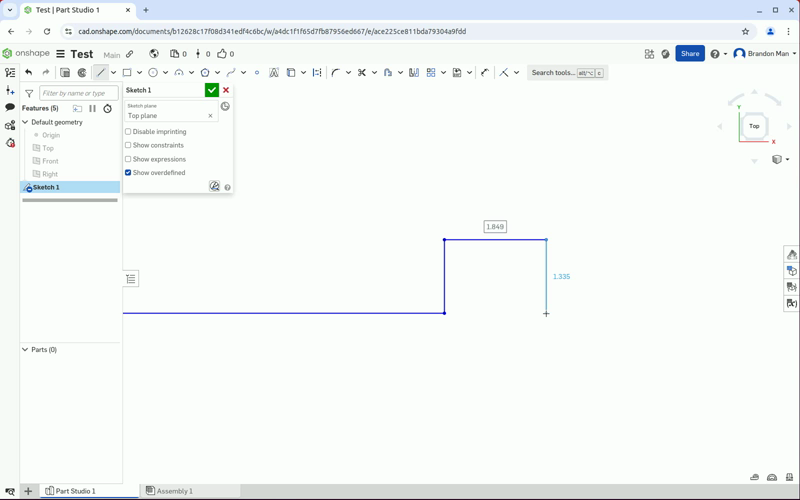
scroll(-6)
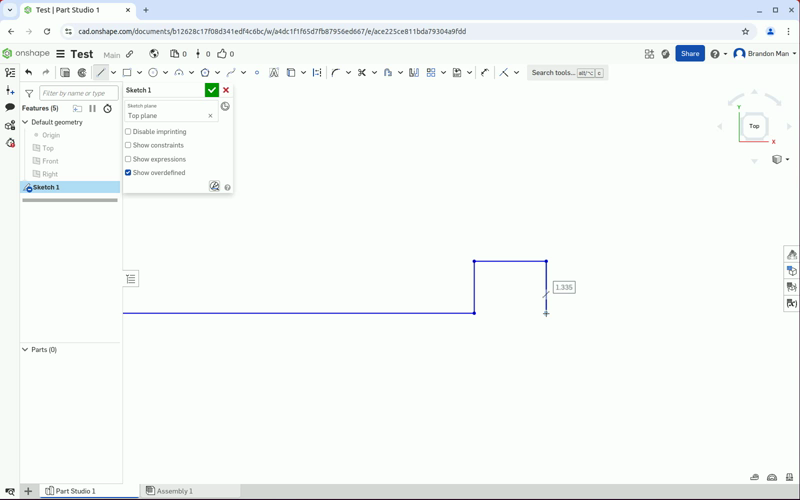
scroll(-6)
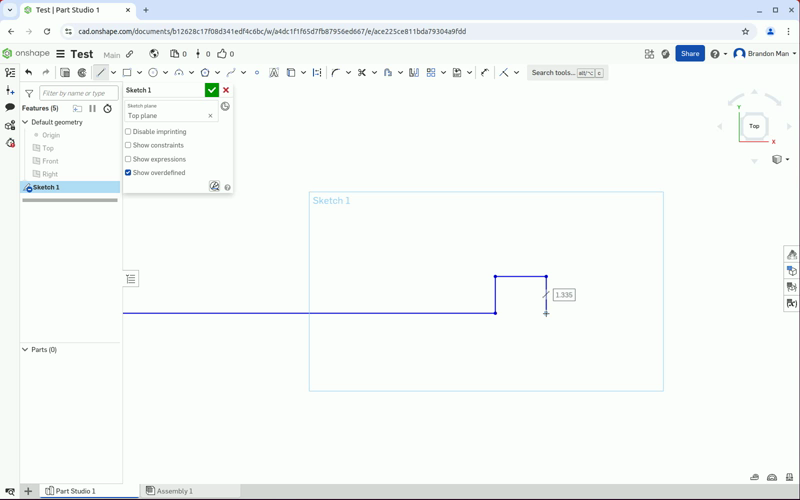
scroll(-6)
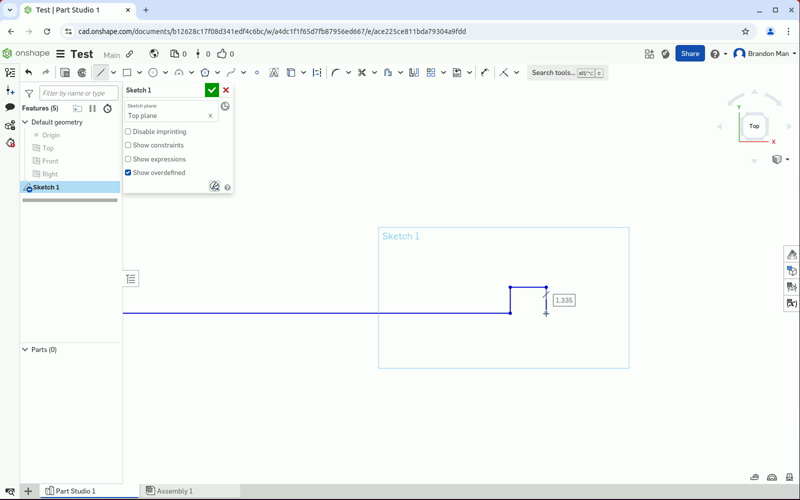
scroll(-6)
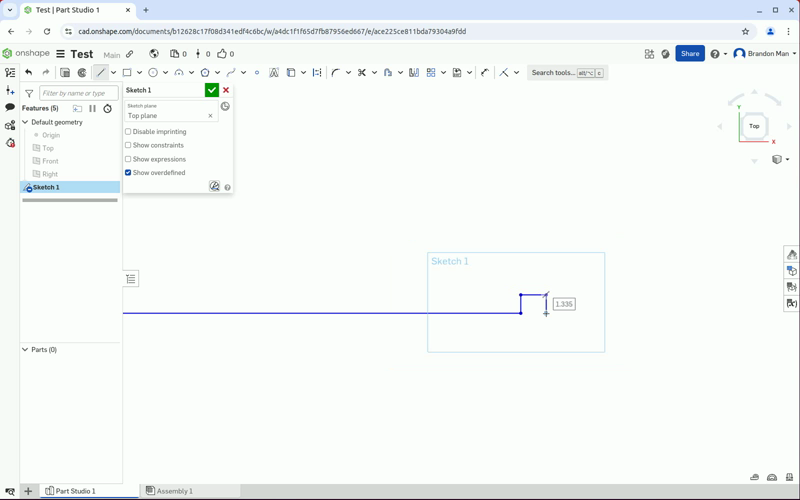
scroll(-6)
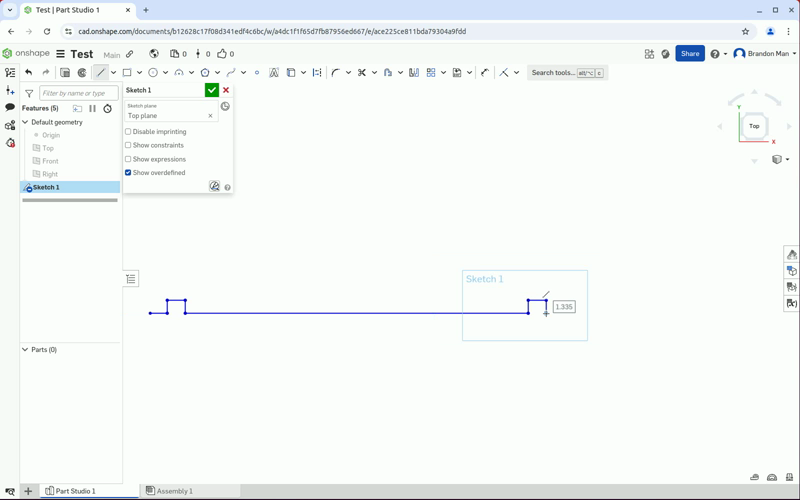
scroll(-6)
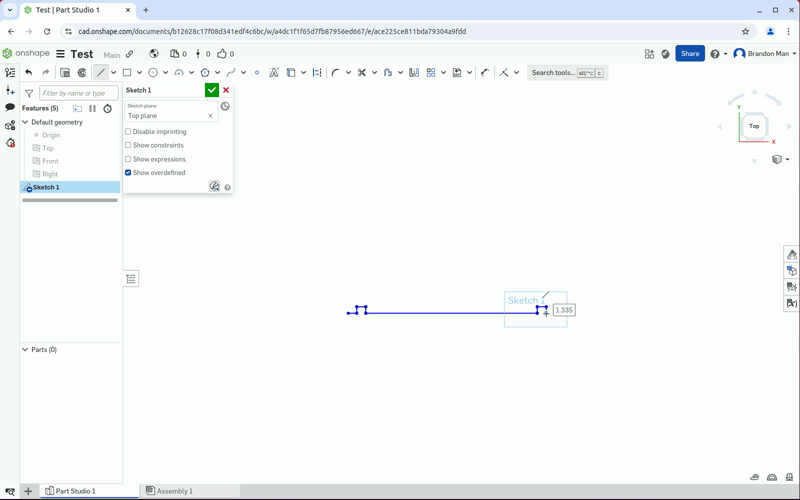
key_up(shift)
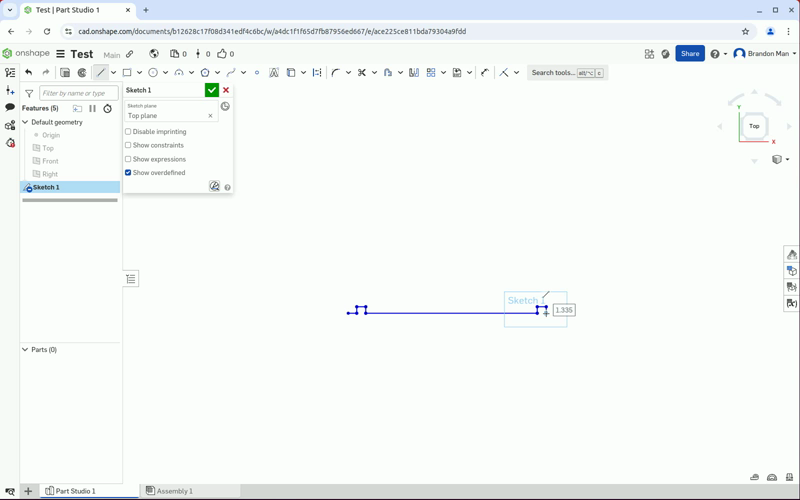
key_down(shift)
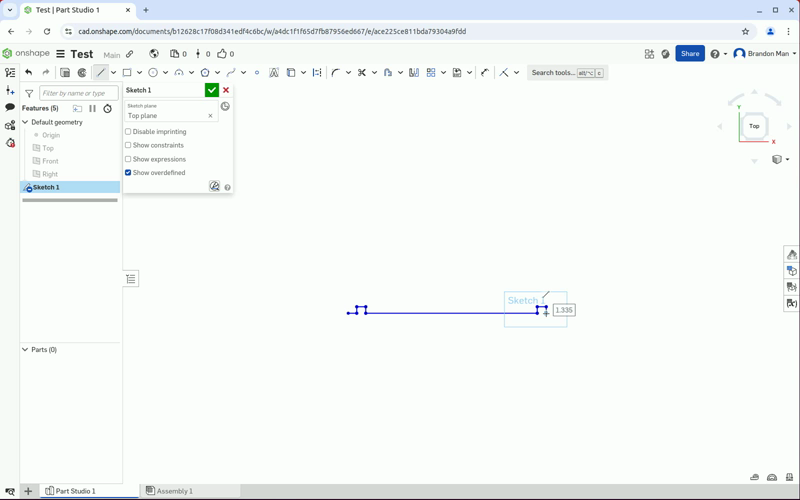
mouse_move(576, 313)
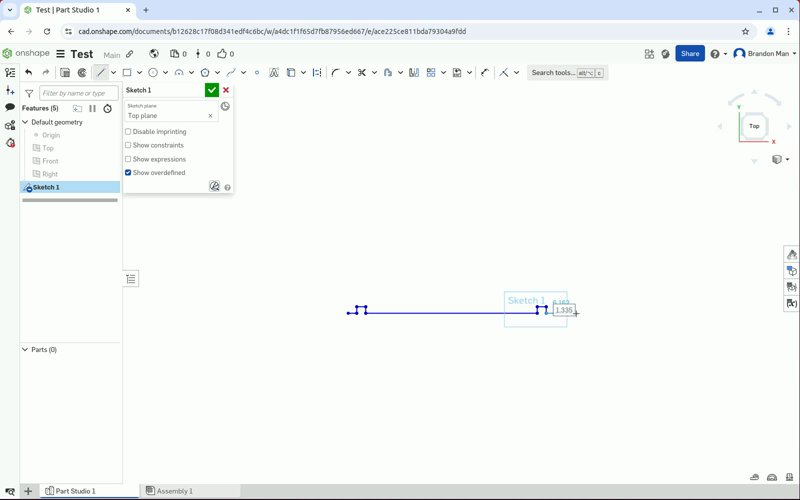
mouse_move(554, 313)
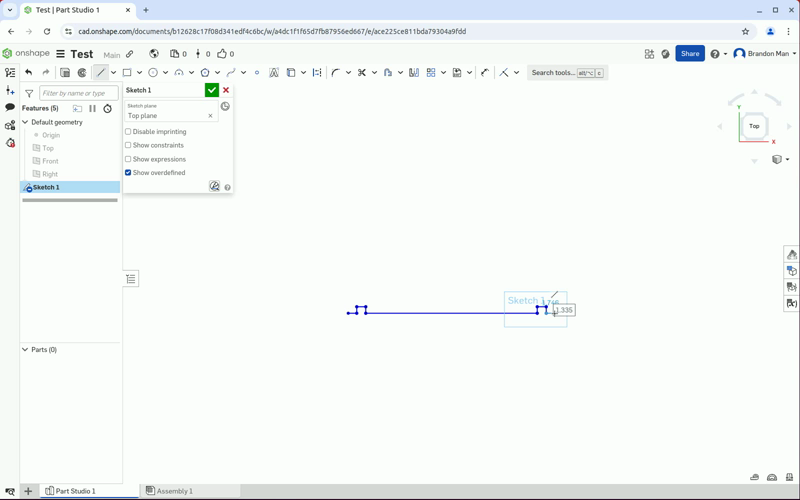
click(554, 313)
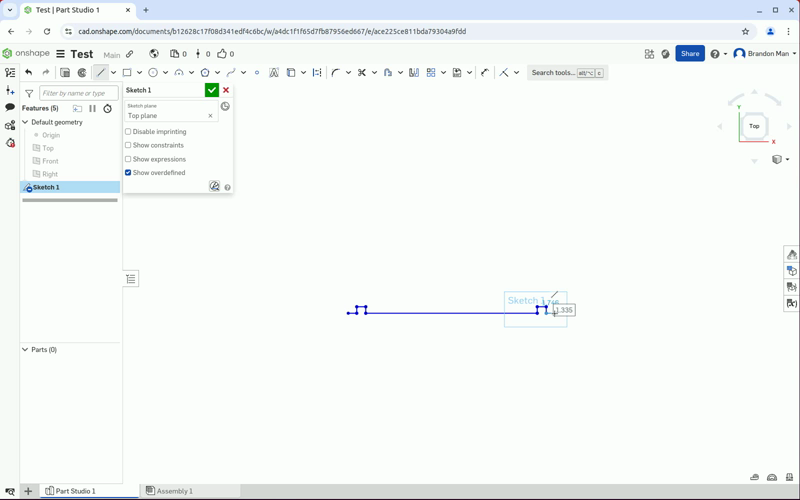
key_up(shift)
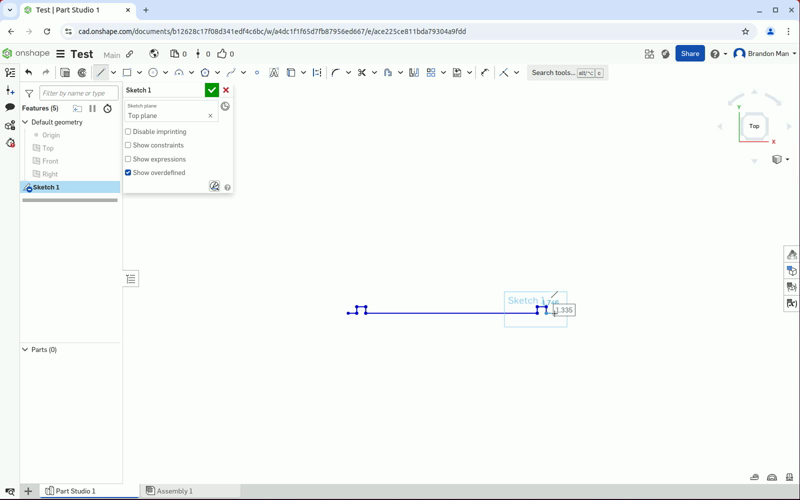
key_down(shift)
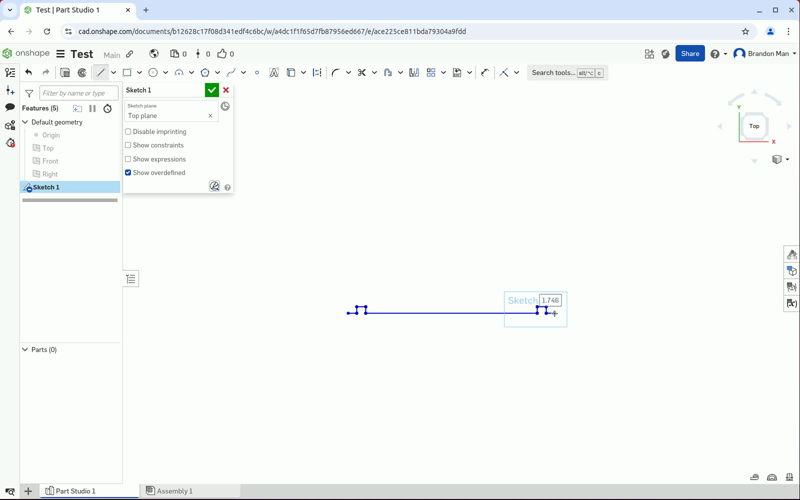
mouse_move(554, 248)
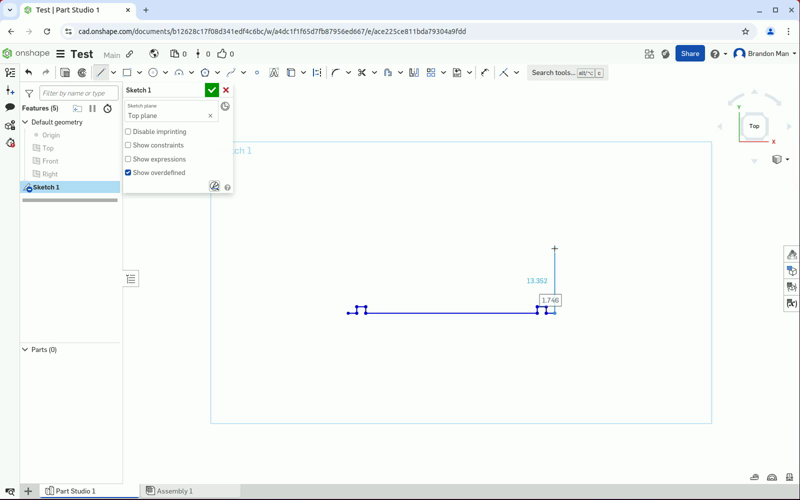
click(554, 248)
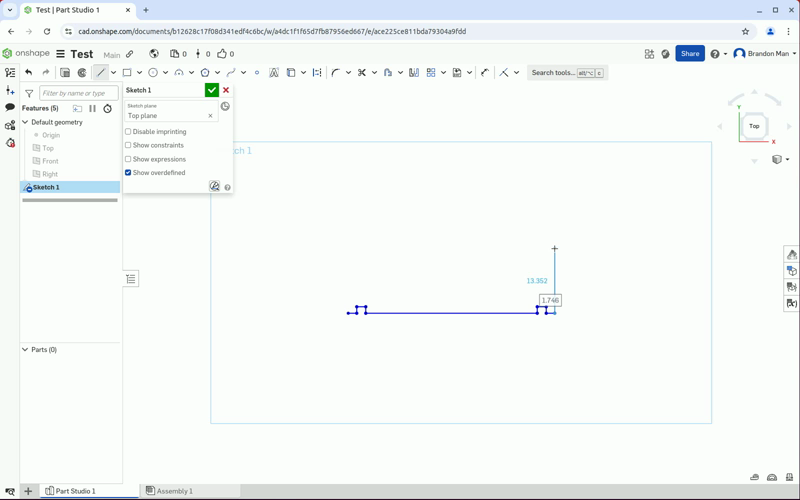
key_up(shift)
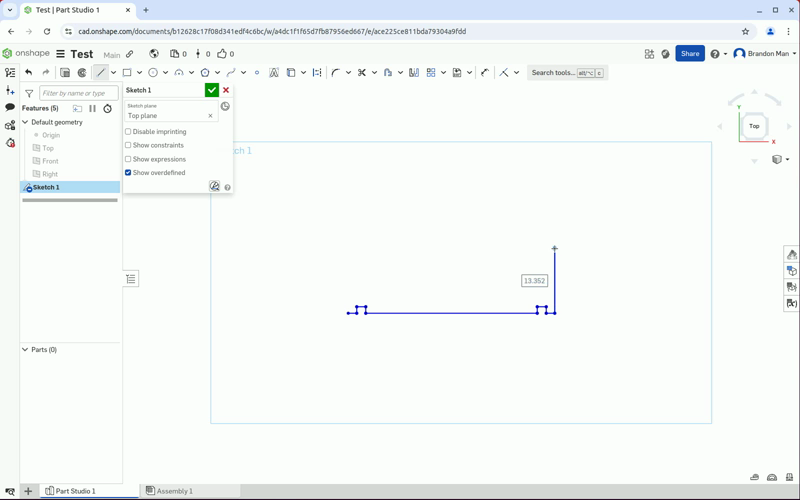
key_down(shift)
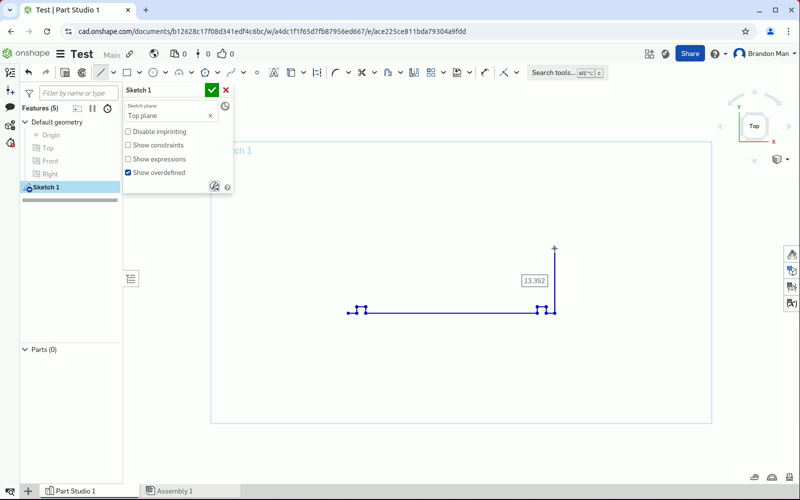
mouse_move(348, 248)
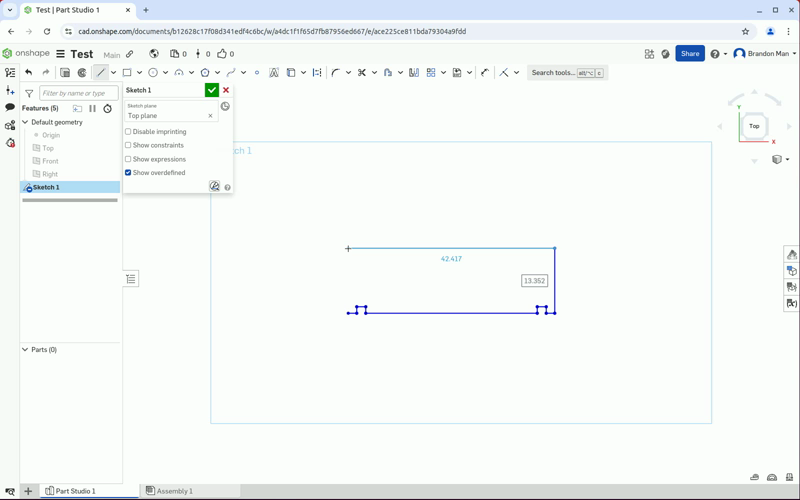
click(348, 248)
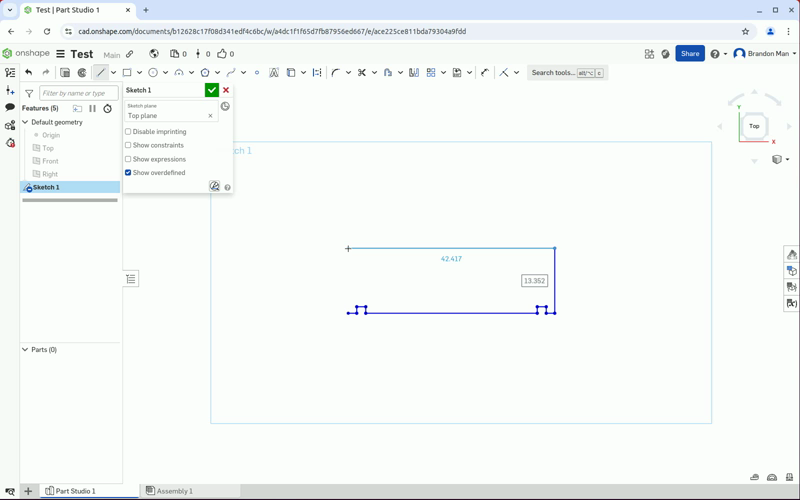
key_up(shift)
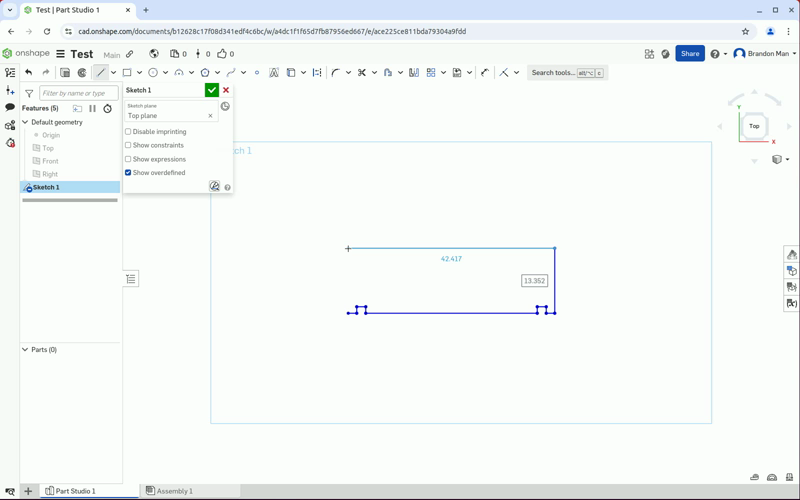
key_down(shift)
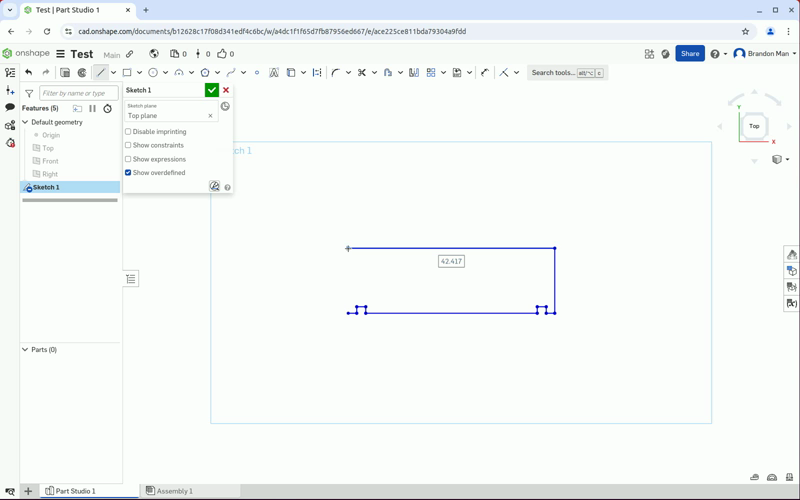
mouse_move(348, 313)
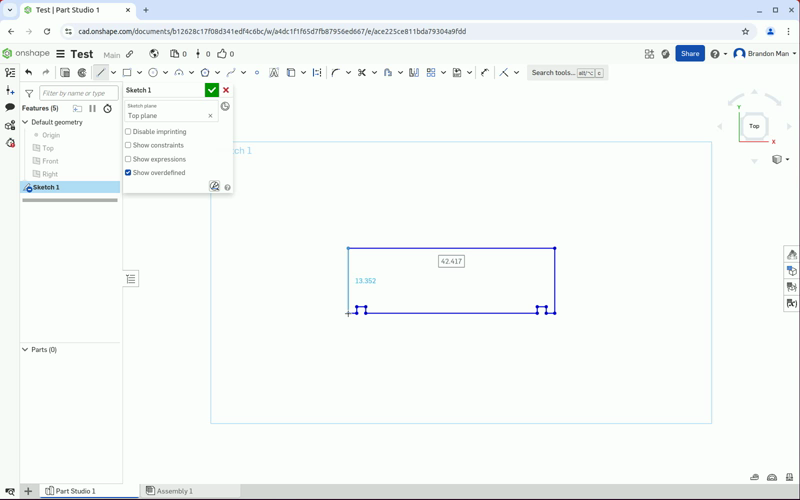
key_up(shift)
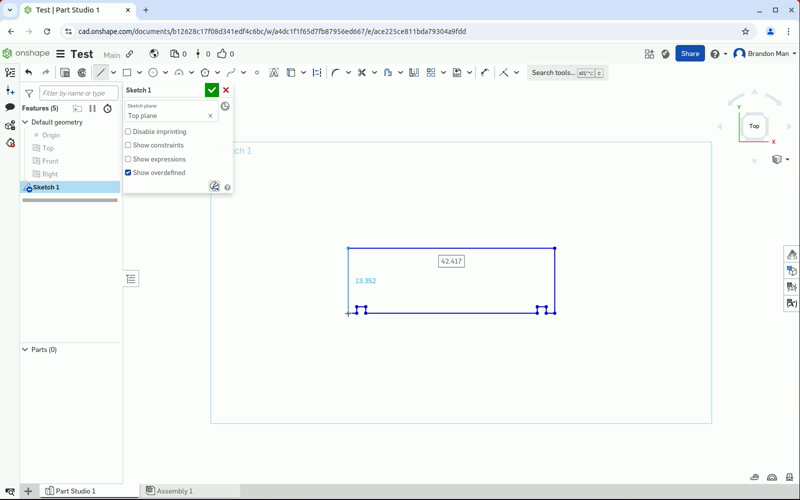
click(348, 313)
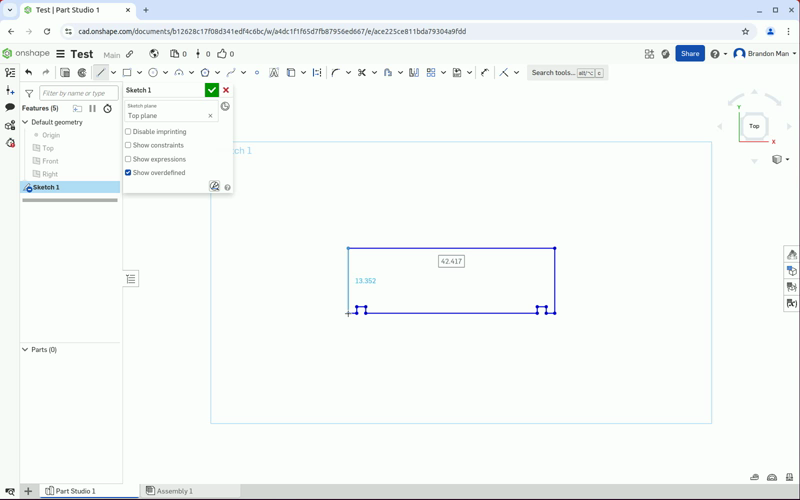
key(esc)
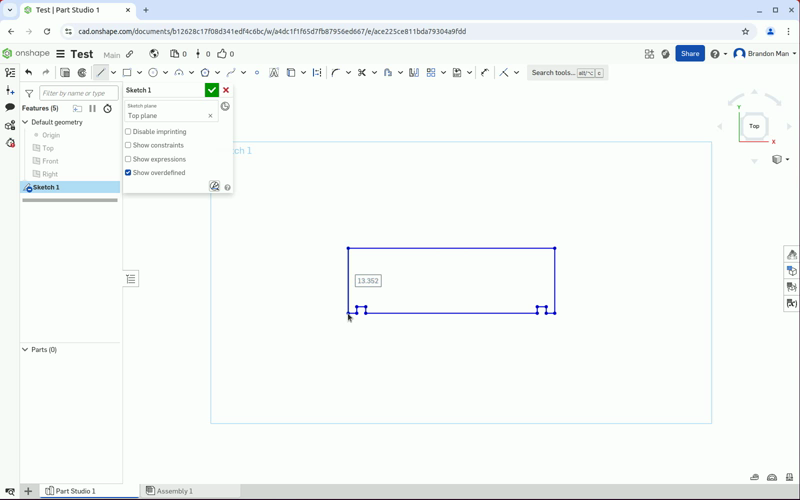
mouse_move(474, 300)
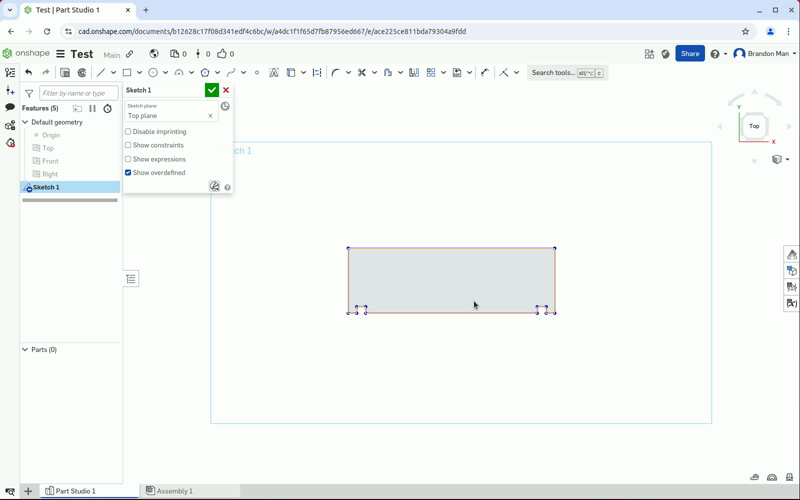
click(474, 300)
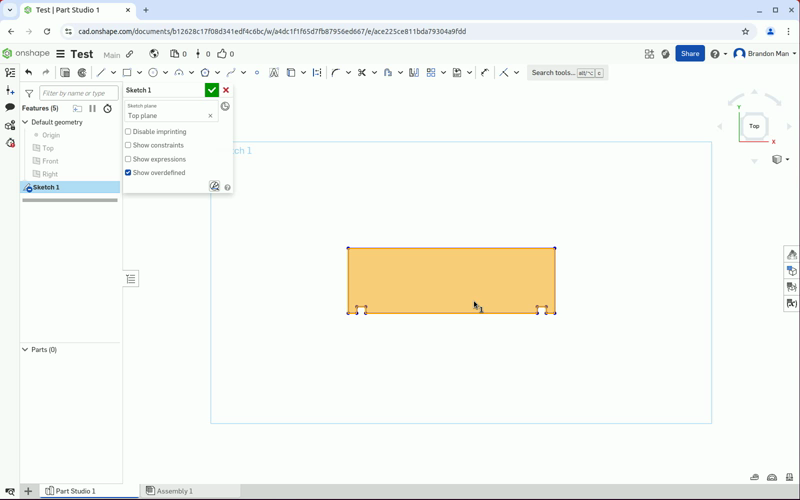
mouse_move(73, 352)
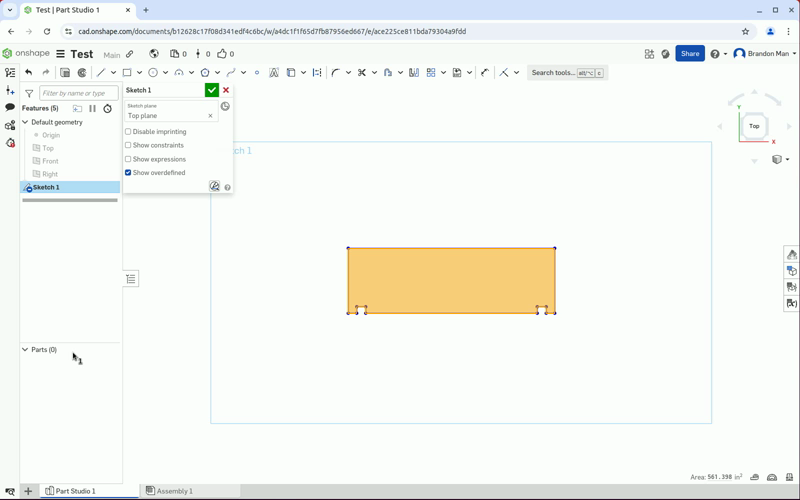
key(shift+y)
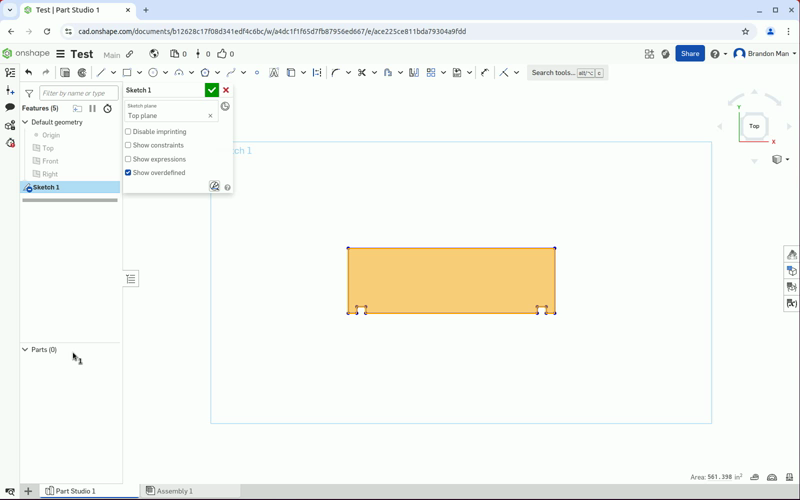
key(shift+e)
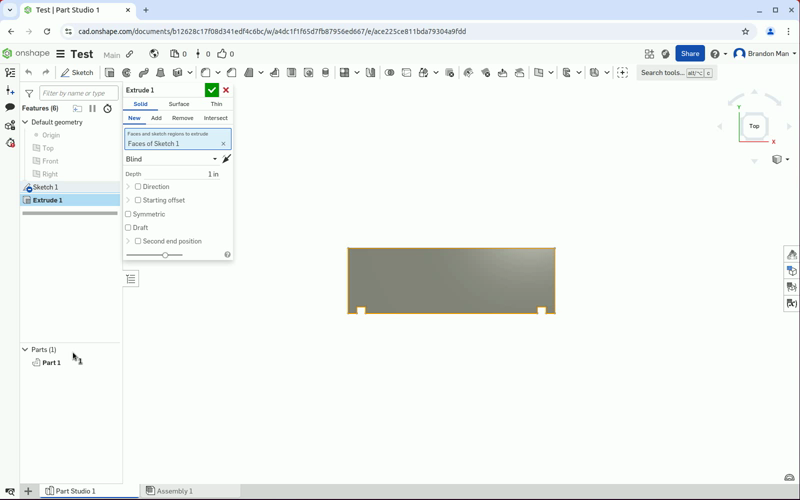
mouse_move(143, 106)
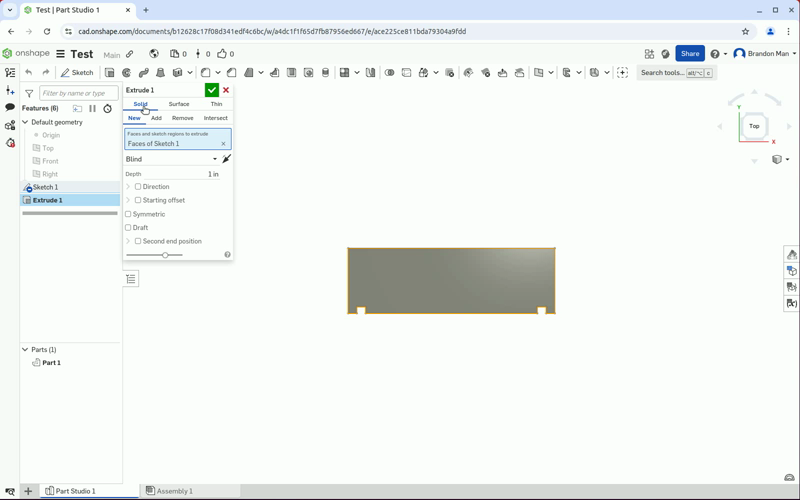
click(143, 106)
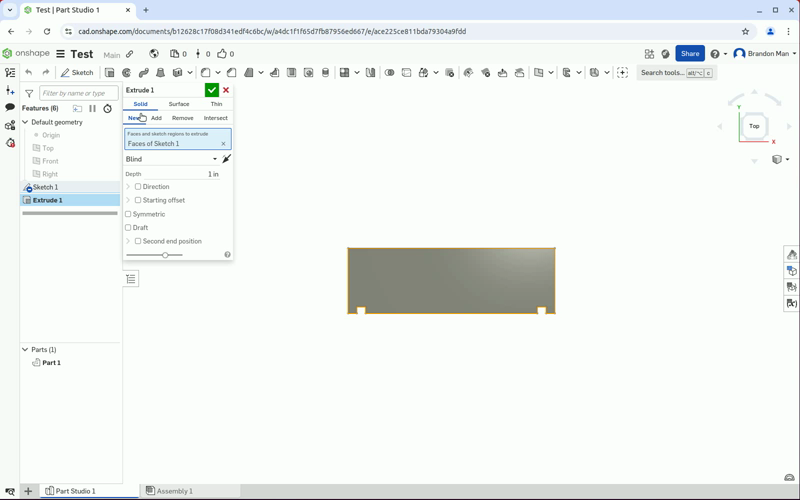
mouse_move(137, 120)
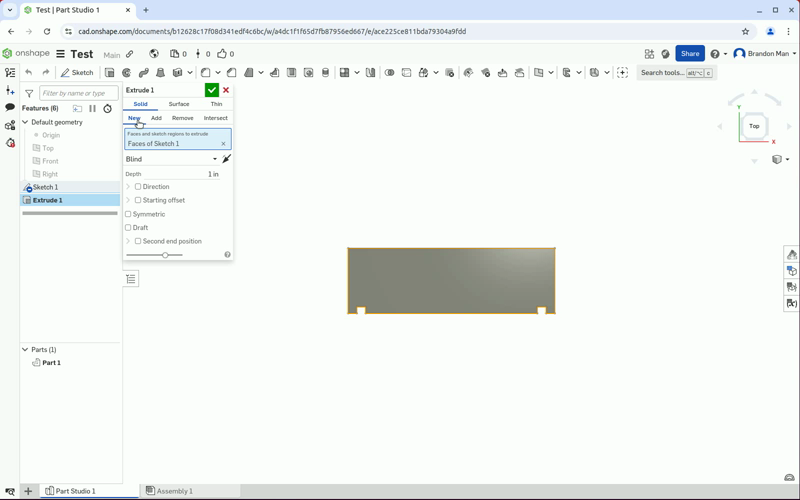
click(137, 120)
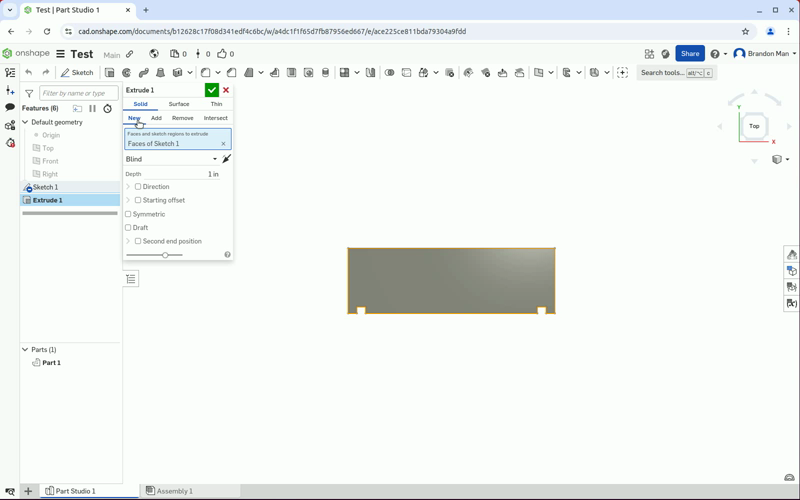
key(tab, 4)
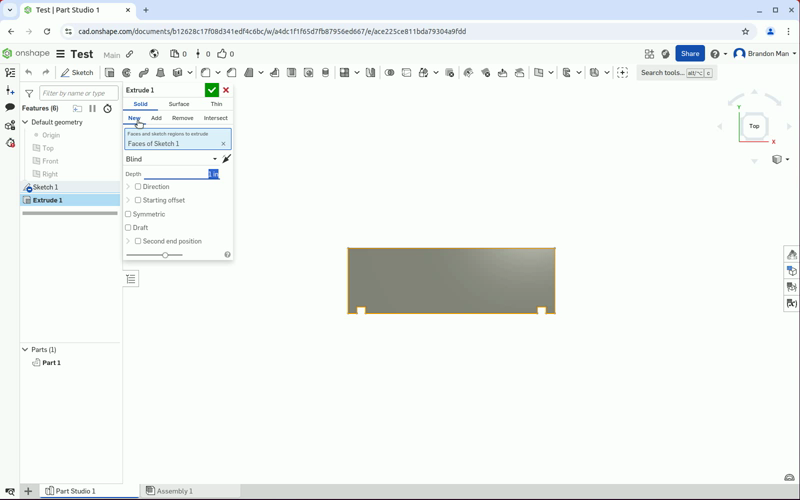
text(0.963)
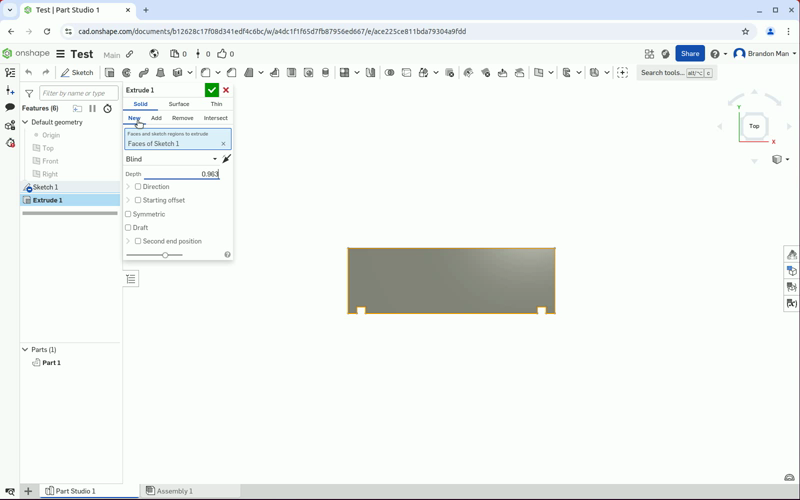
key(enter)
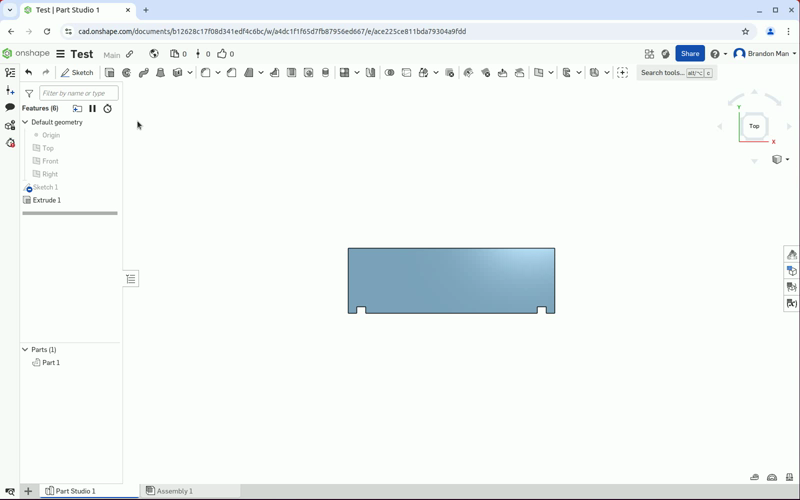
key(shift+h)
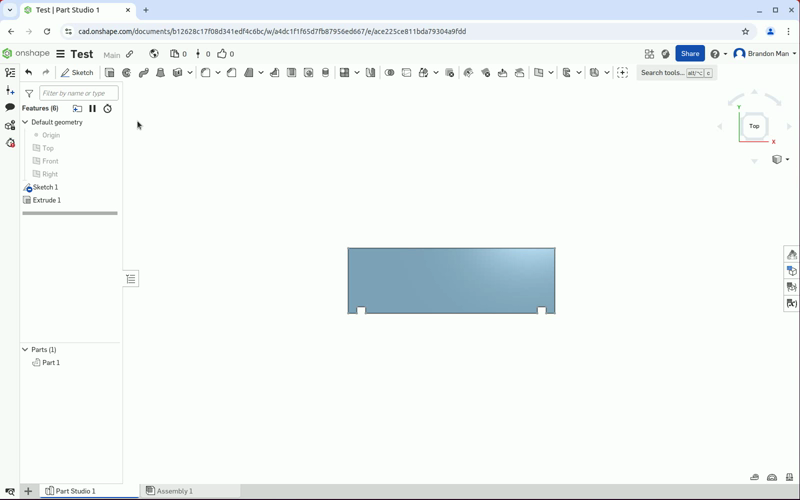
key(shift+h)
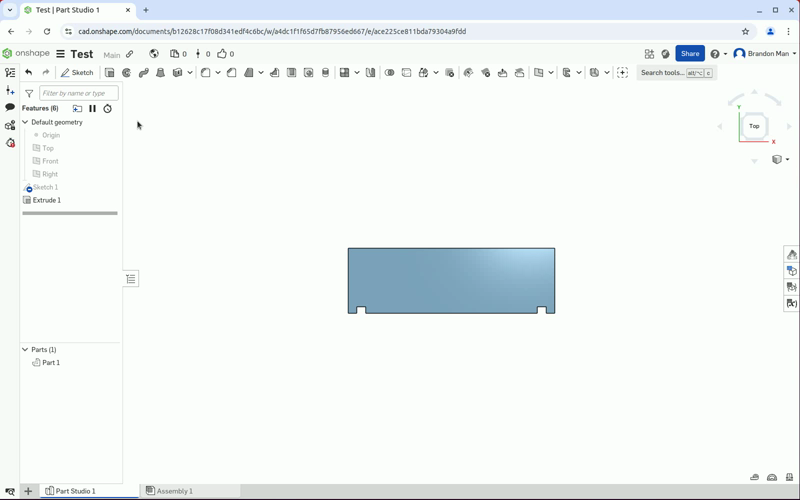
mouse_move(73, 189)
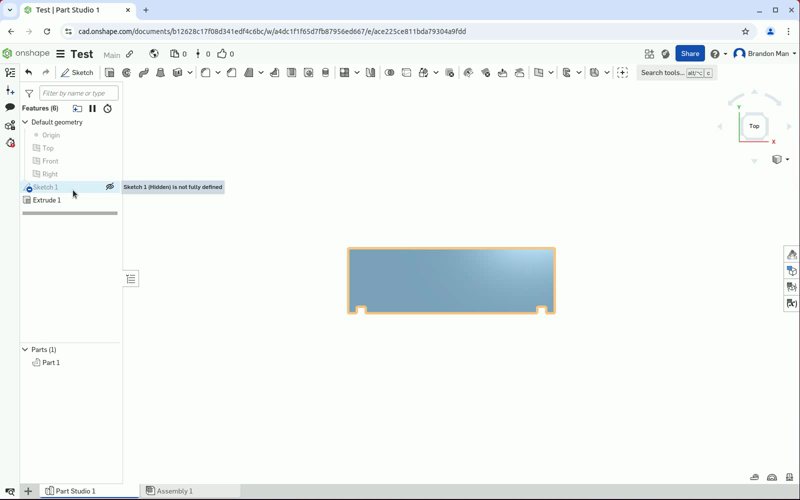
click(73, 189)
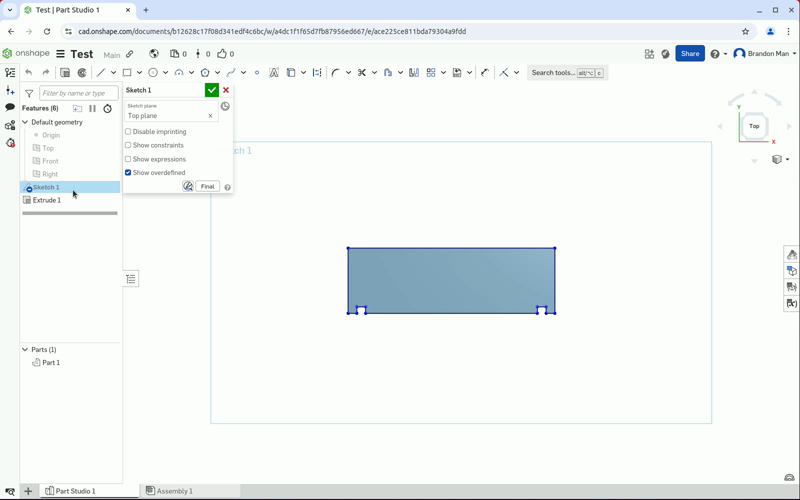
mouse_move(229, 92)
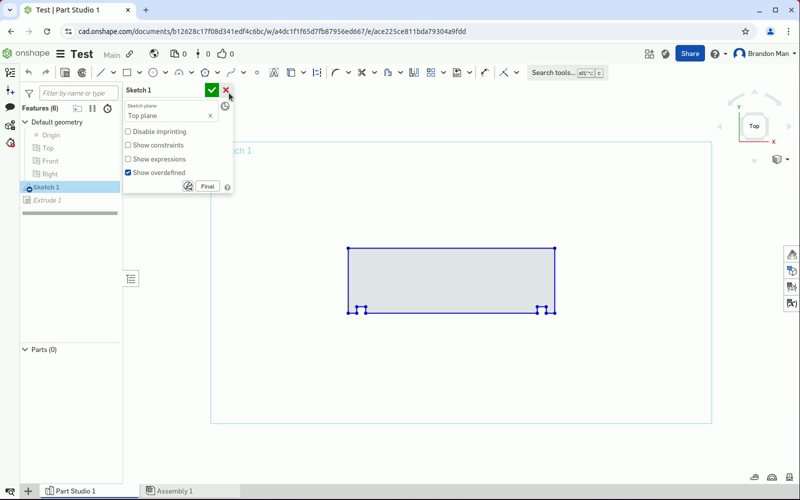
click(229, 92)
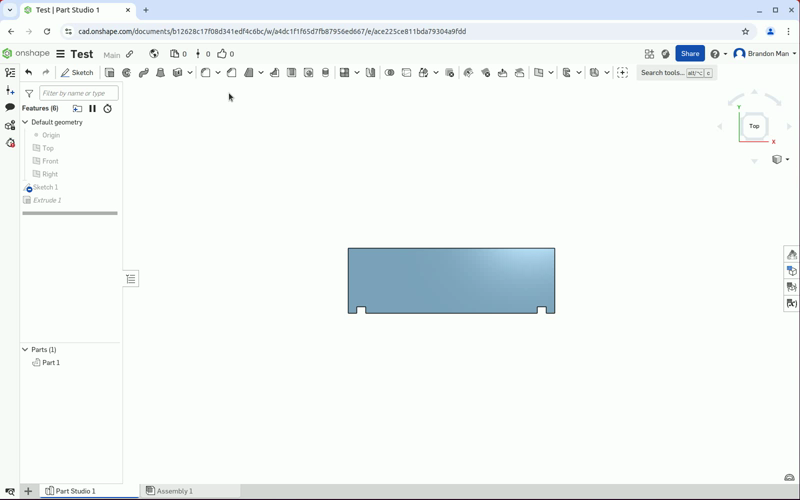
mouse_move(541, 75)
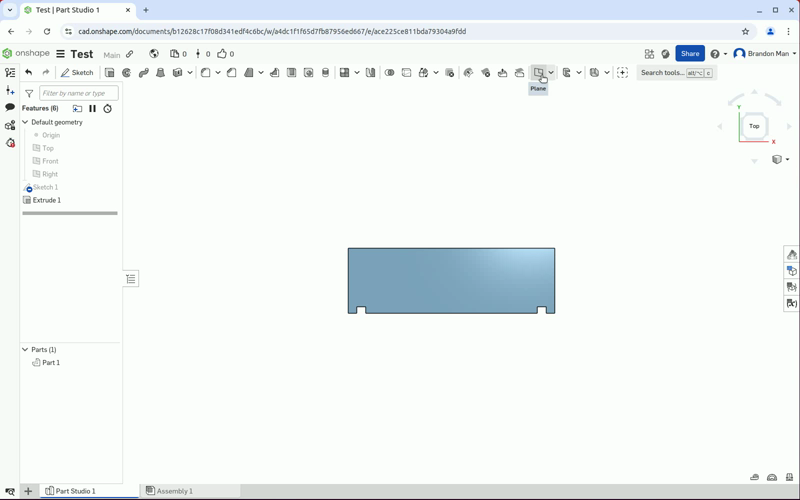
click(541, 75)
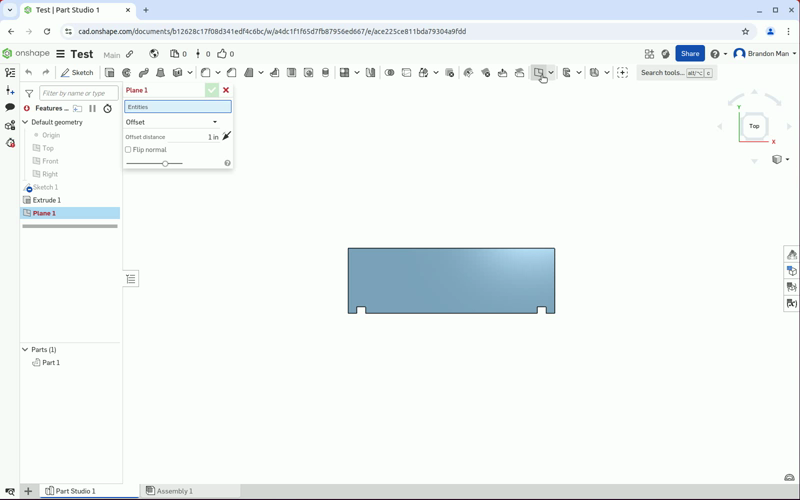
mouse_move(73, 150)
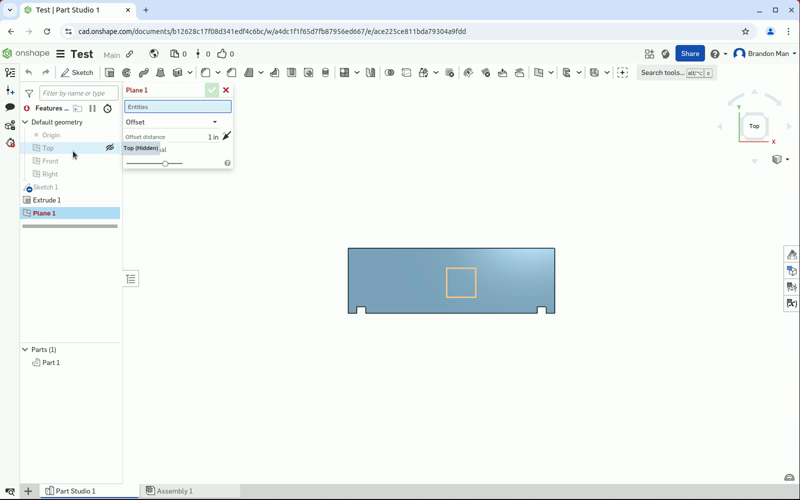
click(73, 150)
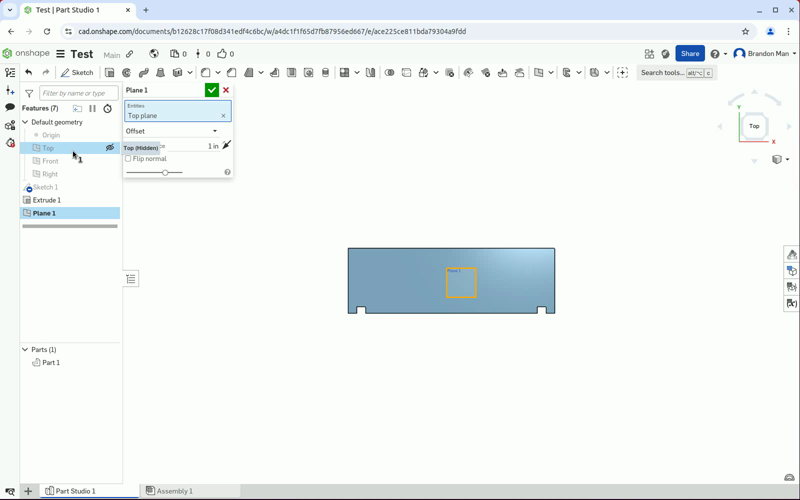
key(tab, 2)
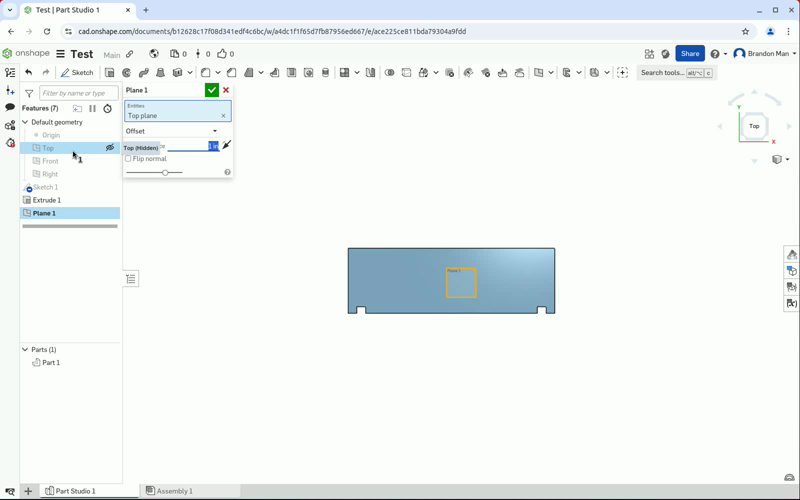
text(0.955)
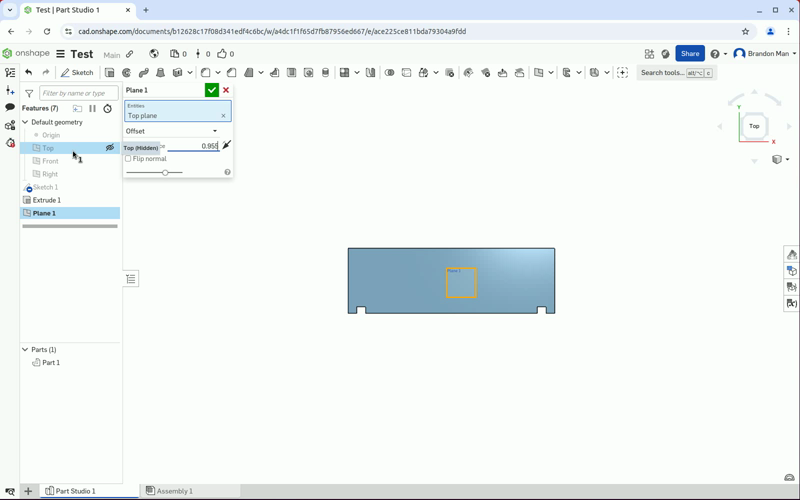
key(enter, 2)
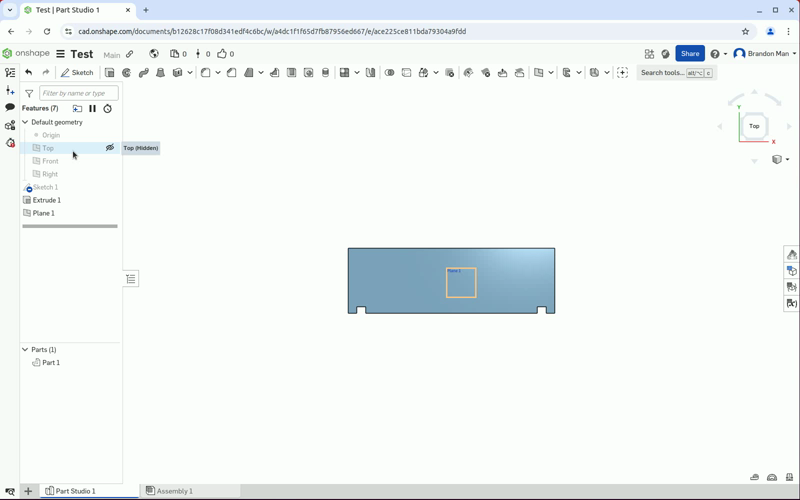
key(shift+s)
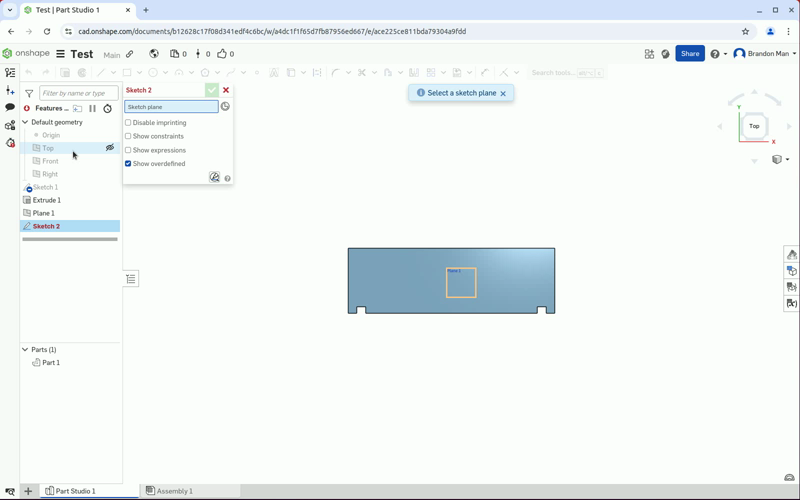
mouse_move(73, 215)
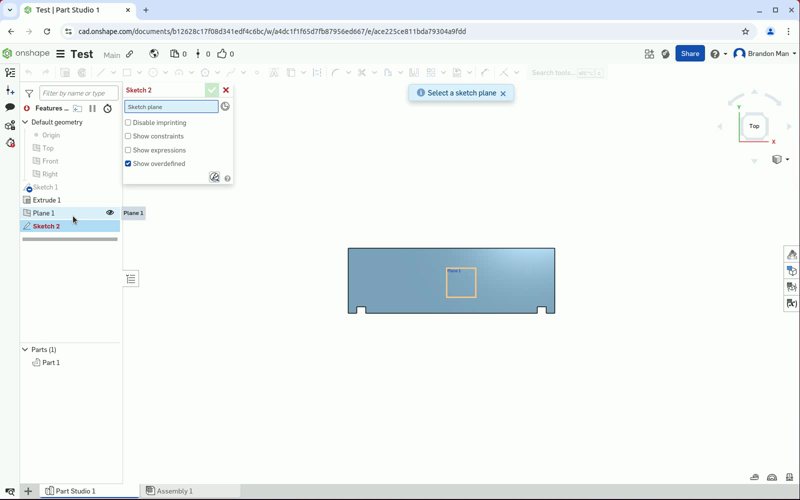
click(73, 215)
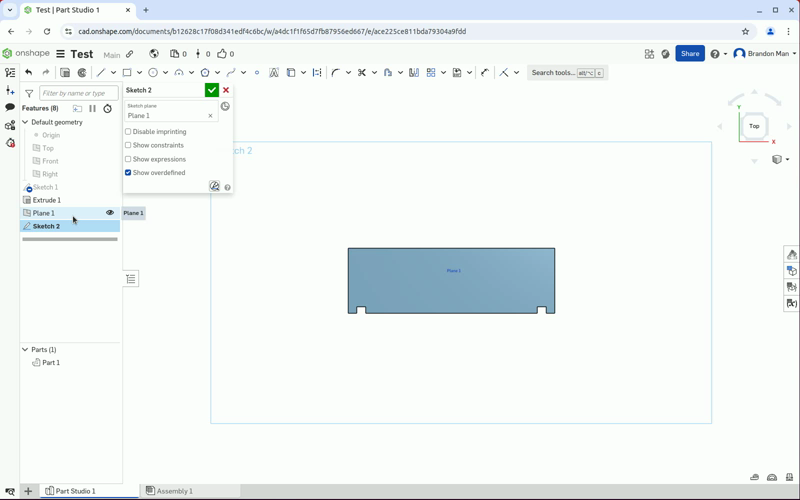
mouse_move(73, 352)
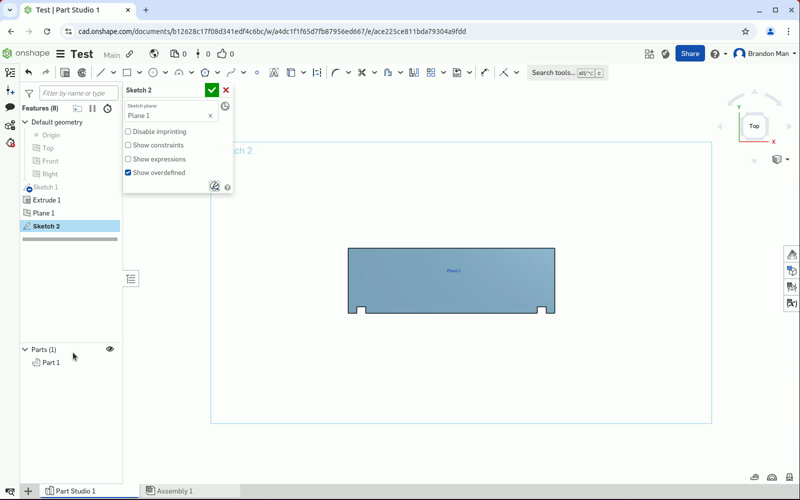
key(y)
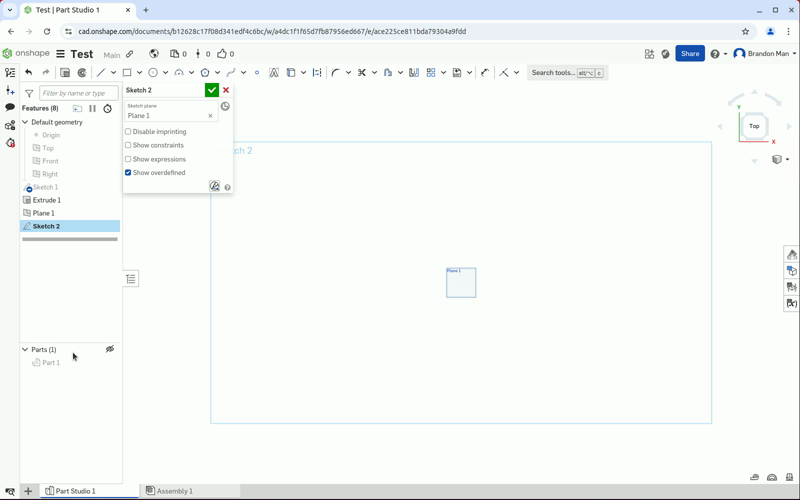
key(l)
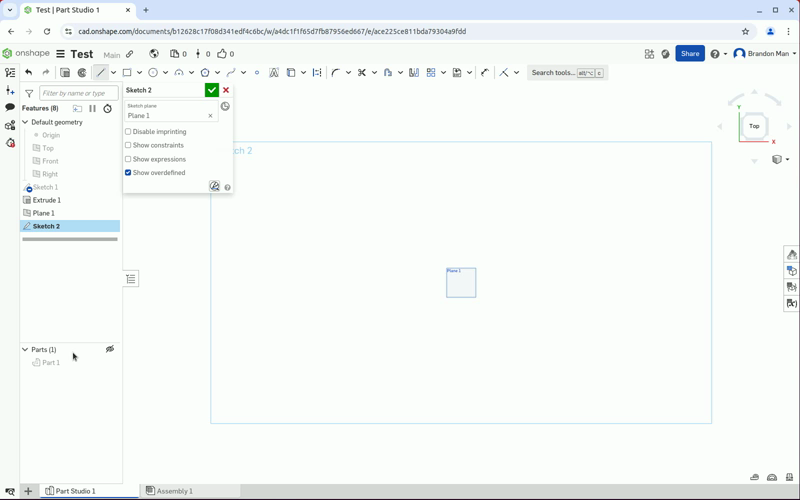
key_down(shift)
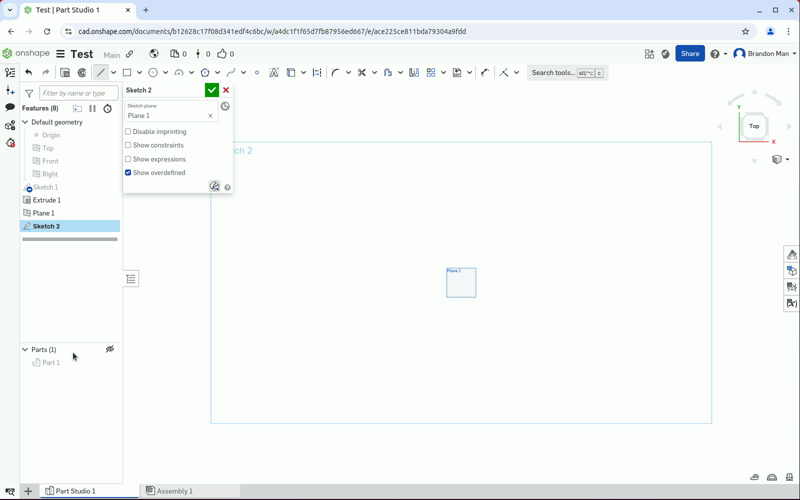
mouse_move(359, 282)
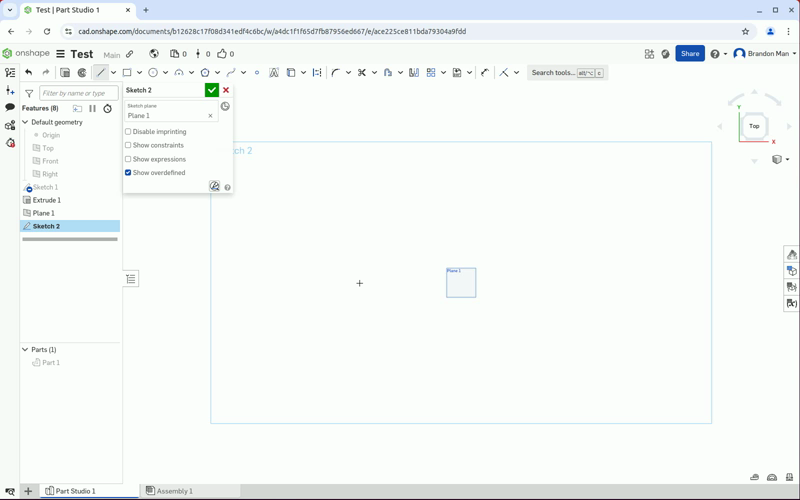
click(359, 282)
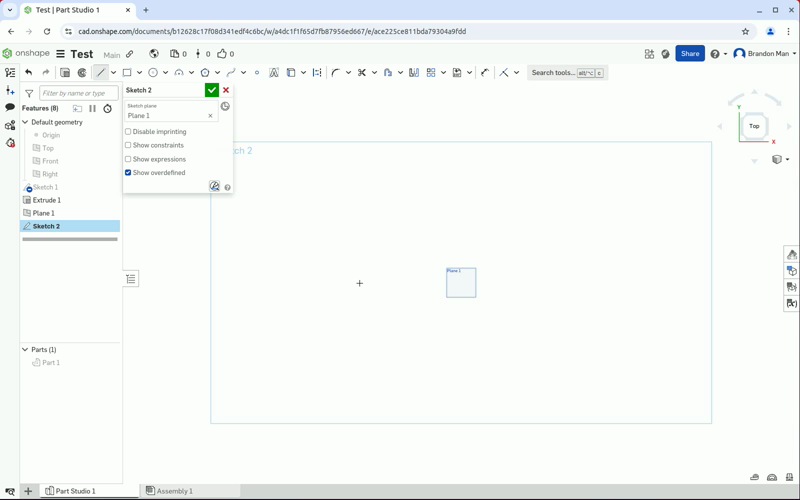
key_up(shift)
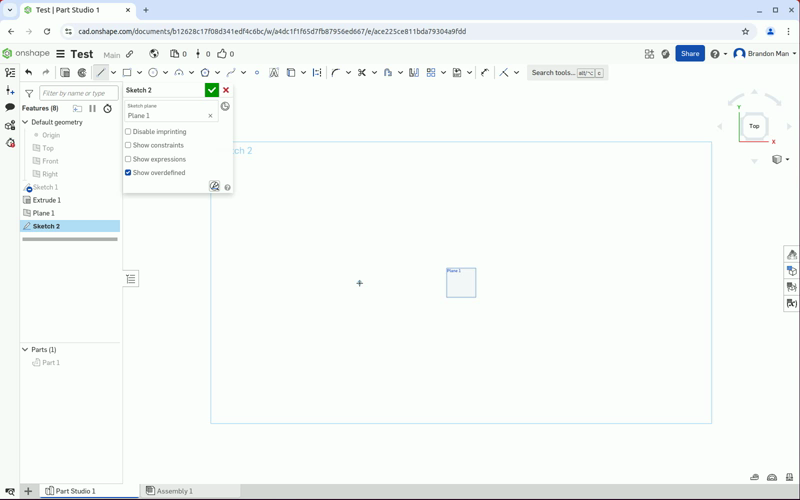
key_down(shift)
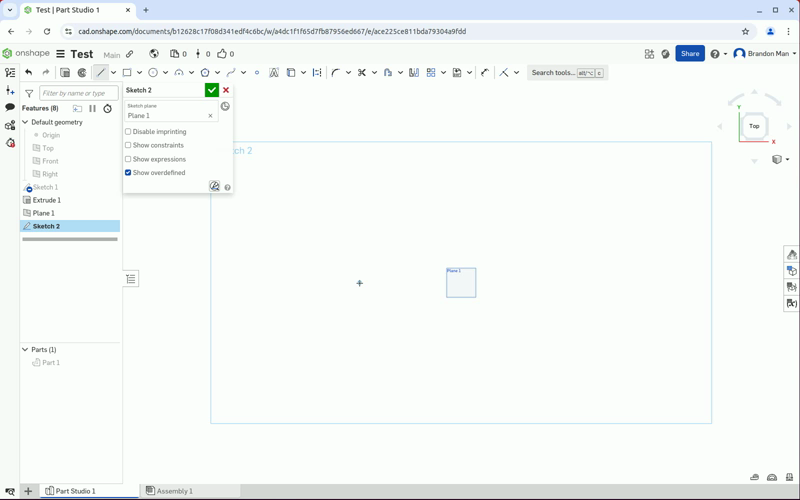
mouse_move(389, 282)
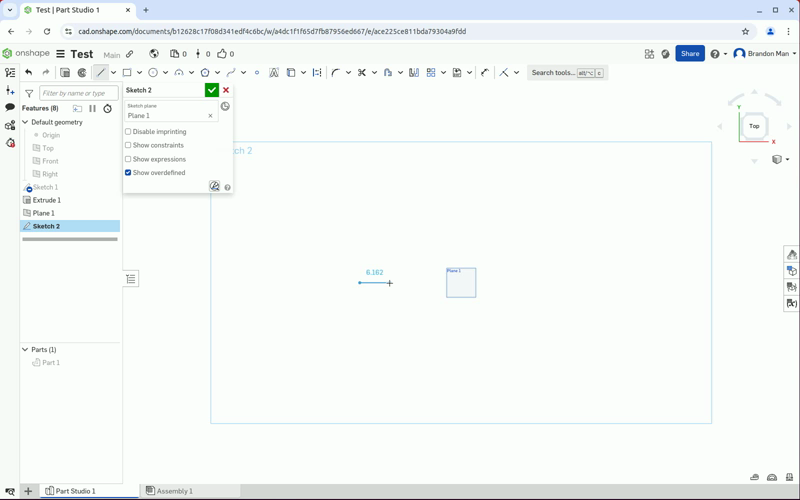
mouse_move(391, 282)
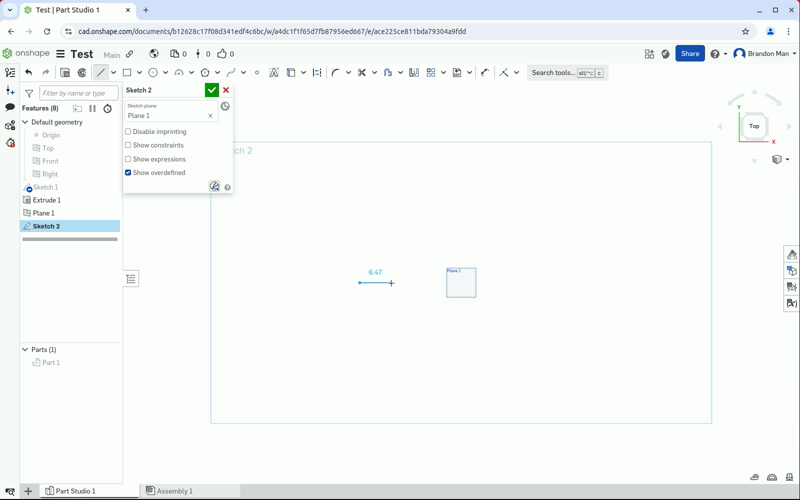
click(391, 282)
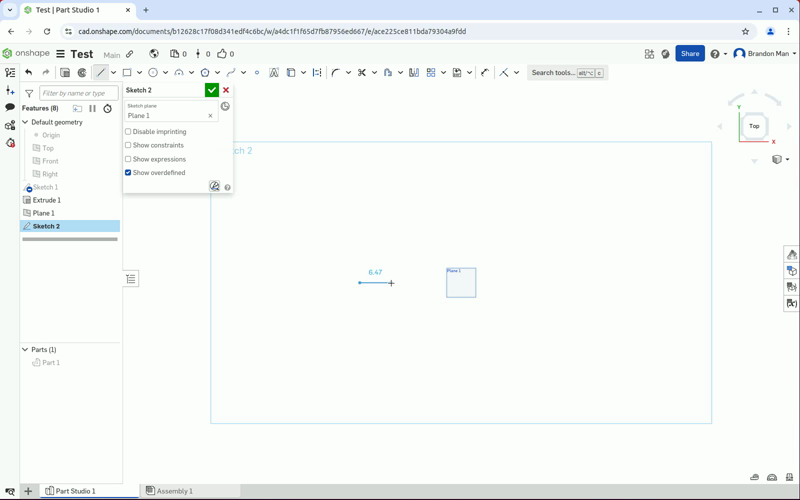
key_up(shift)
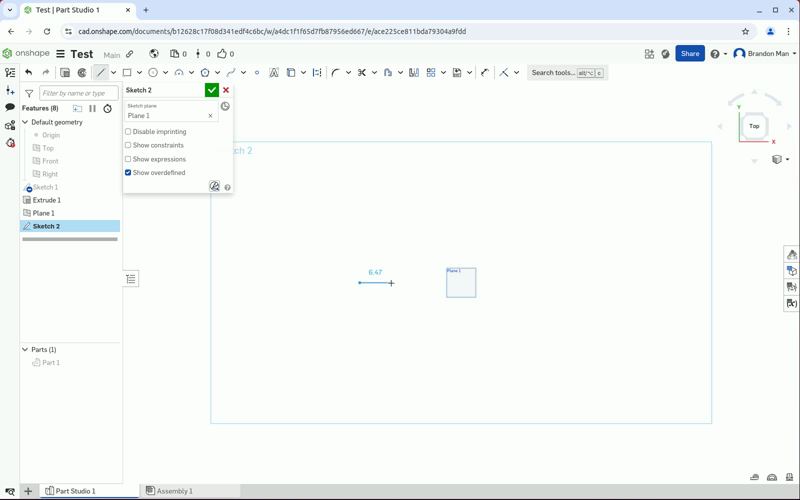
key_down(shift)
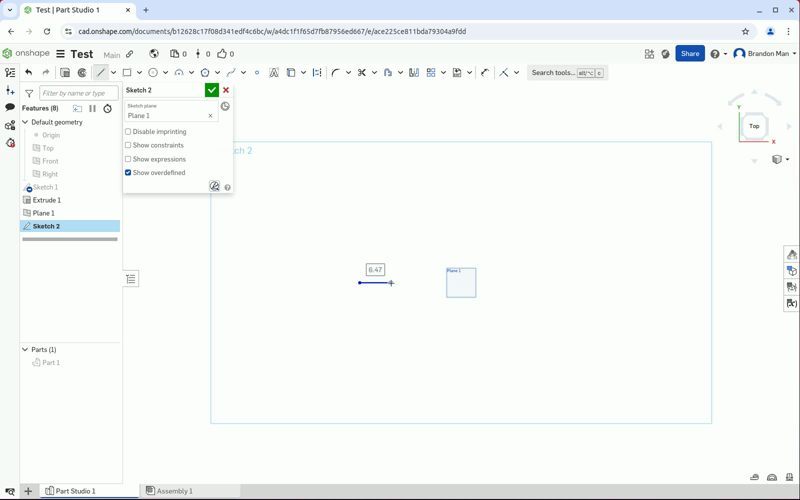
mouse_move(421, 282)
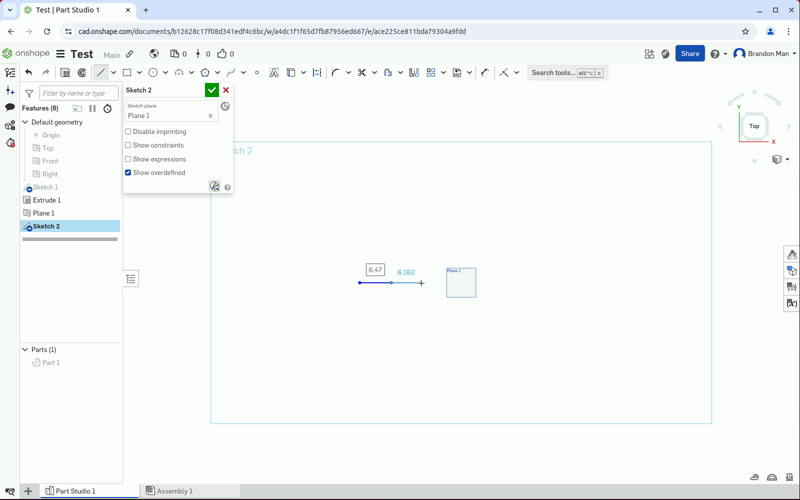
mouse_move(391, 271)
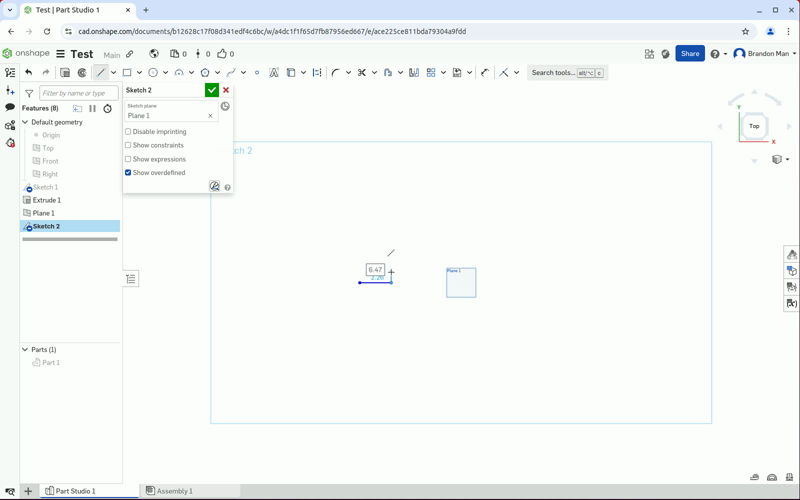
click(391, 271)
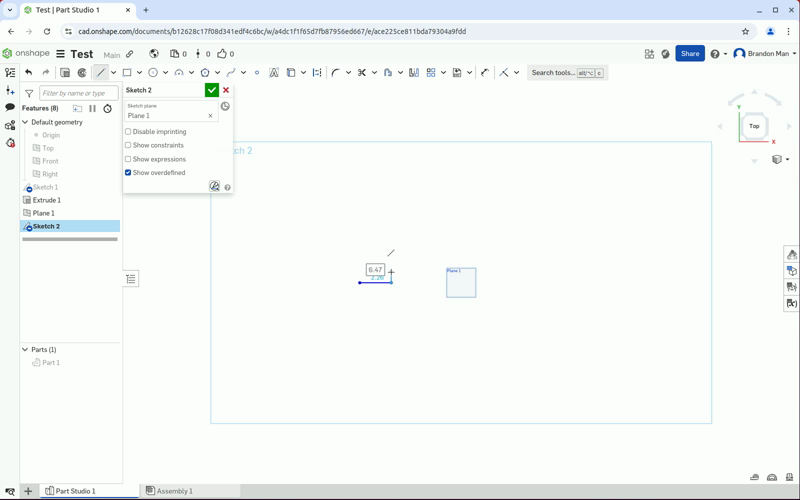
key_up(shift)
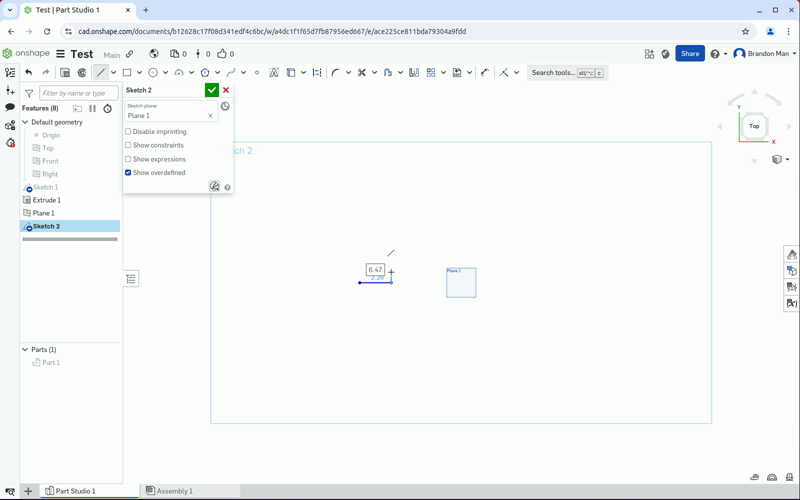
key_down(shift)
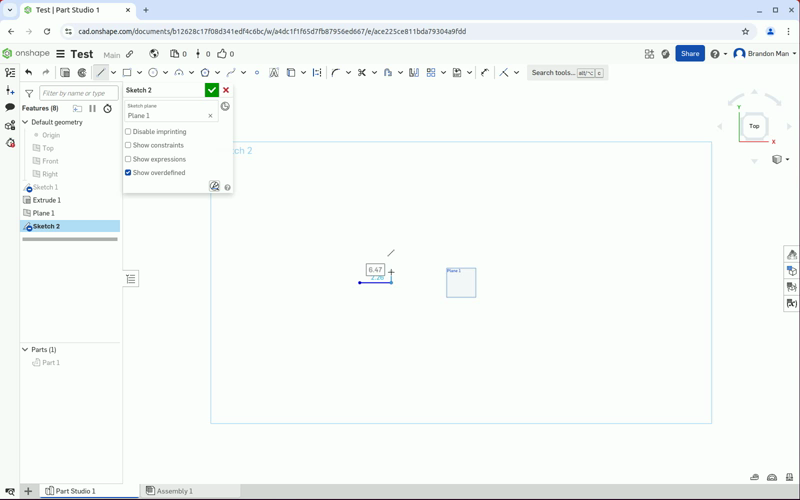
mouse_move(421, 271)
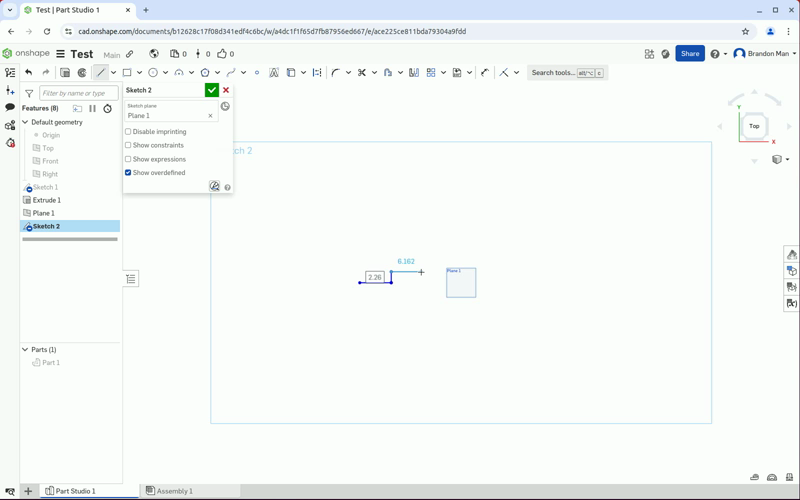
mouse_move(359, 271)
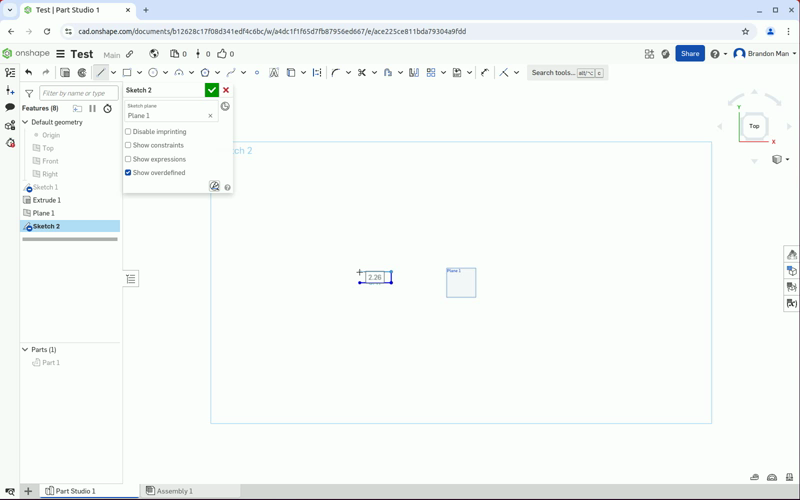
click(359, 271)
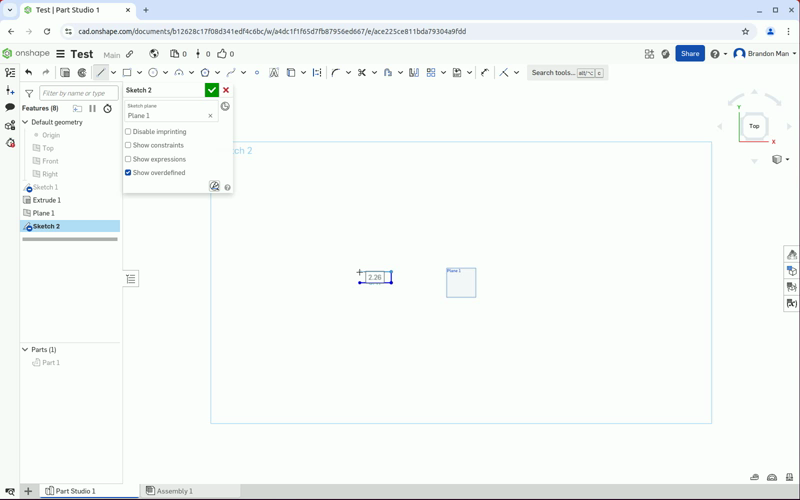
key_up(shift)
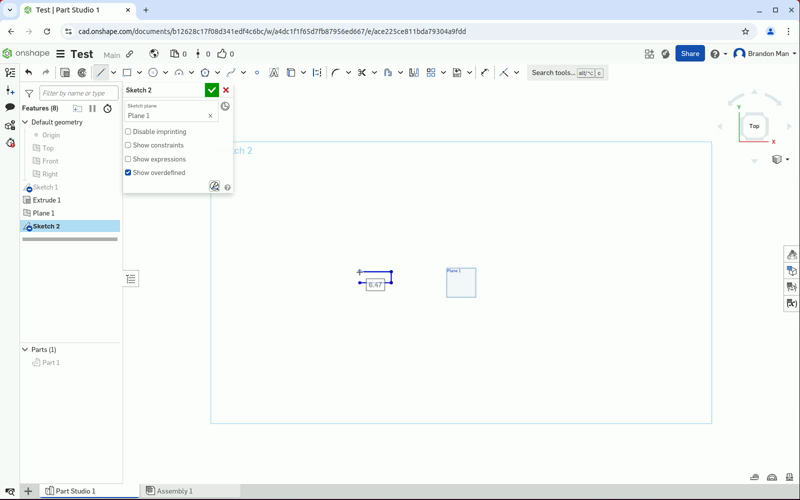
mouse_move(389, 271)
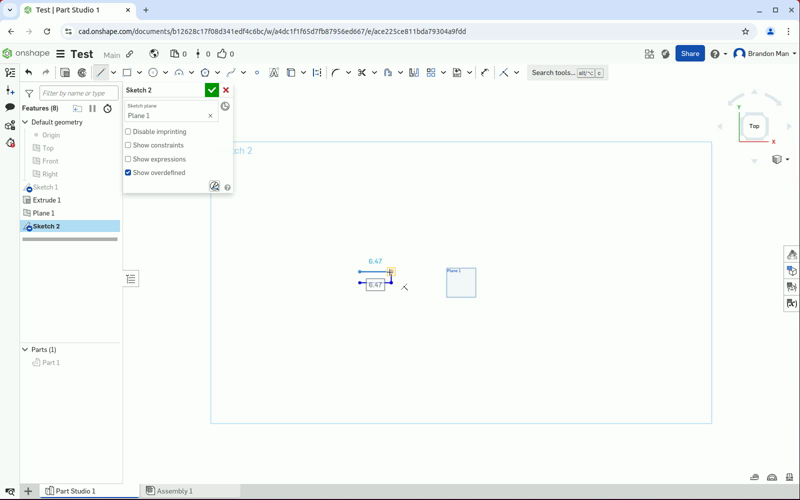
key_down(shift)
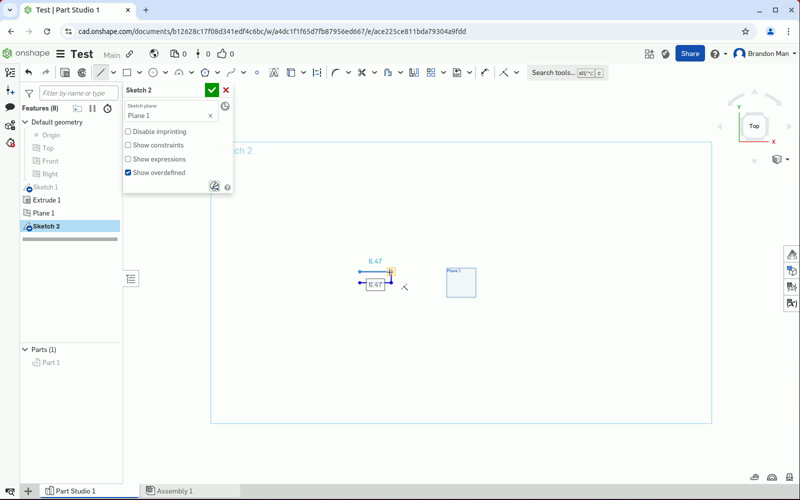
mouse_move(359, 282)
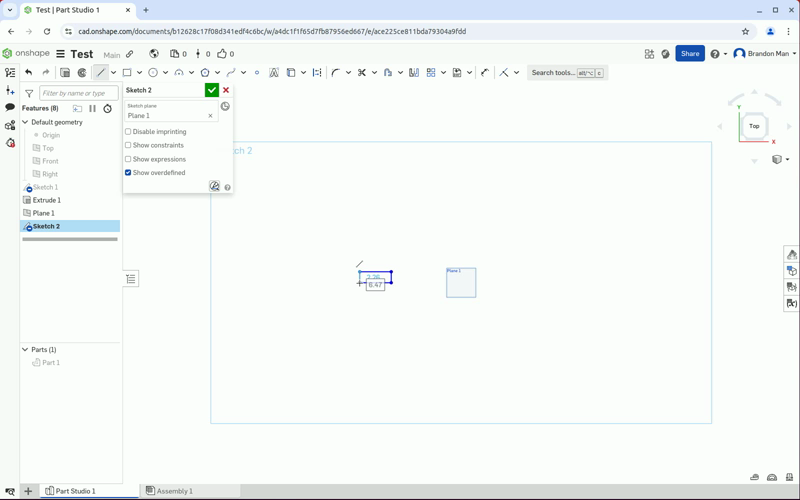
key_up(shift)
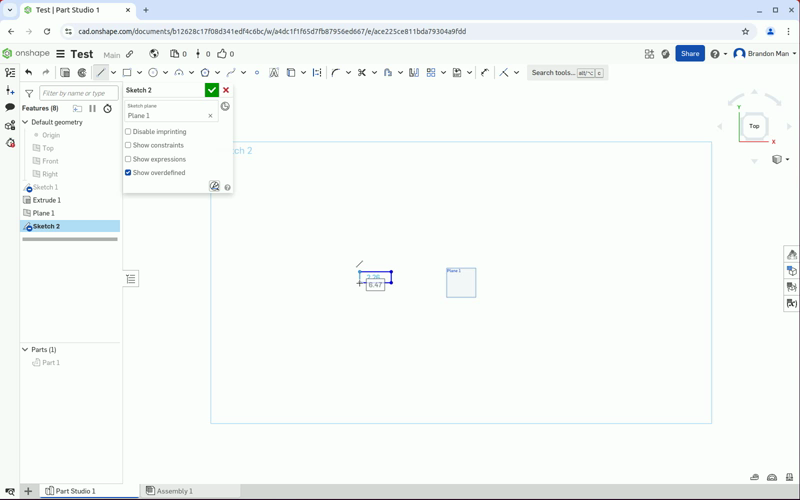
click(359, 282)
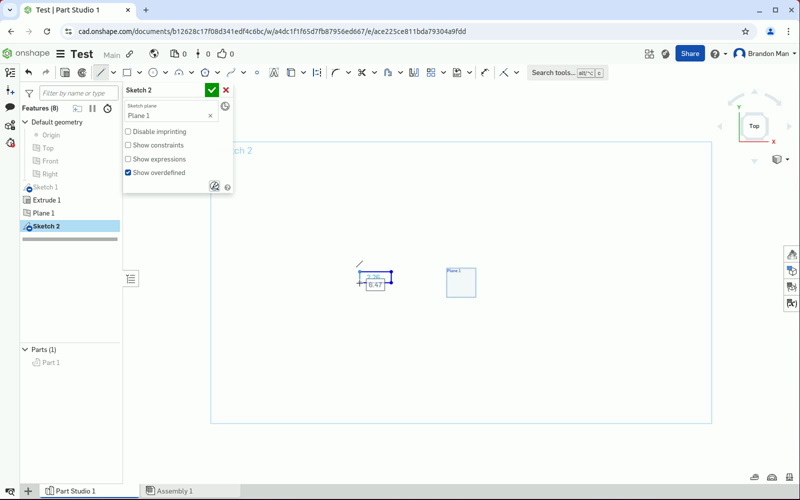
key(esc)
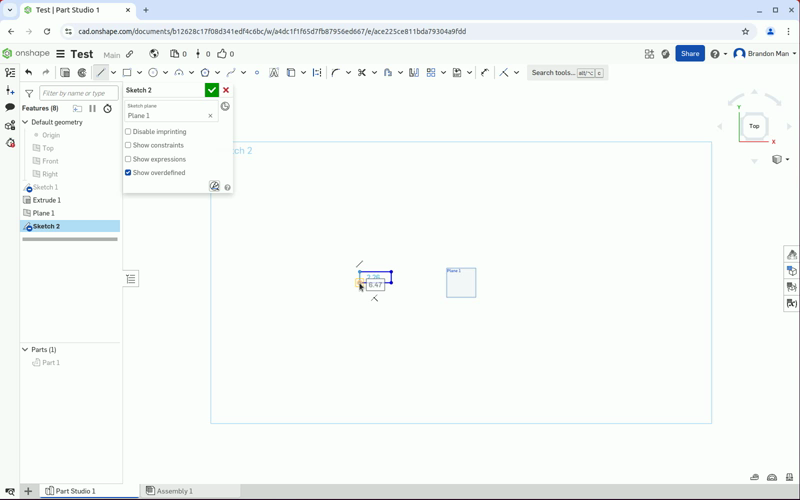
mouse_move(376, 275)
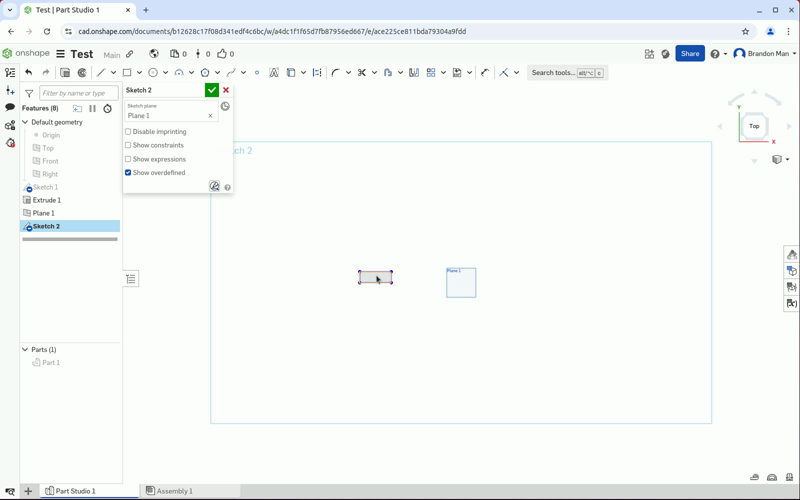
scroll(6)
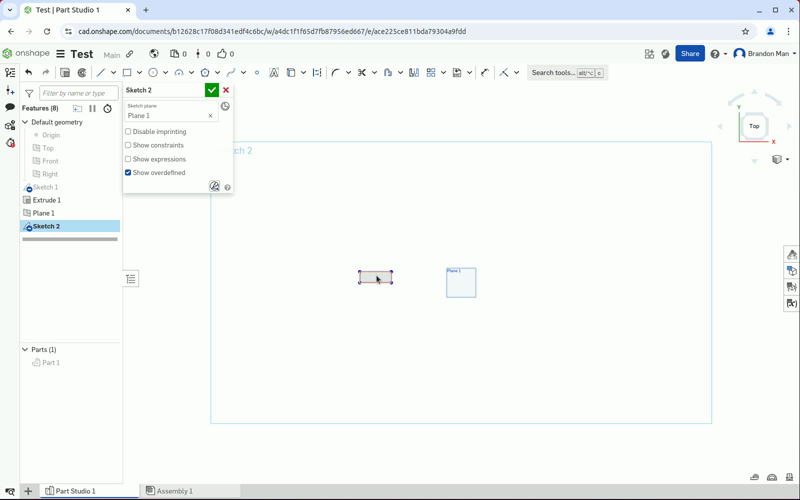
scroll(6)
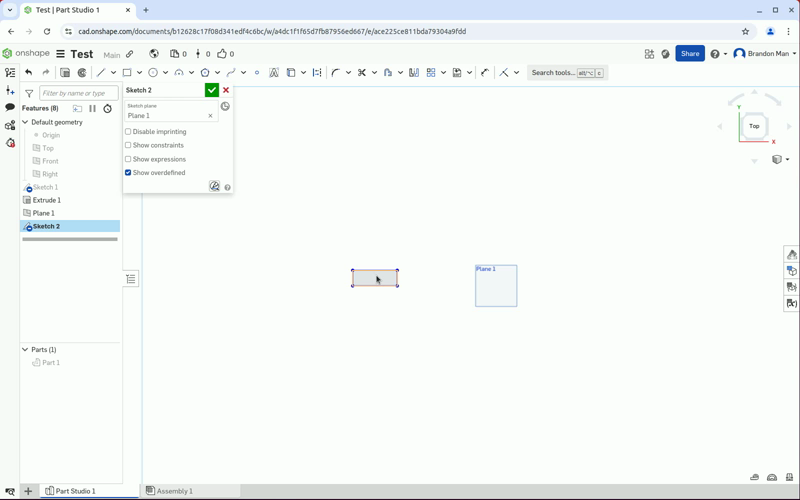
scroll(6)
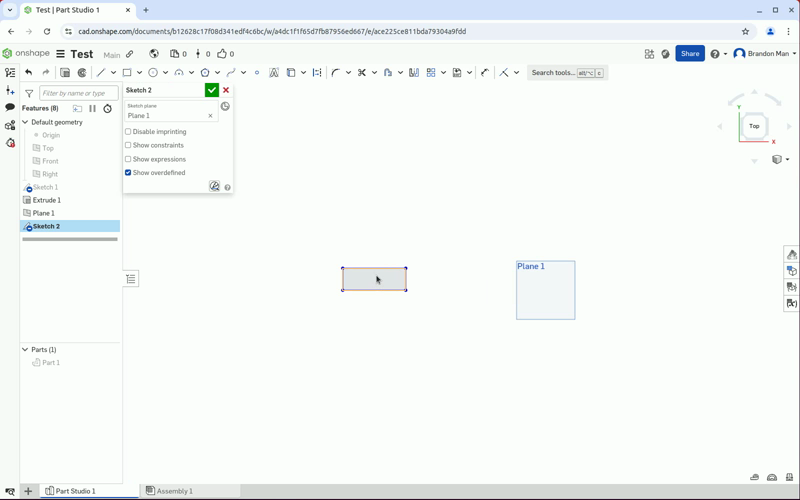
scroll(6)
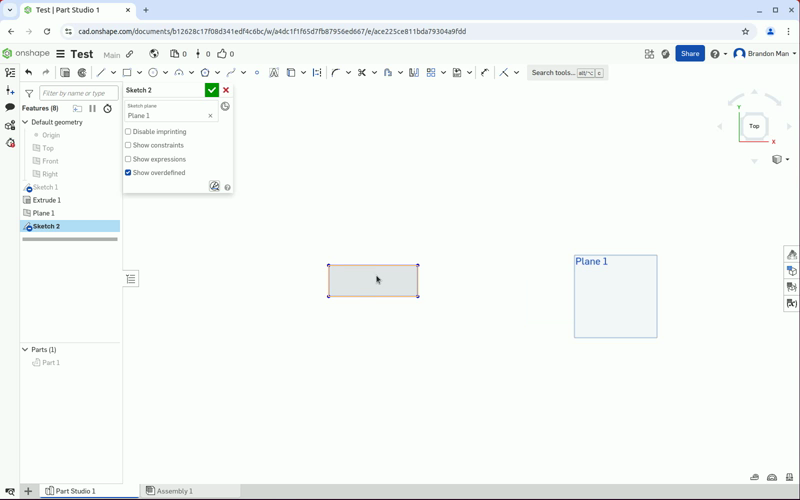
scroll(6)
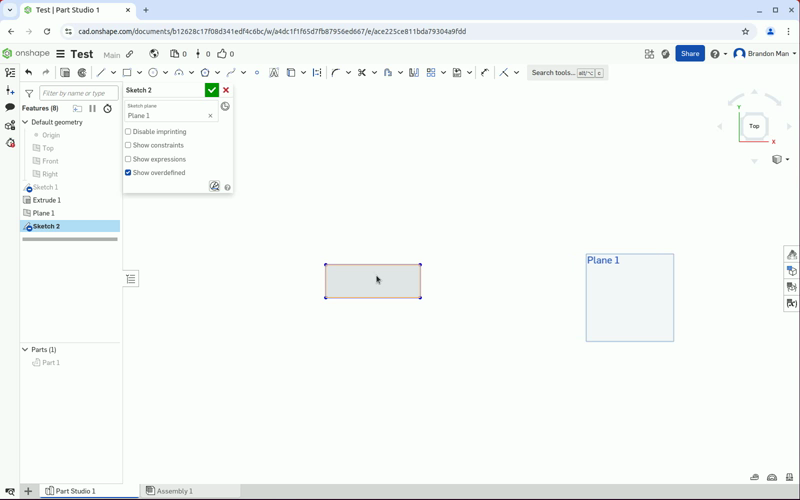
scroll(6)
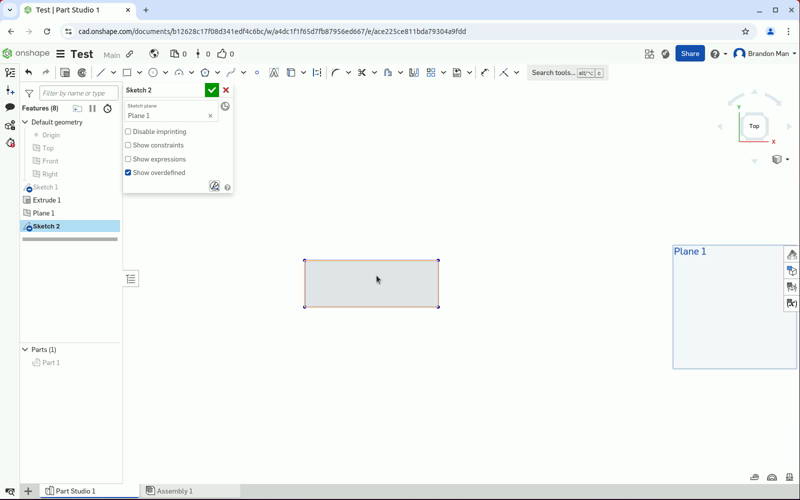
scroll(6)
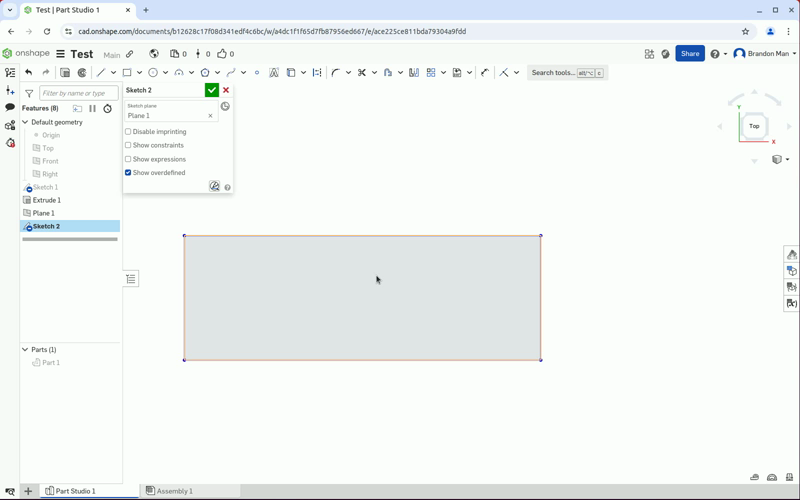
click(376, 275)
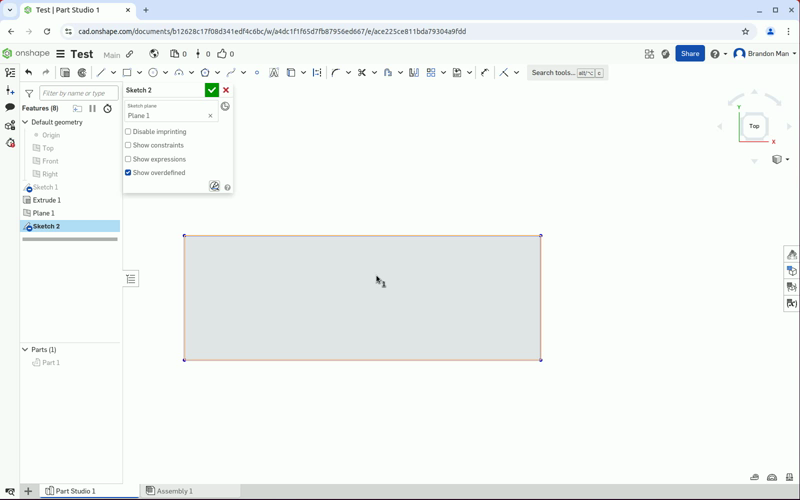
scroll(-6)
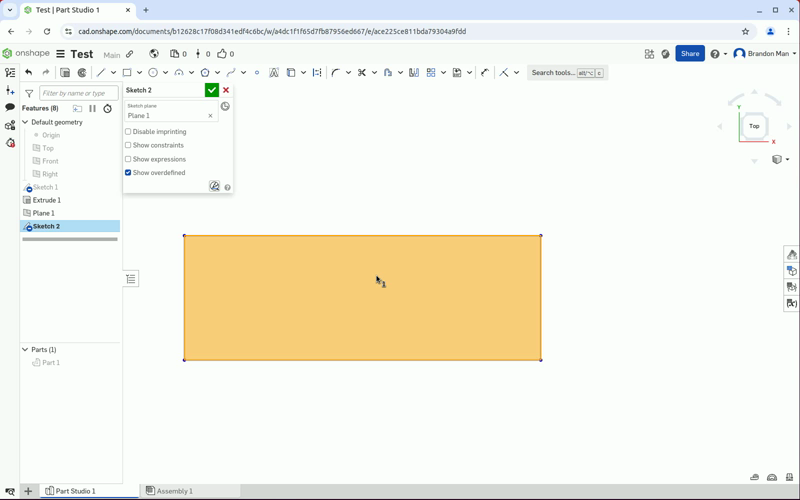
scroll(-6)
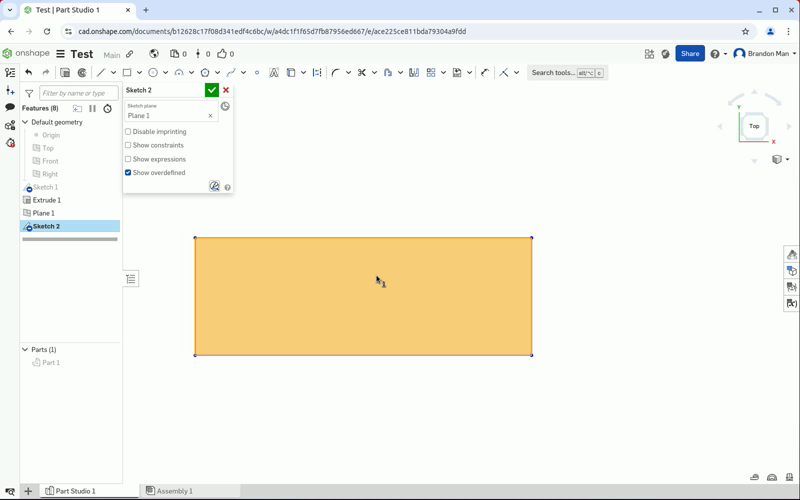
scroll(-6)
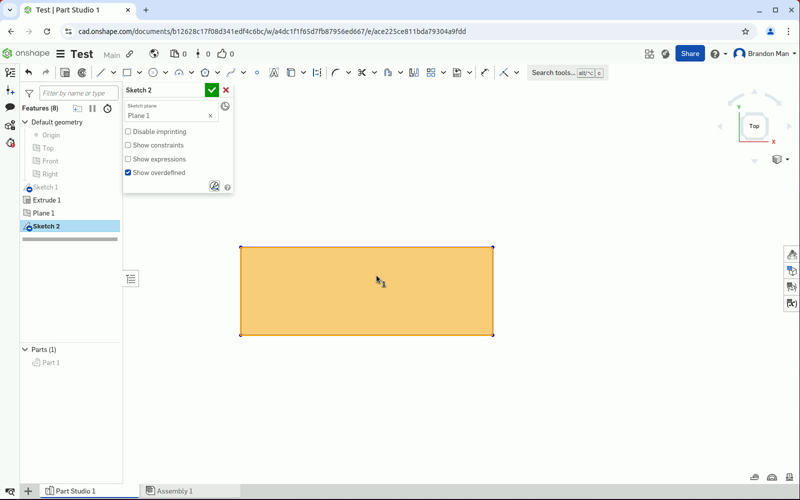
scroll(-6)
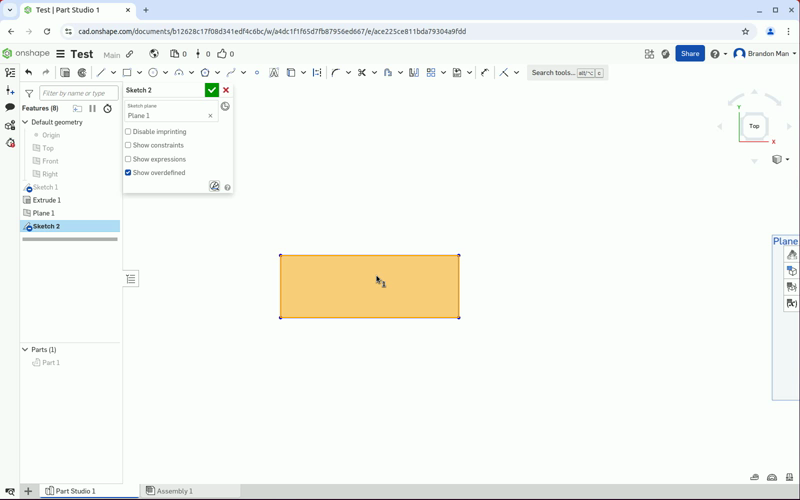
scroll(-6)
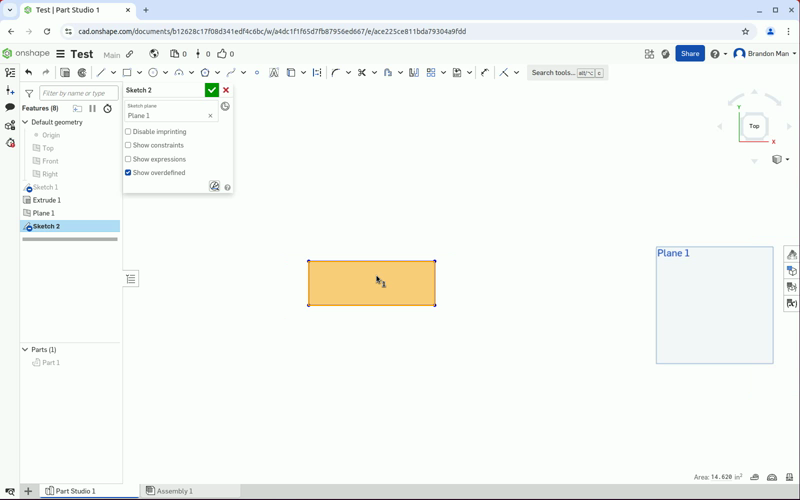
scroll(-6)
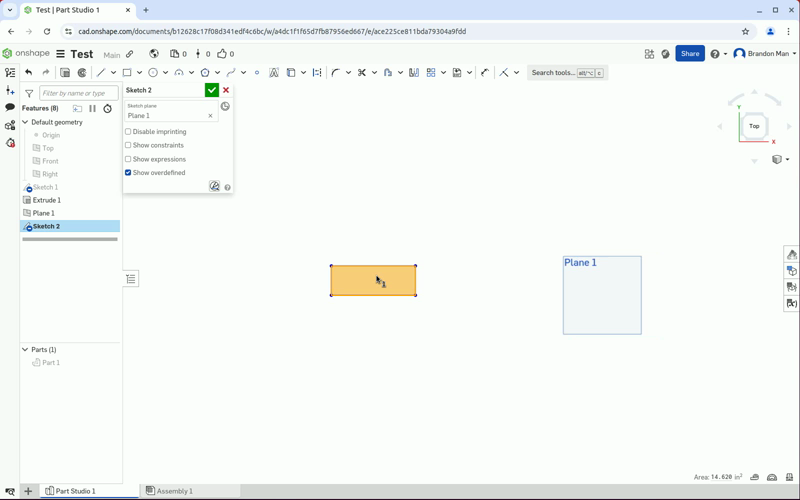
scroll(-6)
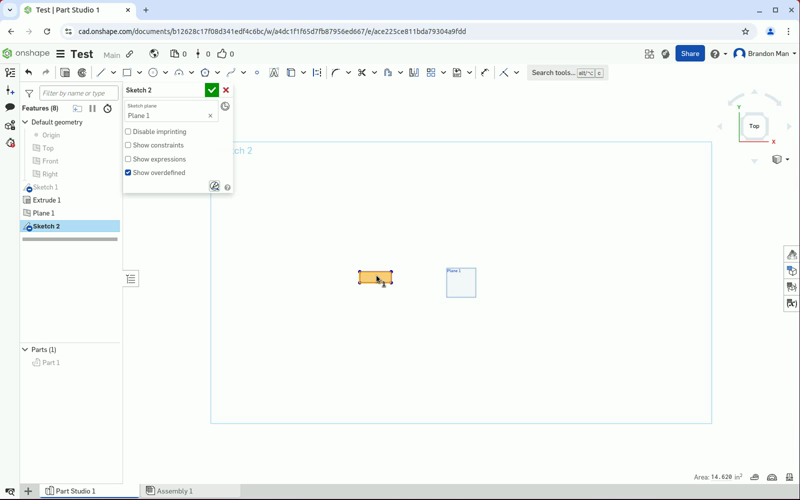
mouse_move(73, 352)
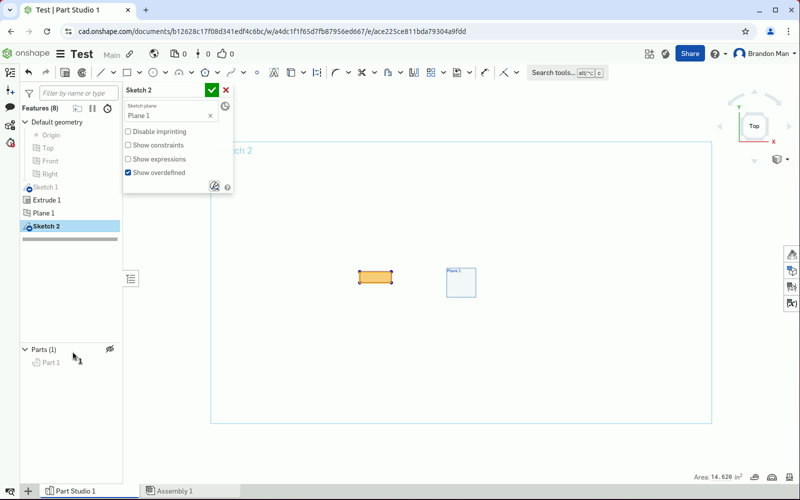
key(shift+y)
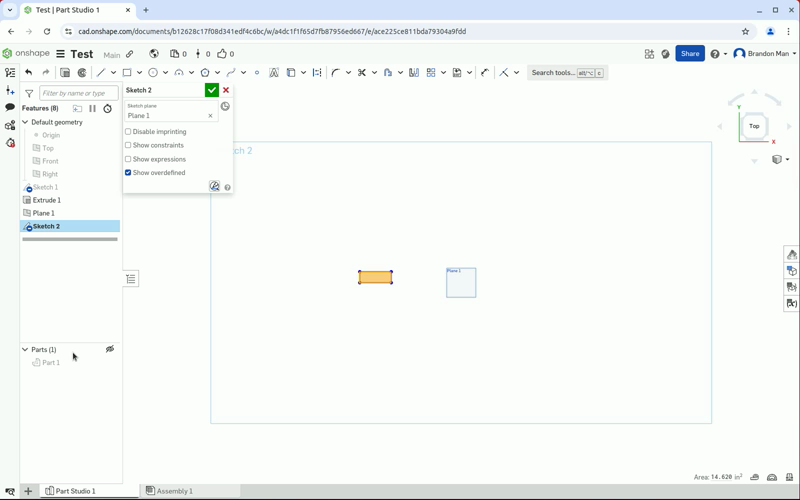
key(shift+e)
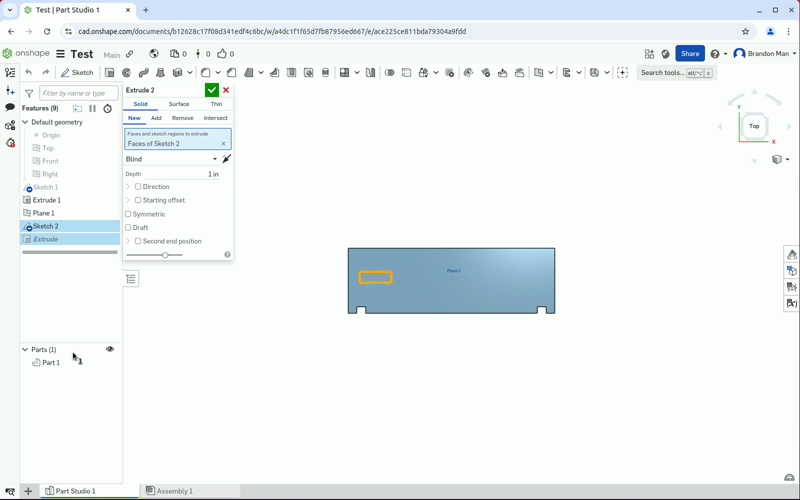
mouse_move(143, 106)
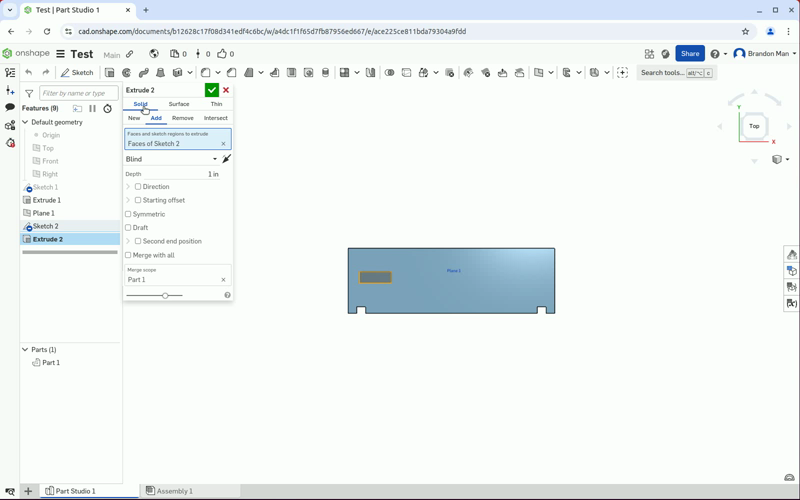
click(143, 106)
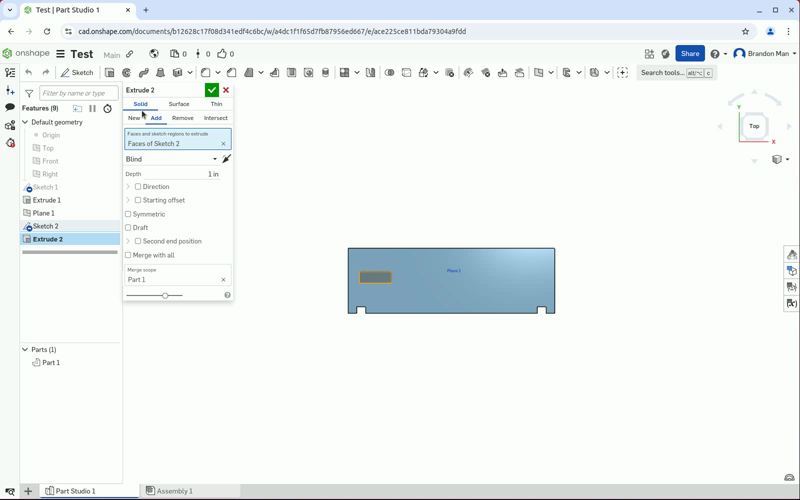
mouse_move(137, 120)
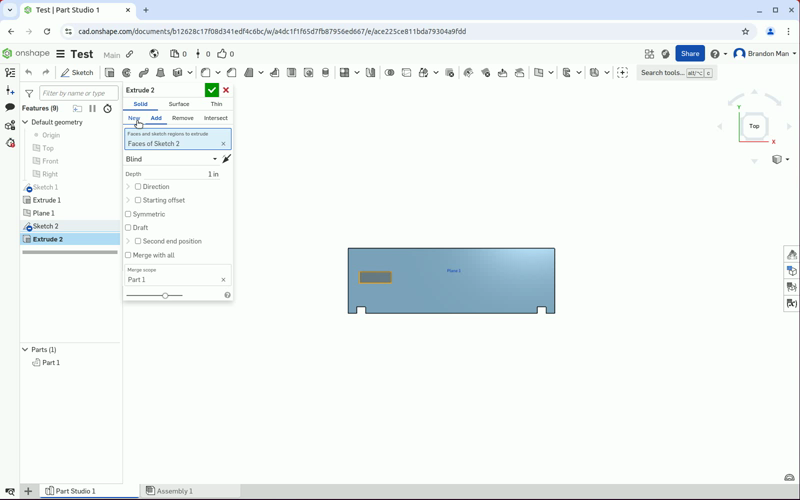
click(137, 120)
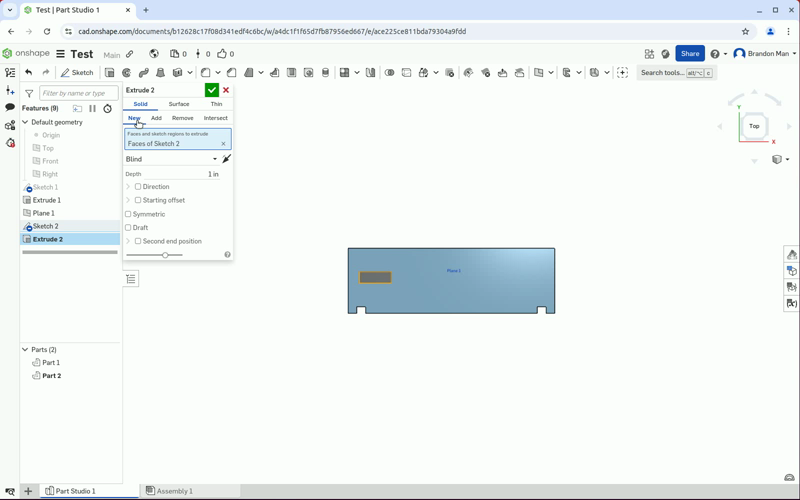
key(tab, 4)
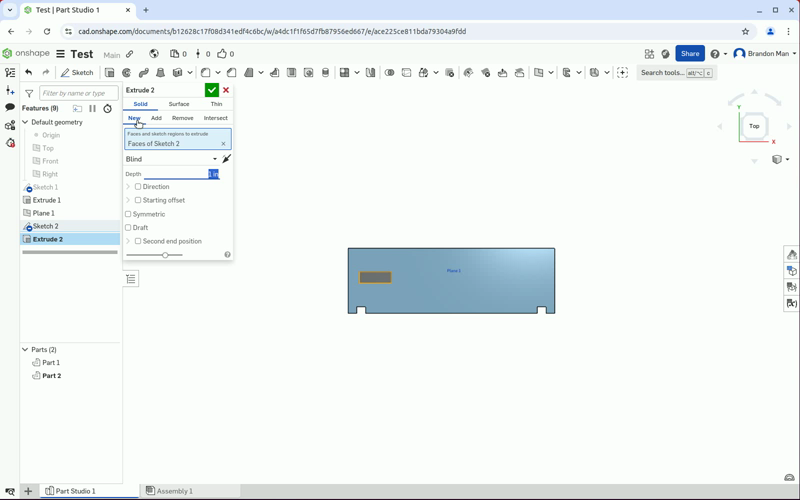
text(2.166)
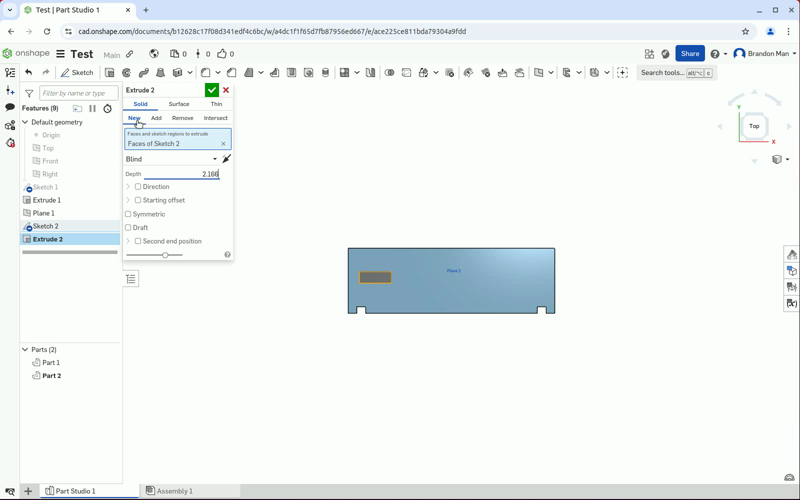
key(enter)
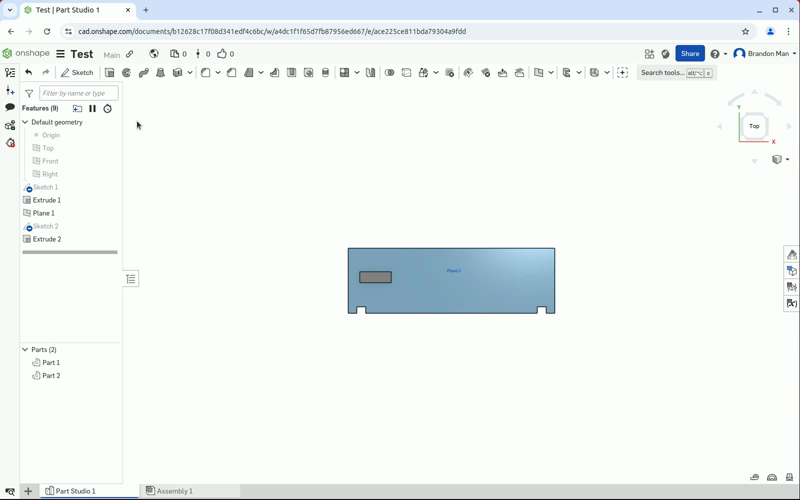
key(shift+h)
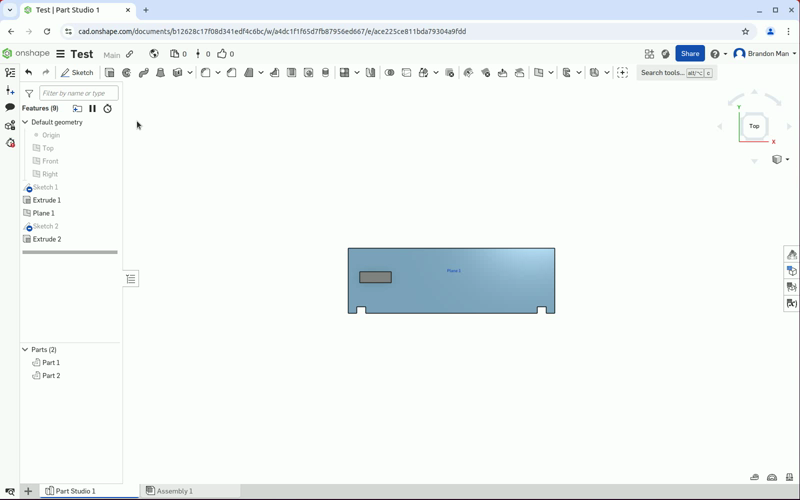
key(shift+h)
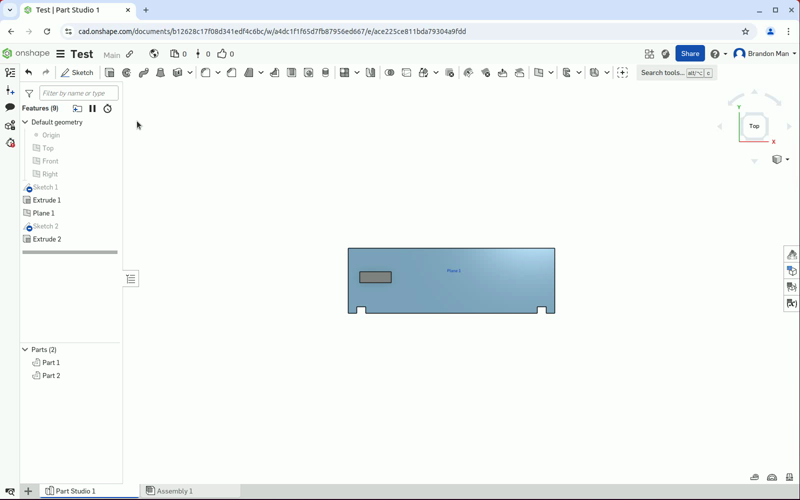
mouse_move(73, 189)
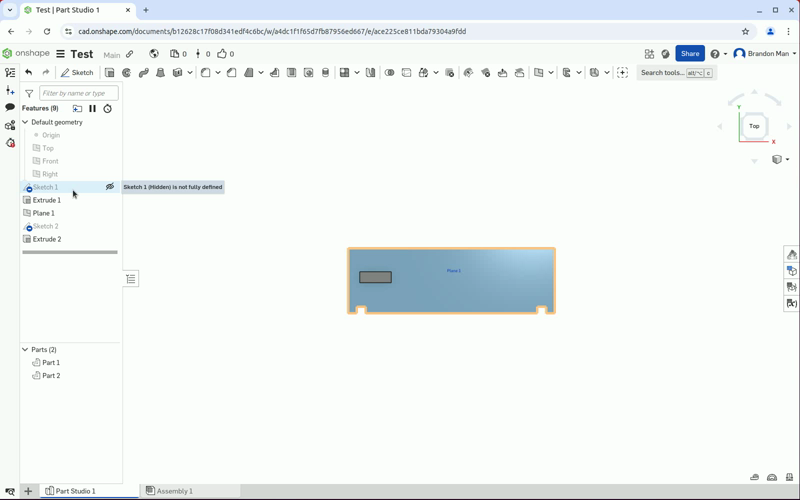
click(73, 189)
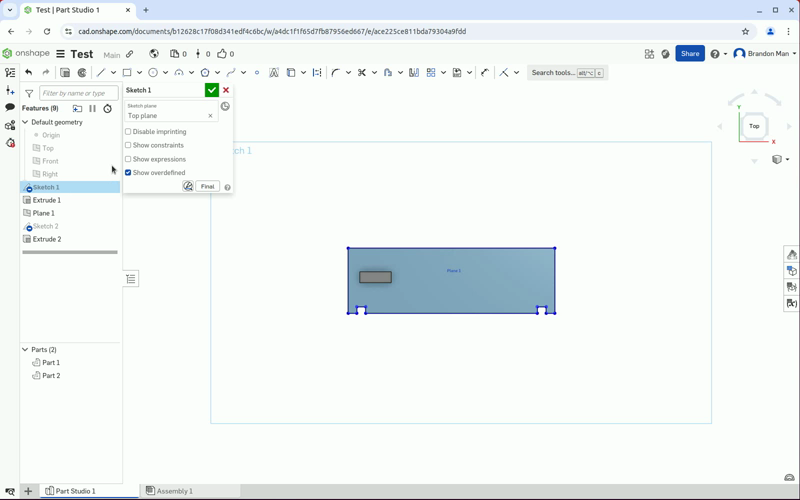
mouse_move(229, 92)
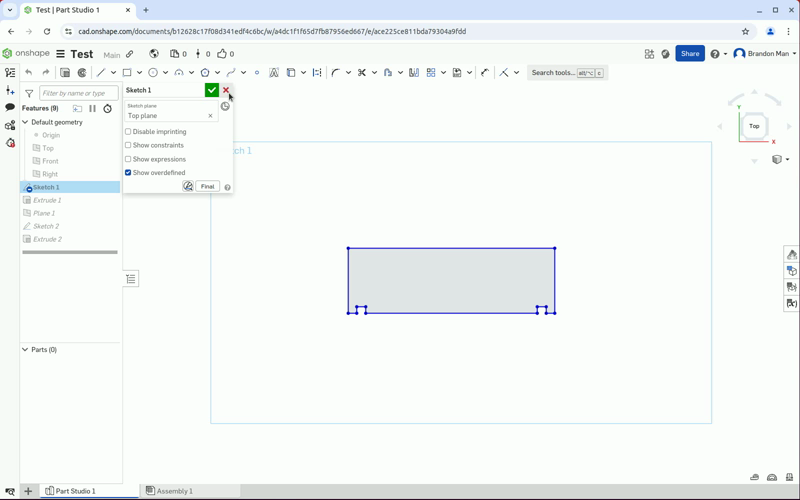
click(229, 92)
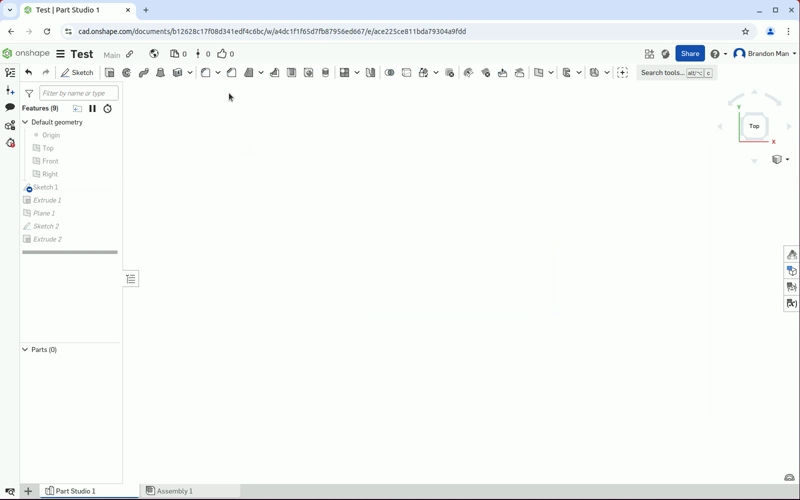
key(shift+s)
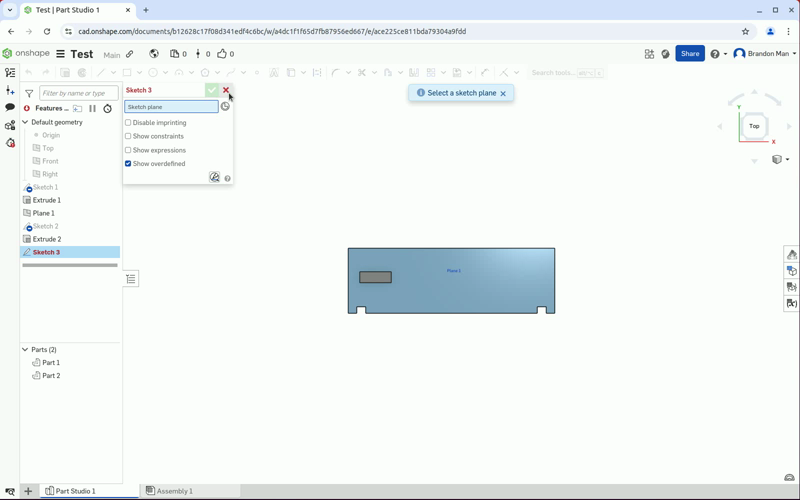
mouse_move(73, 215)
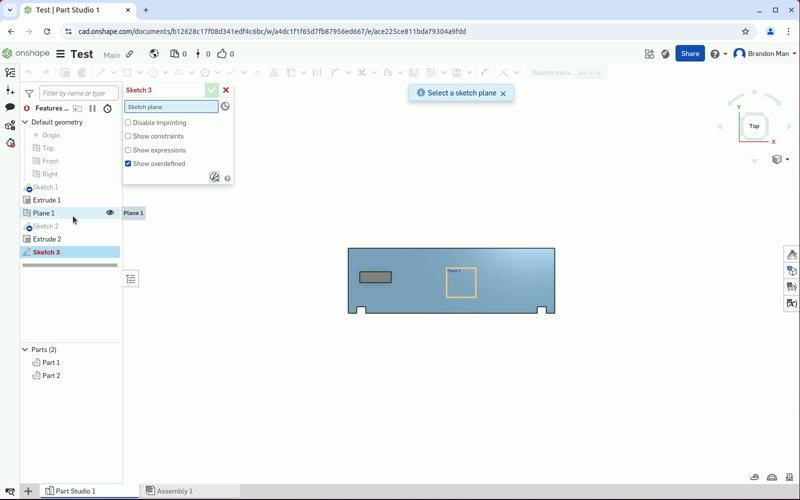
click(73, 215)
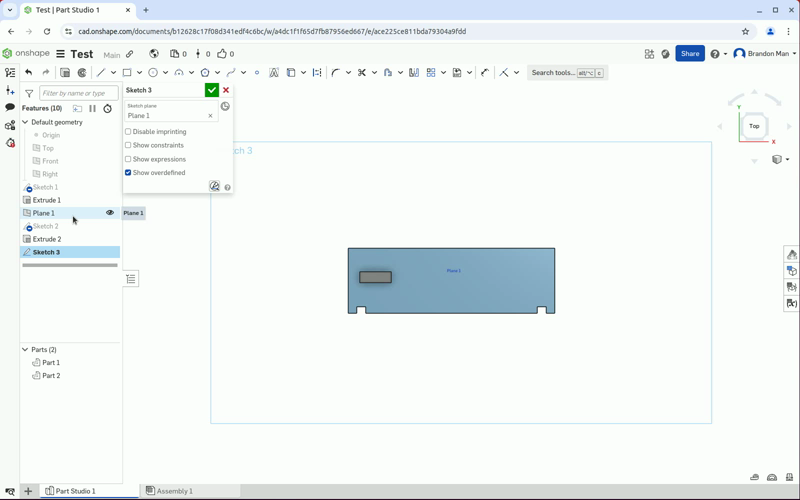
mouse_move(73, 352)
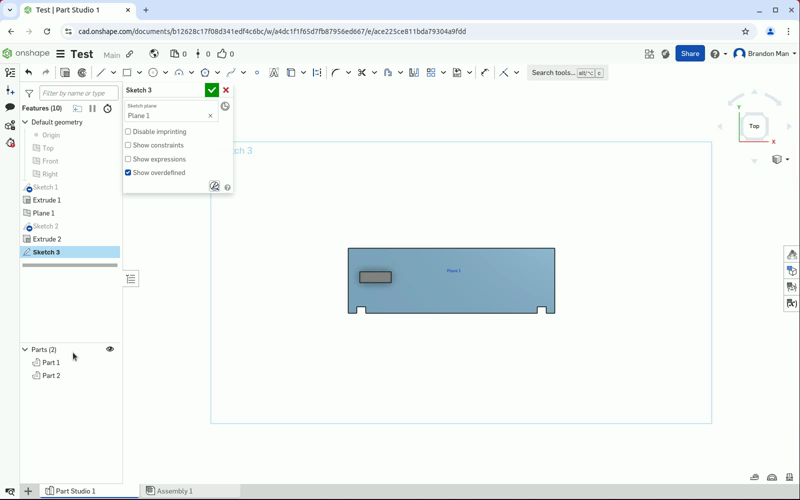
key(y)
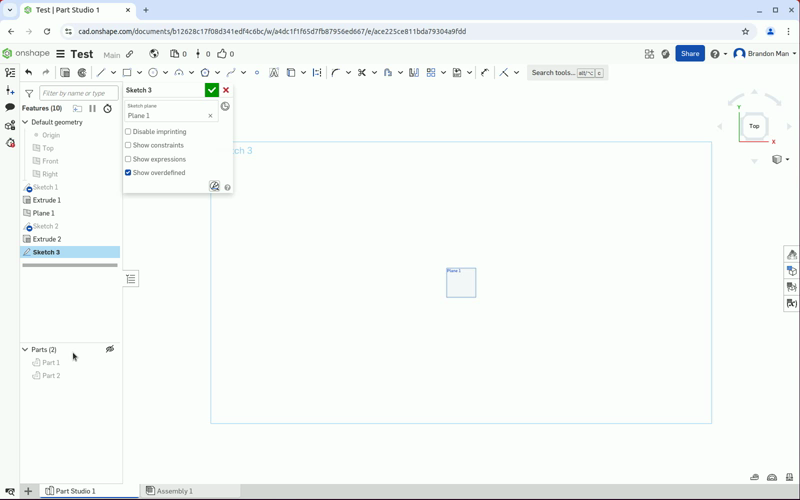
key(l)
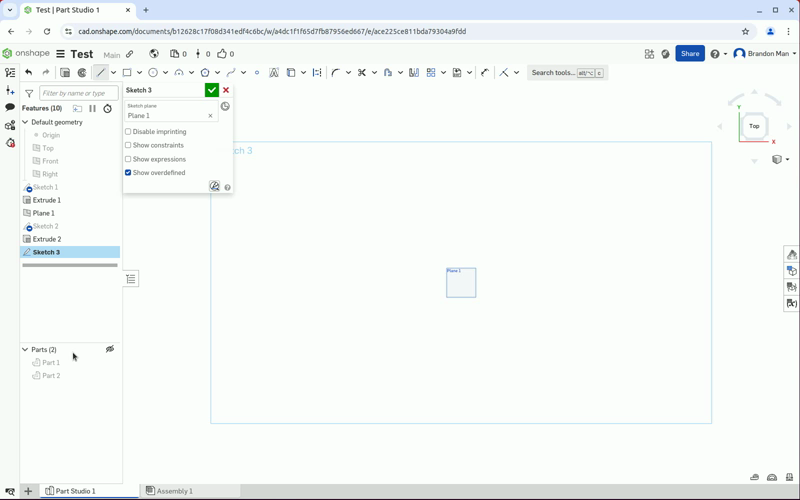
key_down(shift)
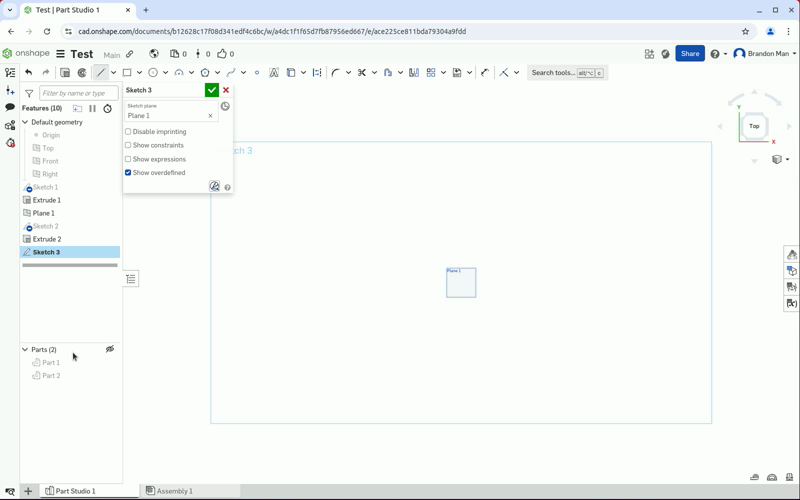
mouse_move(411, 282)
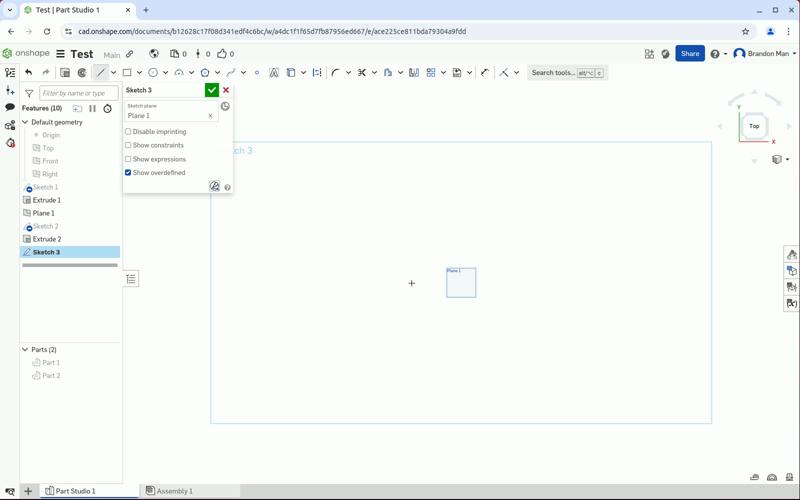
click(411, 282)
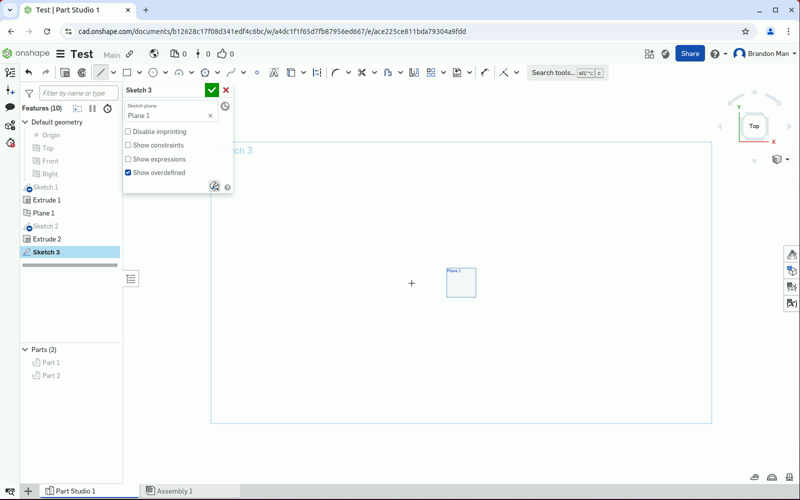
key_up(shift)
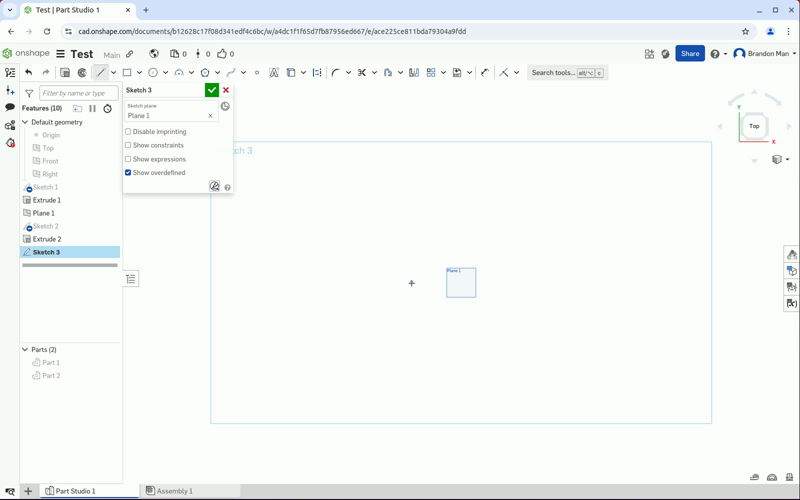
key_down(shift)
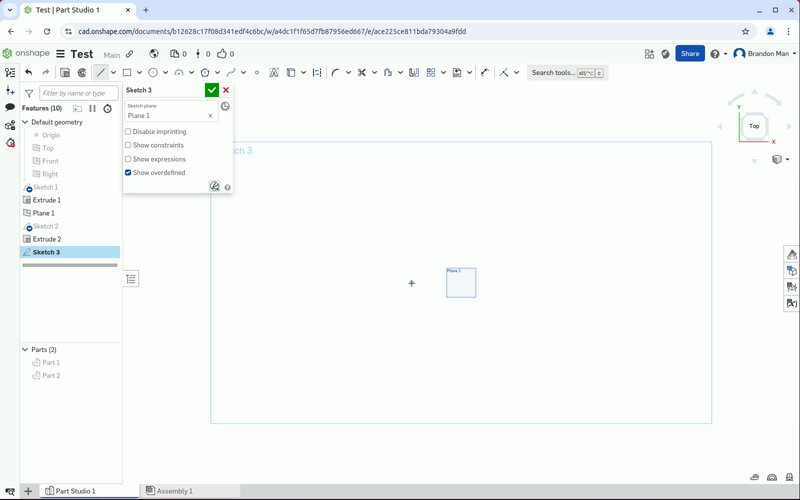
mouse_move(441, 282)
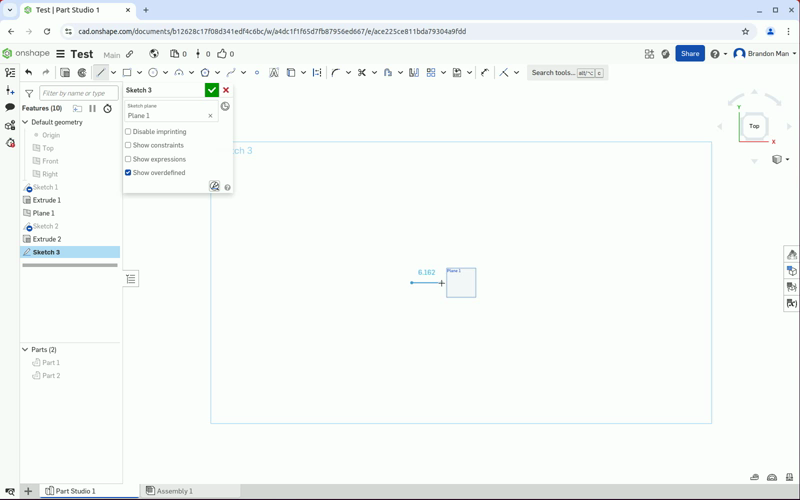
mouse_move(442, 282)
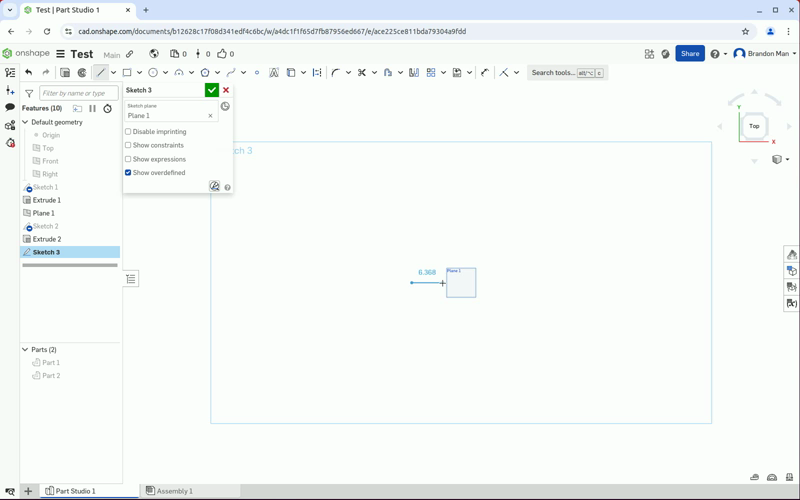
click(442, 282)
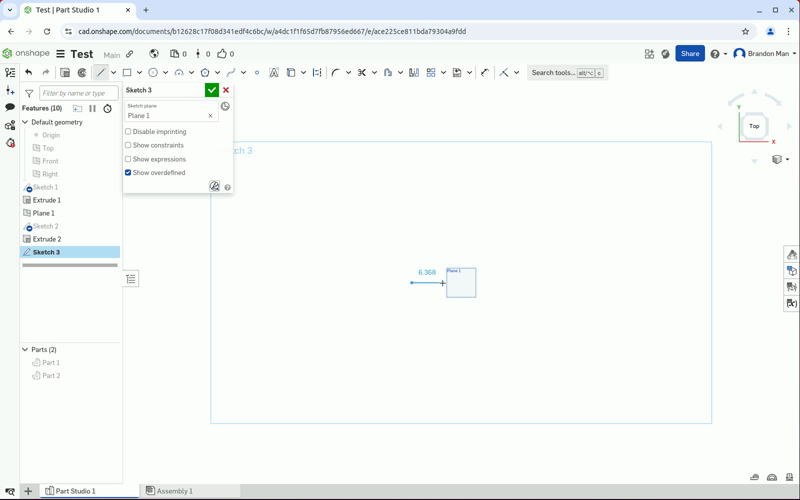
key_up(shift)
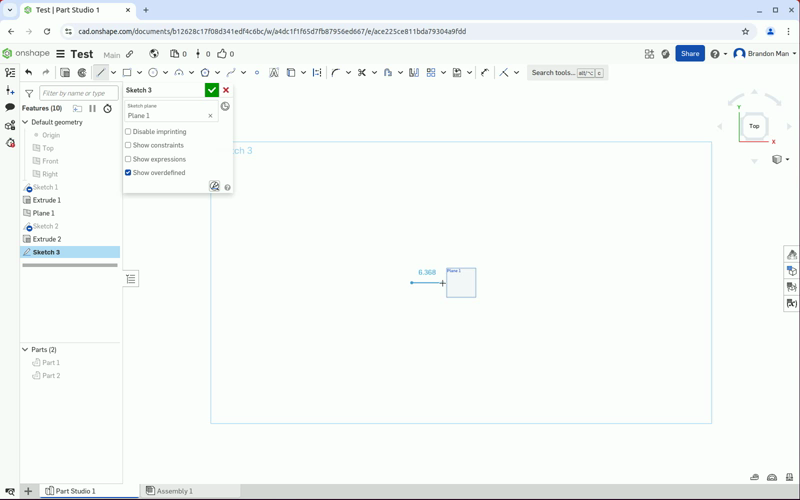
key_down(shift)
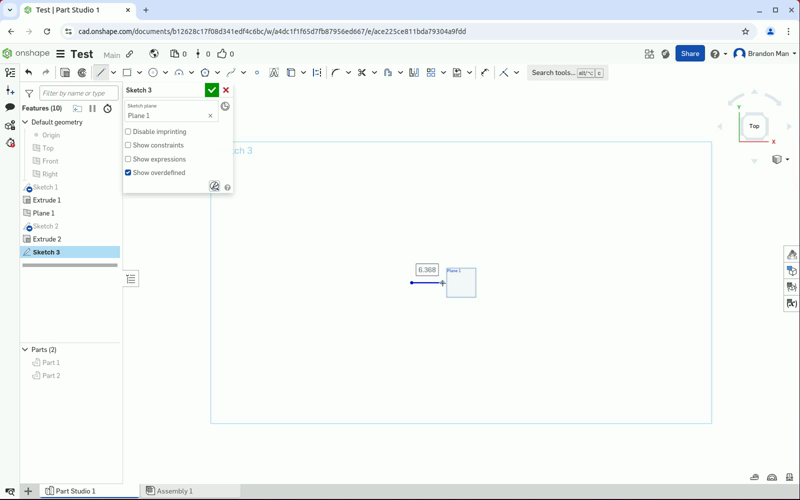
mouse_move(472, 282)
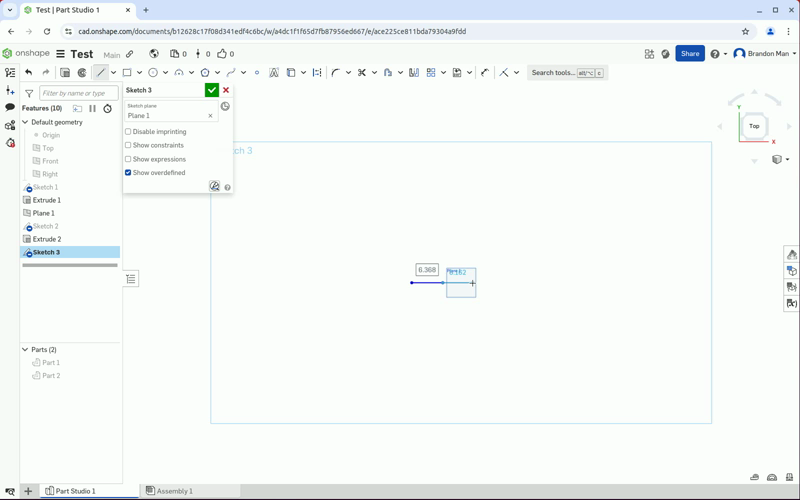
mouse_move(442, 271)
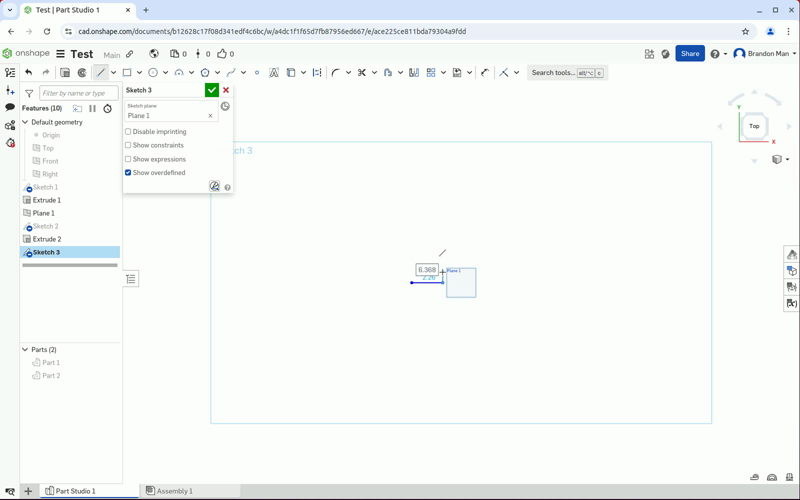
click(442, 271)
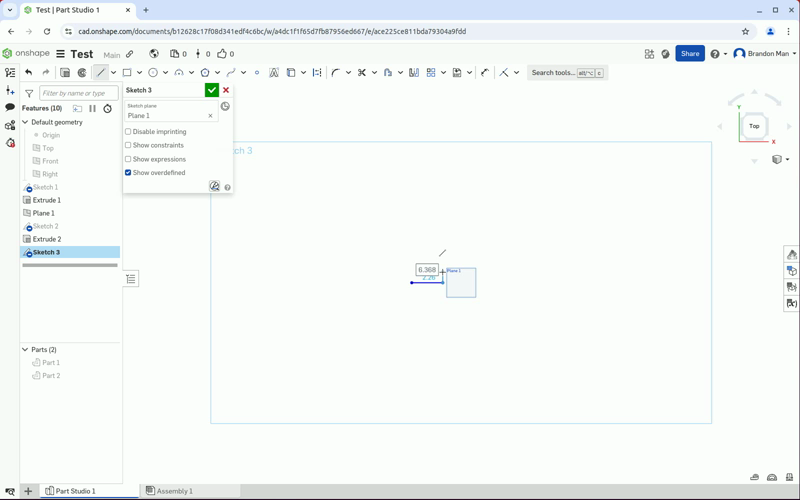
key_up(shift)
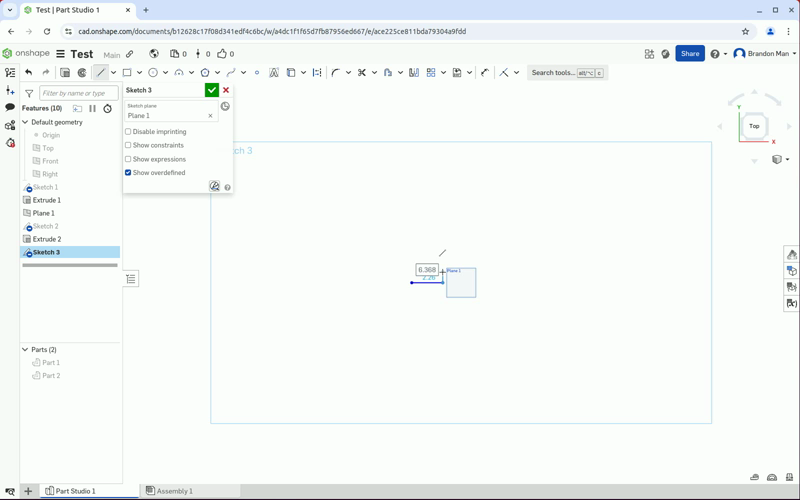
key_down(shift)
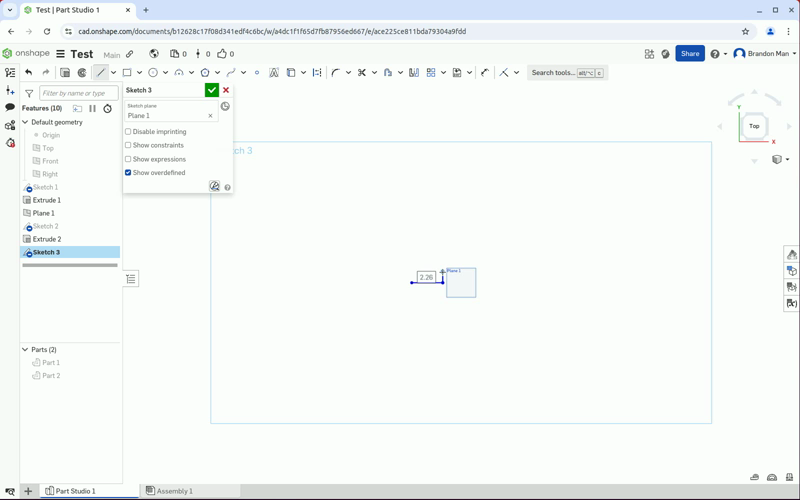
mouse_move(472, 271)
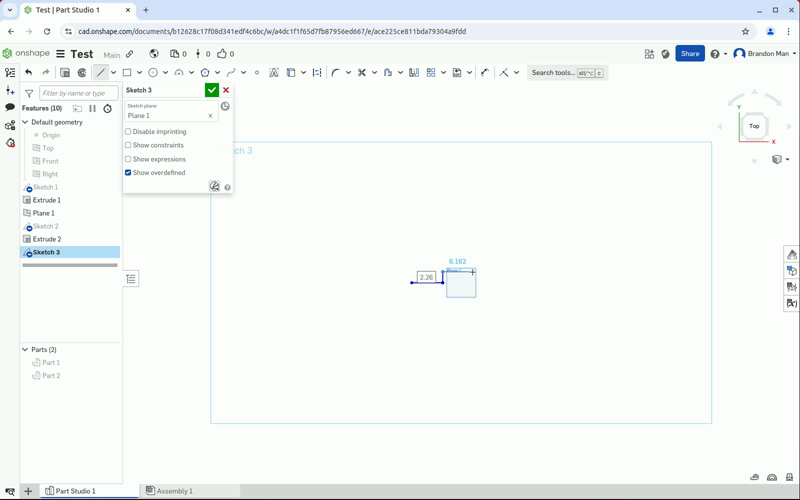
mouse_move(411, 271)
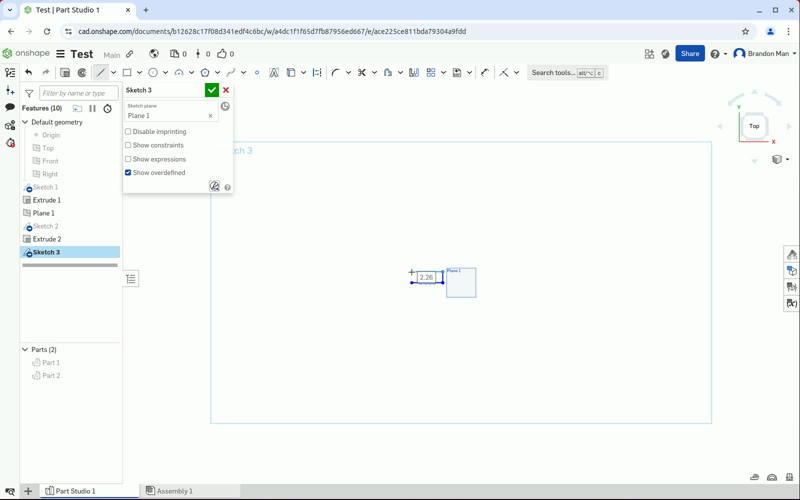
click(411, 271)
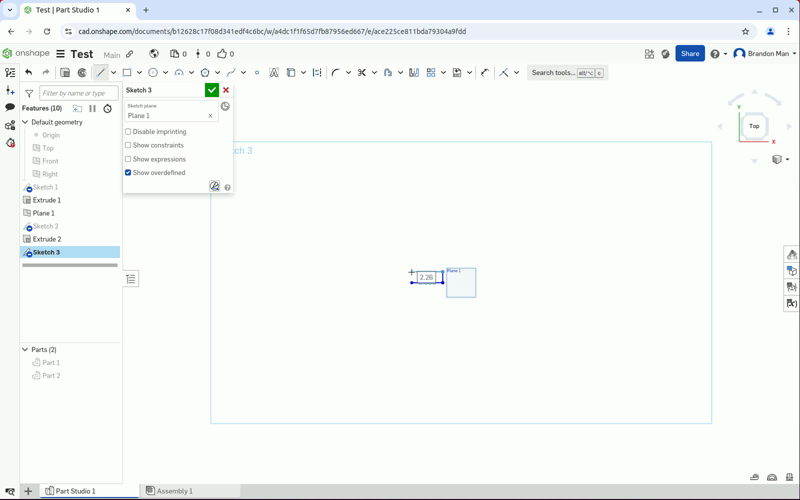
key_up(shift)
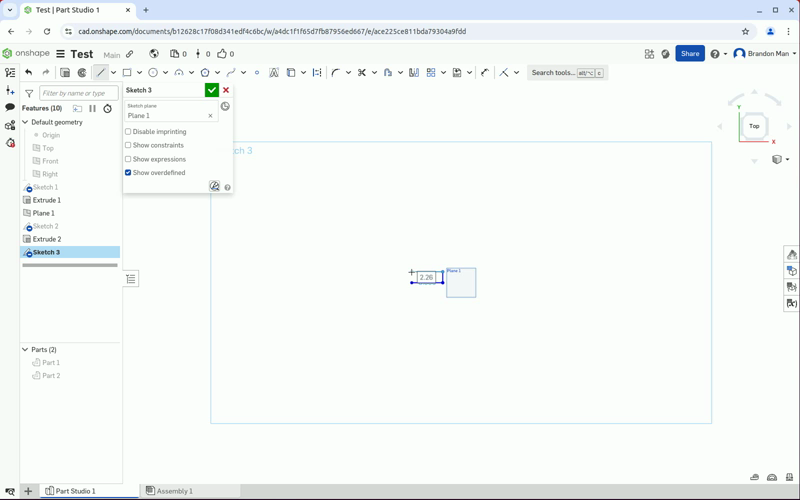
mouse_move(441, 271)
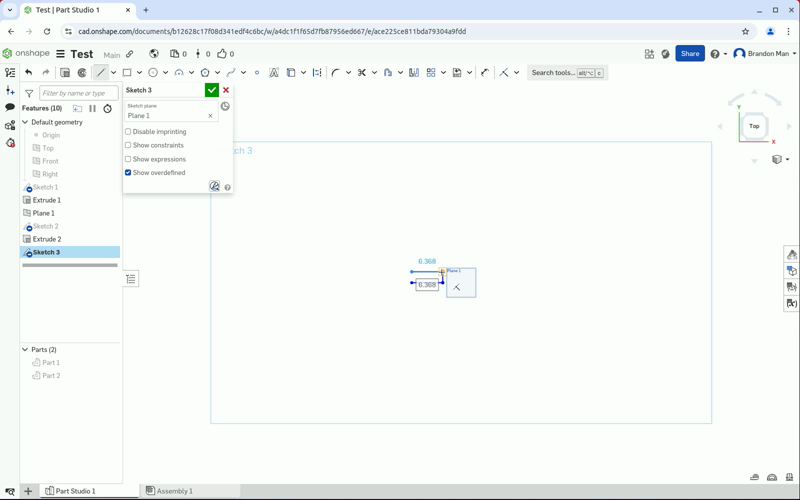
key_down(shift)
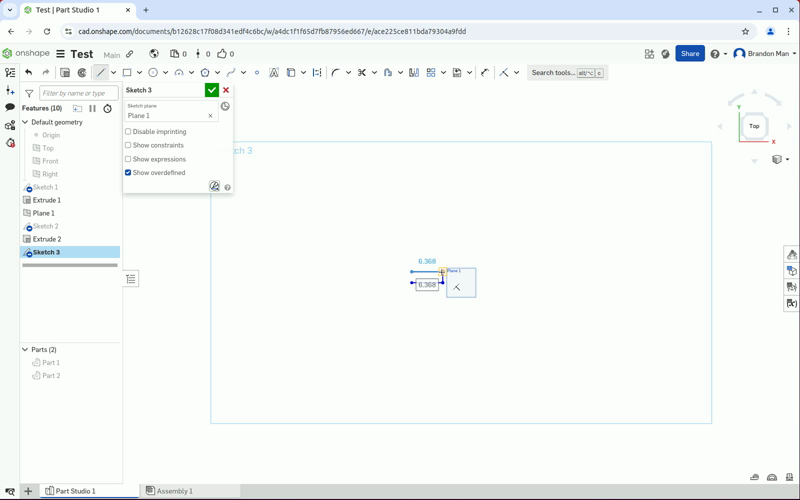
mouse_move(411, 282)
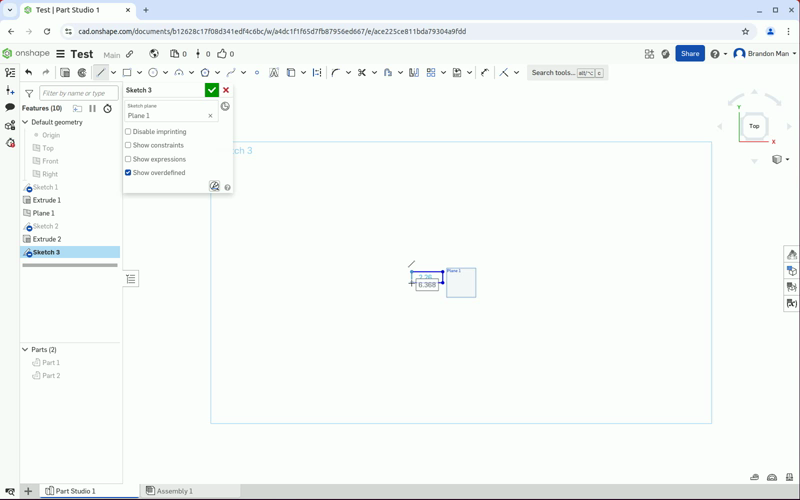
key_up(shift)
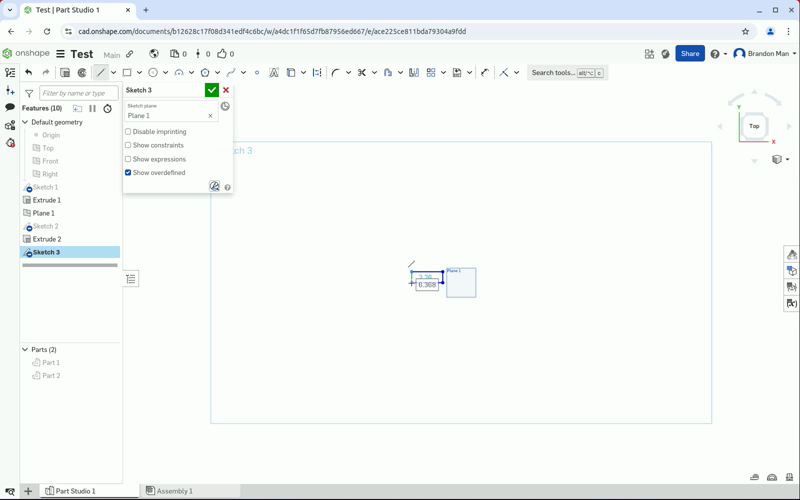
click(411, 282)
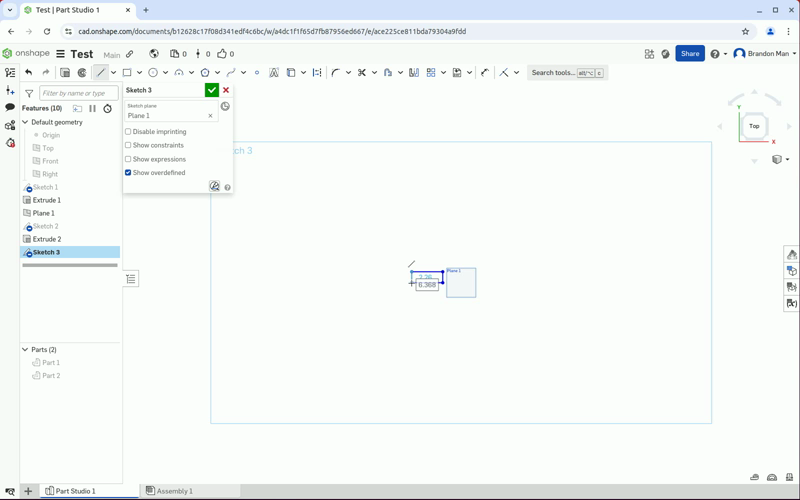
key(esc)
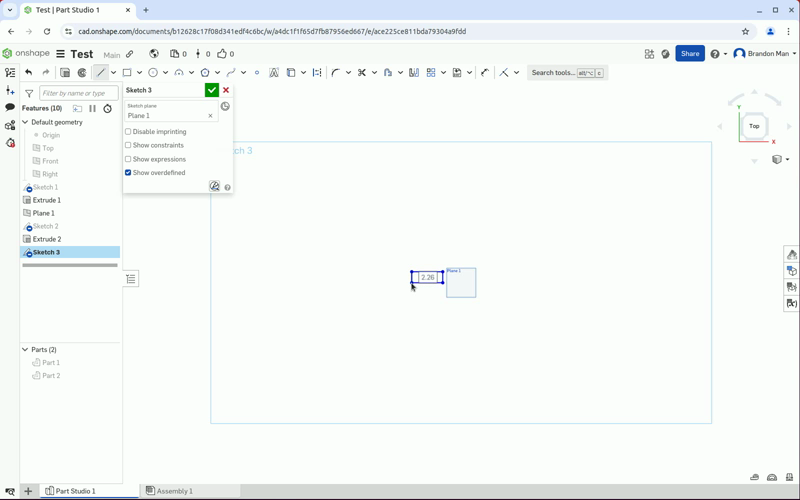
mouse_move(425, 274)
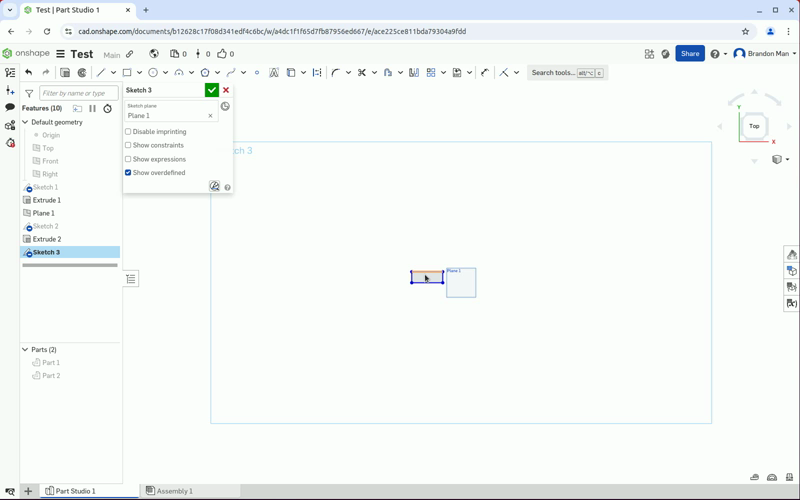
scroll(6)
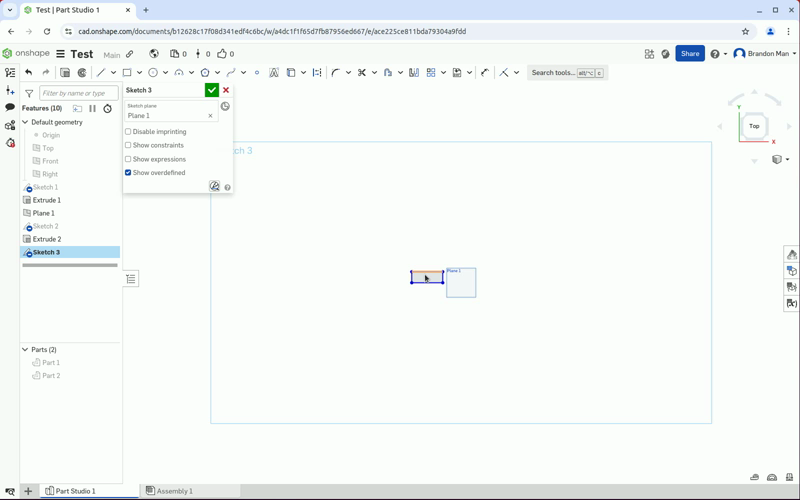
scroll(6)
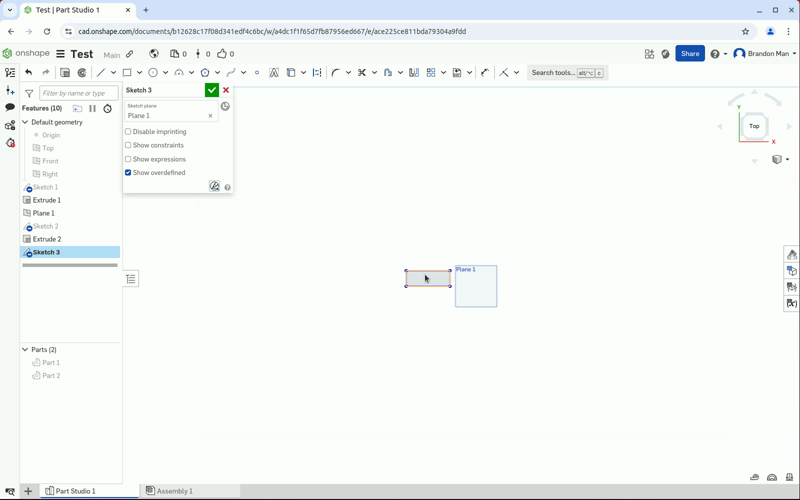
scroll(6)
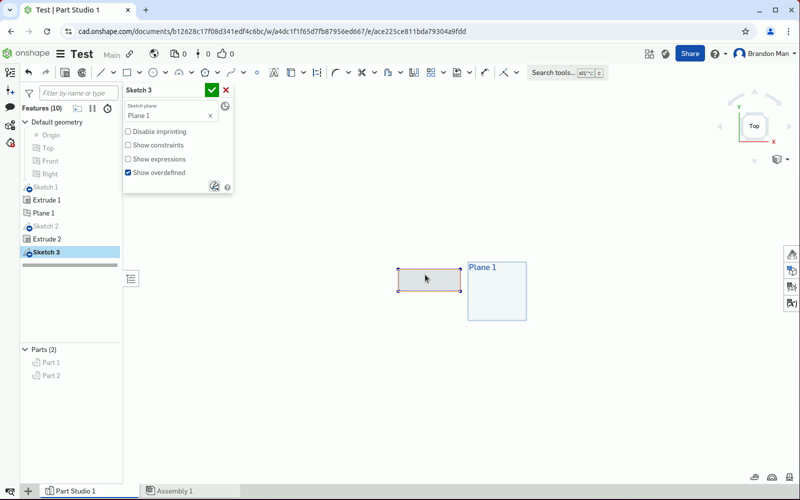
scroll(6)
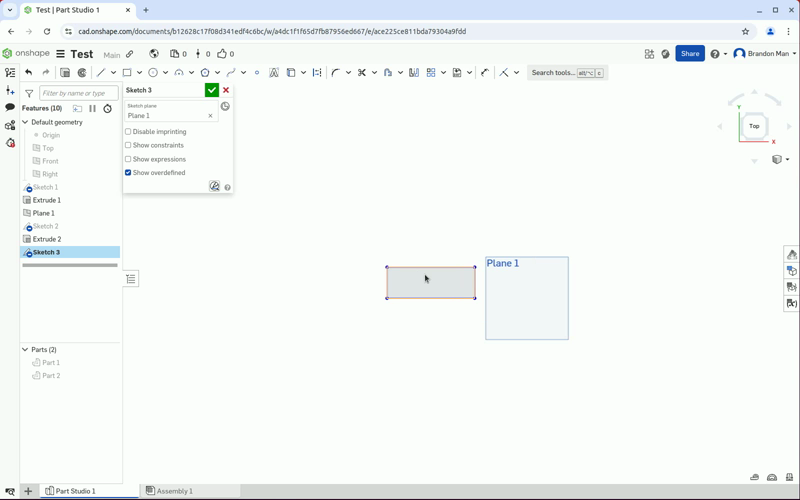
scroll(6)
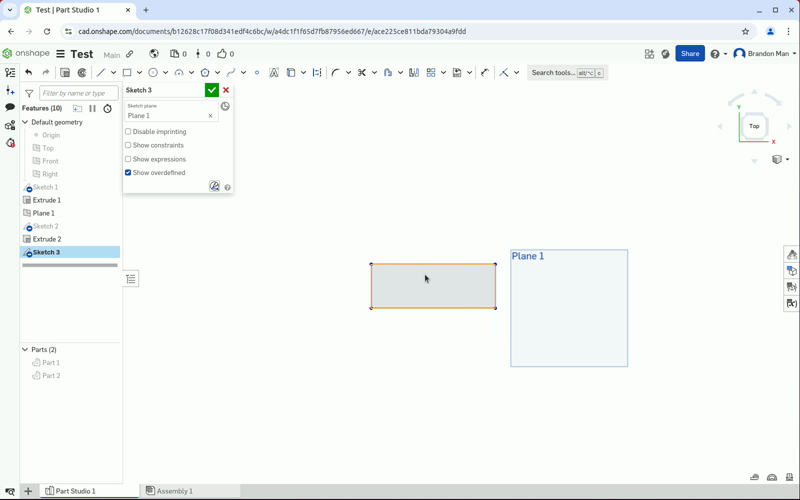
scroll(6)
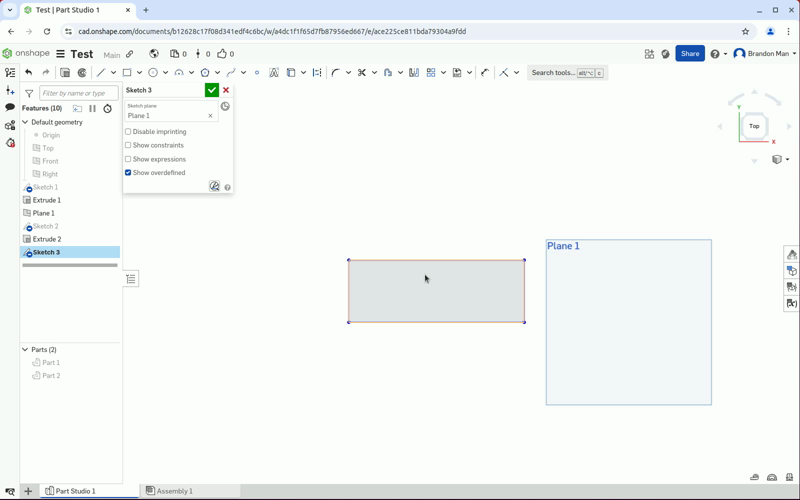
scroll(6)
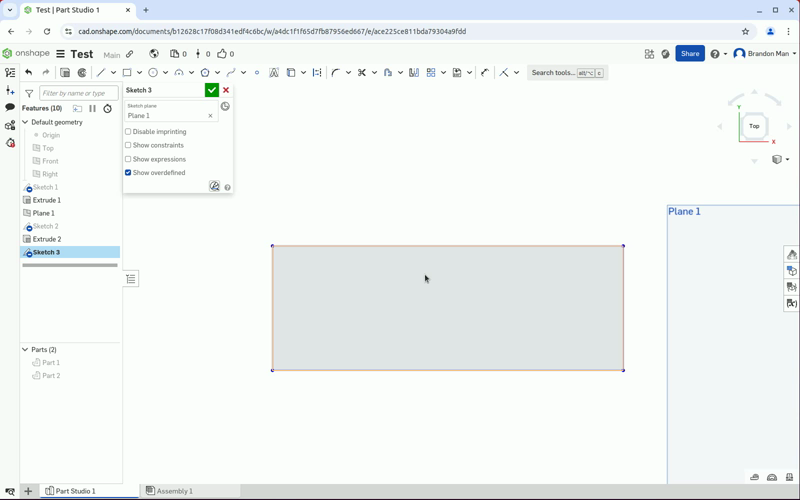
click(425, 274)
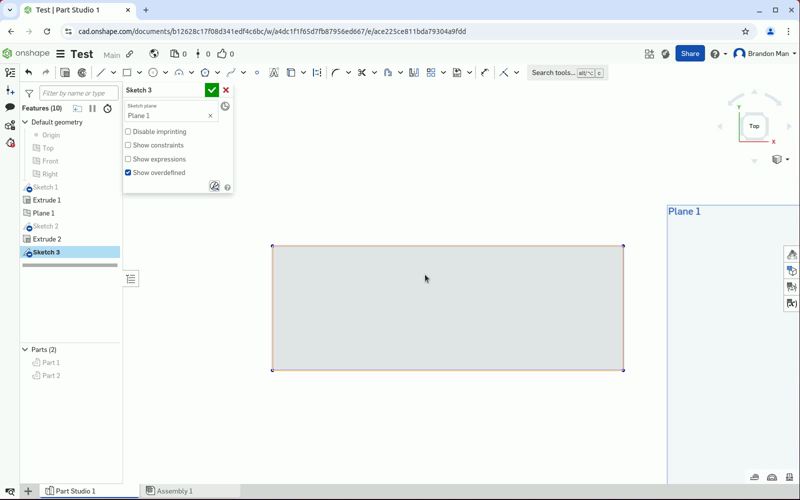
scroll(-6)
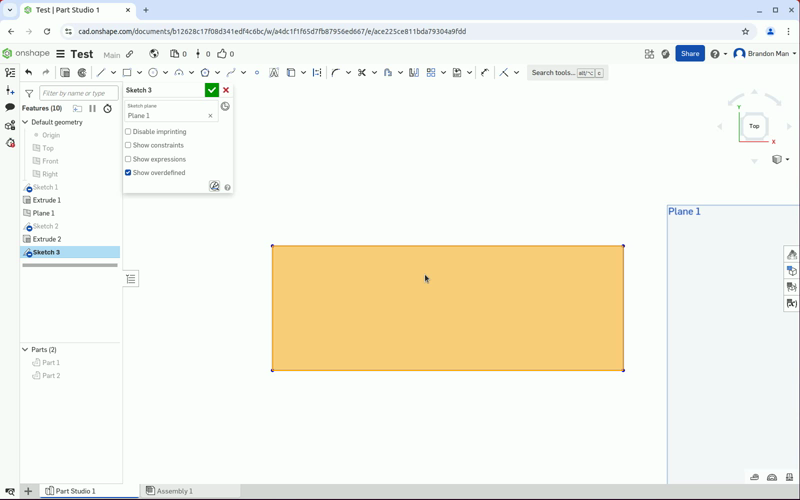
scroll(-6)
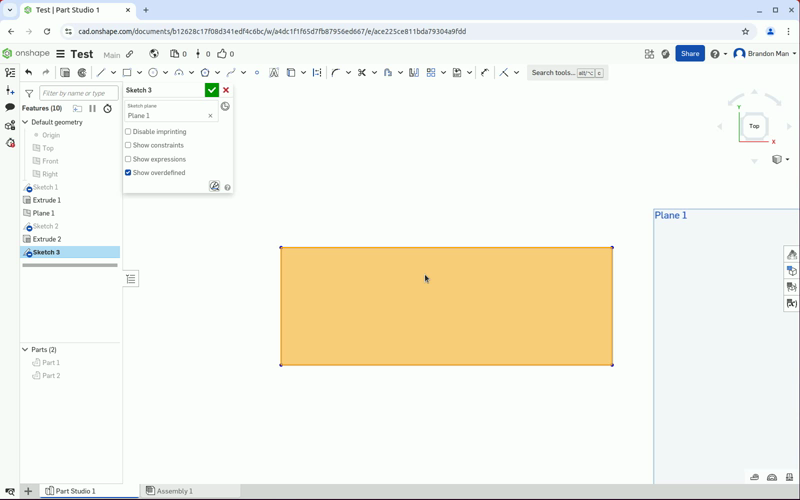
scroll(-6)
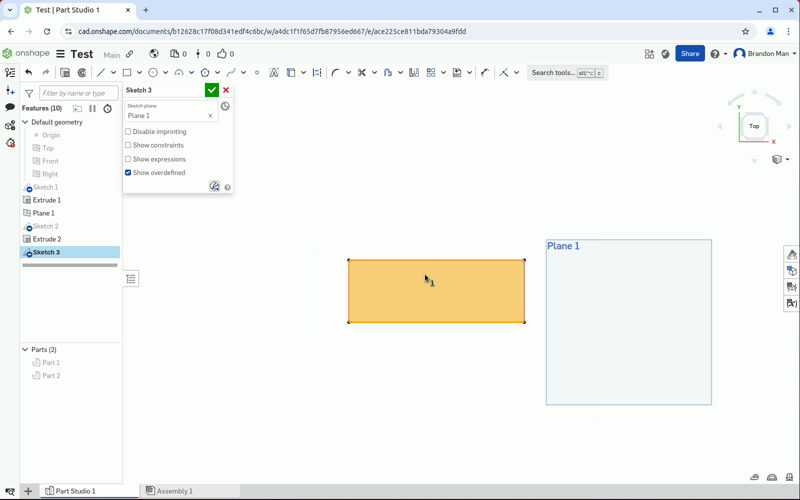
scroll(-6)
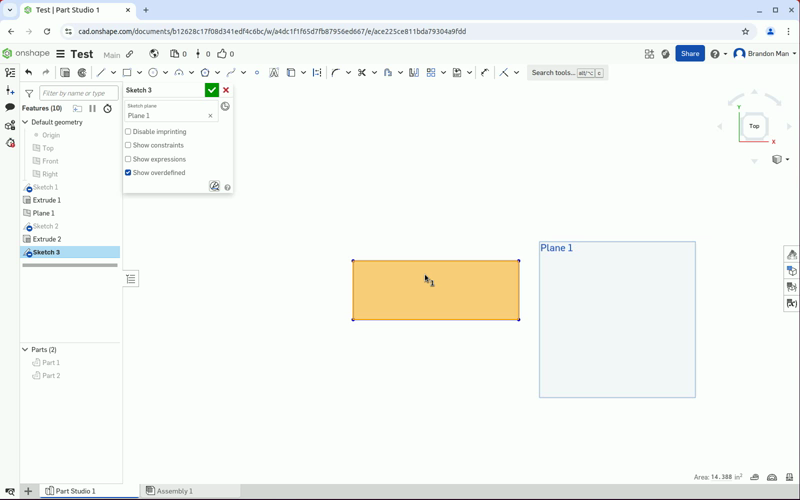
scroll(-6)
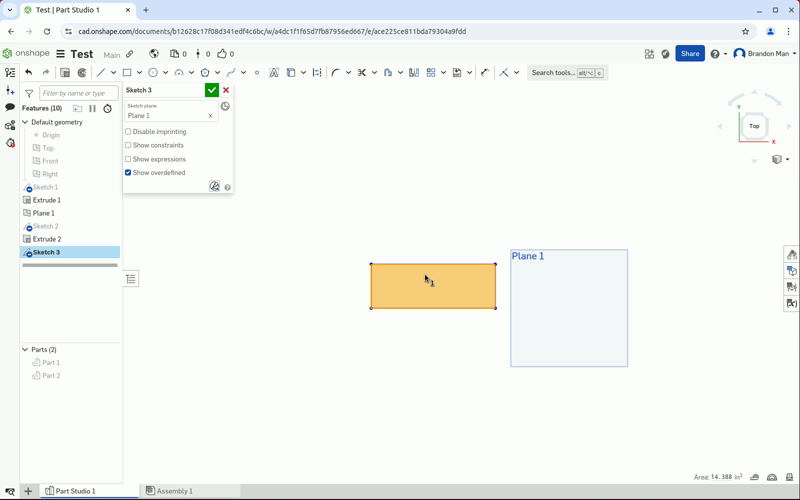
scroll(-6)
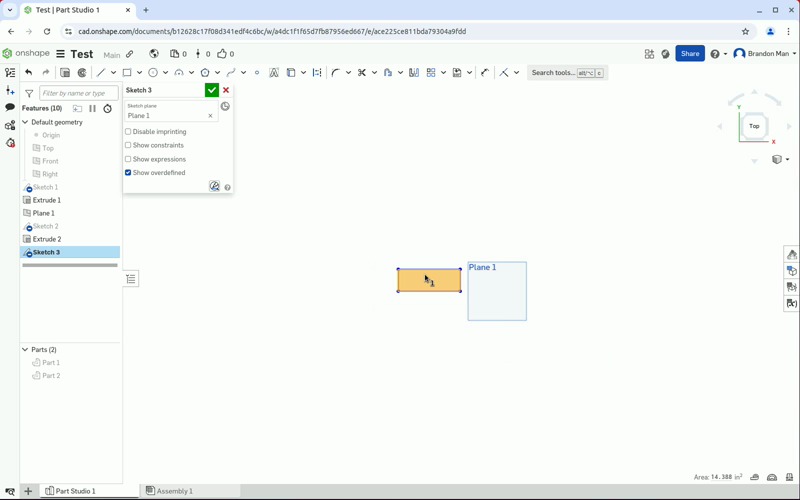
scroll(-6)
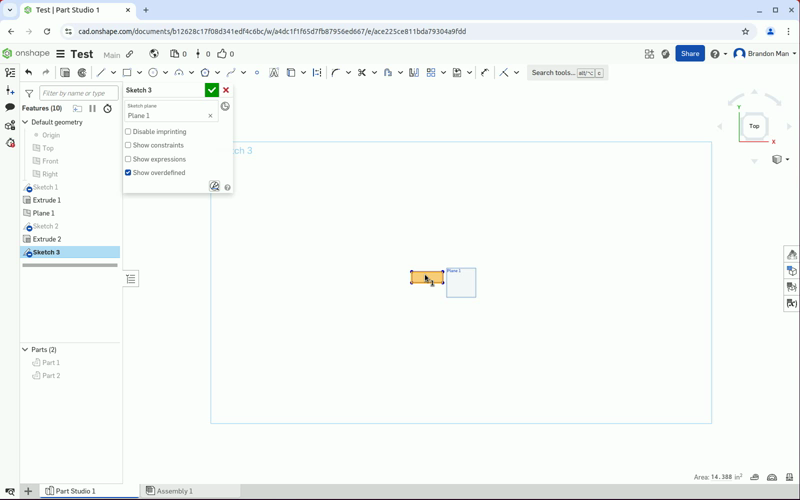
mouse_move(73, 352)
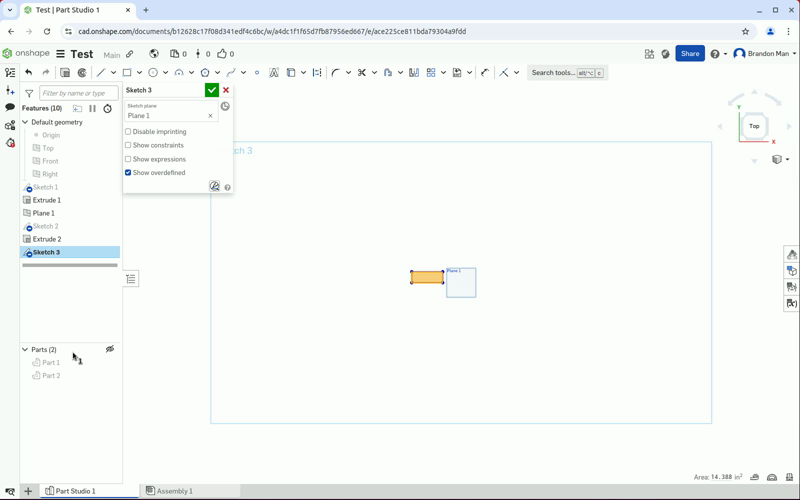
key(shift+y)
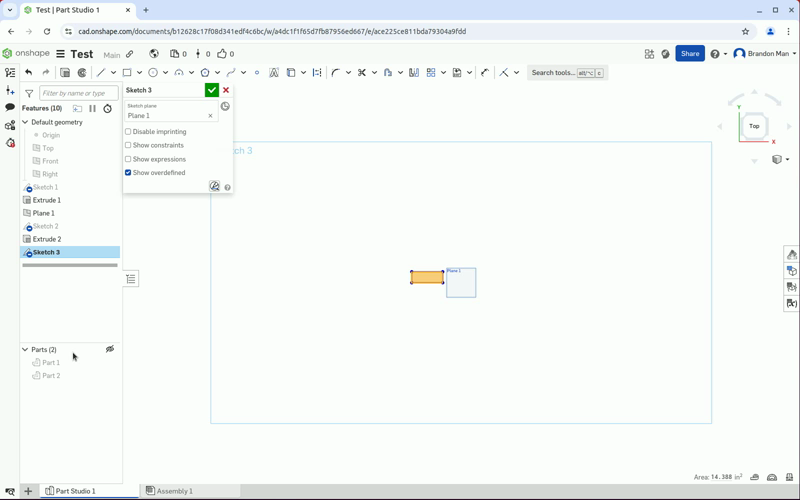
key(shift+e)
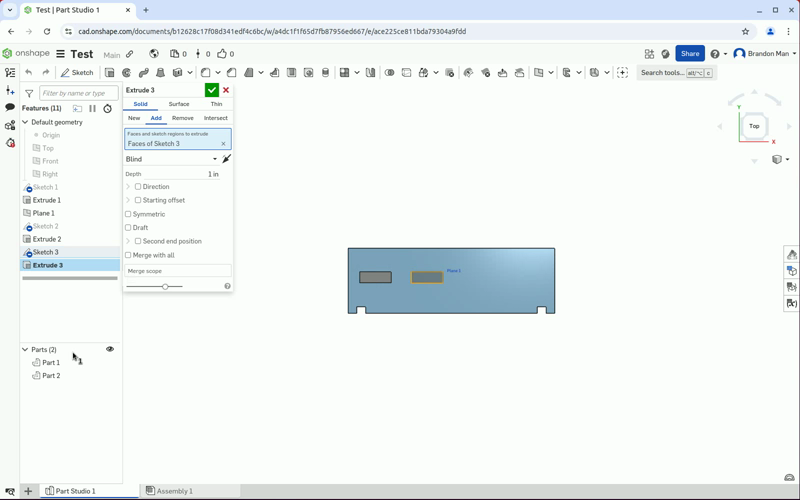
mouse_move(143, 106)
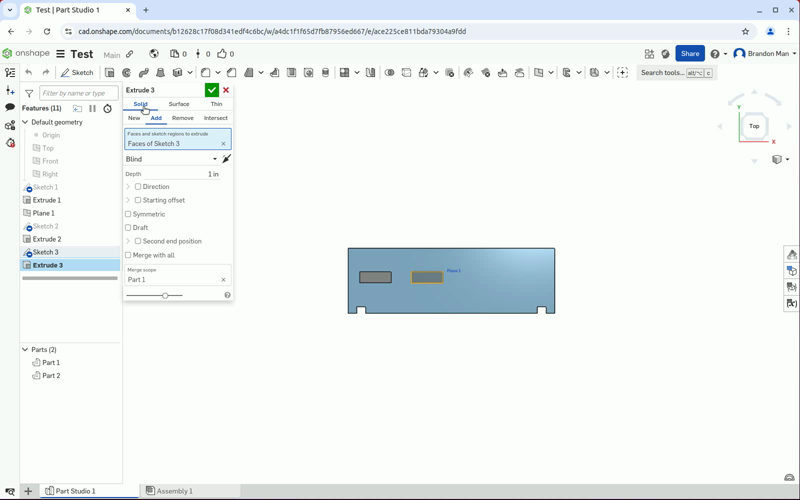
click(143, 106)
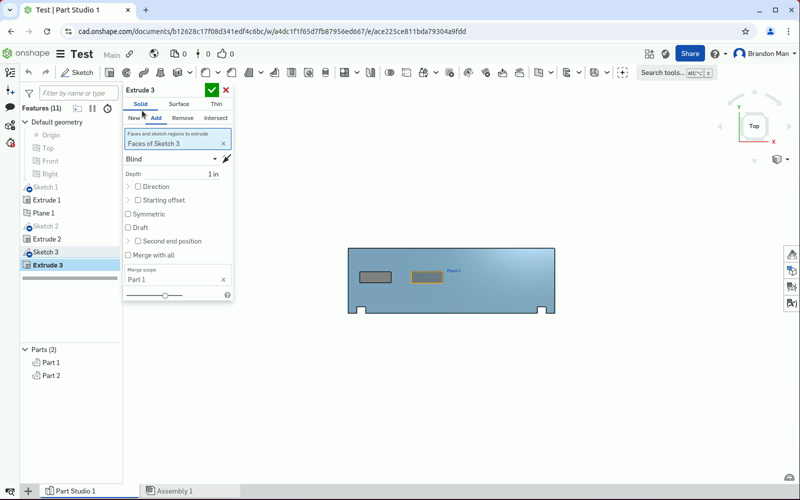
mouse_move(137, 120)
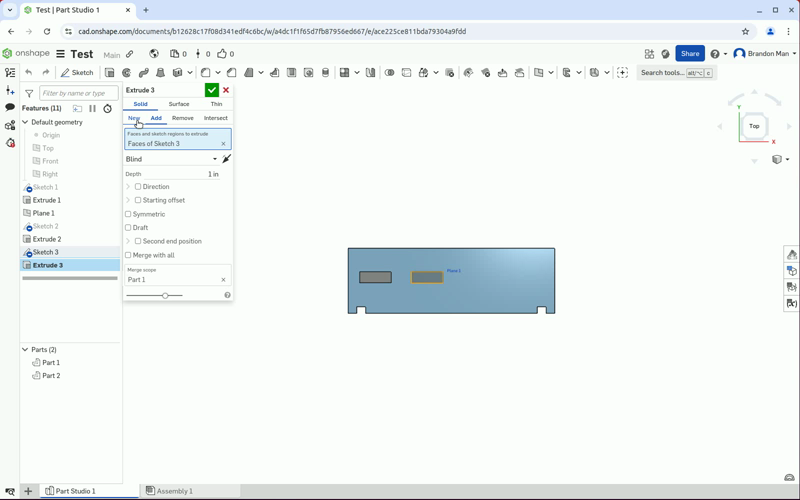
click(137, 120)
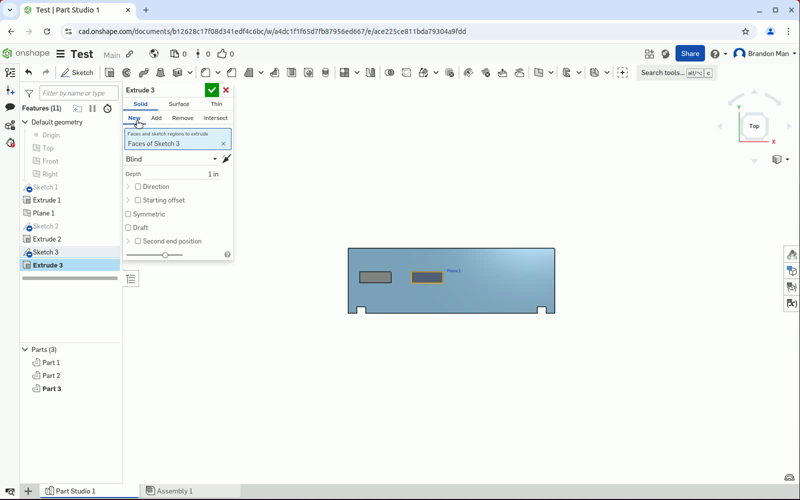
key(tab, 4)
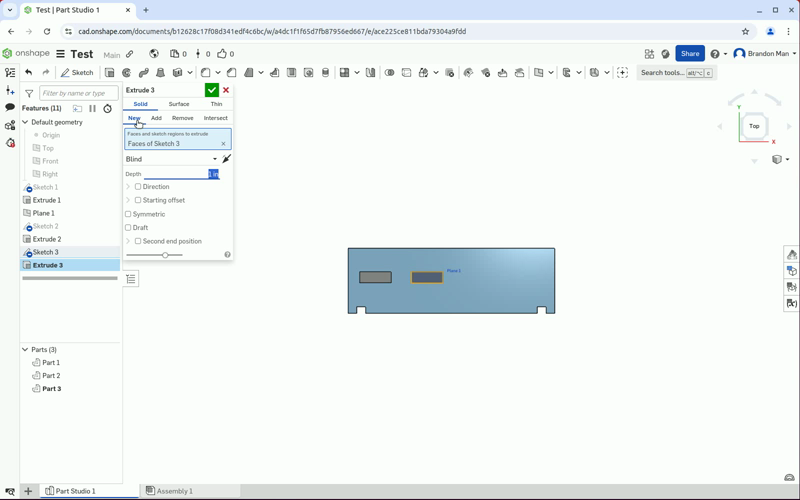
text(2.166)
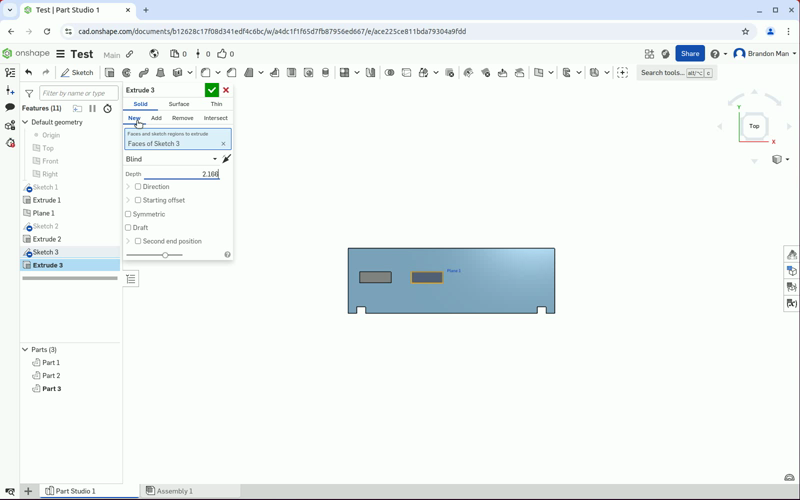
key(enter)
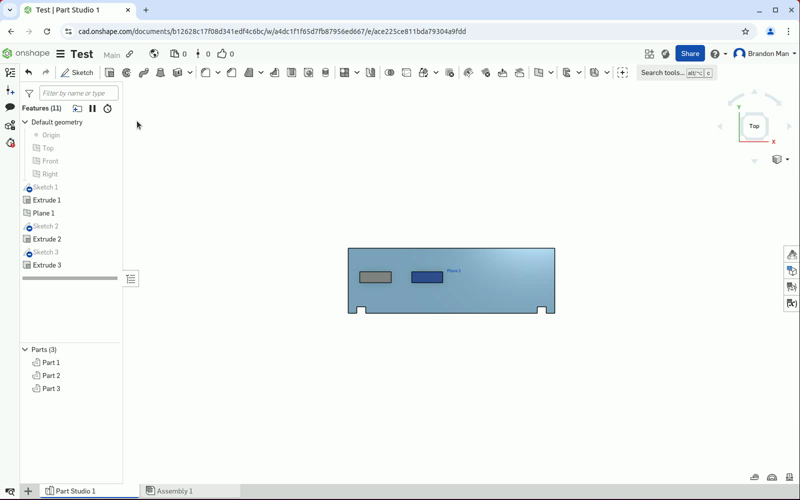
key(shift+h)
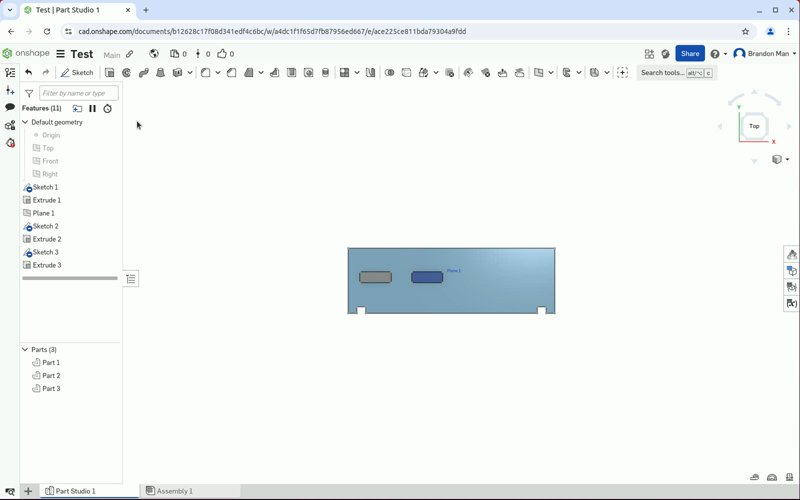
key(shift+h)
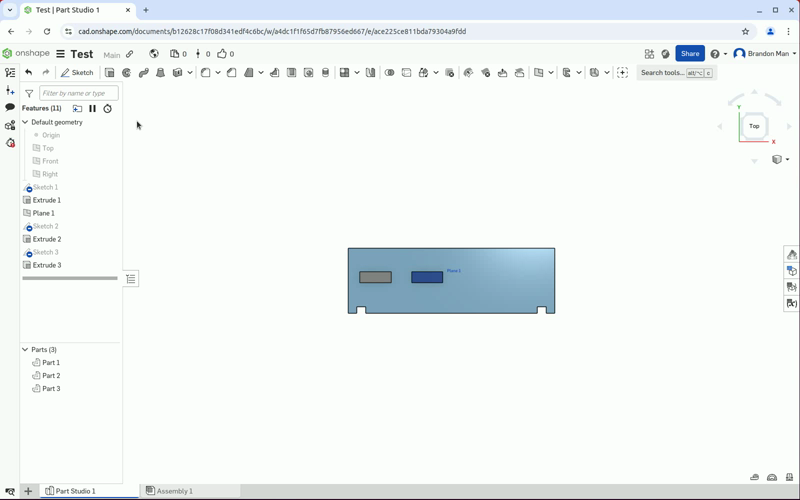
mouse_move(73, 189)
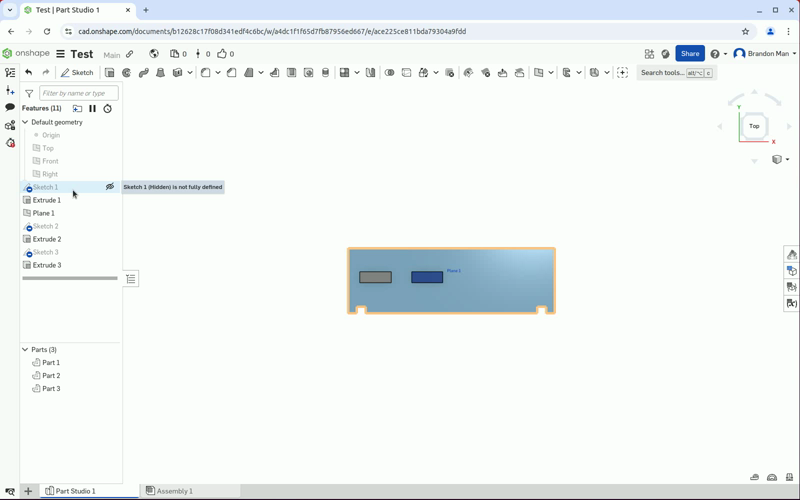
click(73, 189)
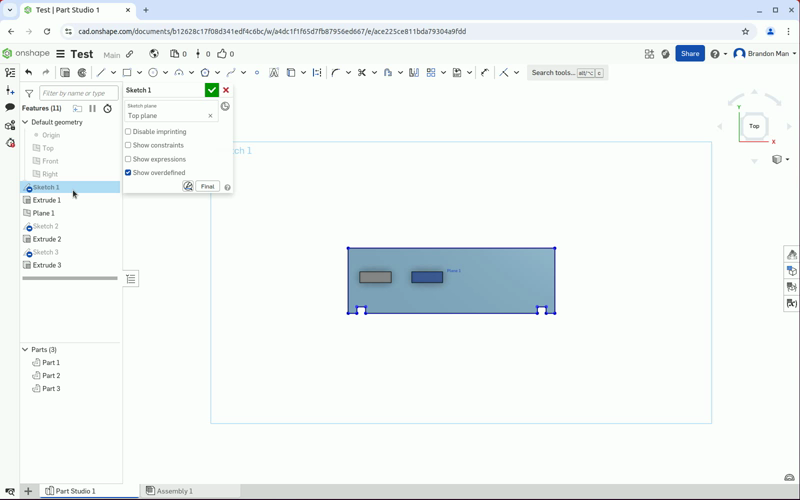
mouse_move(229, 92)
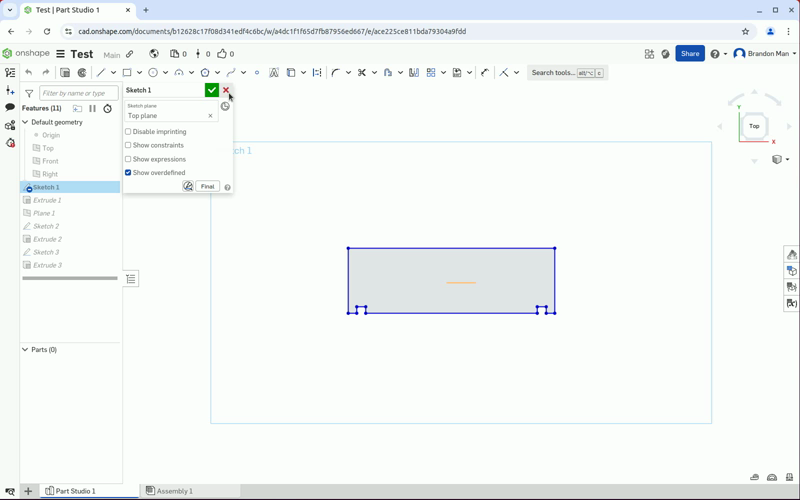
click(229, 92)
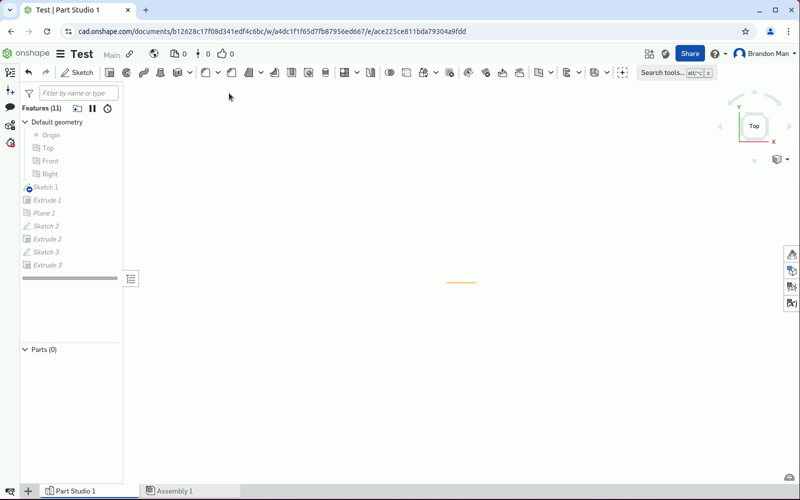
key(shift+s)
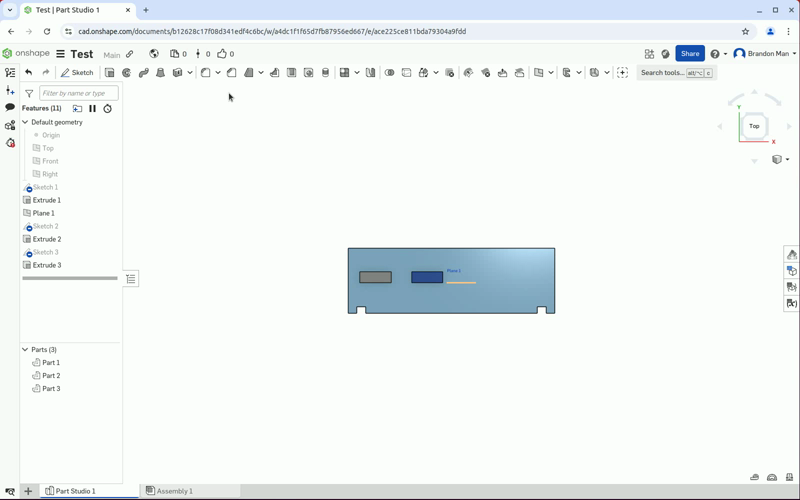
mouse_move(73, 215)
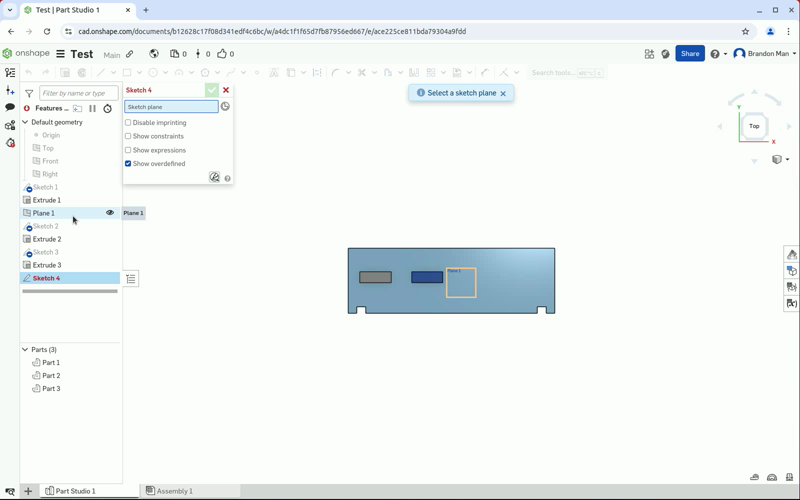
click(73, 215)
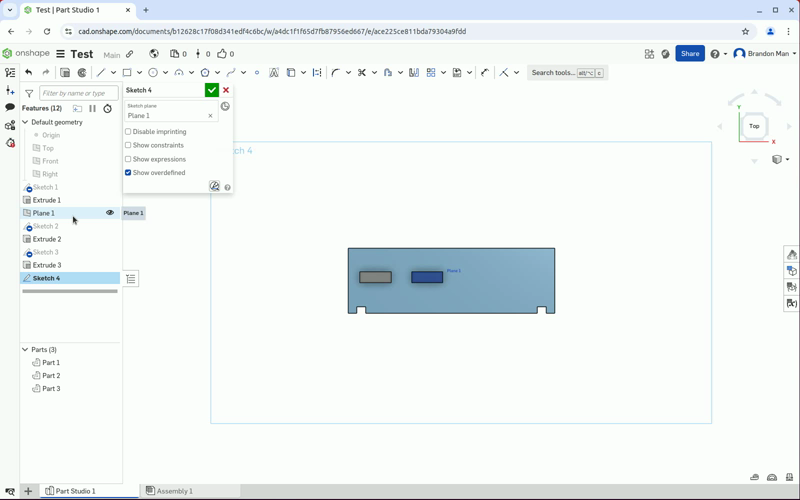
mouse_move(73, 352)
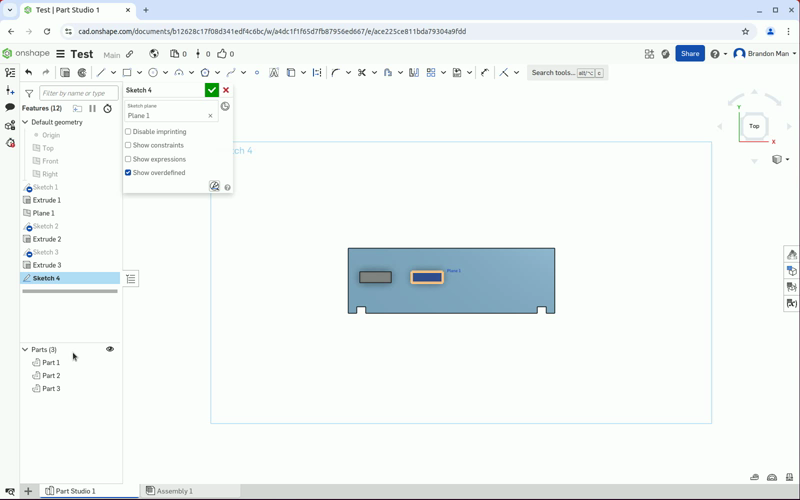
key(y)
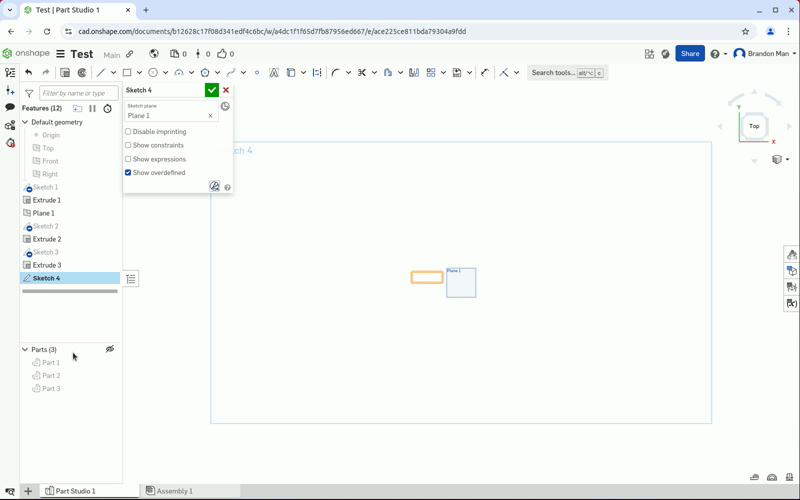
key(l)
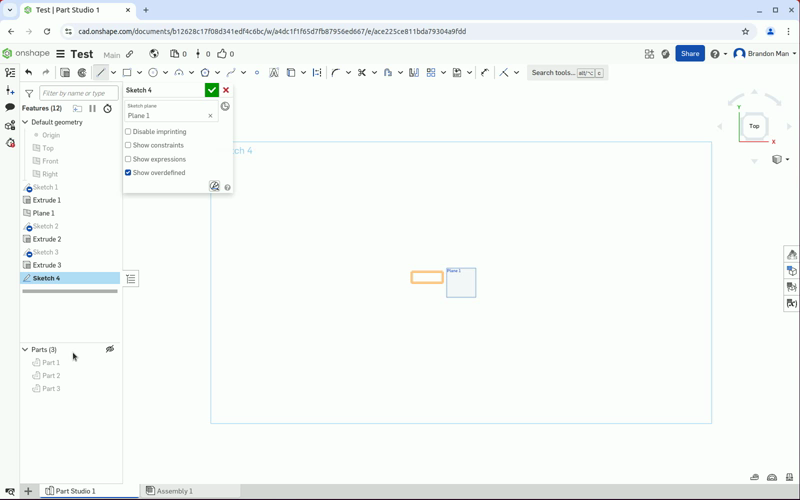
key_down(shift)
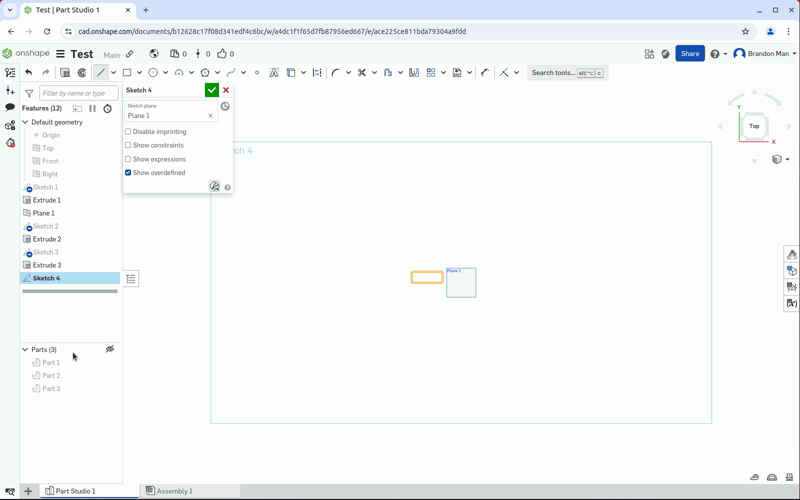
mouse_move(472, 282)
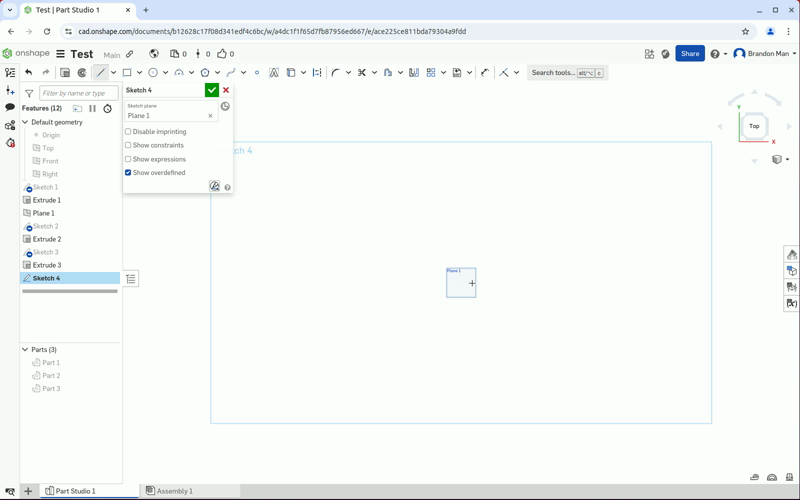
click(472, 282)
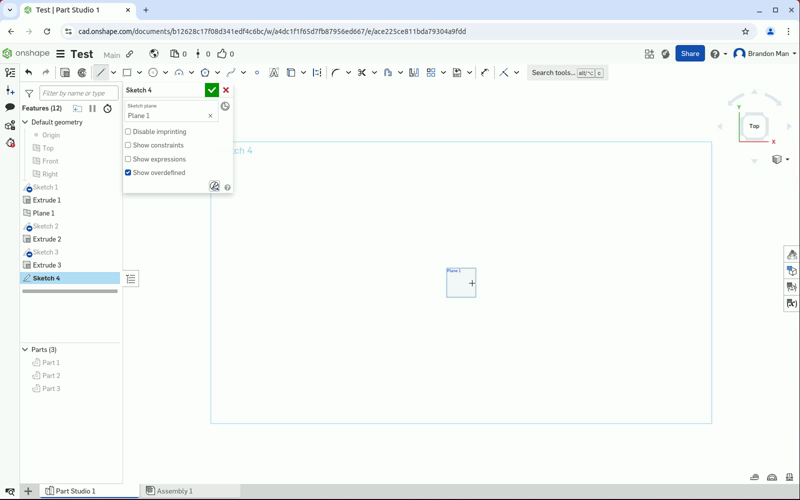
key_up(shift)
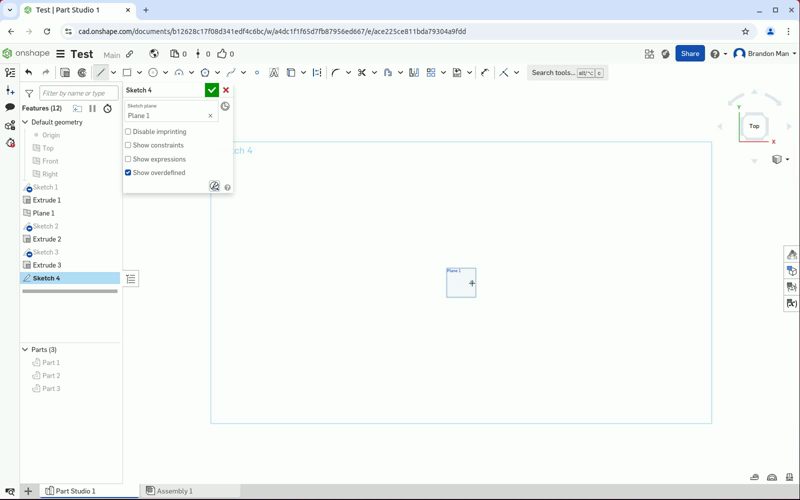
key_down(shift)
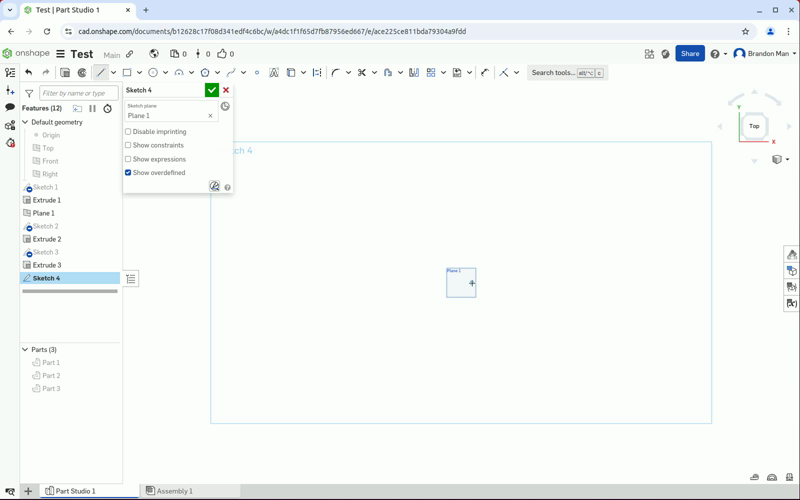
mouse_move(502, 282)
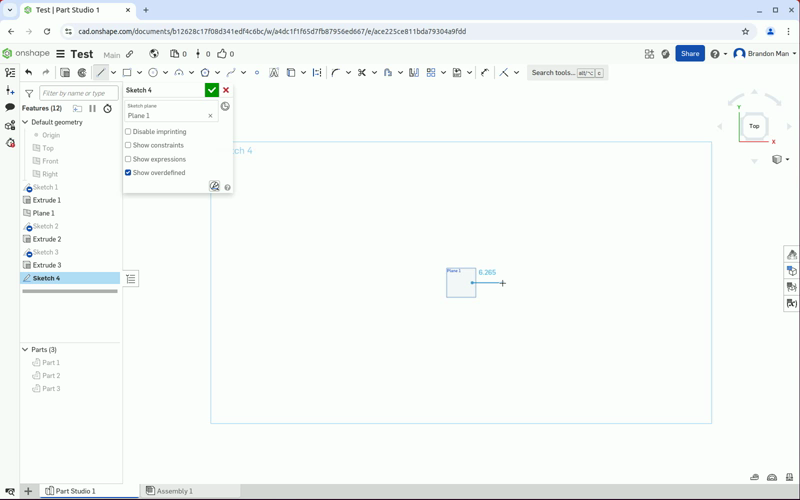
mouse_move(503, 282)
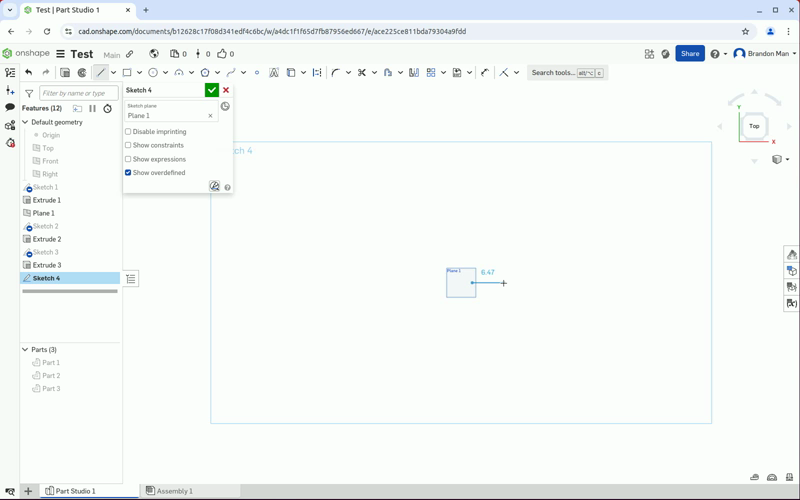
click(503, 282)
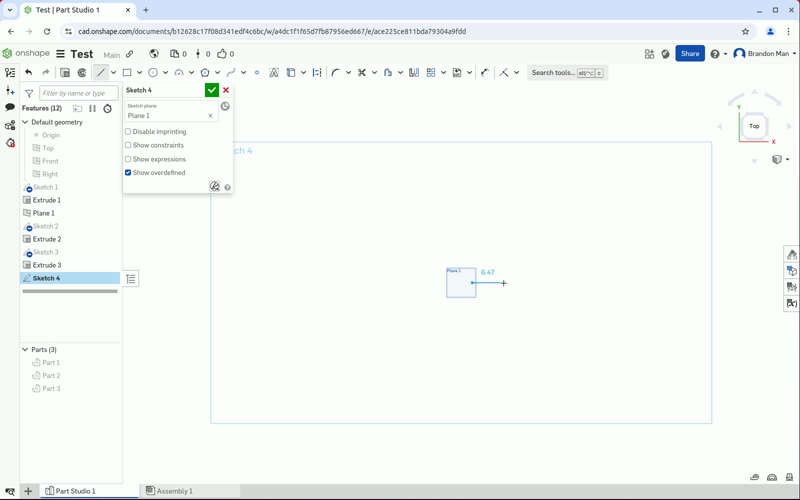
key_up(shift)
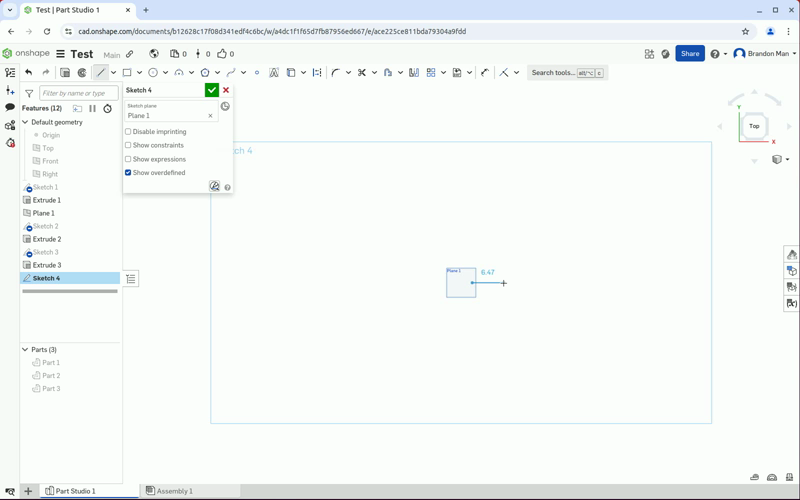
key_down(shift)
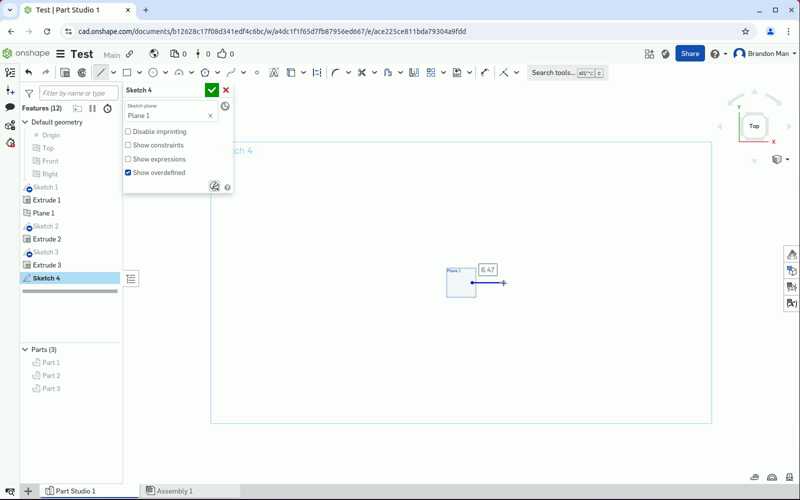
mouse_move(533, 282)
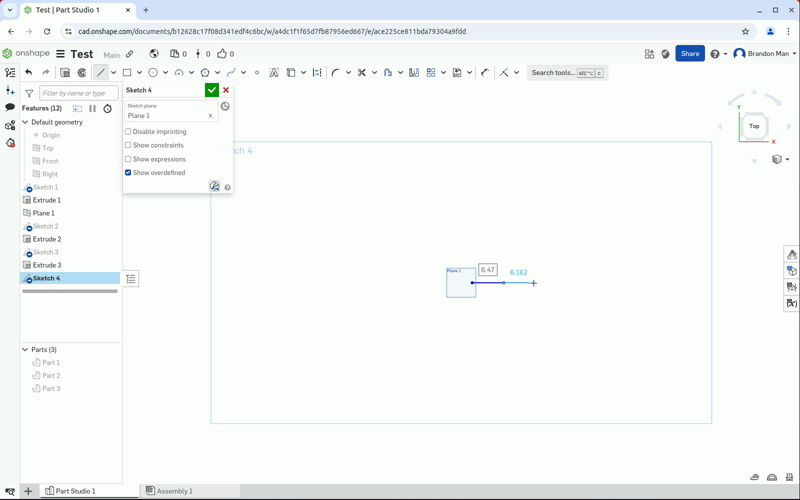
mouse_move(503, 271)
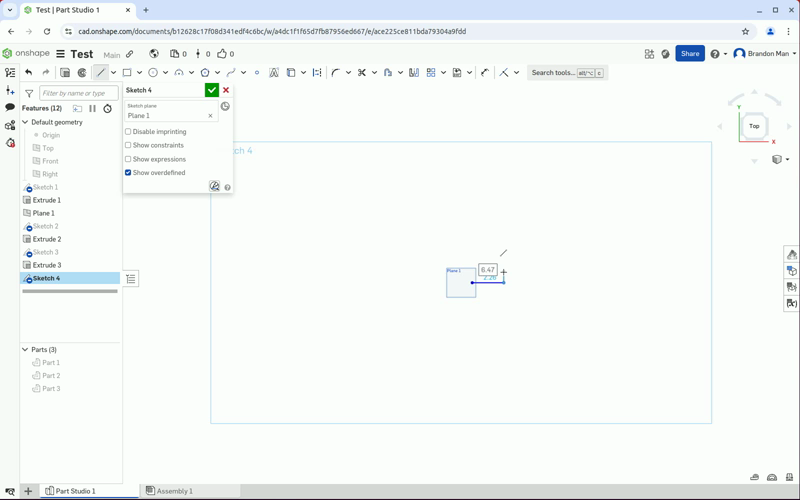
click(503, 271)
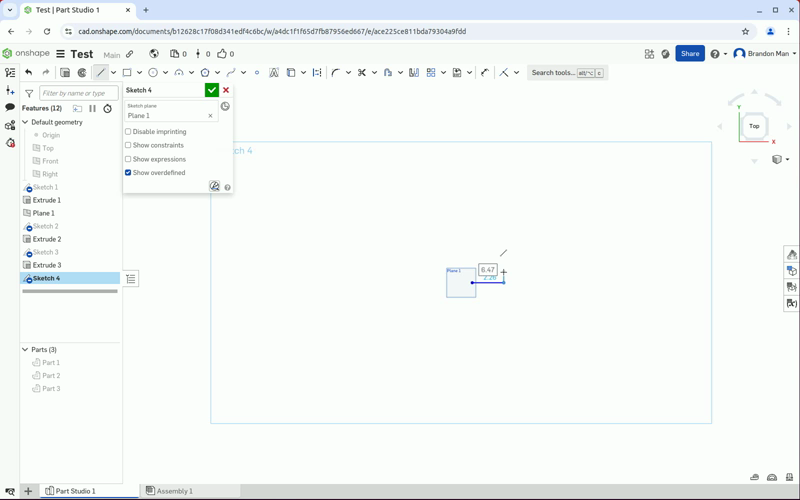
key_up(shift)
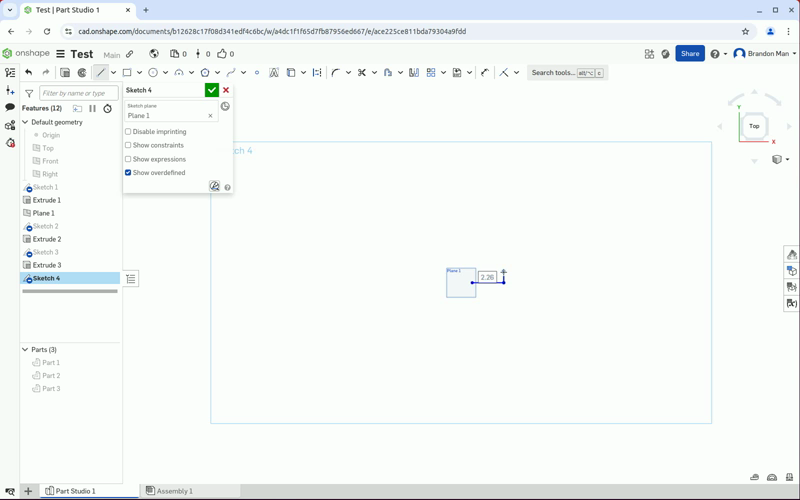
key_down(shift)
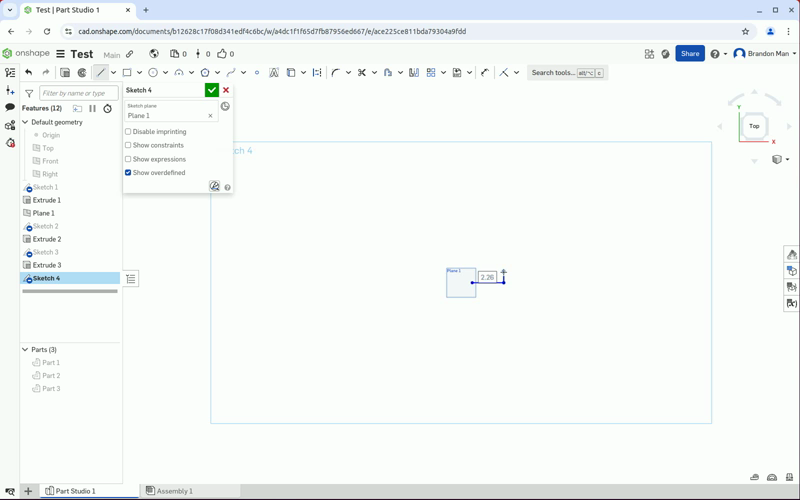
mouse_move(533, 271)
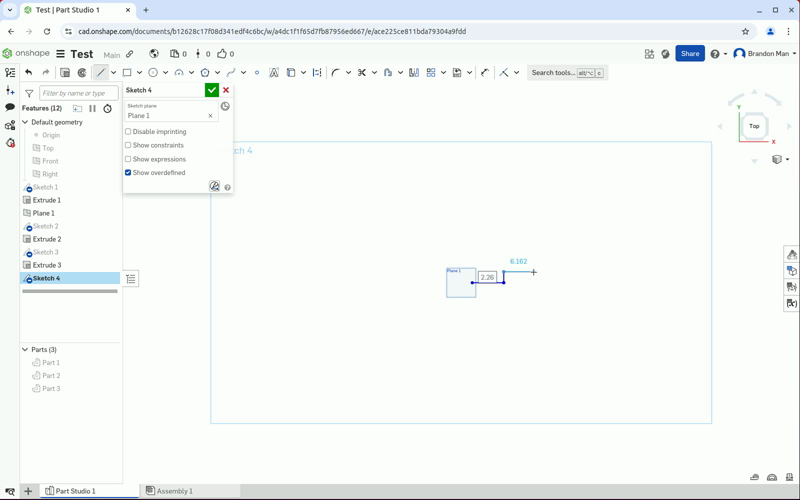
mouse_move(472, 271)
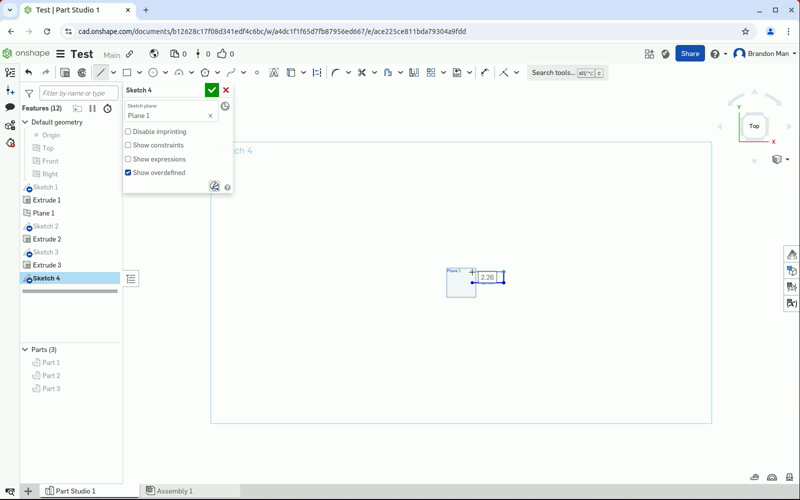
click(472, 271)
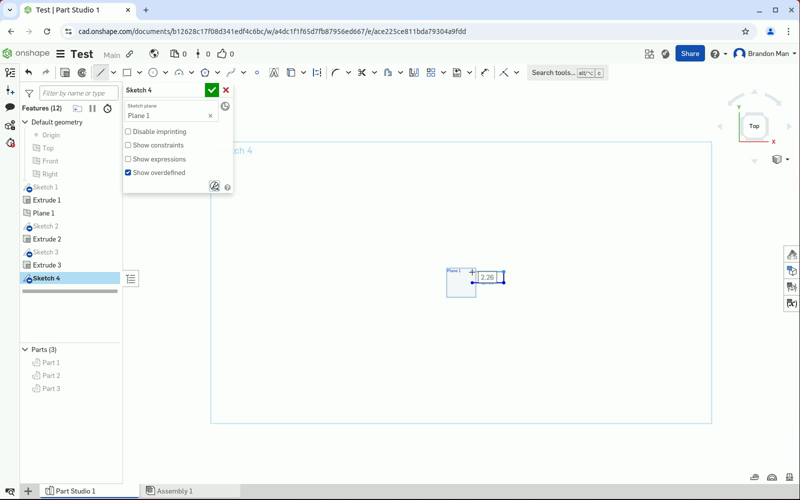
key_up(shift)
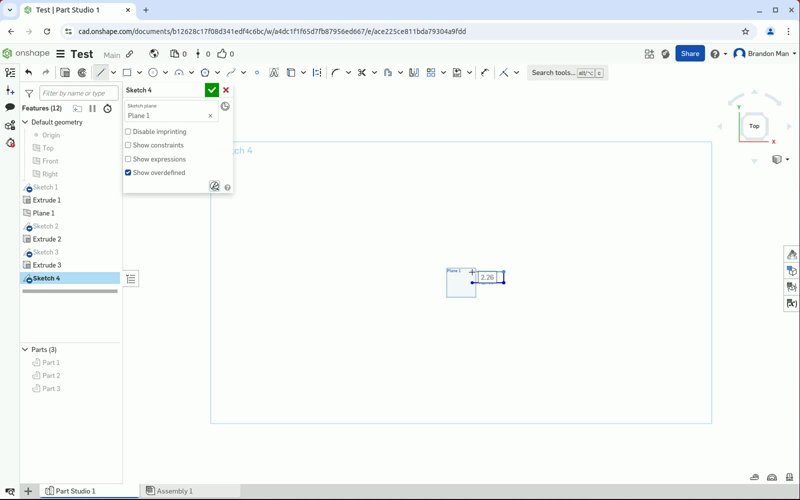
mouse_move(502, 271)
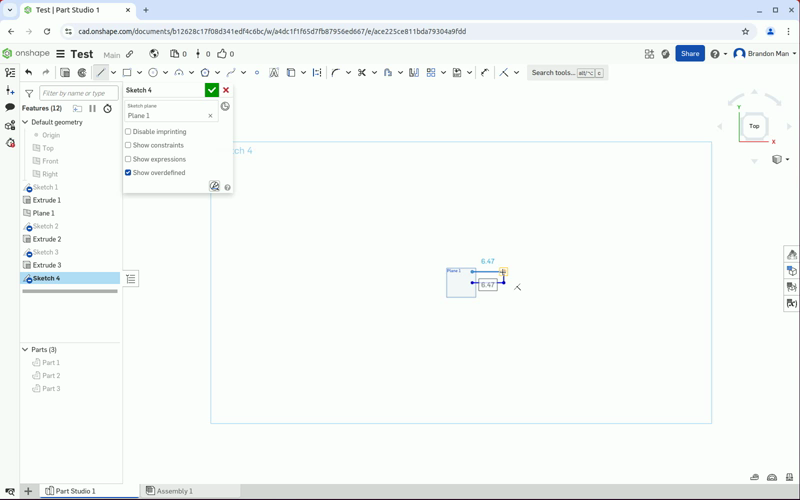
key_down(shift)
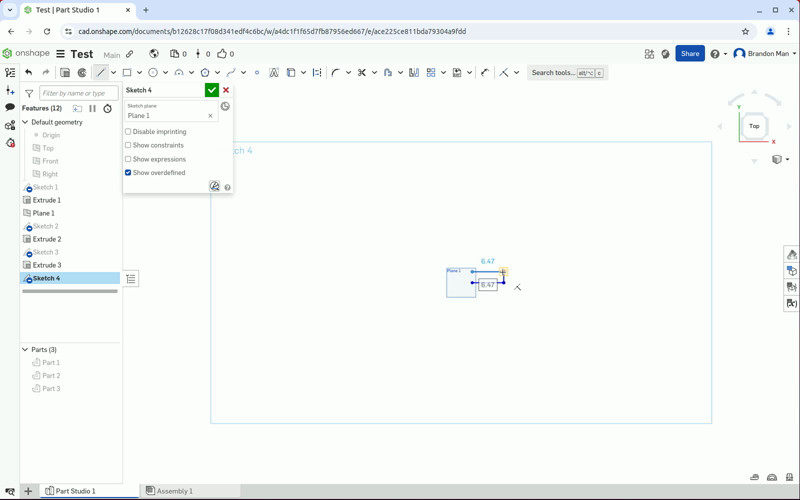
mouse_move(472, 282)
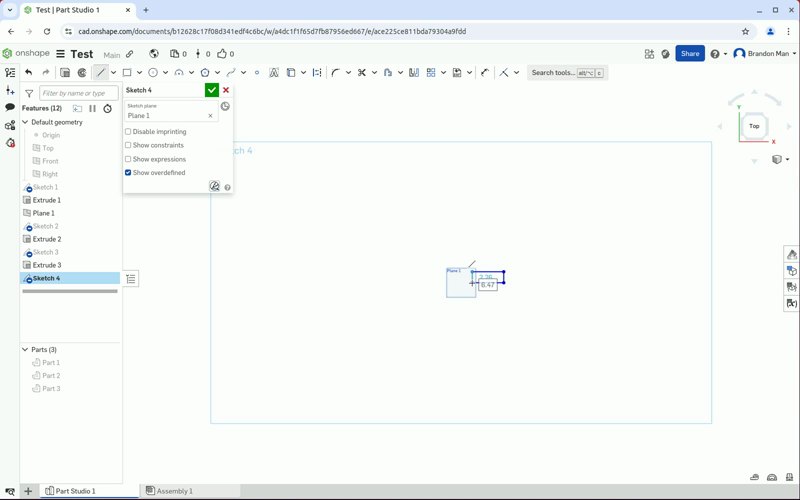
key_up(shift)
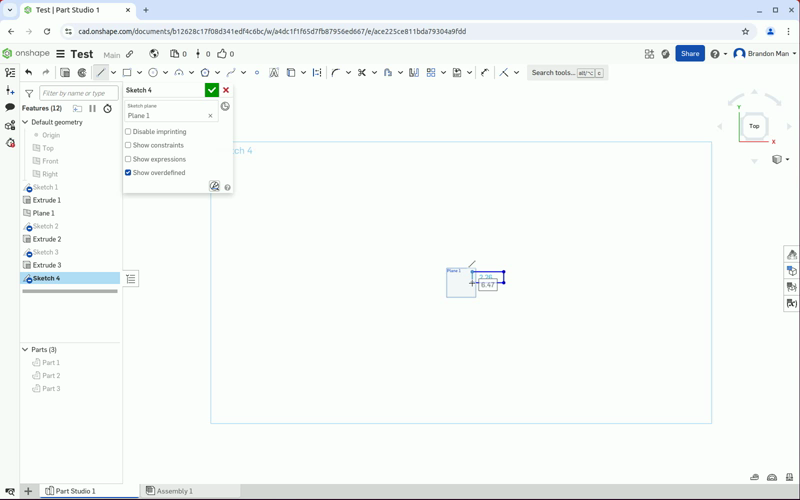
click(472, 282)
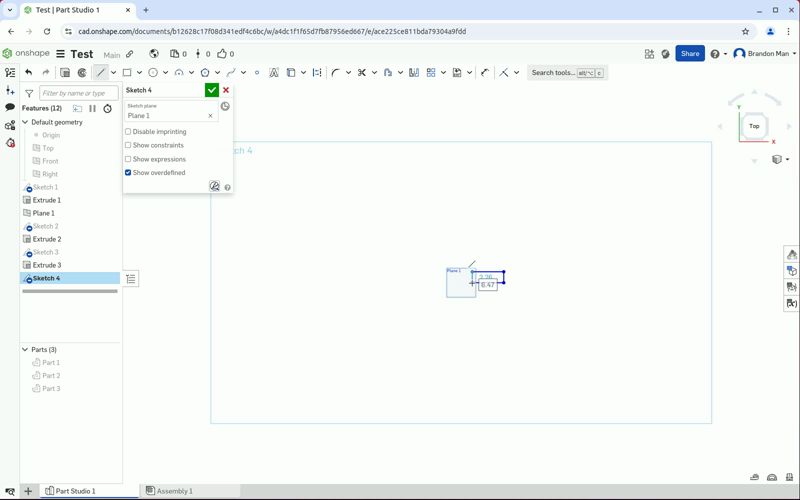
key(esc)
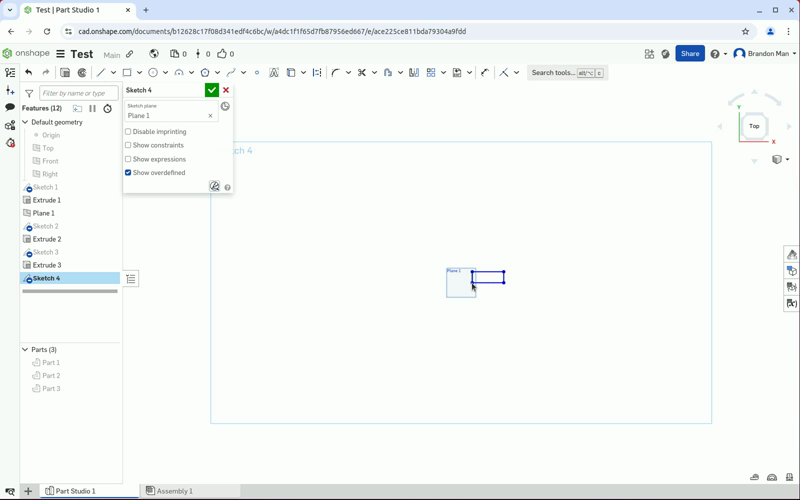
mouse_move(487, 275)
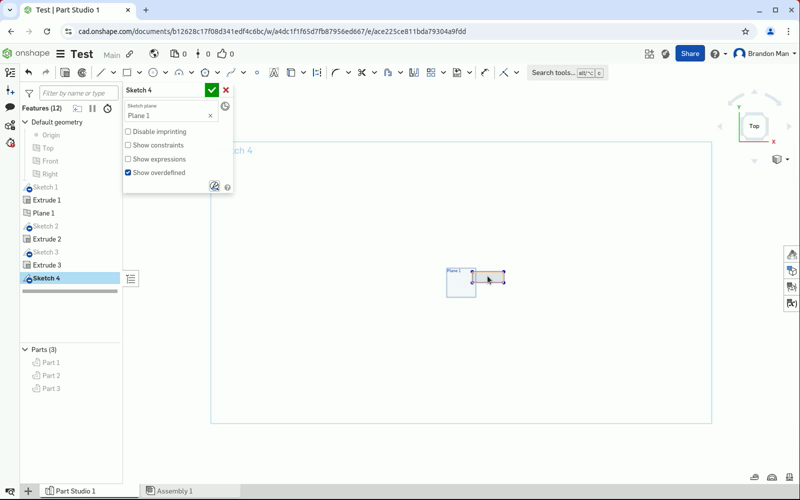
scroll(6)
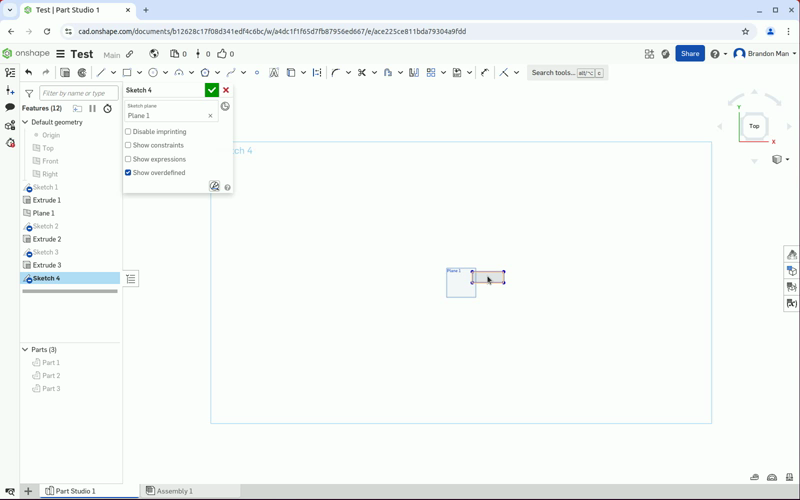
scroll(6)
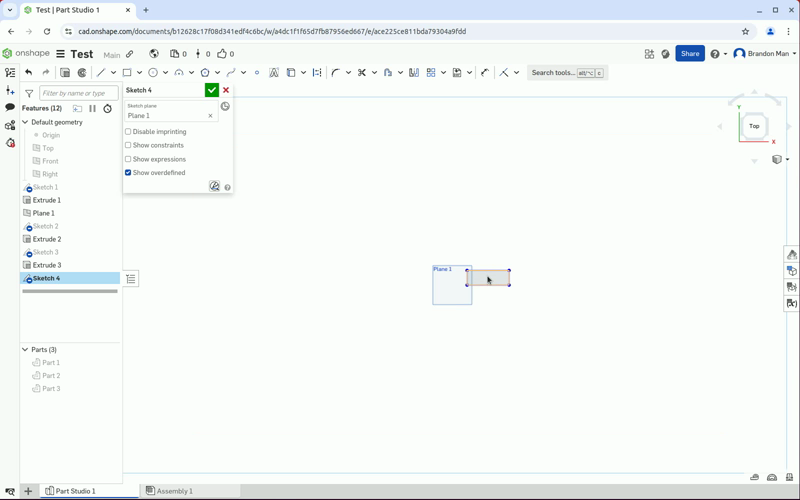
scroll(6)
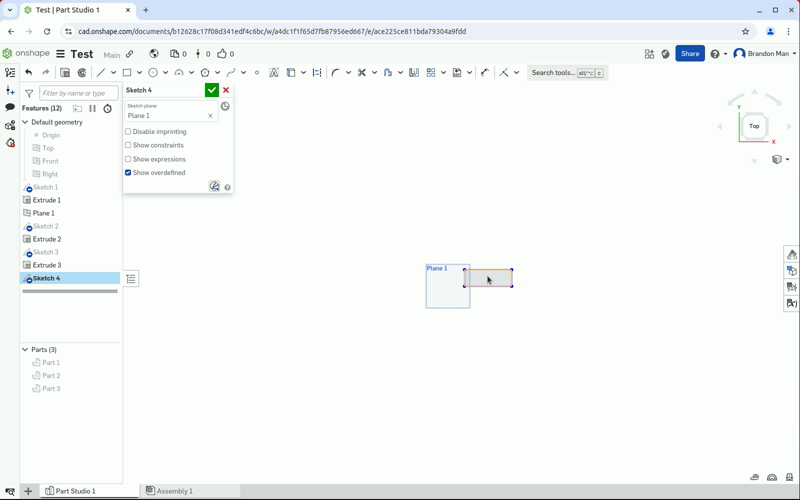
scroll(6)
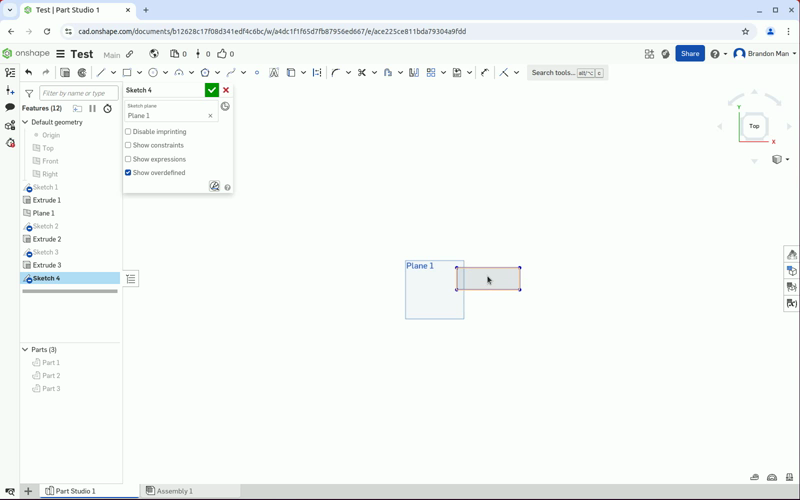
scroll(6)
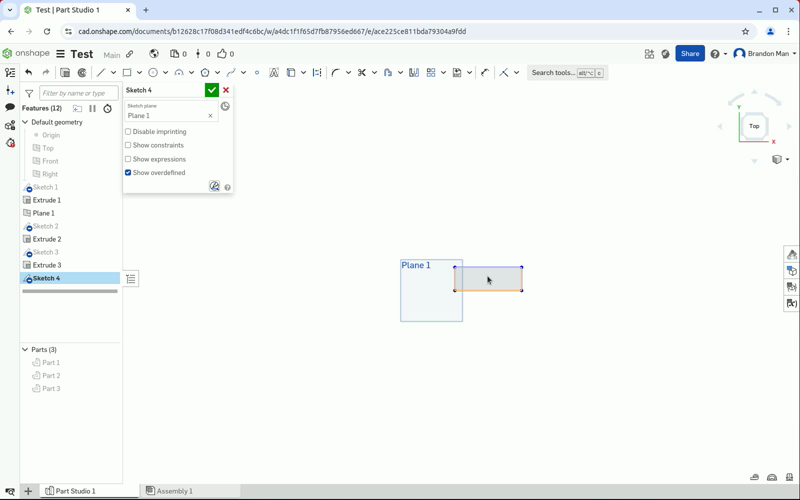
scroll(6)
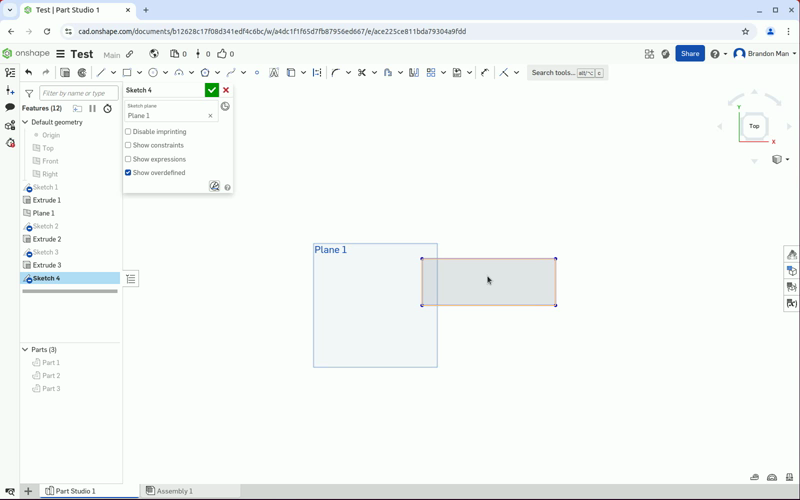
scroll(6)
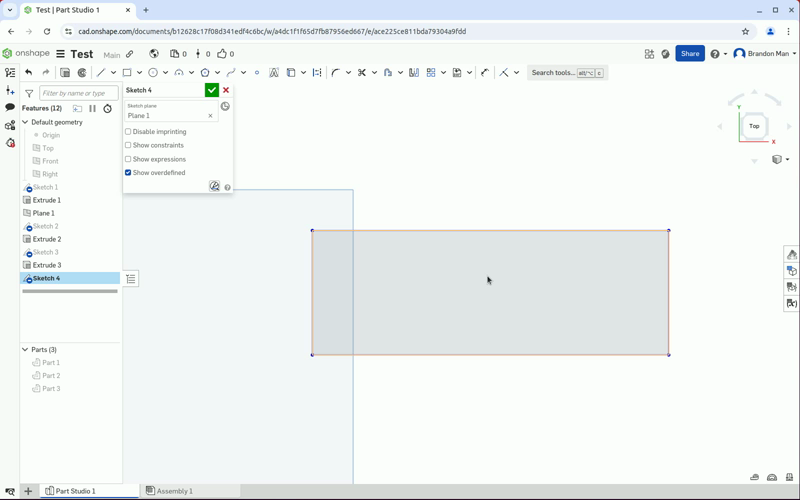
click(487, 275)
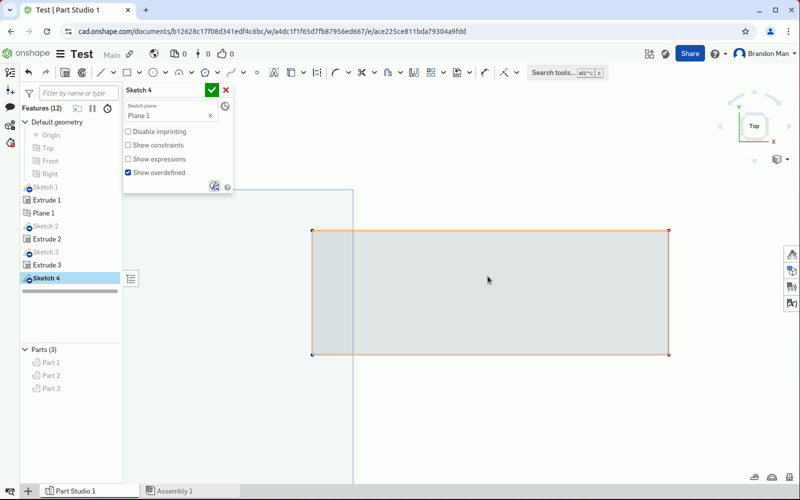
scroll(-6)
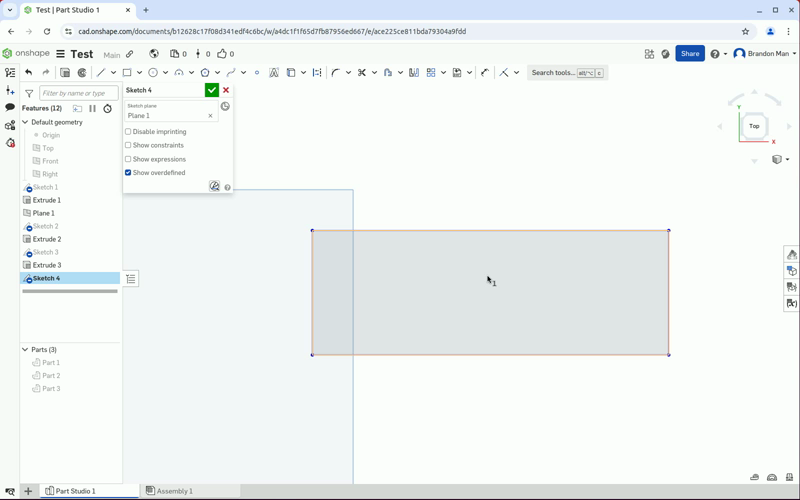
scroll(-6)
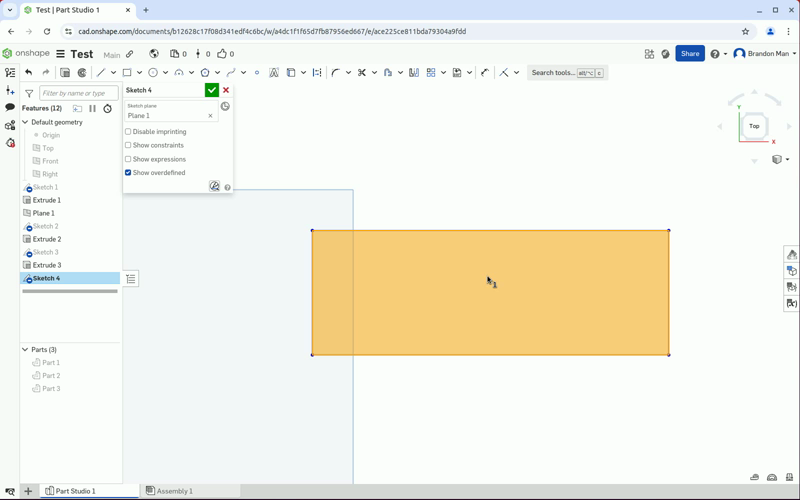
scroll(-6)
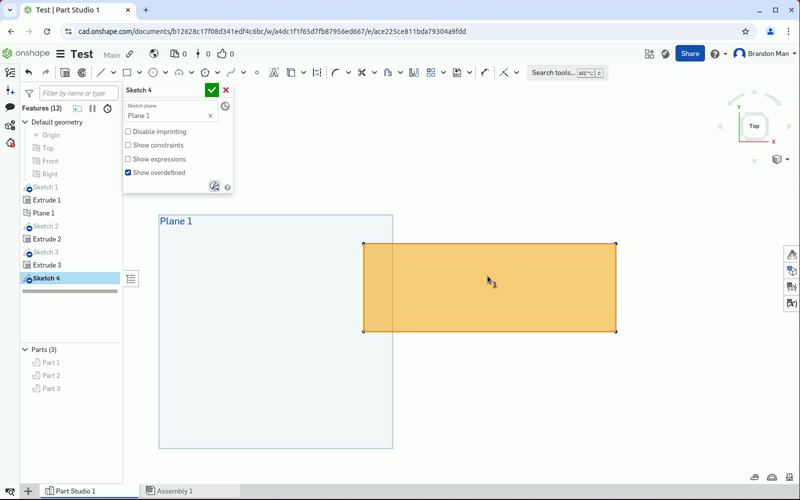
scroll(-6)
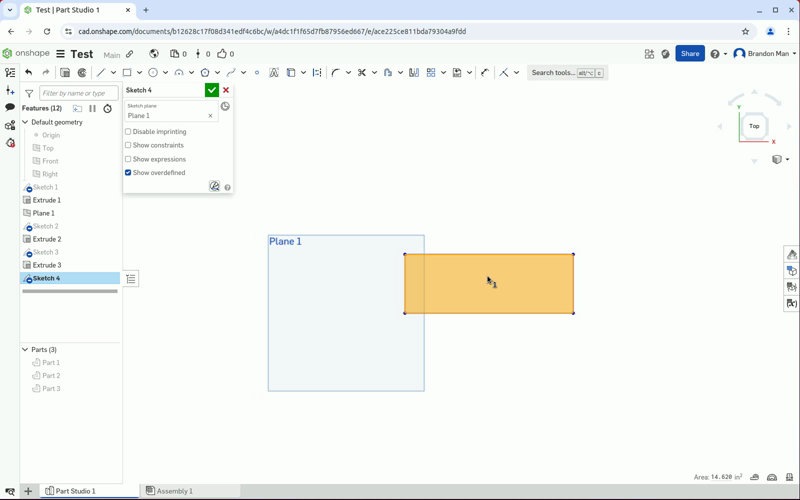
scroll(-6)
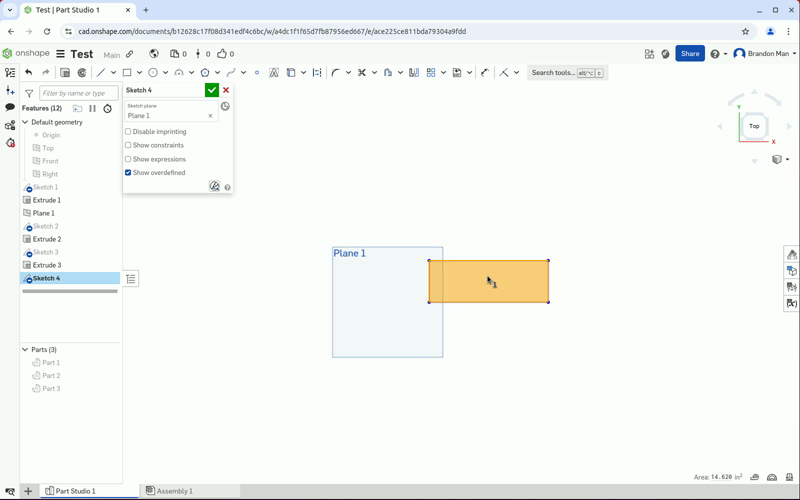
scroll(-6)
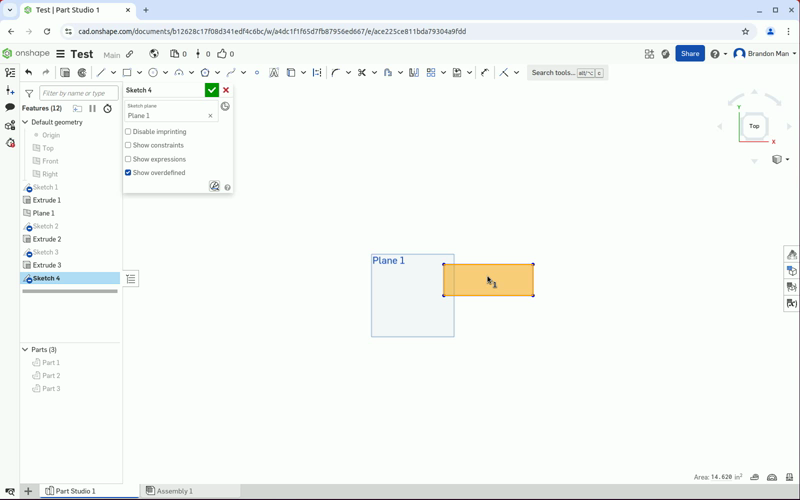
scroll(-6)
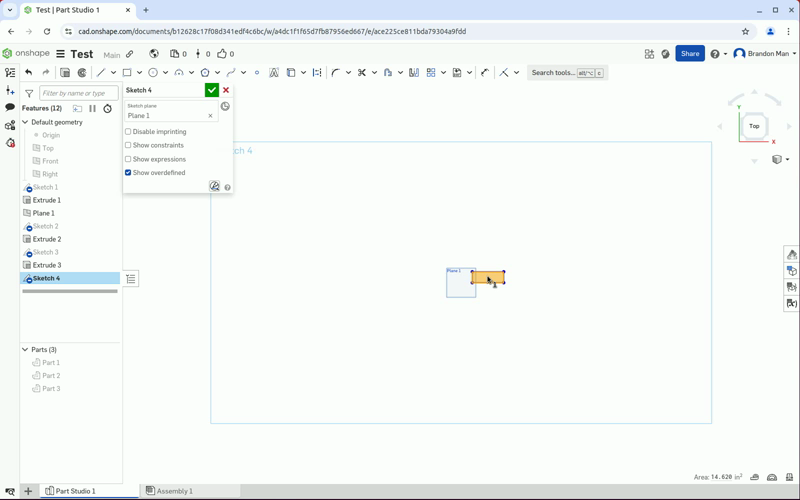
mouse_move(73, 352)
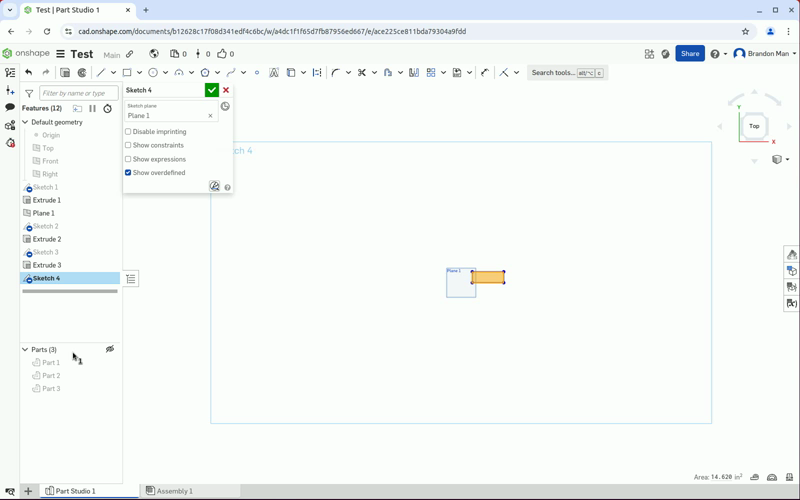
key(shift+y)
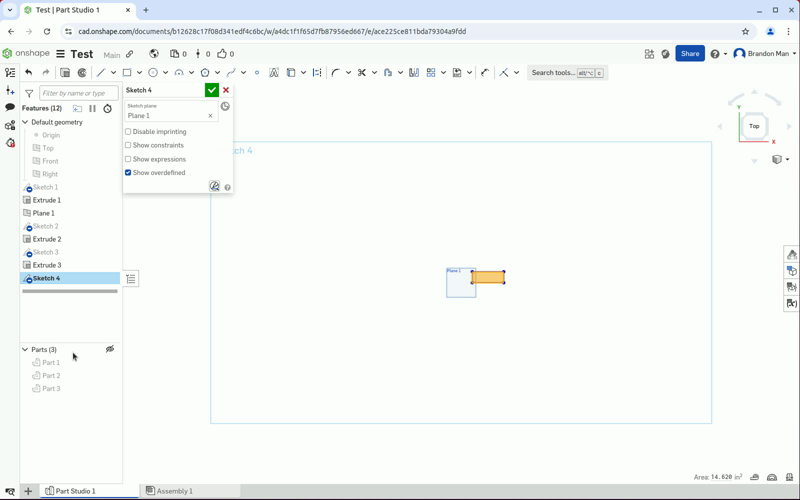
key(shift+e)
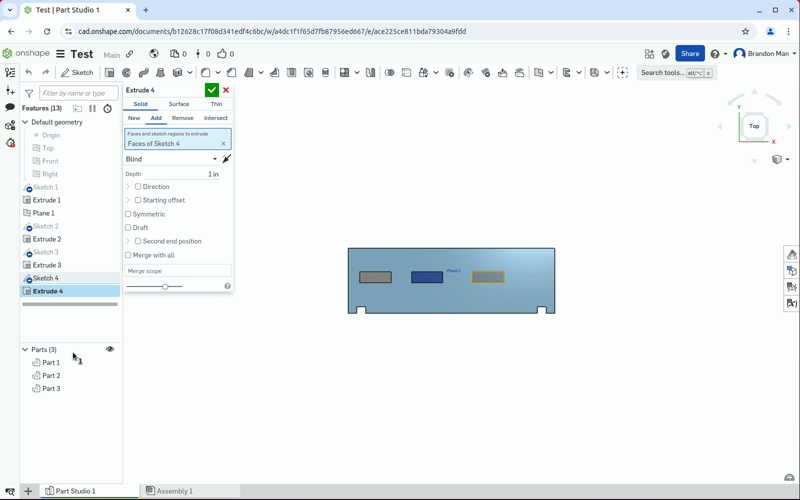
mouse_move(143, 106)
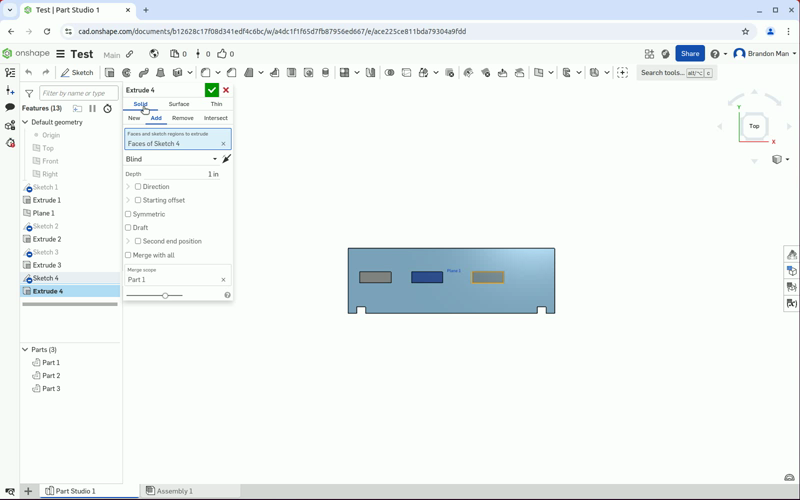
click(143, 106)
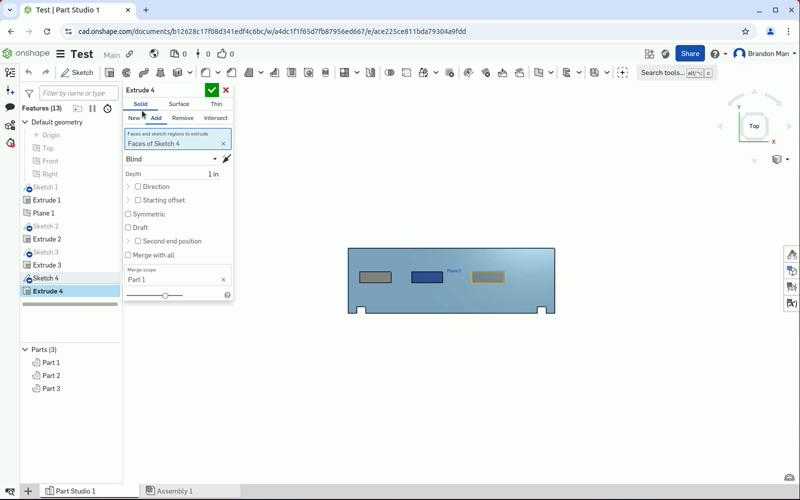
mouse_move(137, 120)
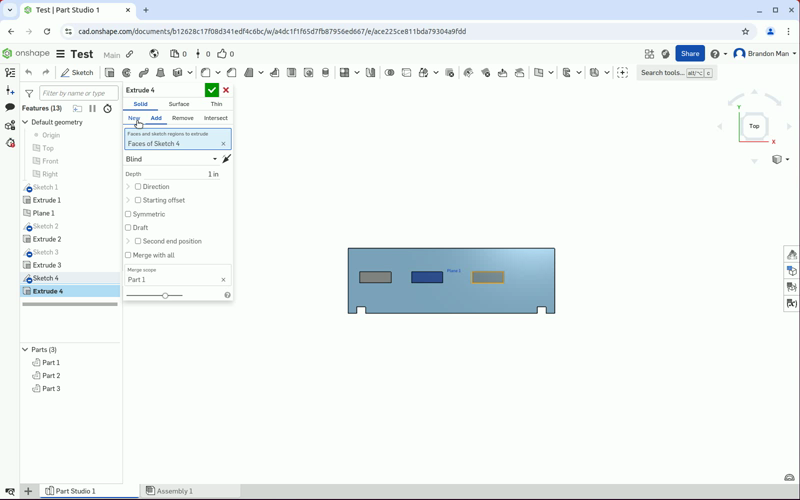
click(137, 120)
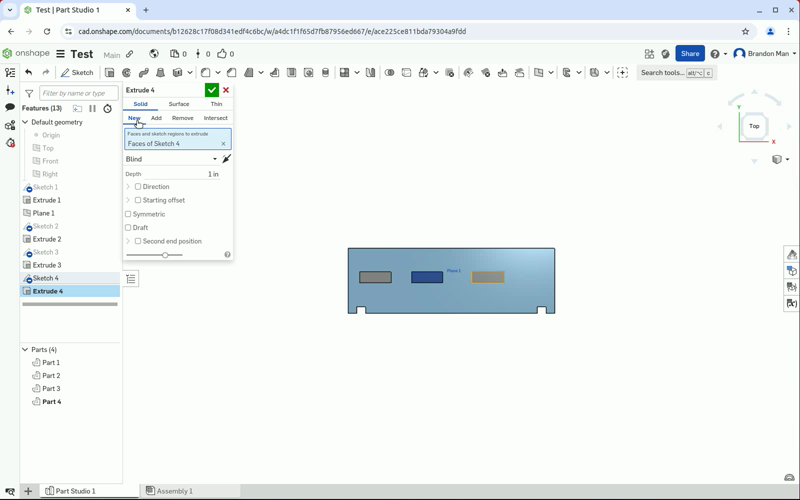
key(tab, 4)
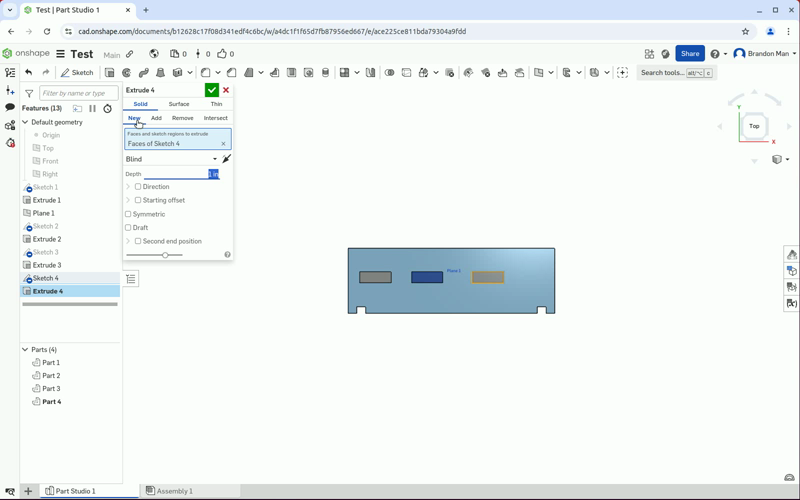
text(2.166)
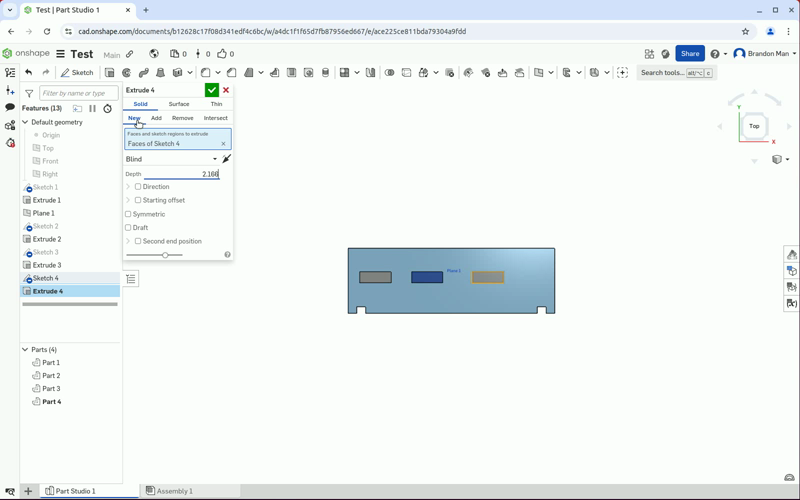
key(enter)
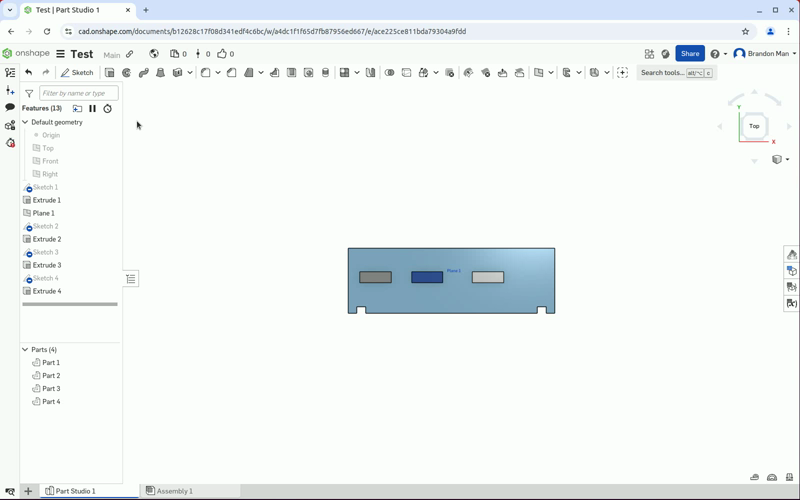
key(shift+h)
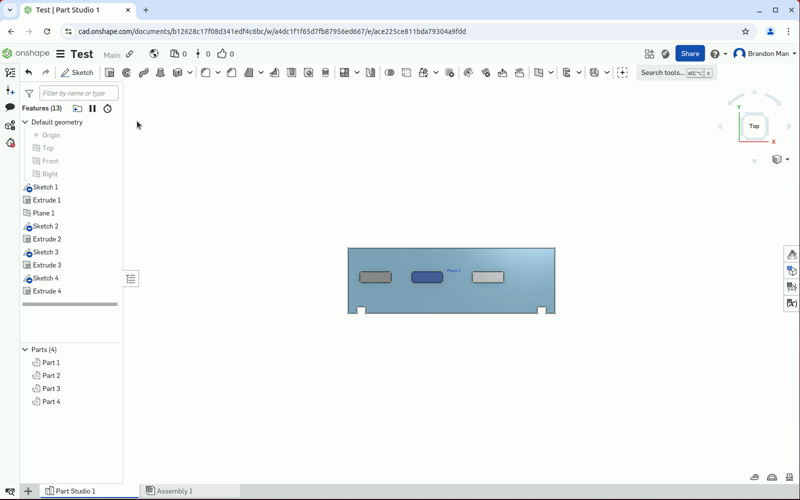
key(shift+h)
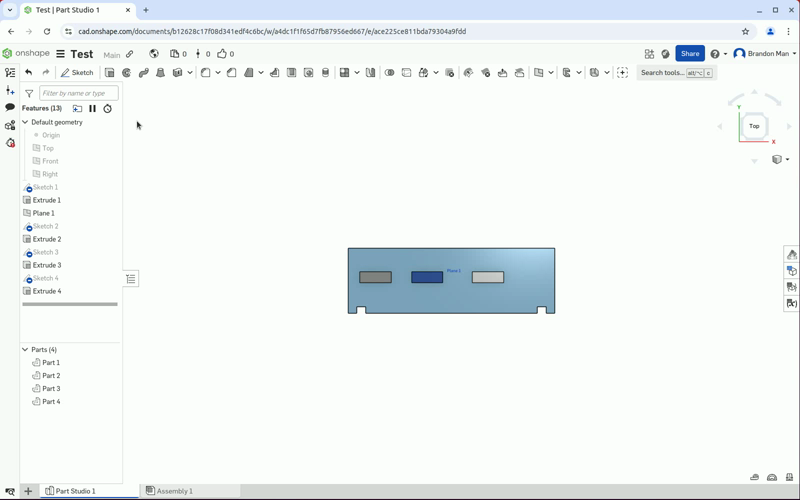
mouse_move(73, 189)
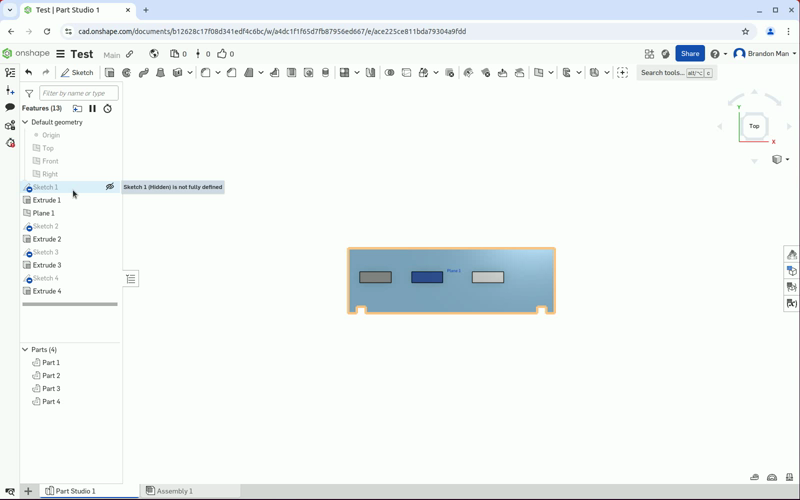
click(73, 189)
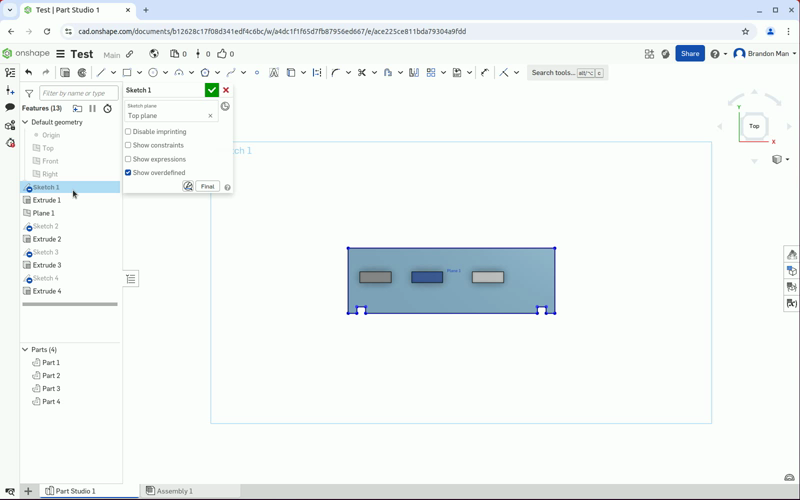
mouse_move(229, 92)
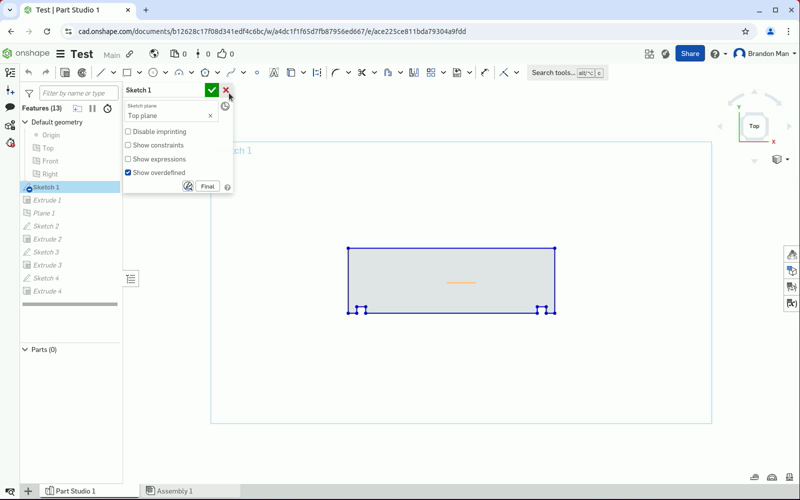
click(229, 92)
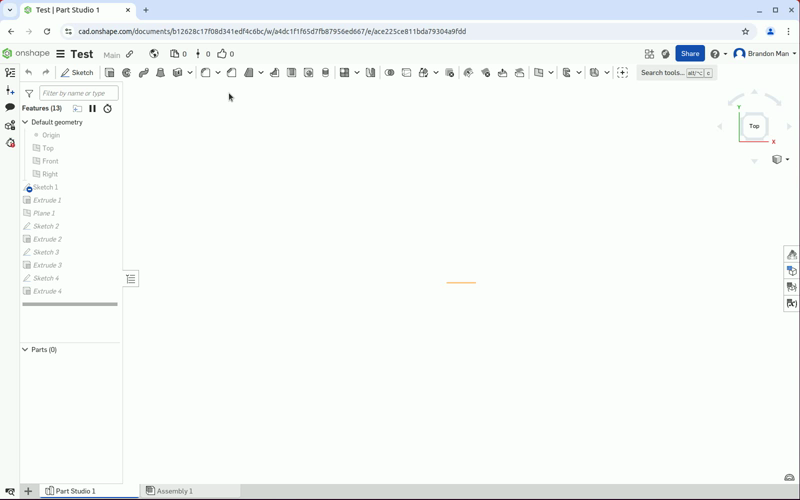
key(shift+s)
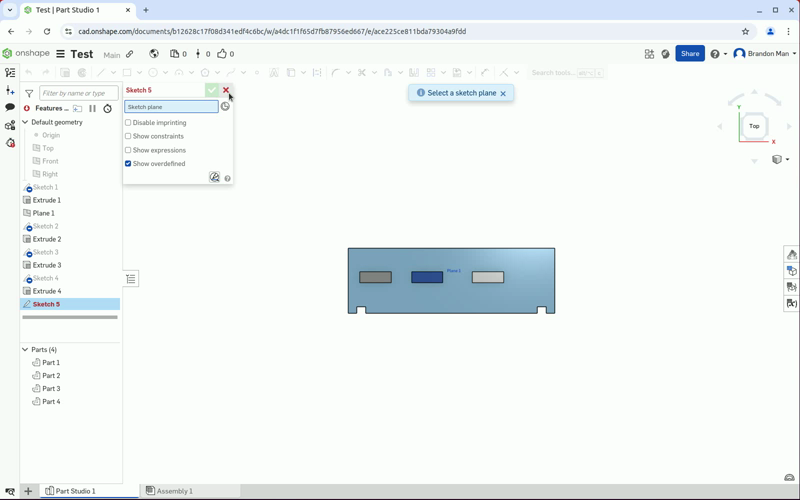
mouse_move(73, 215)
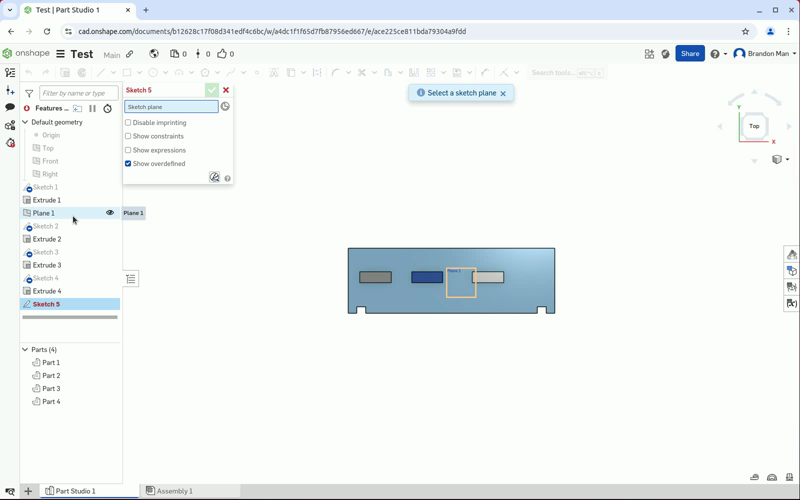
click(73, 215)
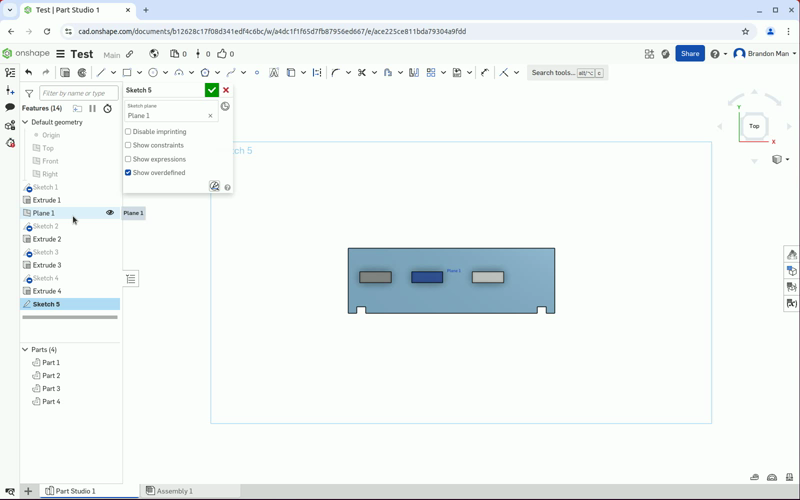
mouse_move(73, 352)
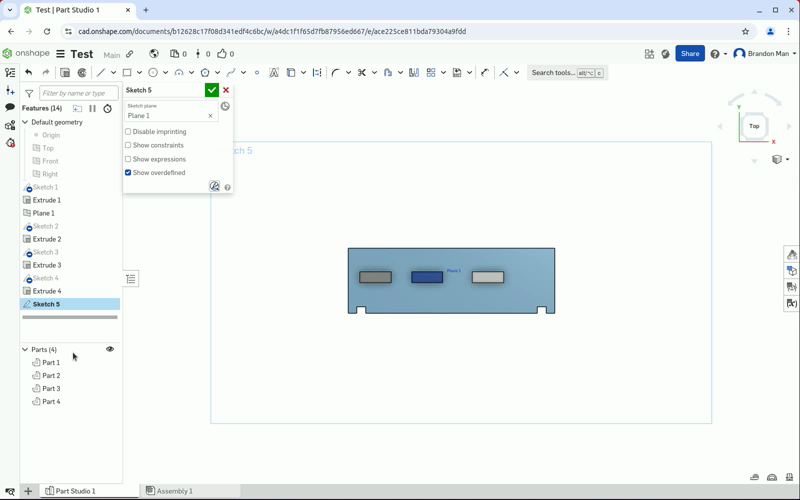
key(y)
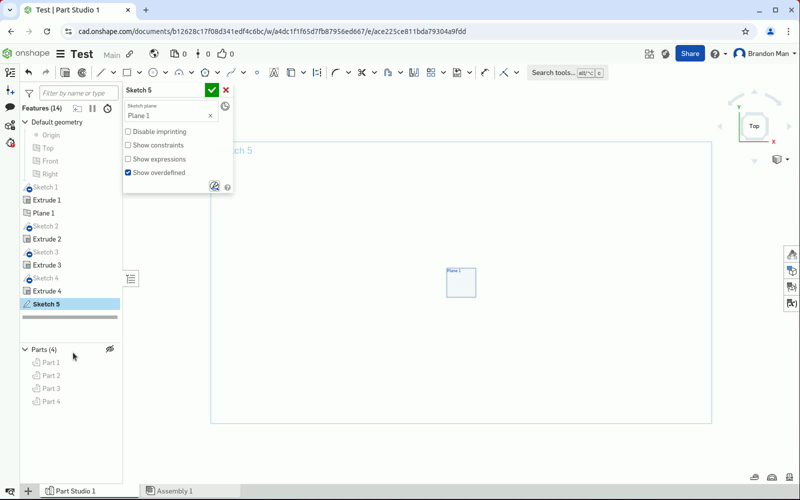
key(l)
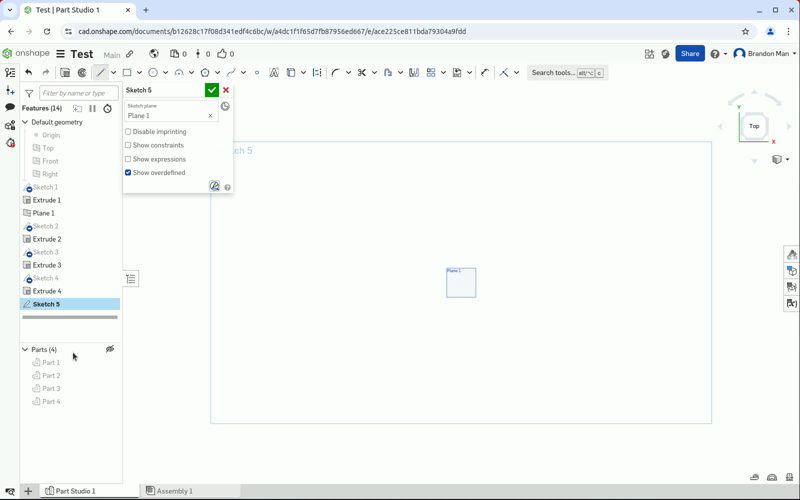
key_down(shift)
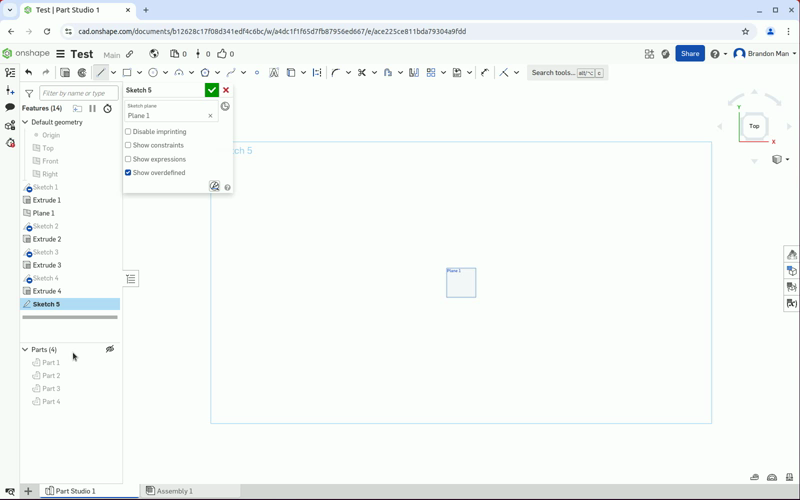
mouse_move(519, 282)
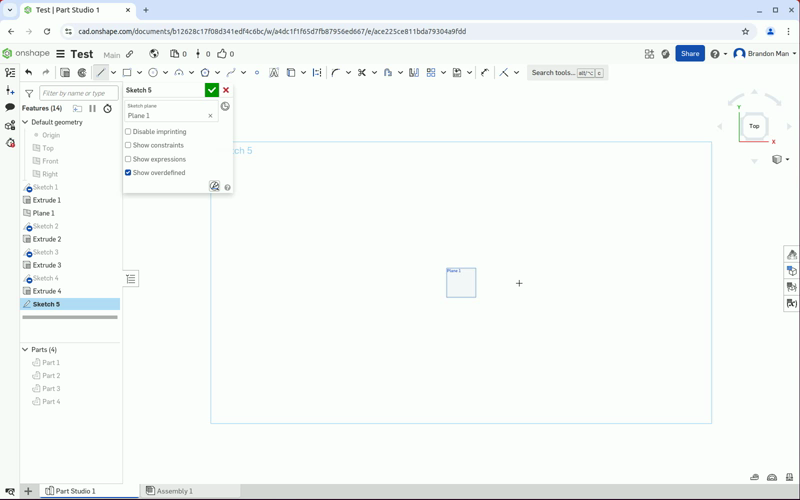
click(519, 282)
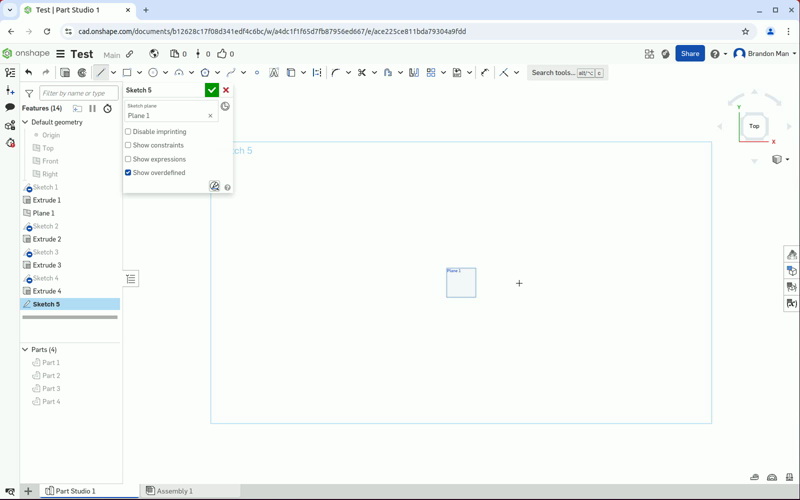
key_up(shift)
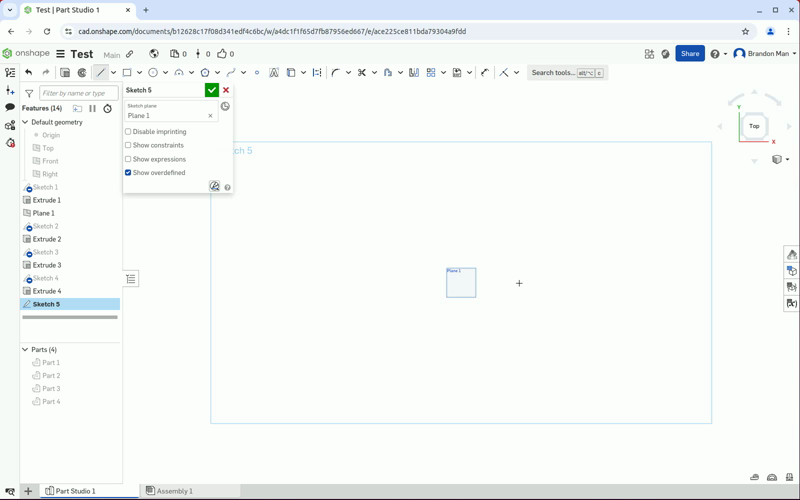
key_down(shift)
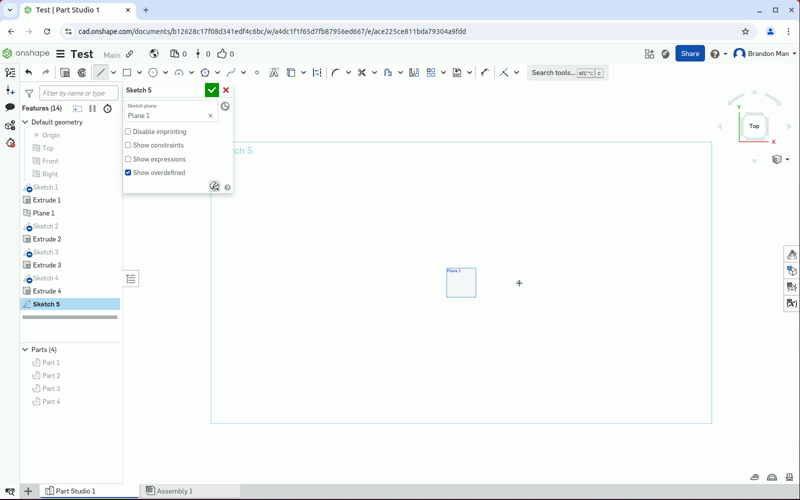
mouse_move(549, 282)
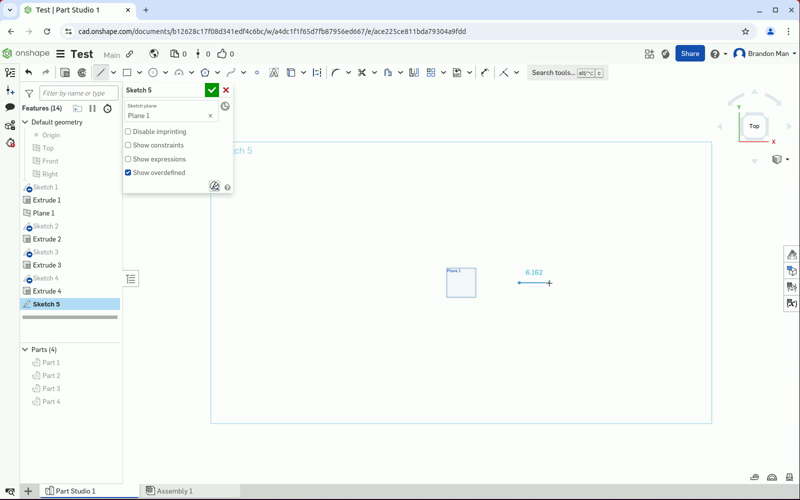
mouse_move(550, 282)
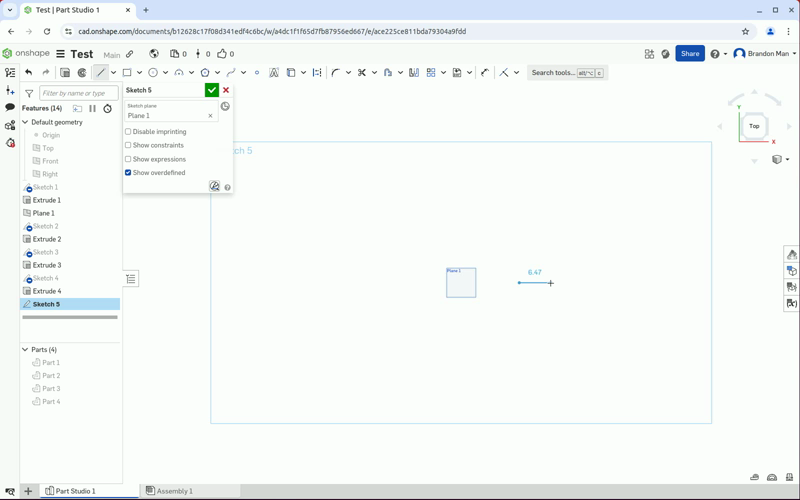
click(550, 282)
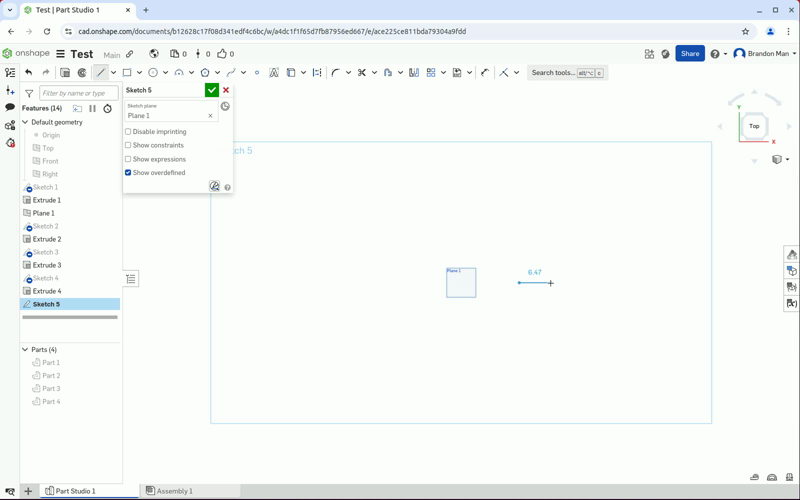
key_up(shift)
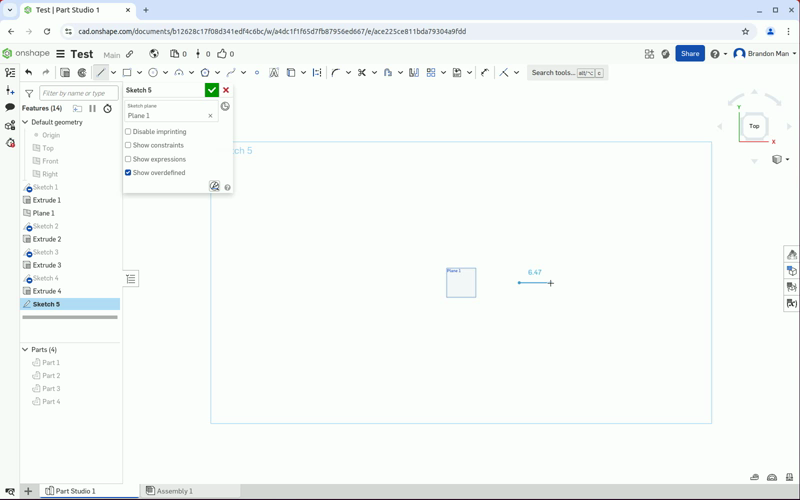
key_down(shift)
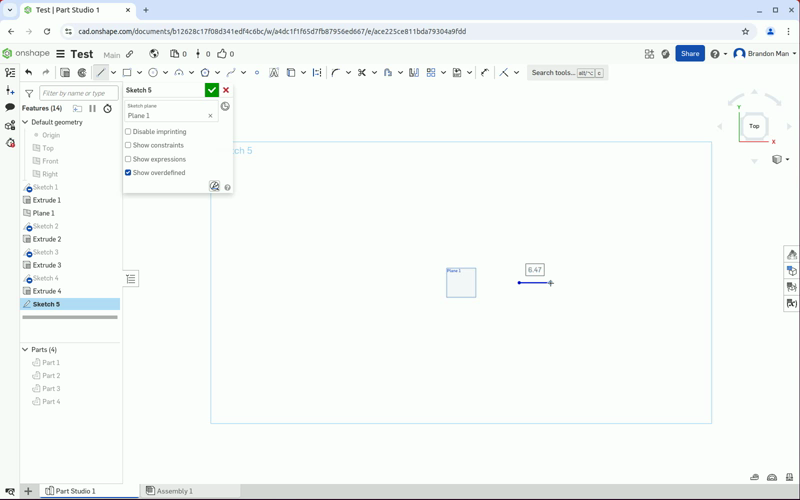
mouse_move(580, 282)
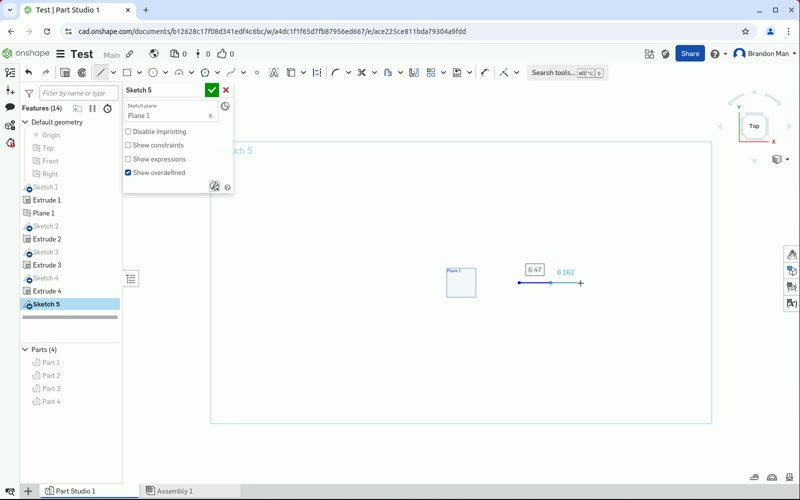
mouse_move(550, 271)
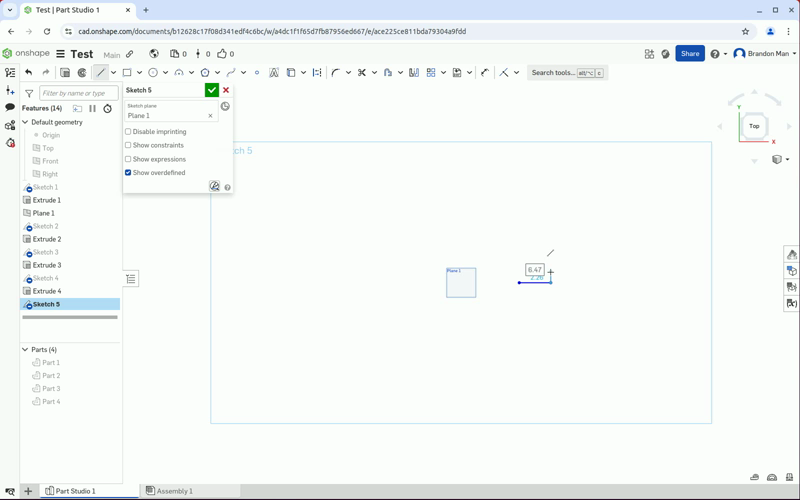
click(550, 271)
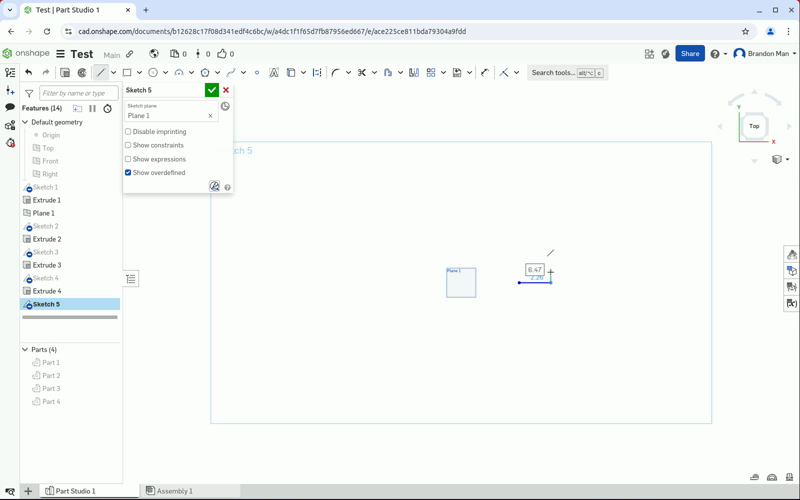
key_up(shift)
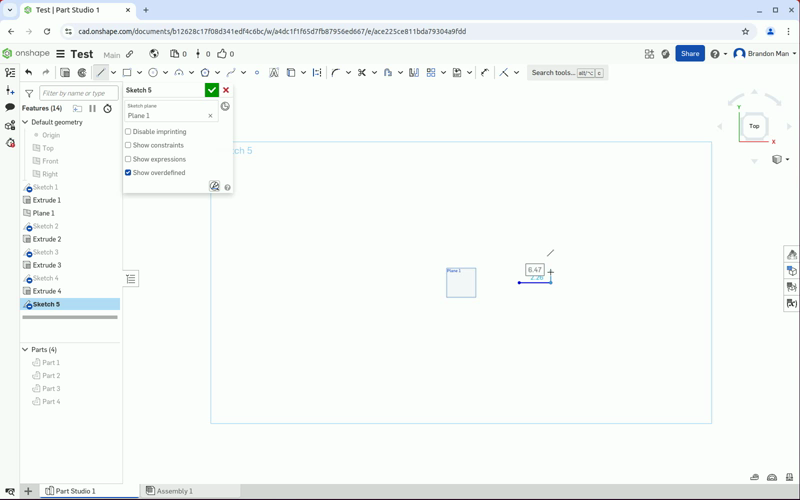
key_down(shift)
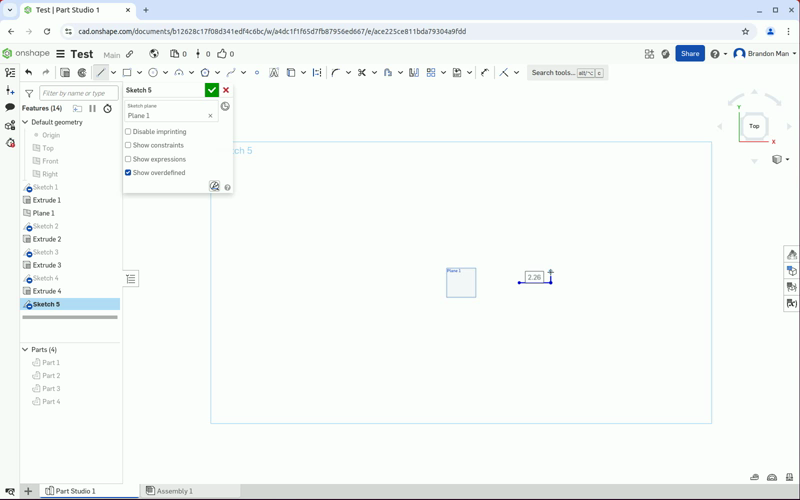
mouse_move(580, 271)
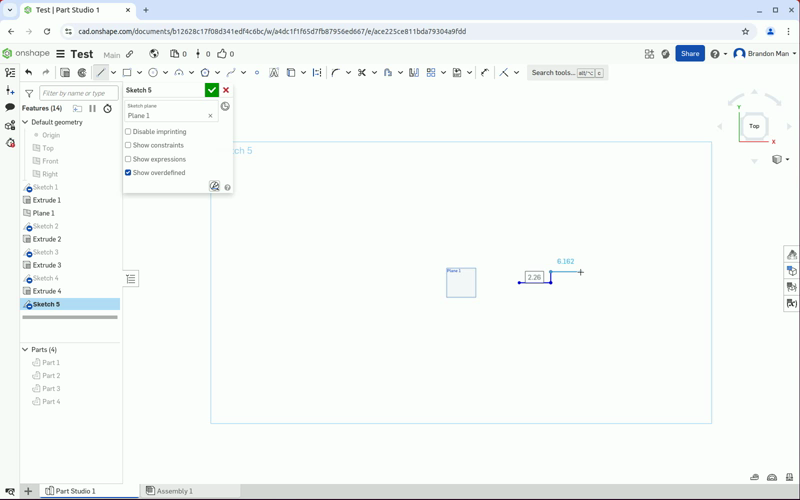
mouse_move(519, 271)
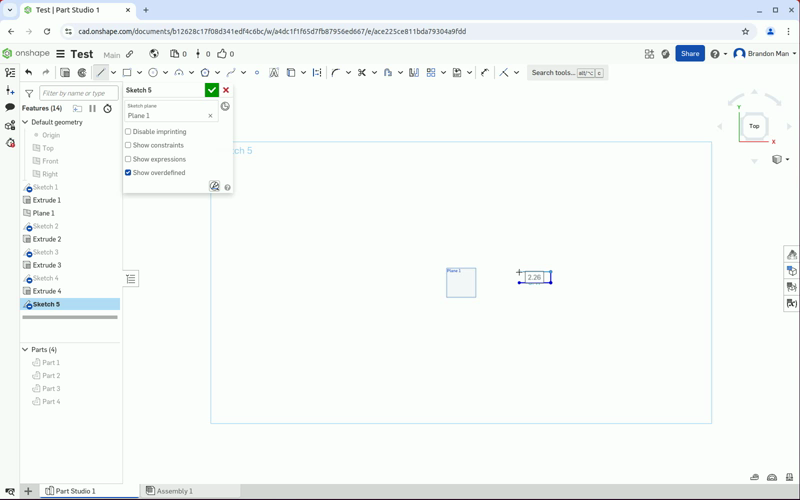
click(519, 271)
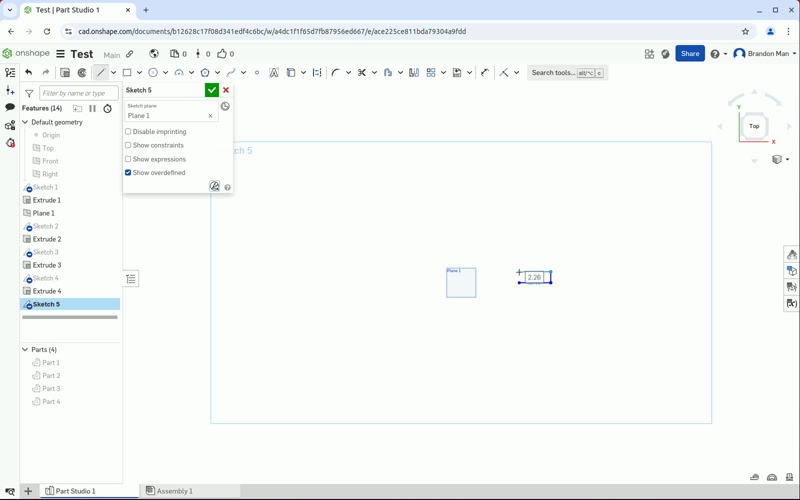
key_up(shift)
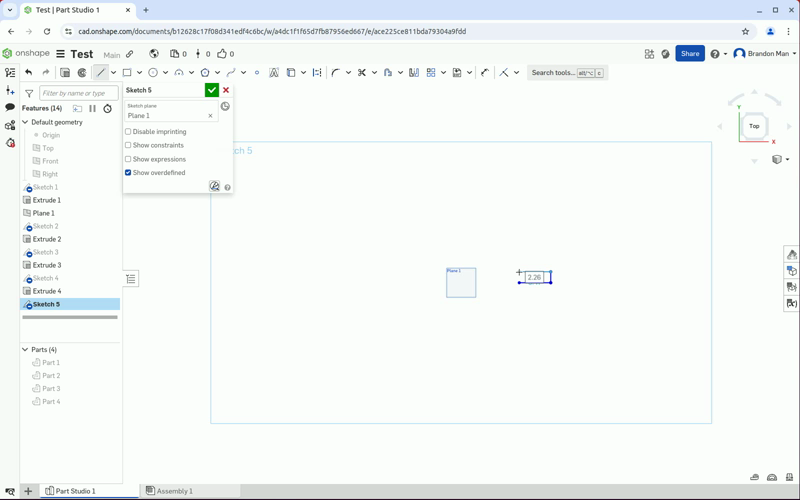
mouse_move(549, 271)
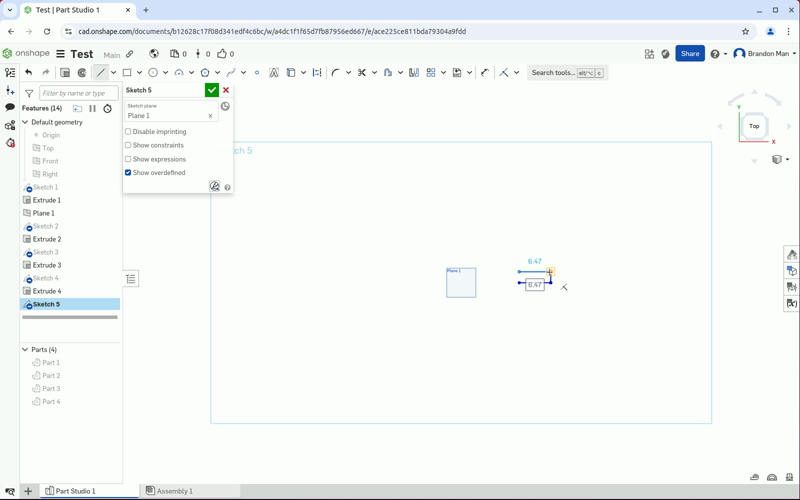
key_down(shift)
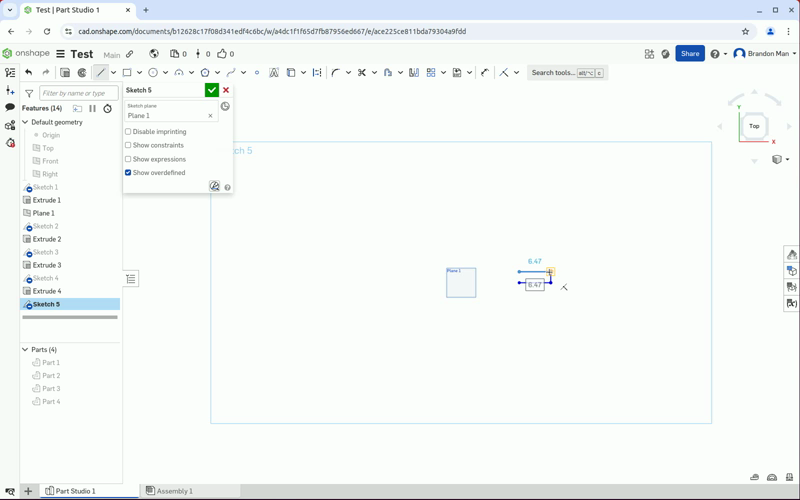
mouse_move(519, 282)
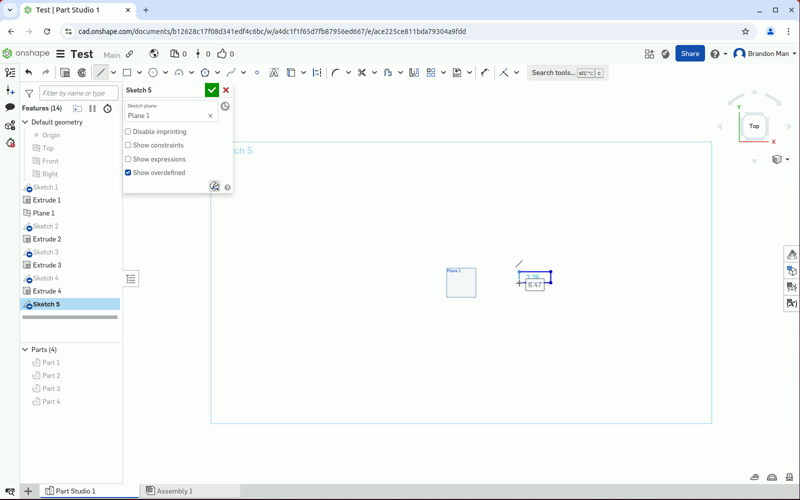
key_up(shift)
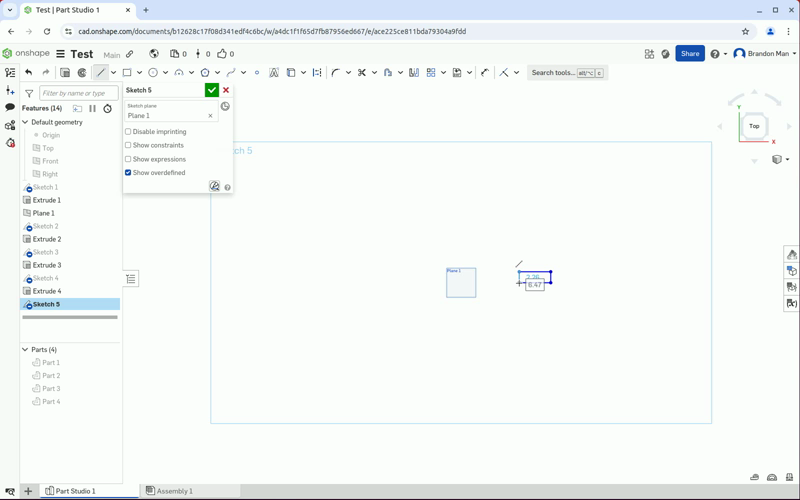
click(519, 282)
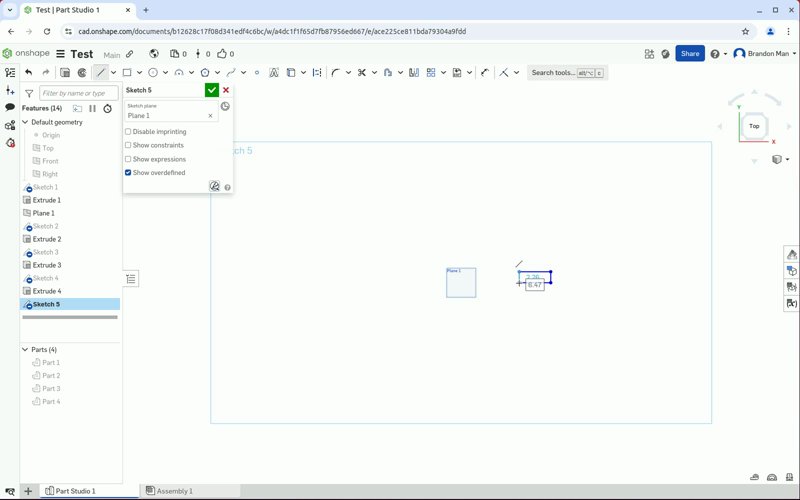
key(esc)
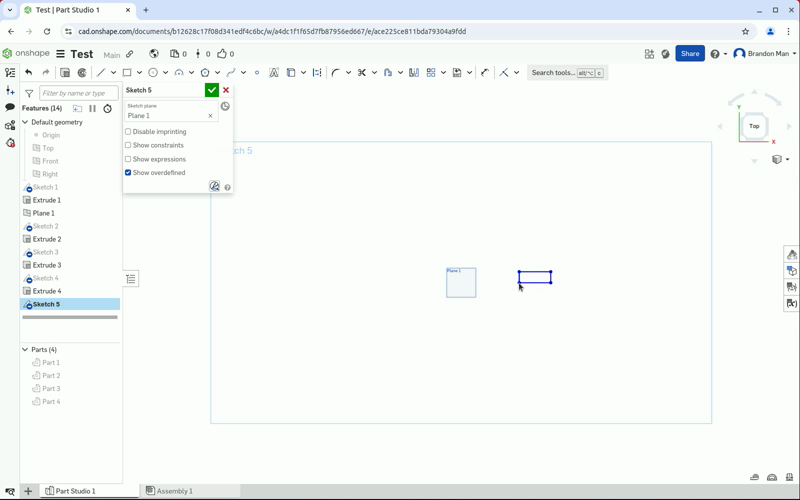
mouse_move(534, 279)
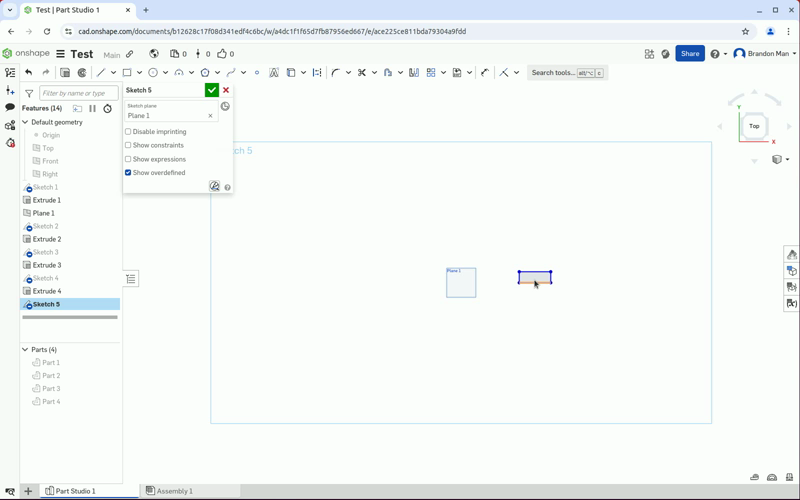
scroll(6)
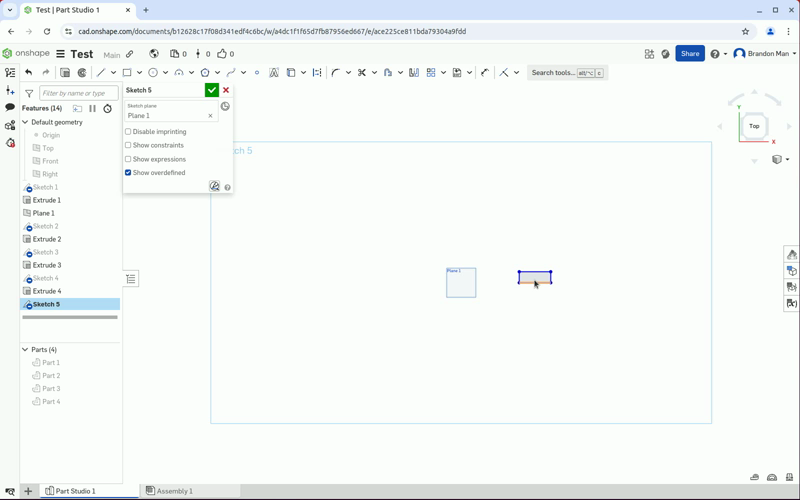
scroll(6)
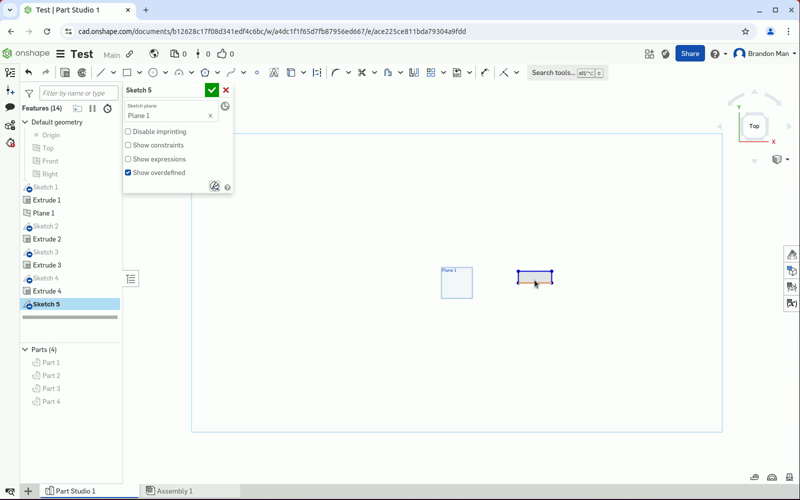
scroll(6)
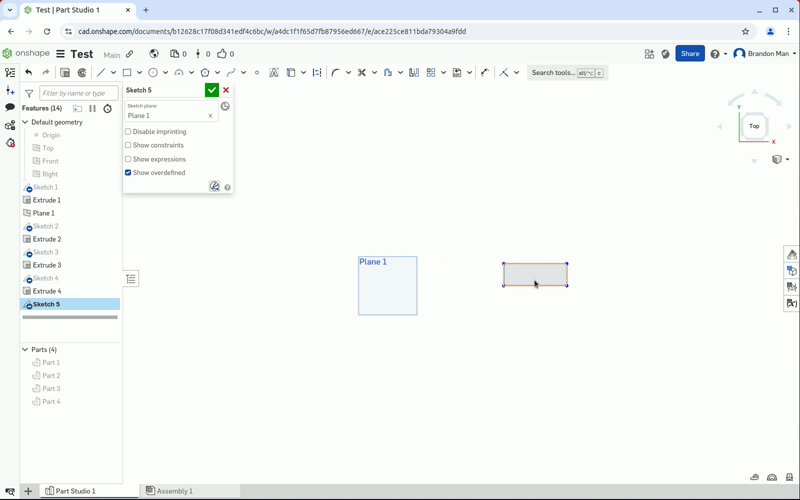
scroll(6)
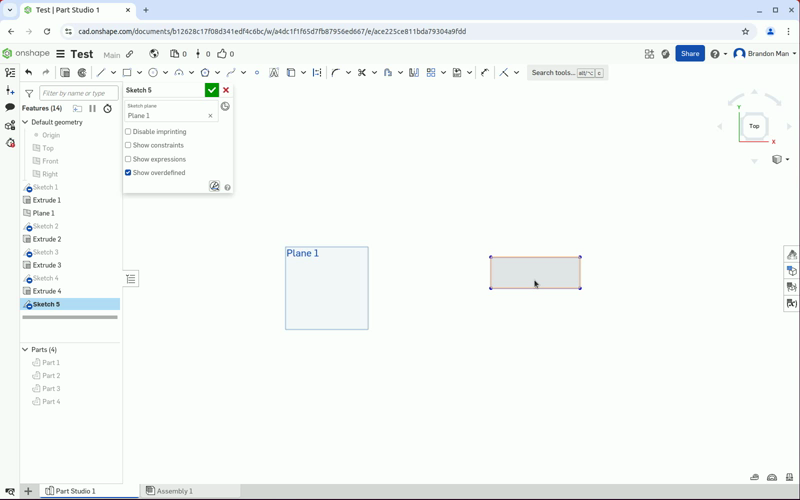
scroll(6)
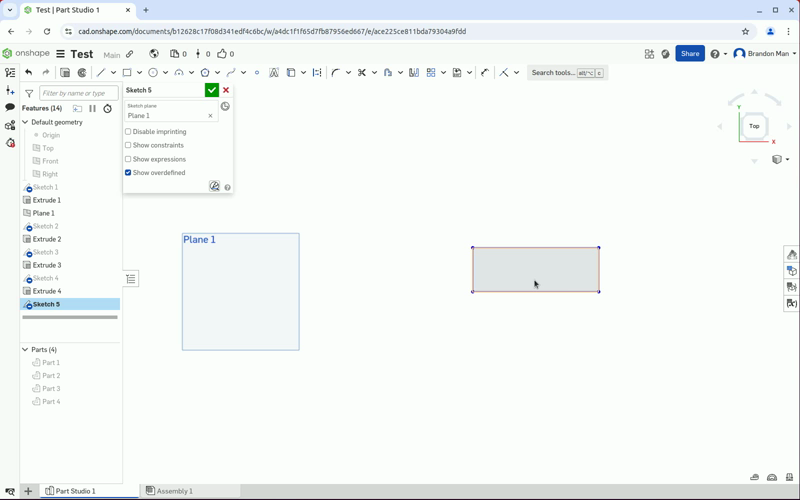
scroll(6)
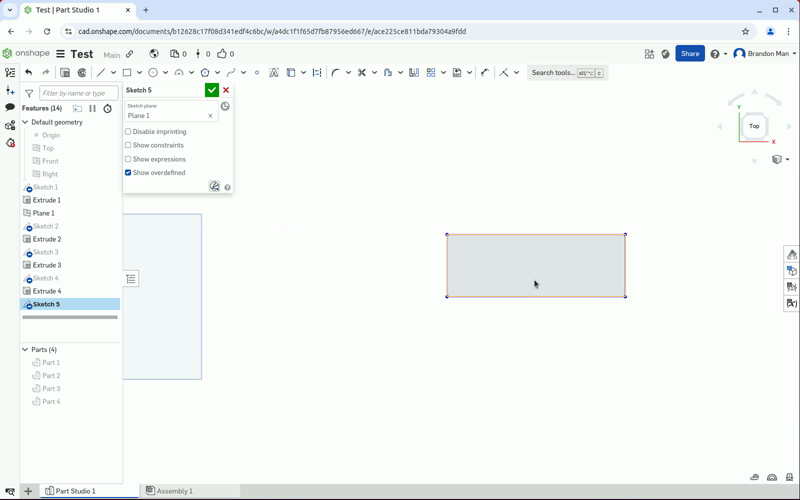
scroll(6)
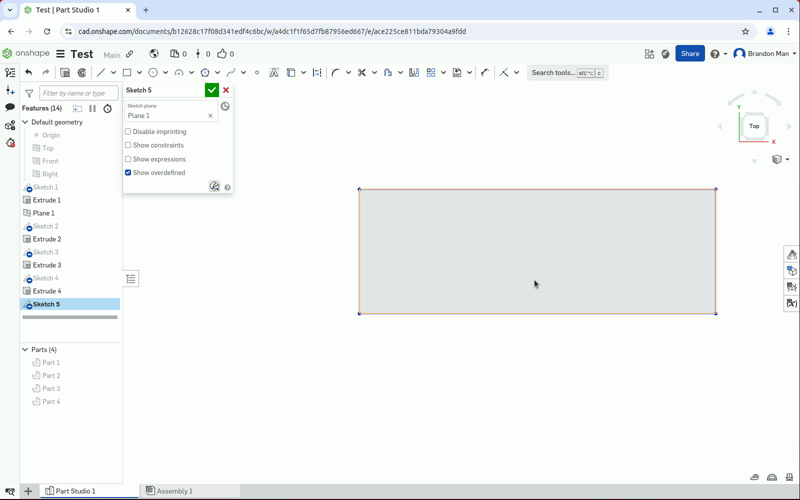
click(534, 279)
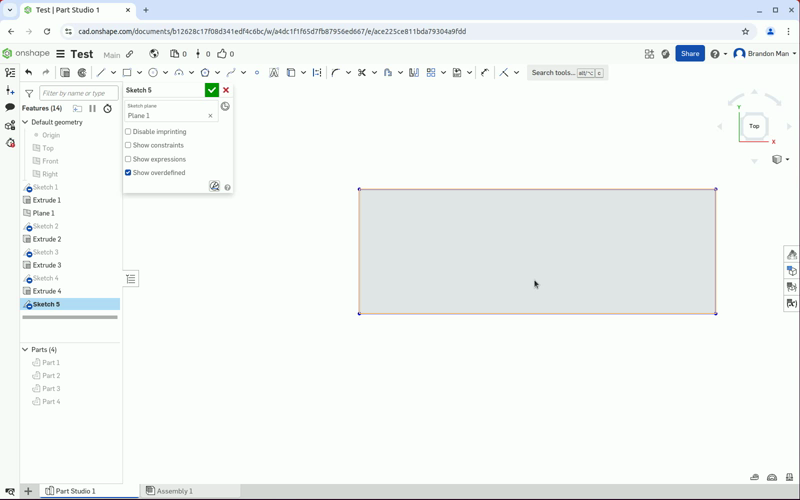
scroll(-6)
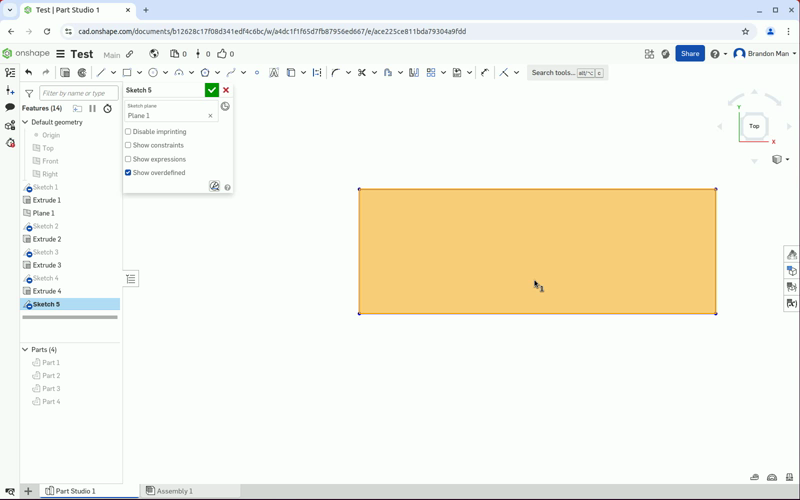
scroll(-6)
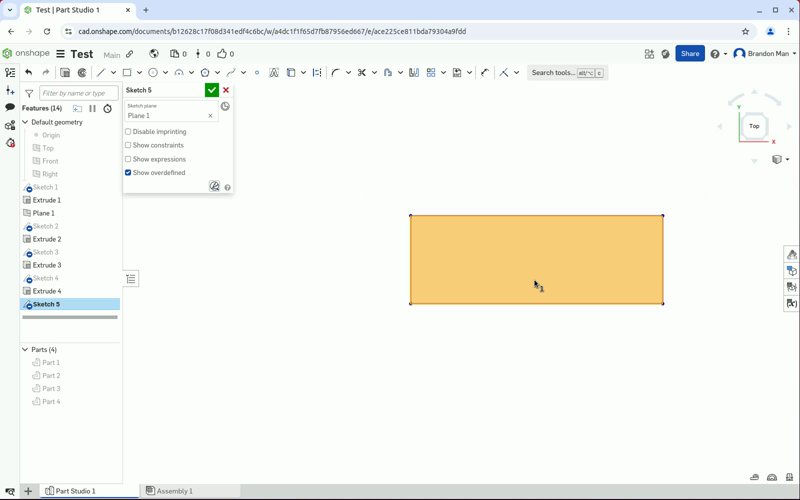
scroll(-6)
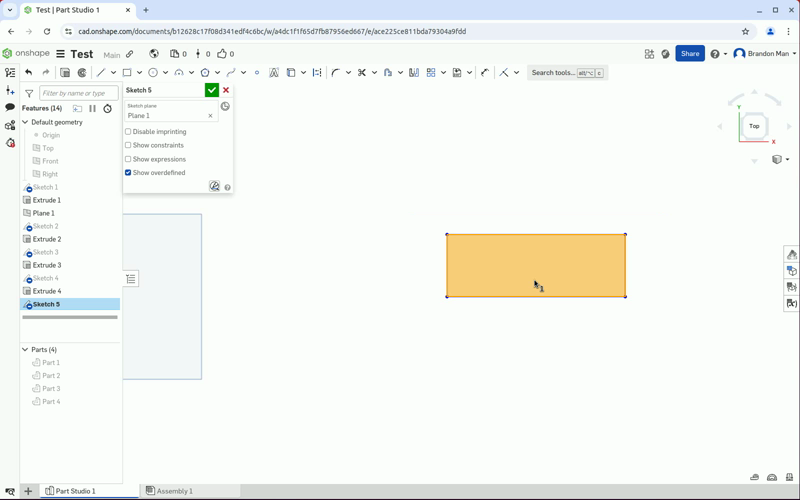
scroll(-6)
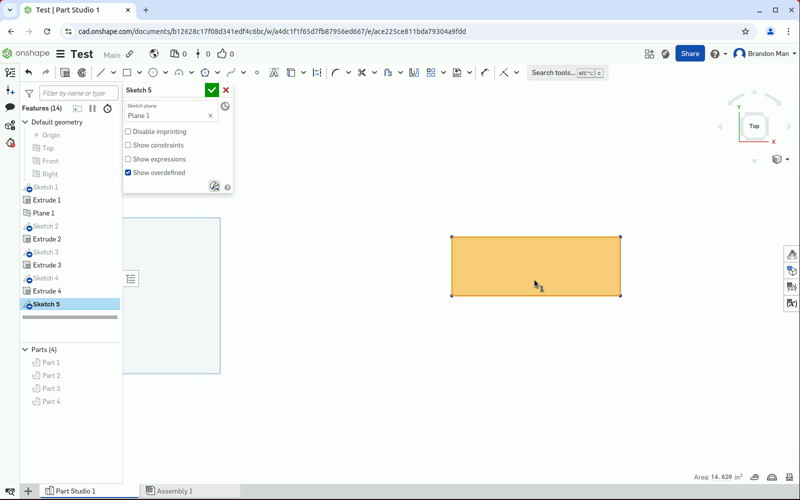
scroll(-6)
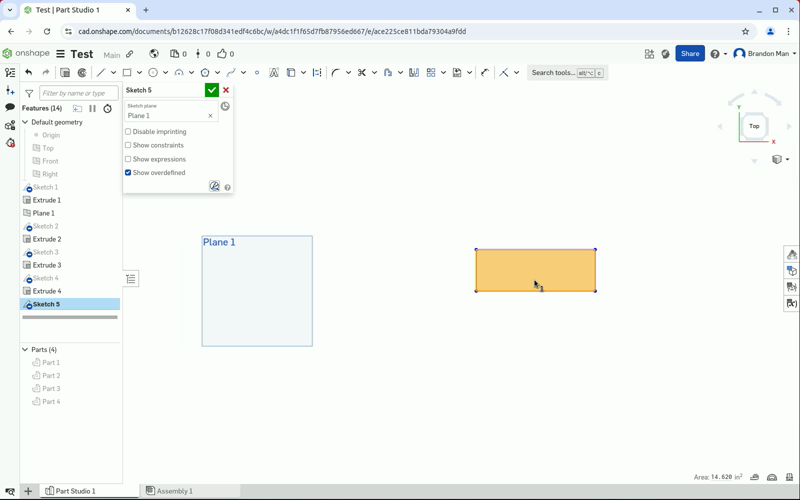
scroll(-6)
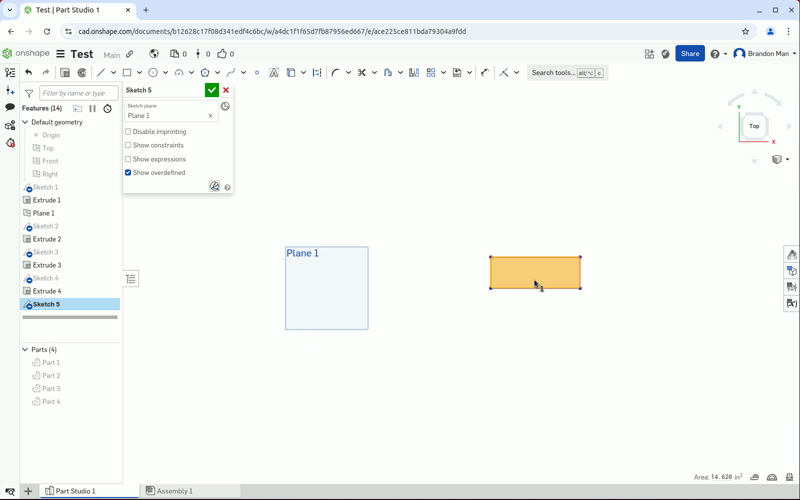
scroll(-6)
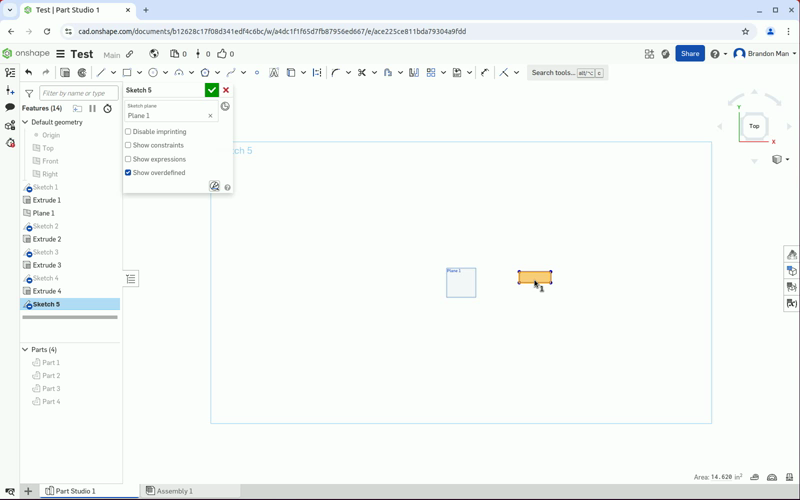
mouse_move(73, 352)
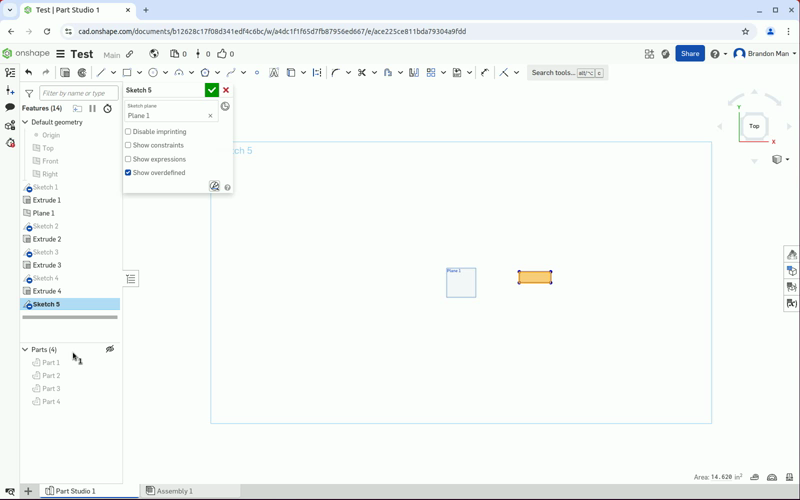
key(shift+y)
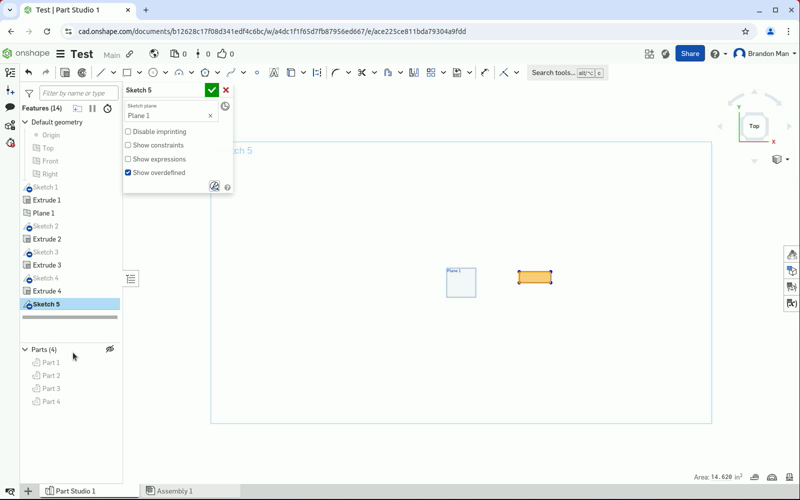
key(shift+e)
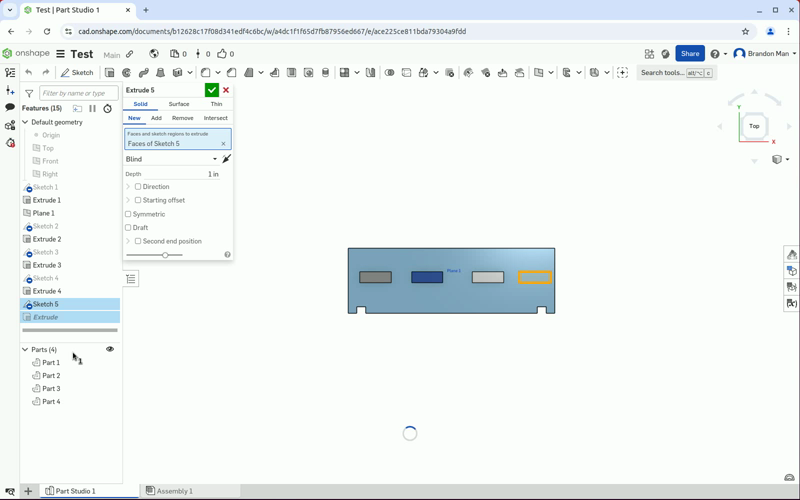
mouse_move(143, 106)
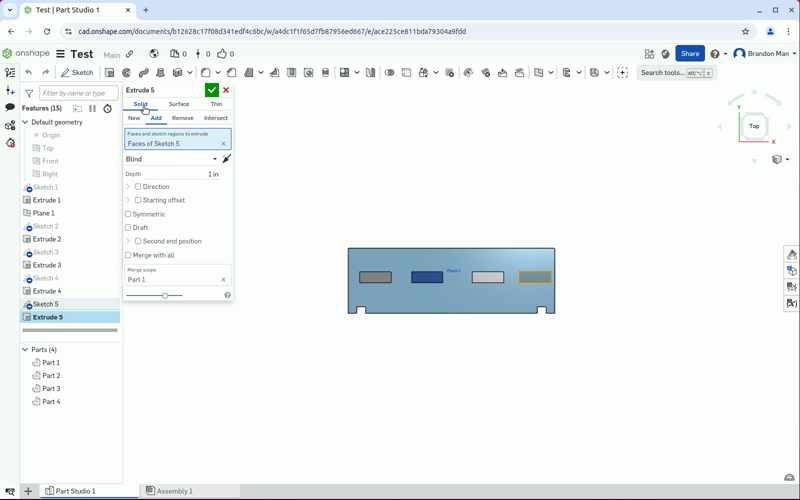
click(143, 106)
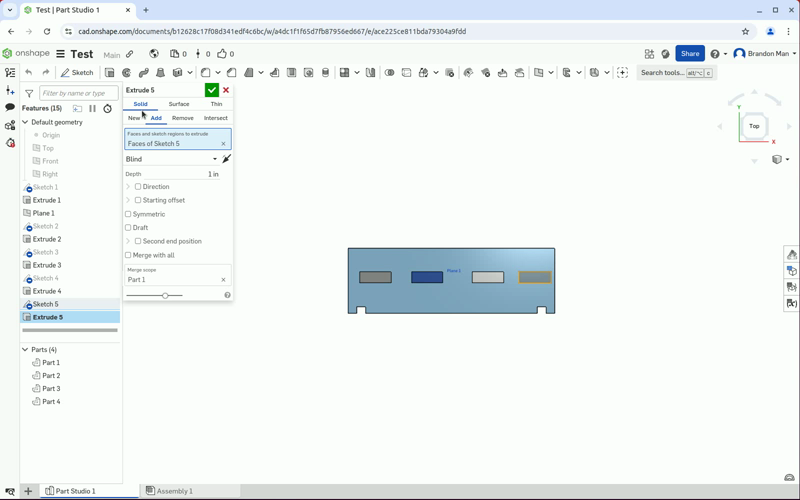
mouse_move(137, 120)
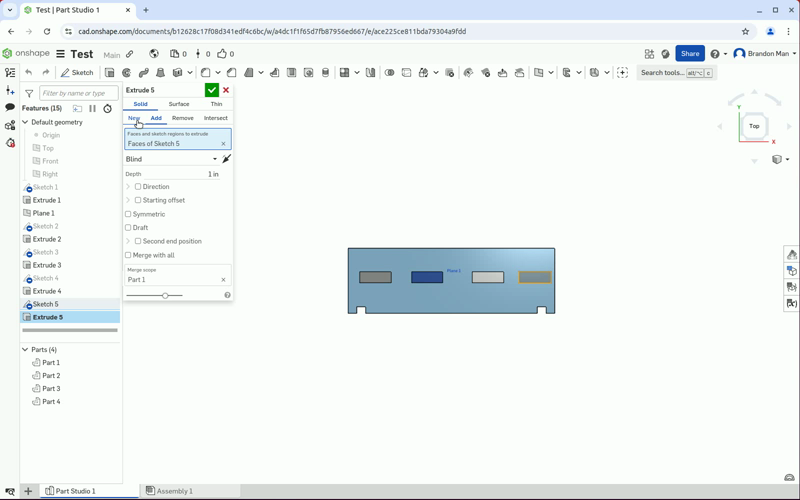
click(137, 120)
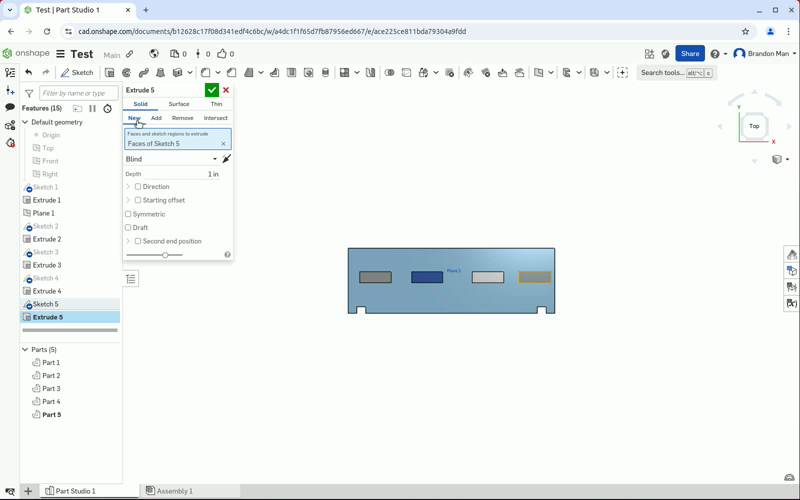
key(tab, 4)
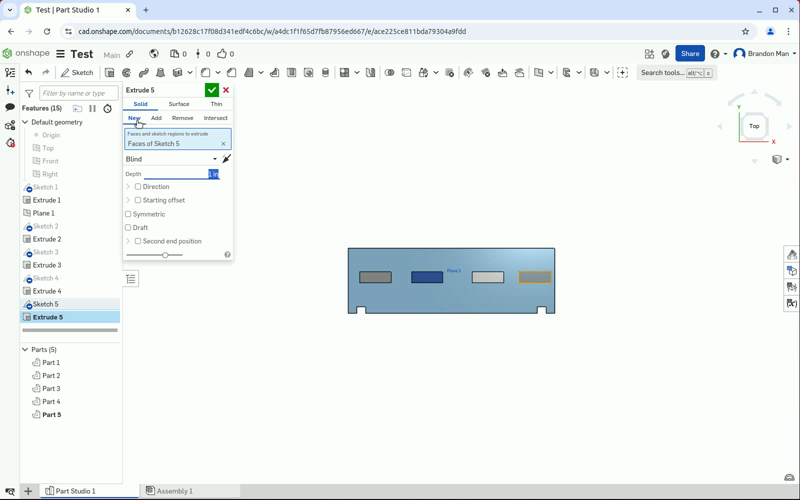
text(2.166)
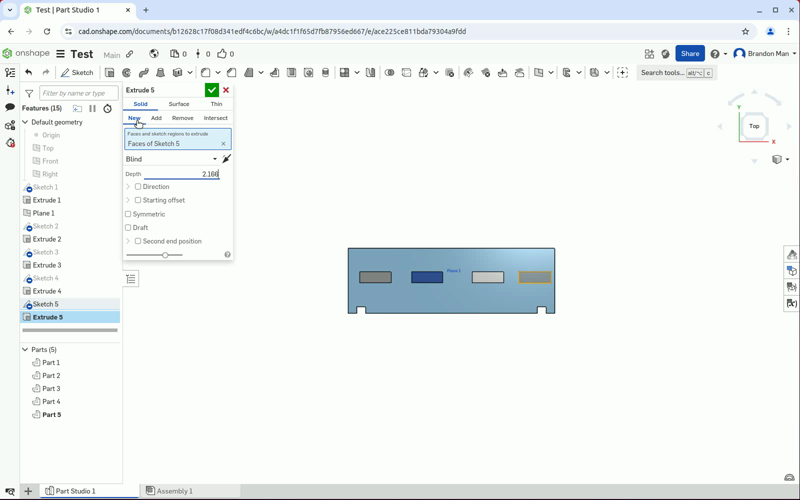
key(enter)
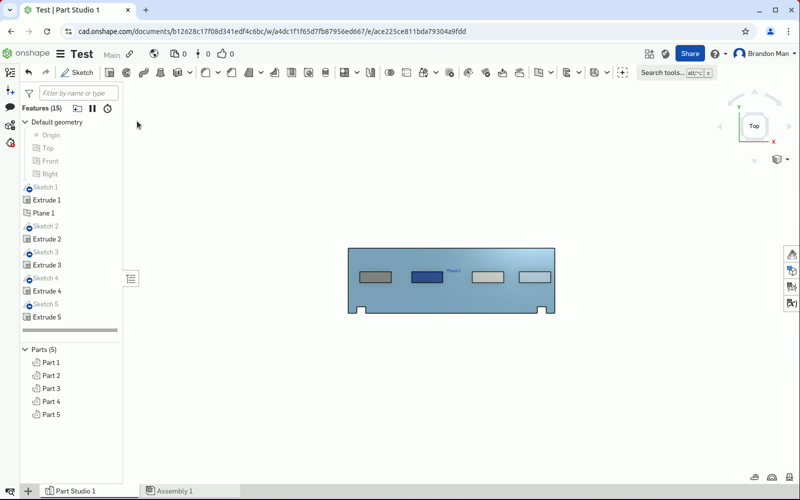
key(shift+h)
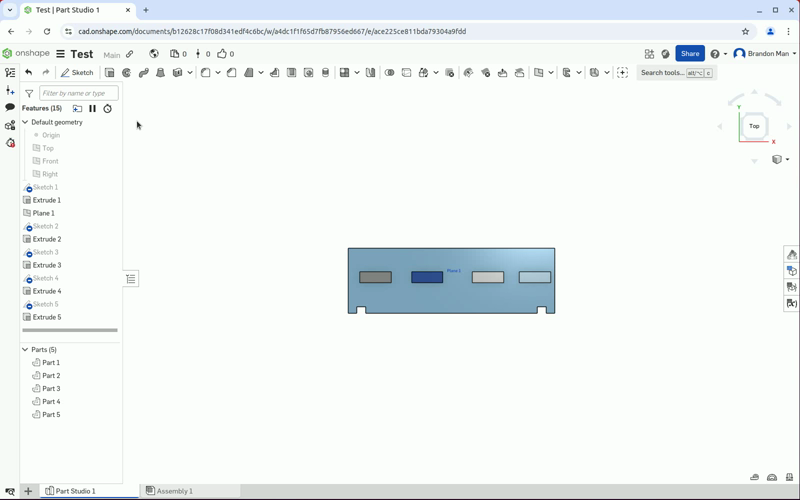
key(shift+h)
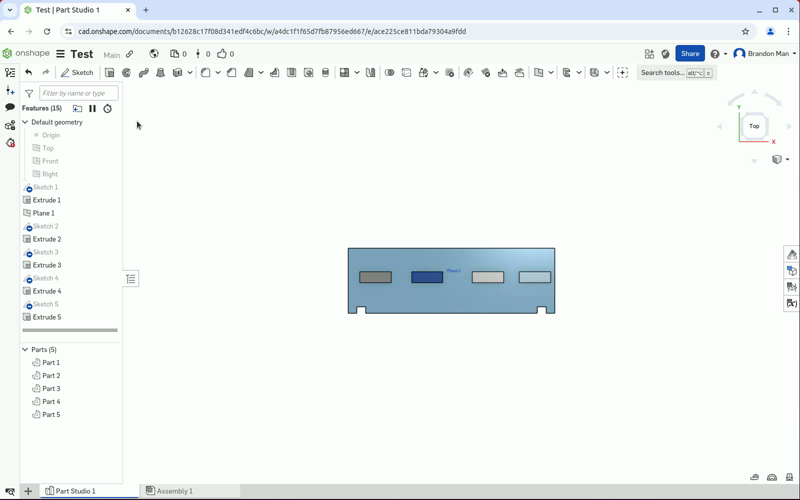
mouse_move(73, 189)
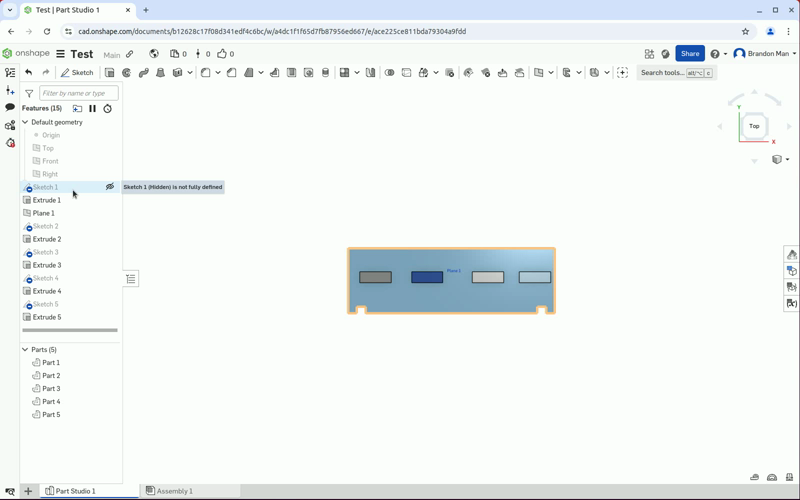
click(73, 189)
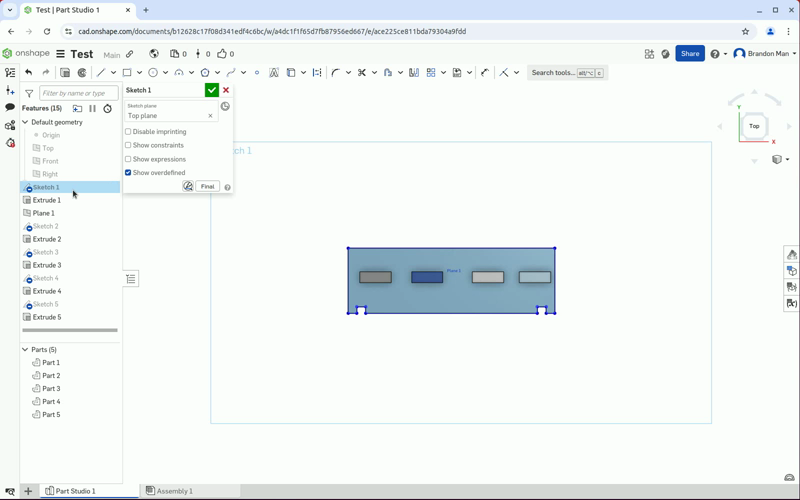
mouse_move(229, 92)
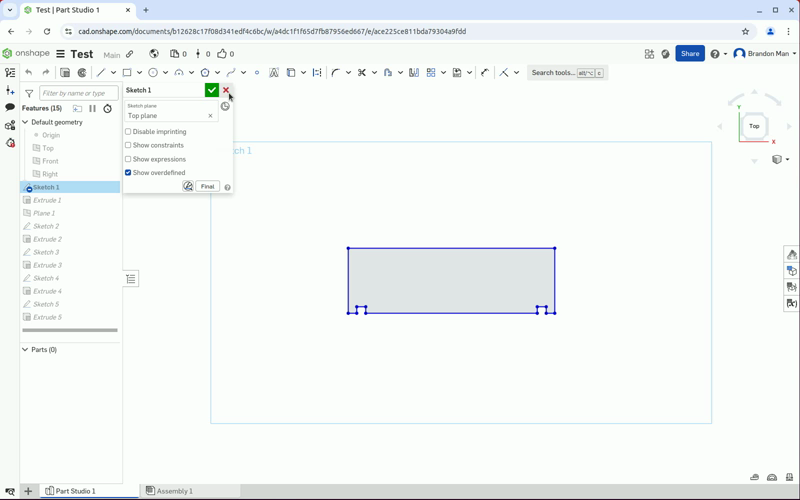
click(229, 92)
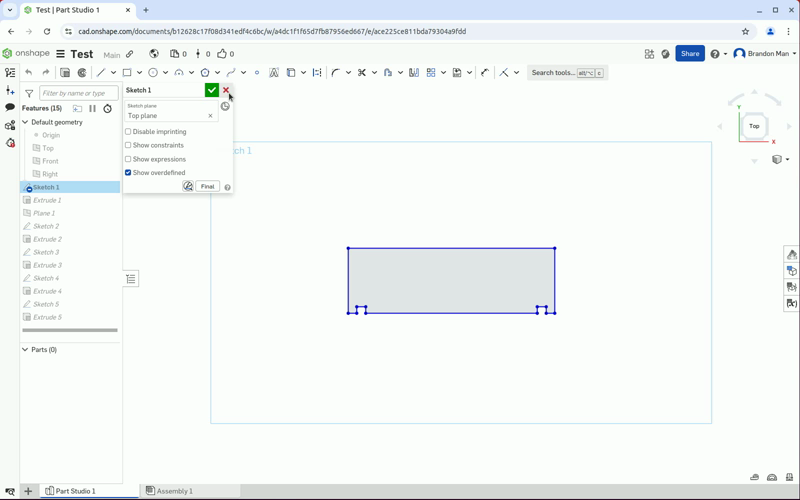
key(shift+s)
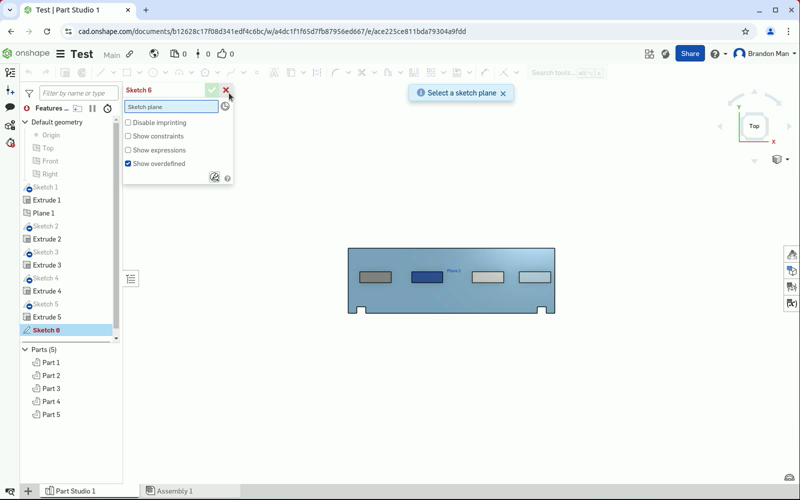
mouse_move(69, 215)
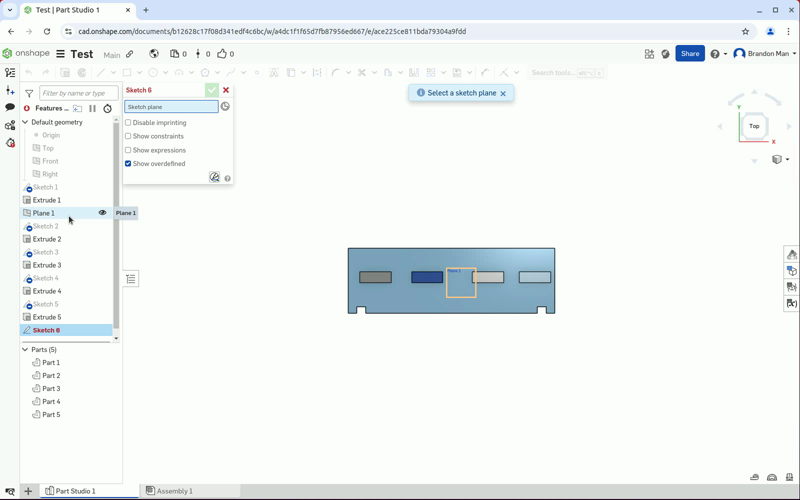
click(69, 215)
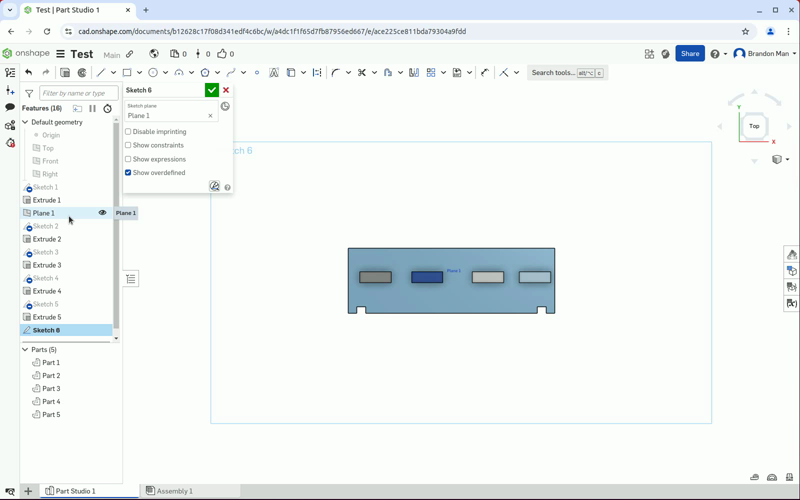
mouse_move(73, 352)
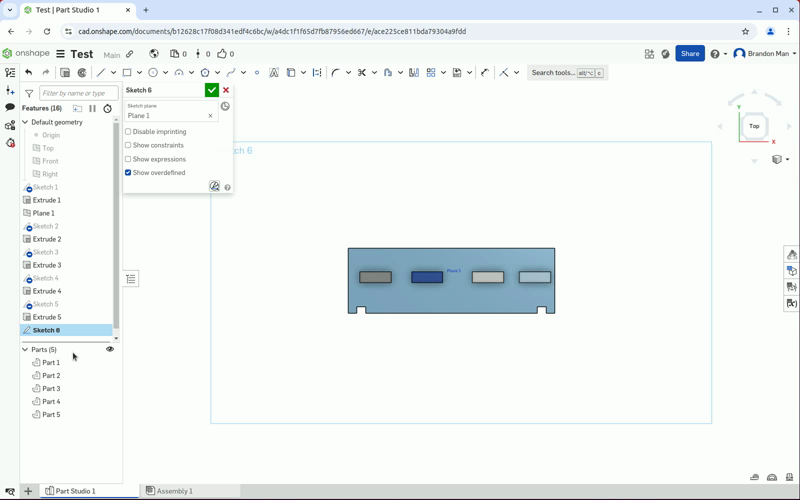
key(y)
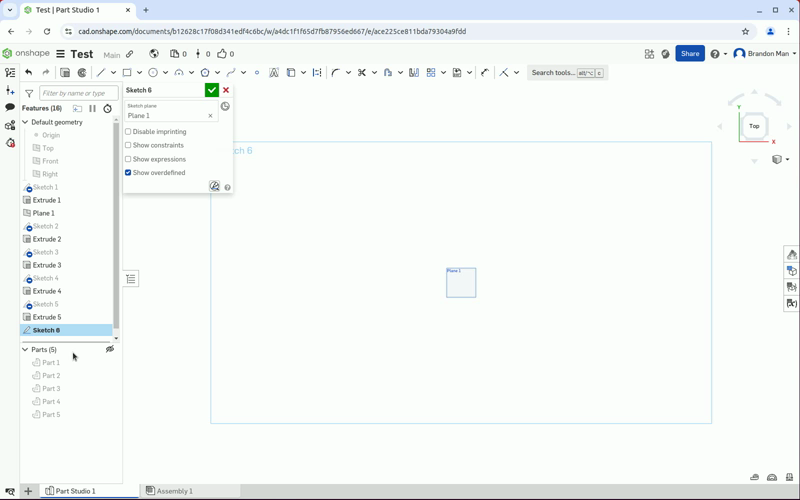
key(c)
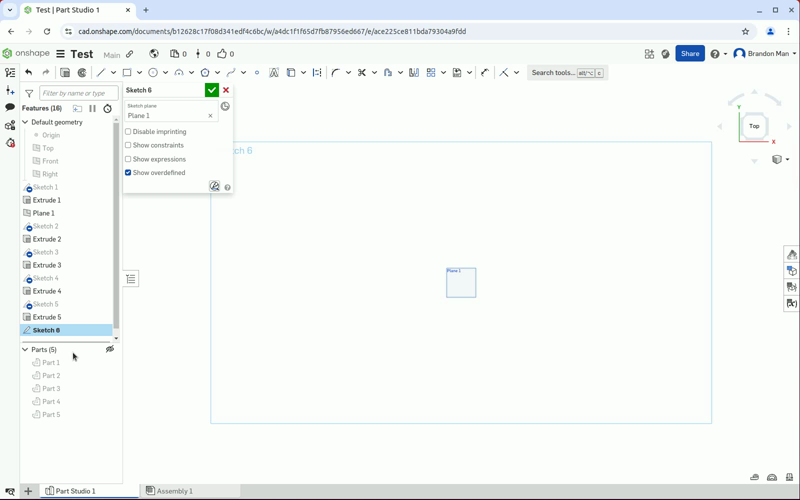
key_down(shift)
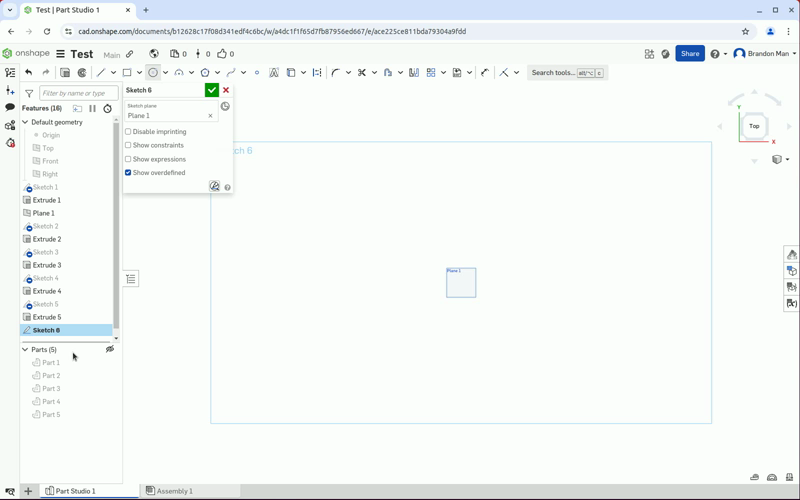
mouse_move(356, 253)
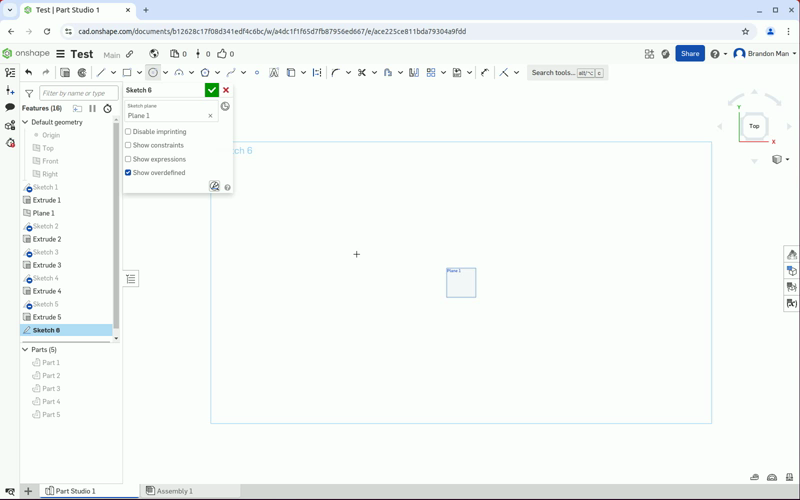
click(356, 253)
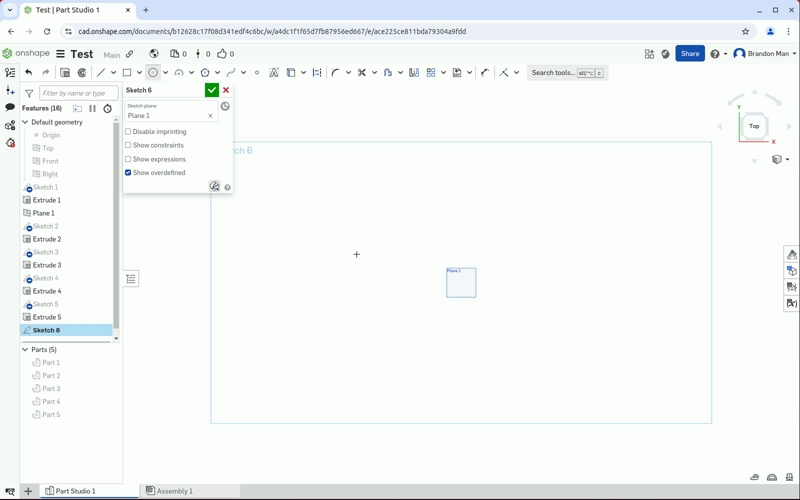
key_up(shift)
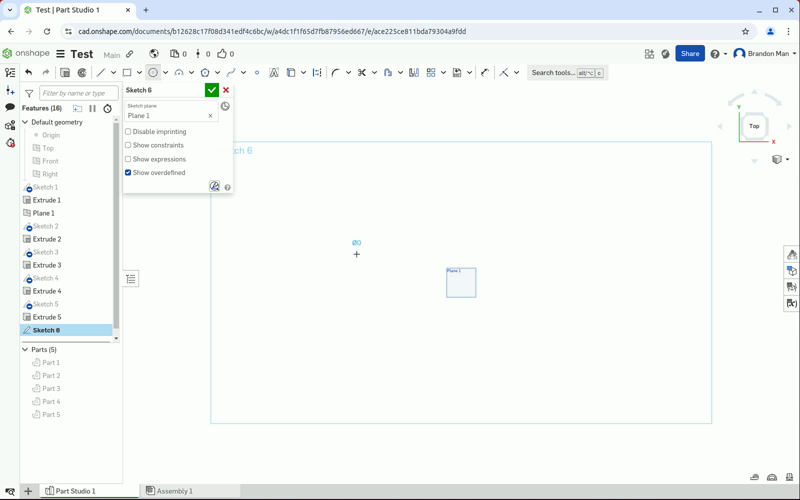
mouse_move(359, 253)
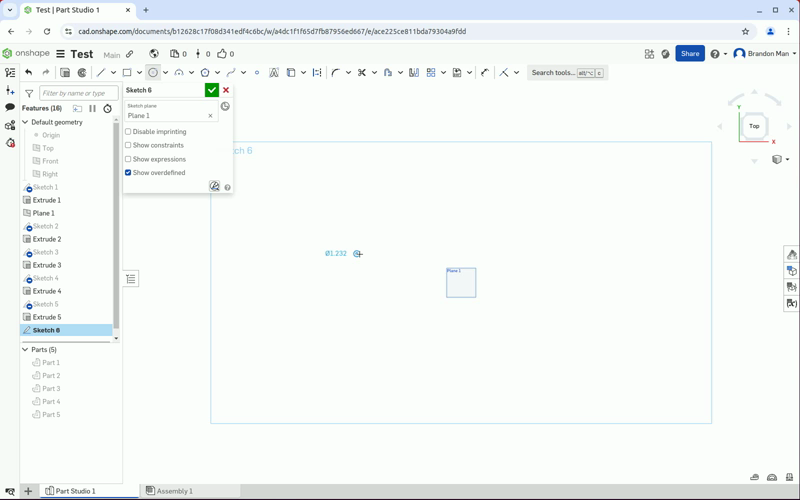
click(359, 253)
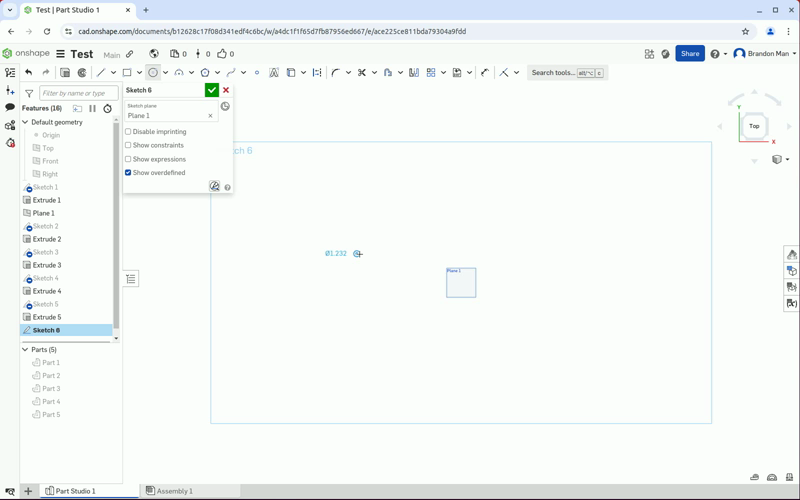
key(esc)
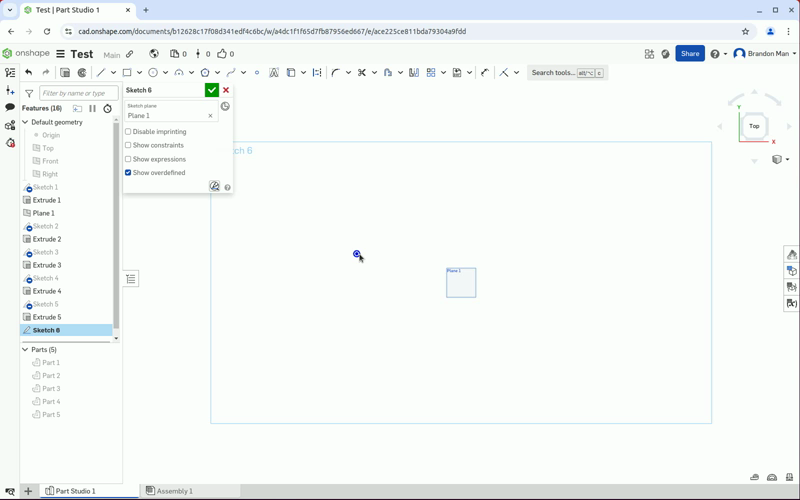
mouse_move(356, 254)
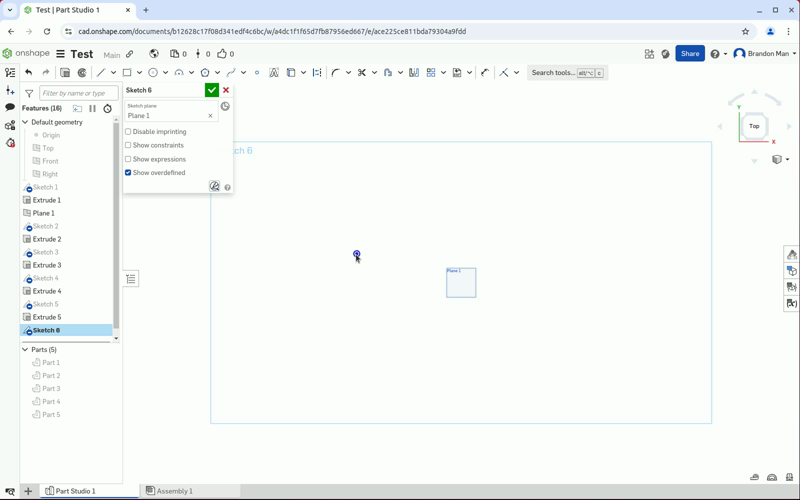
scroll(6)
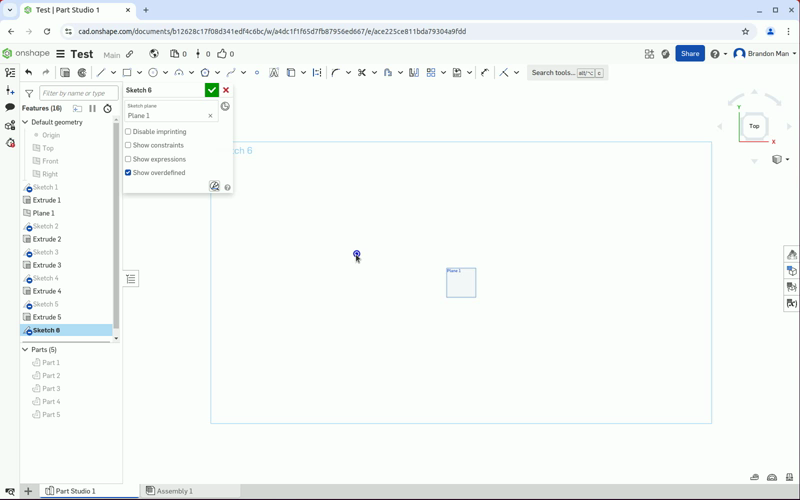
scroll(6)
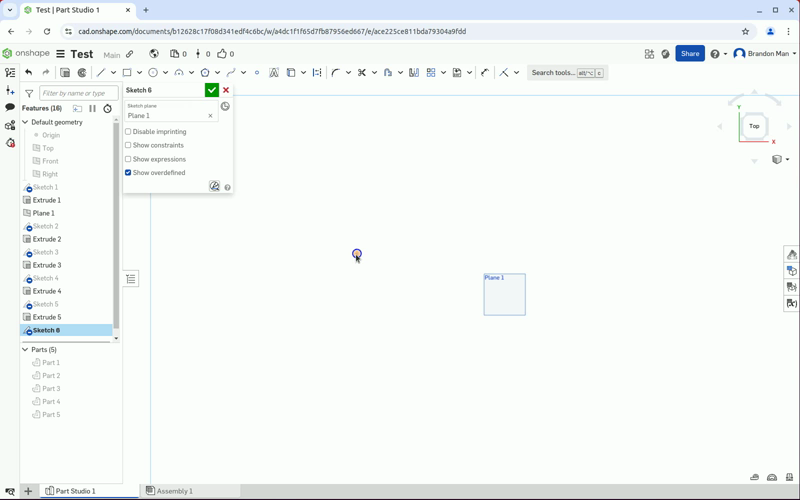
scroll(6)
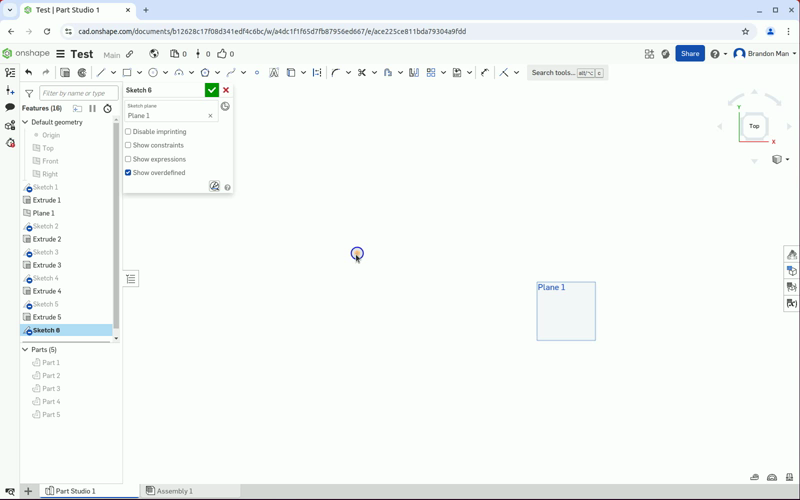
scroll(6)
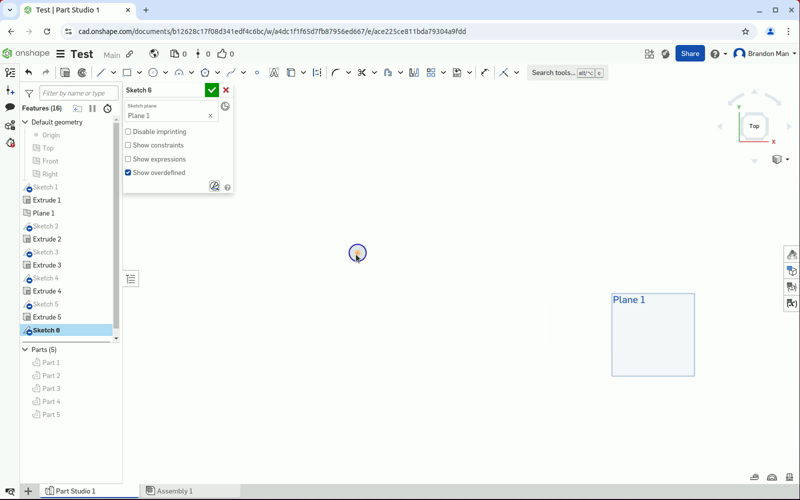
scroll(6)
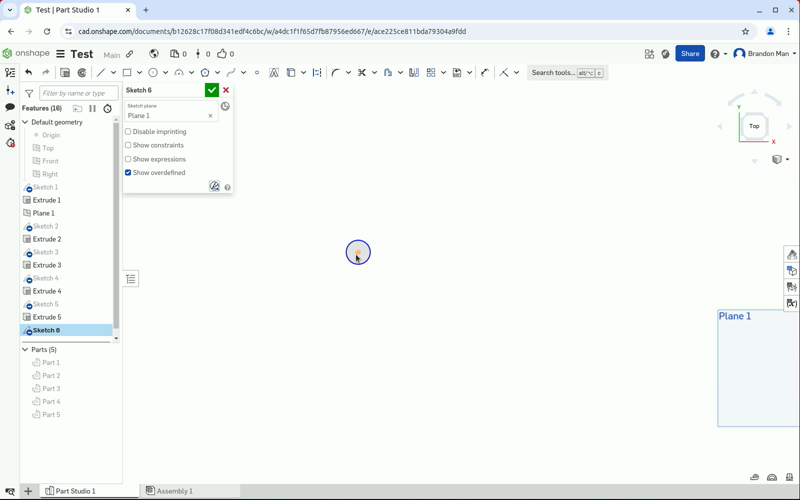
scroll(6)
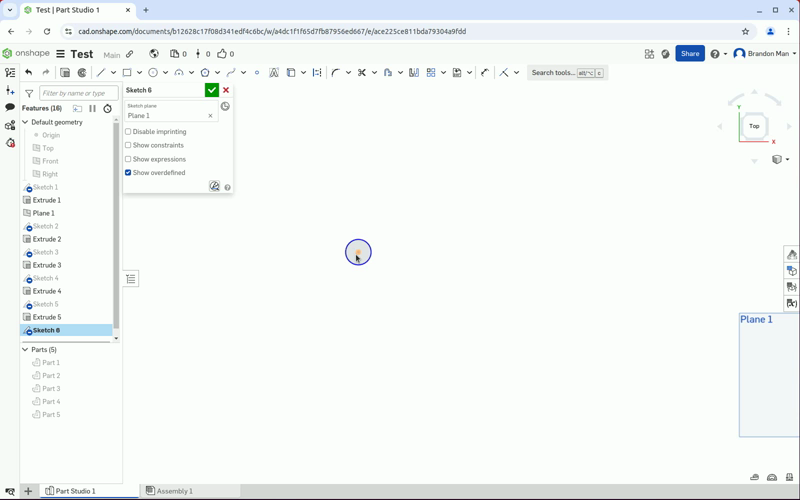
scroll(6)
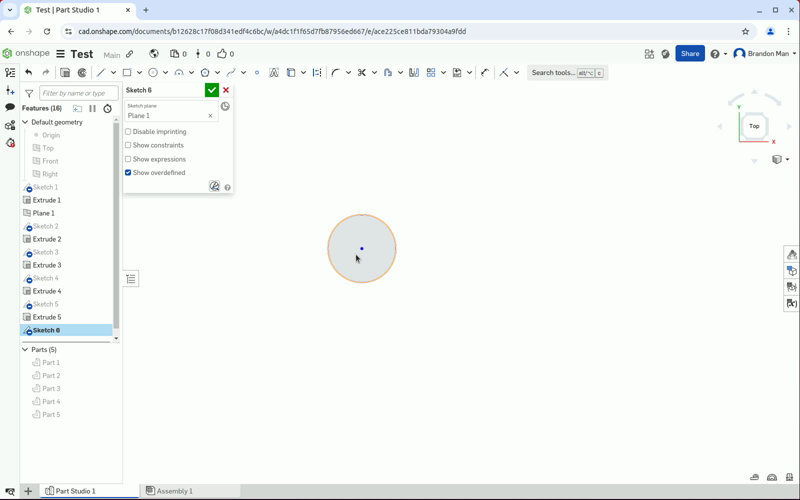
click(356, 254)
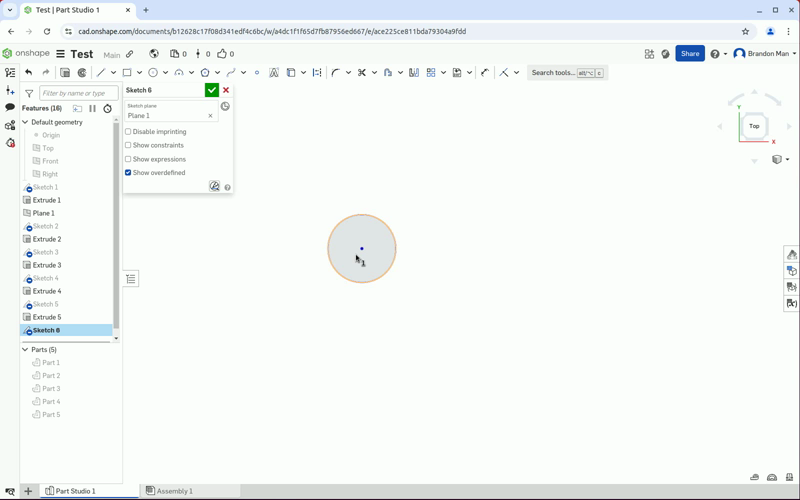
scroll(-6)
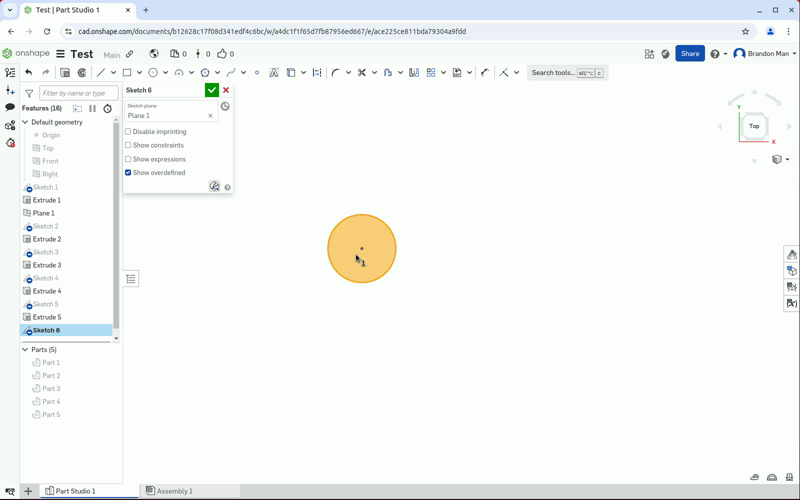
scroll(-6)
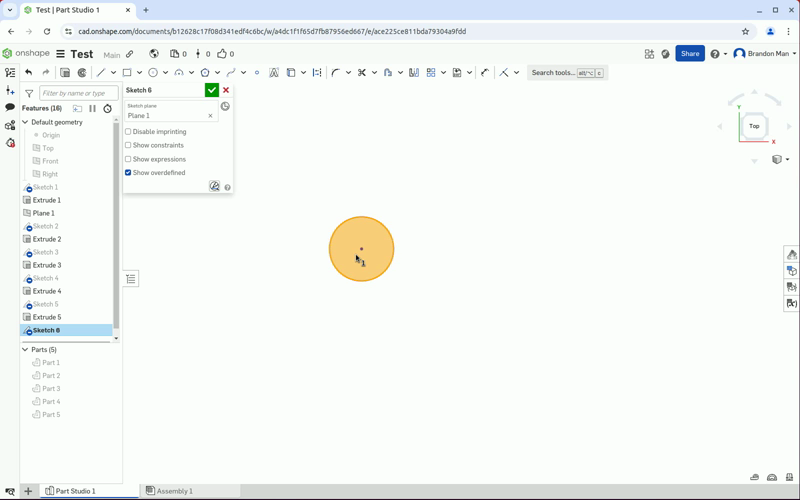
scroll(-6)
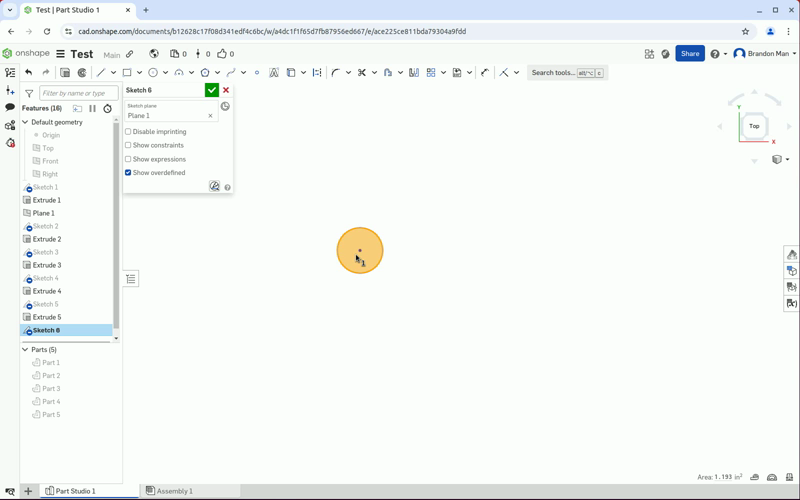
scroll(-6)
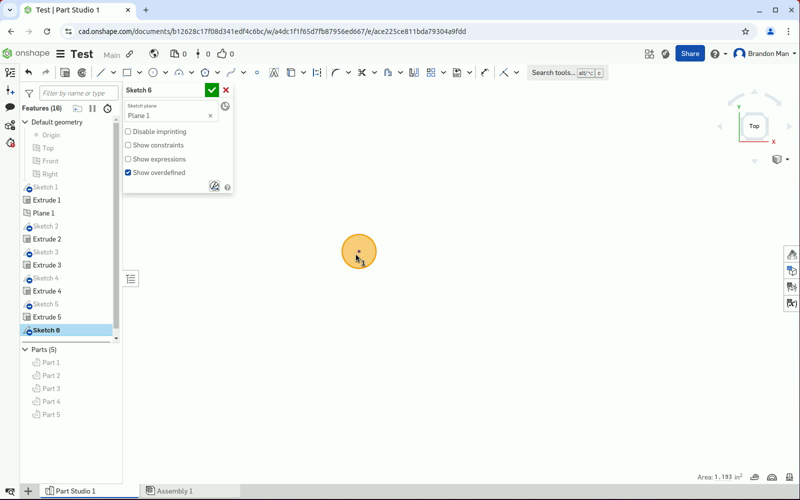
scroll(-6)
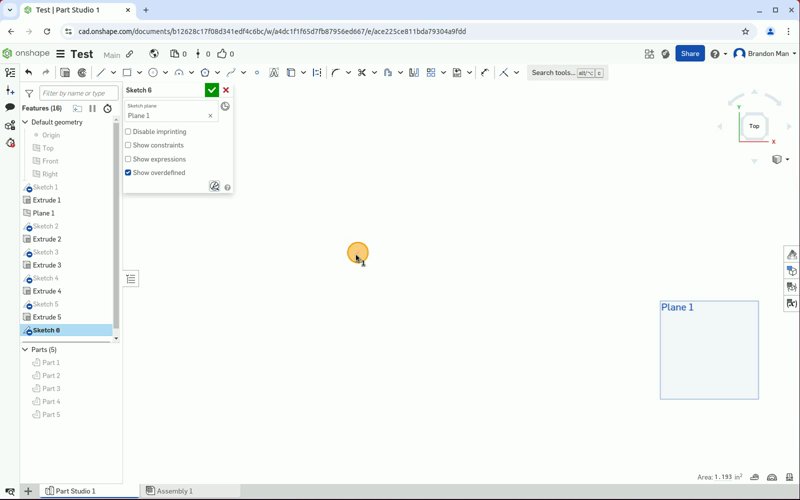
scroll(-6)
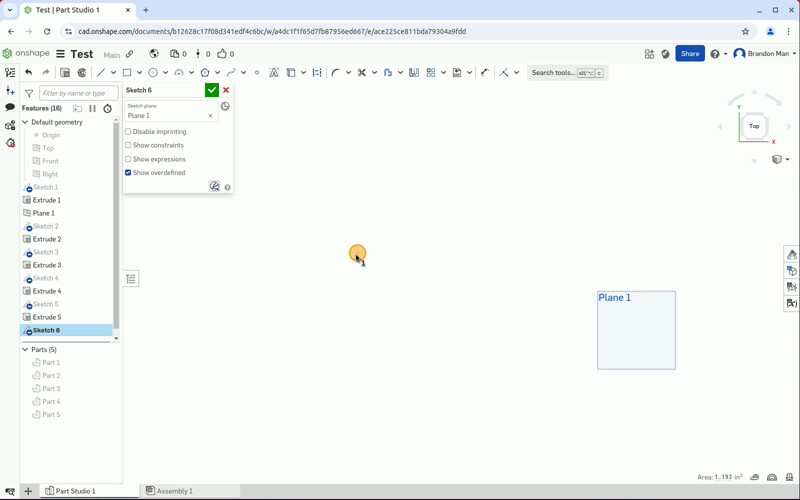
scroll(-6)
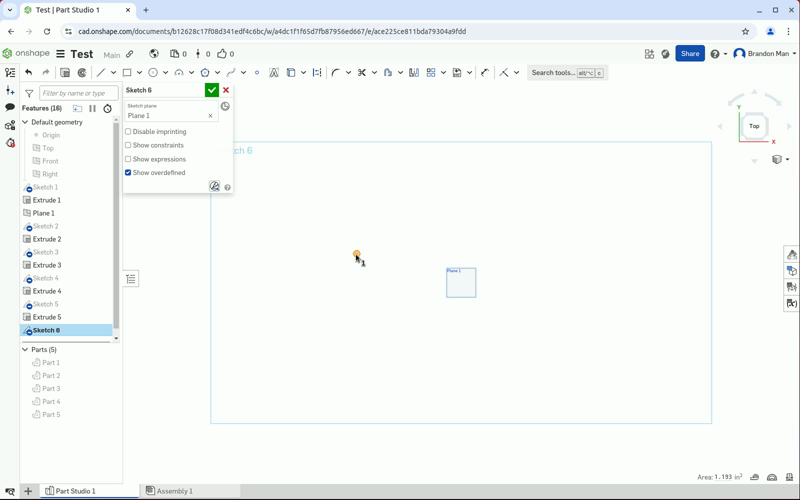
mouse_move(73, 352)
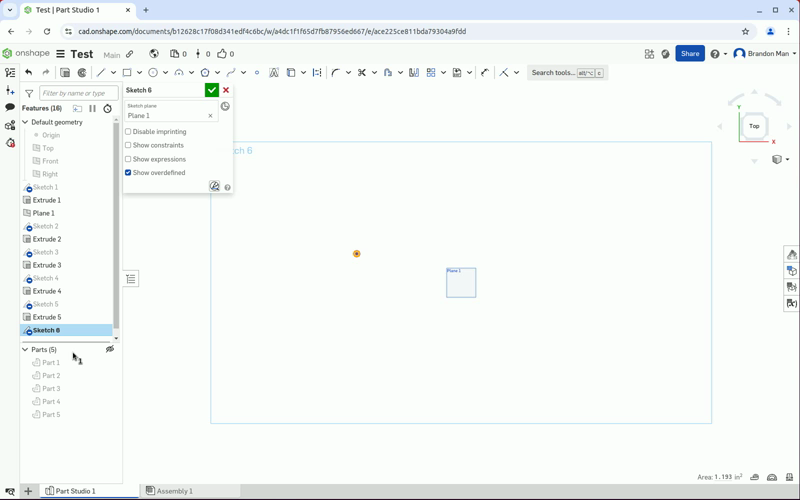
key(shift+y)
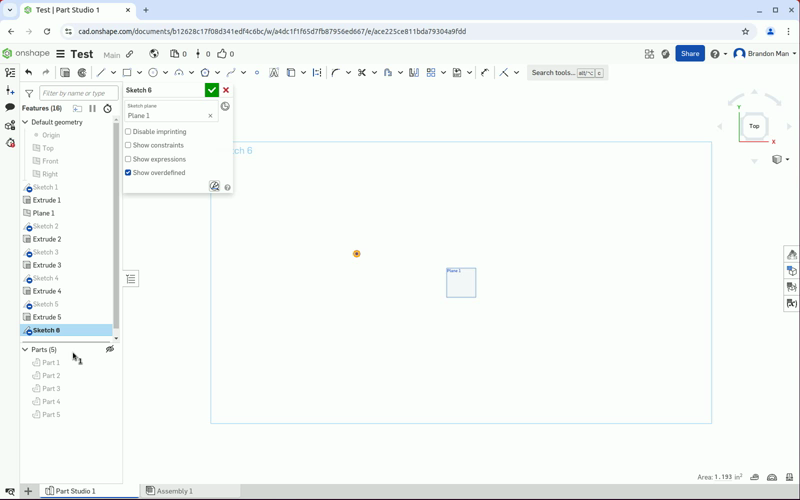
key(shift+e)
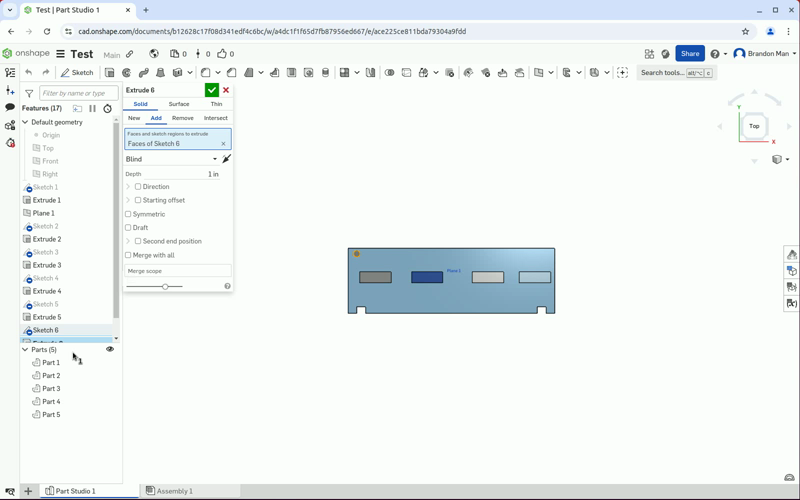
mouse_move(143, 106)
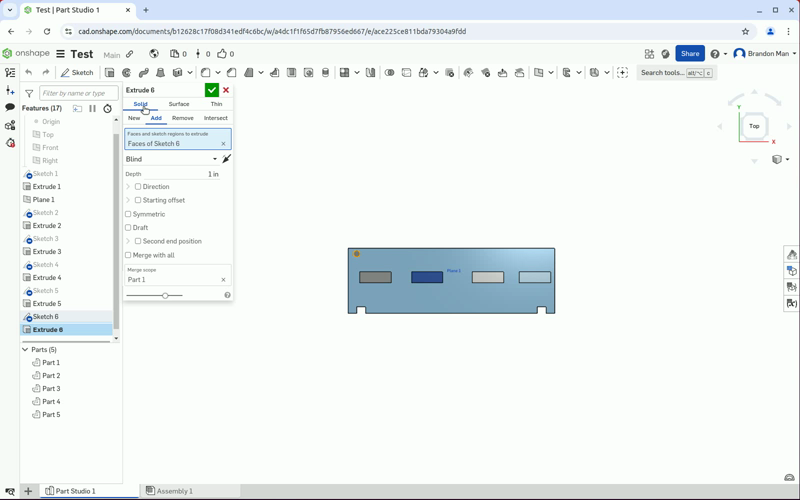
click(143, 106)
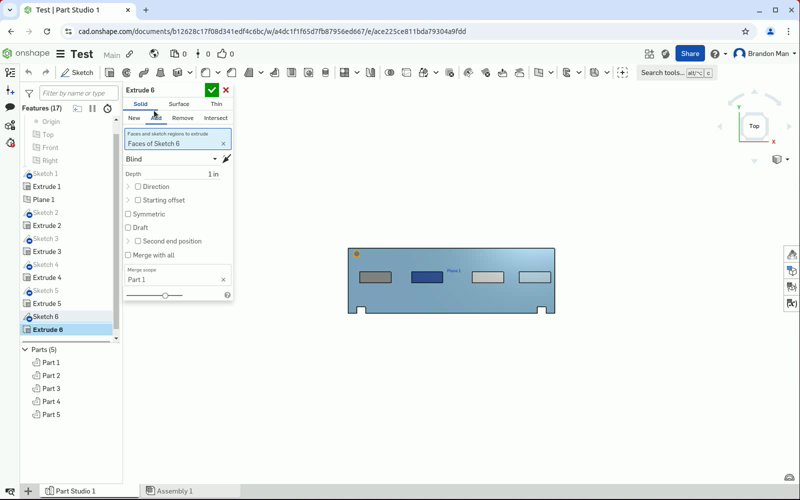
mouse_move(186, 120)
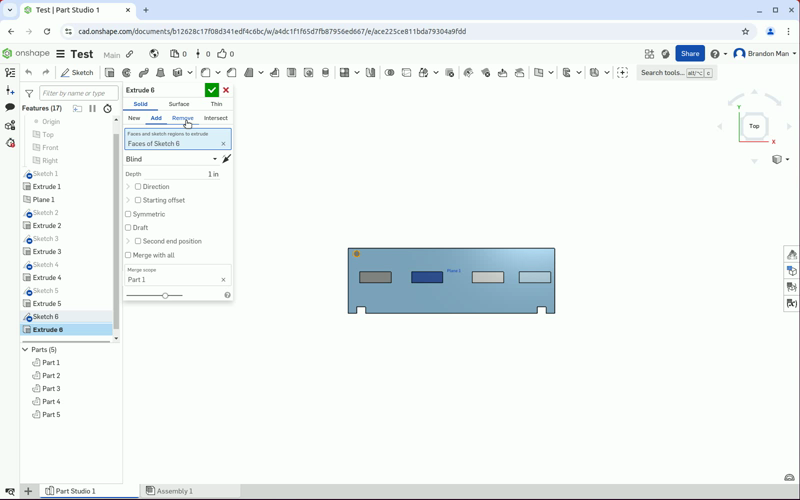
click(186, 120)
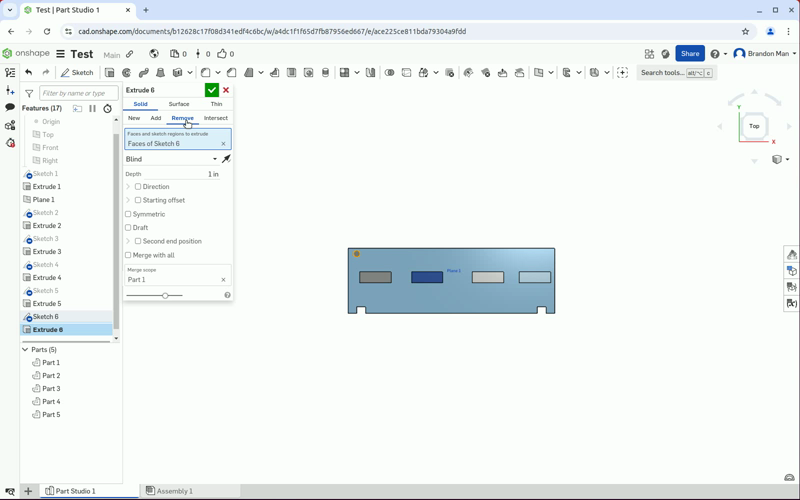
key(tab, 4)
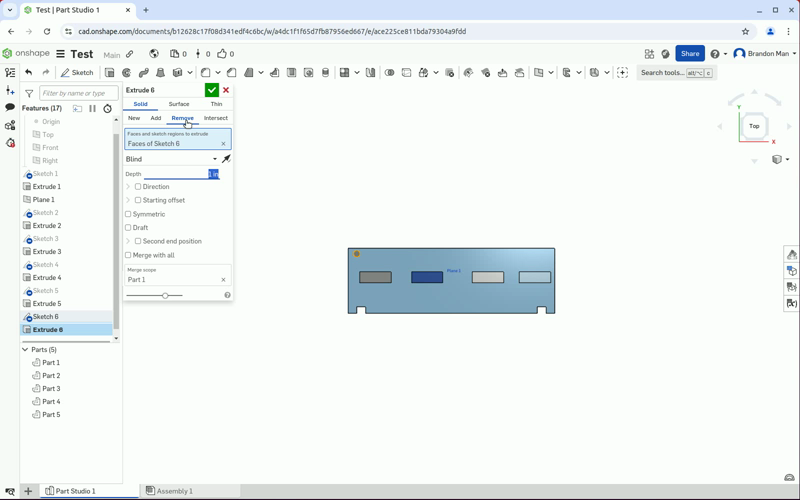
text(11.073)
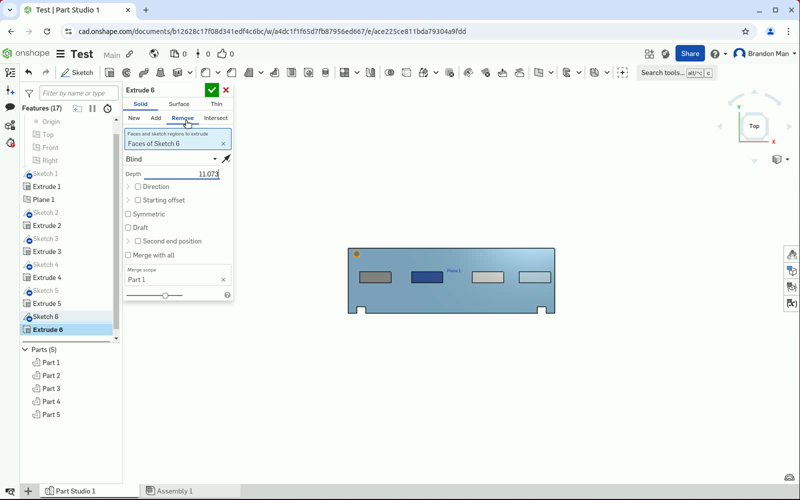
key(tab, 6)
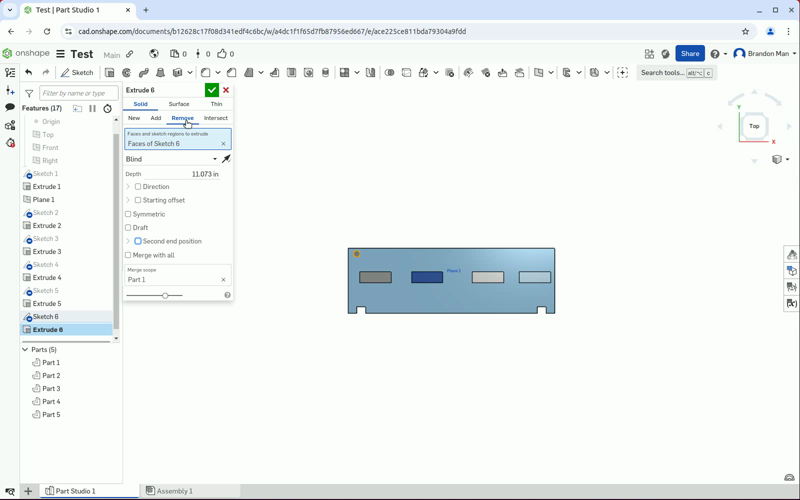
key(space)
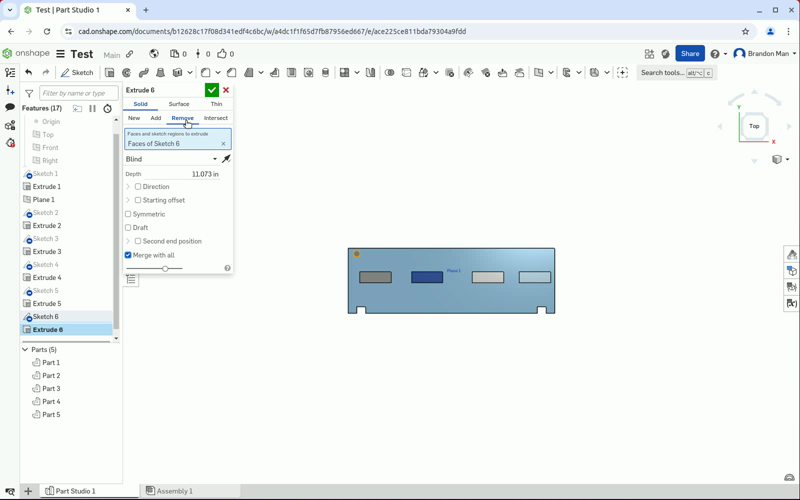
key(enter)
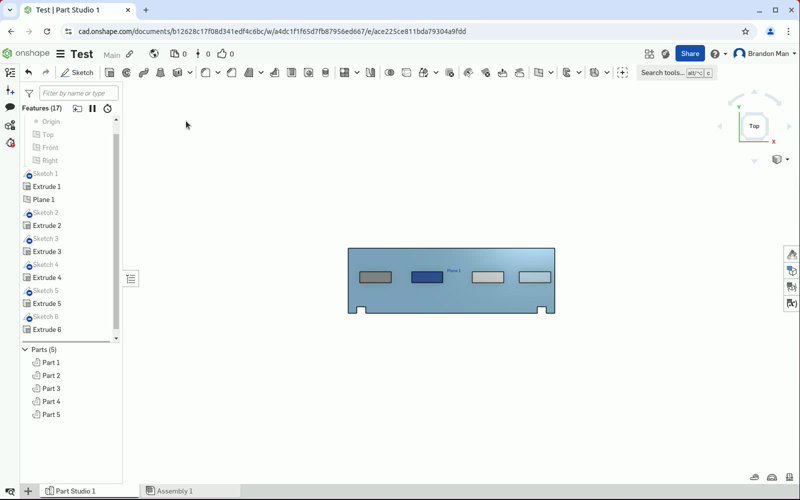
key(shift+h)
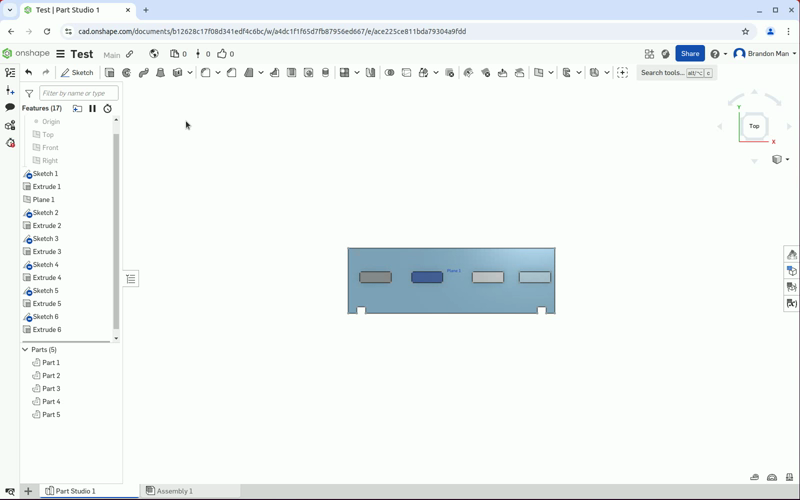
key(shift+h)
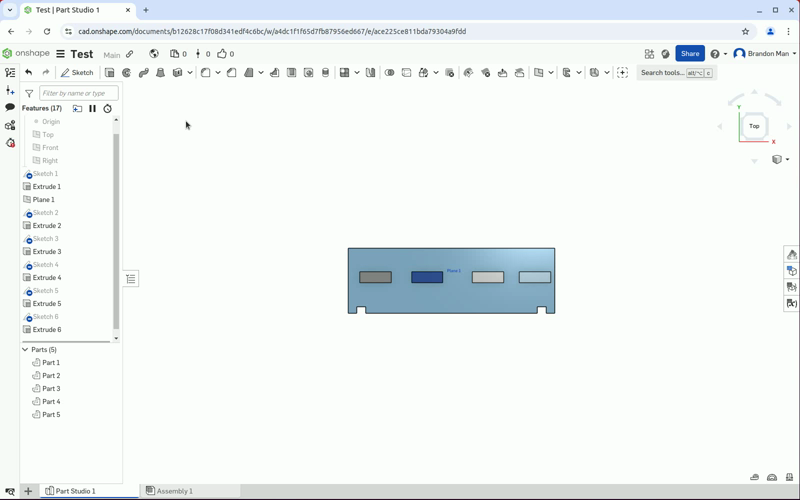
mouse_move(69, 176)
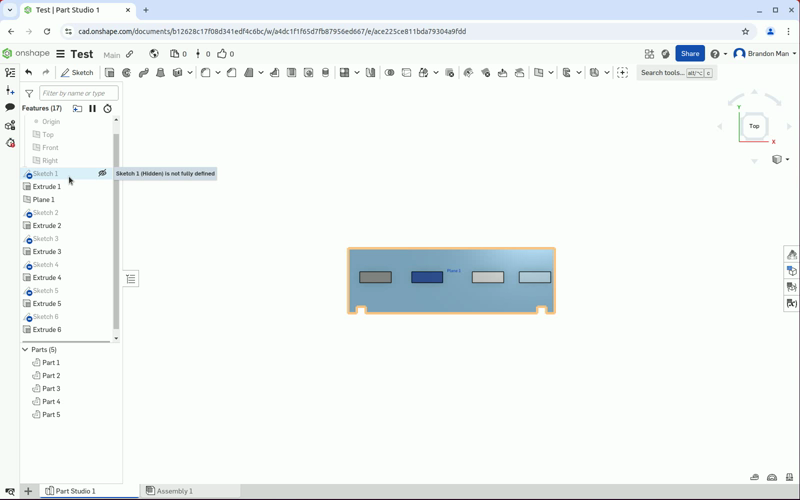
click(69, 176)
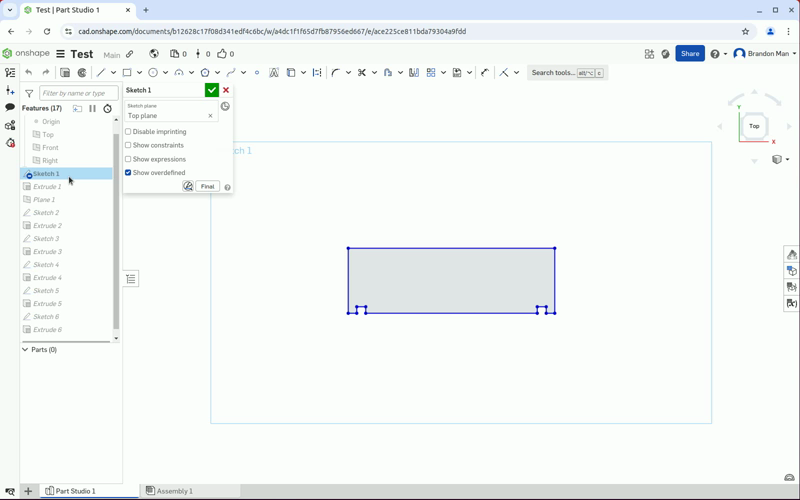
mouse_move(229, 92)
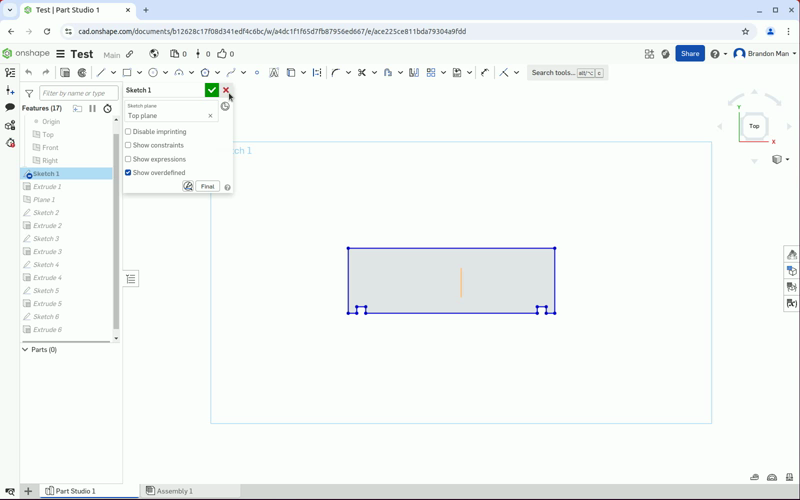
click(229, 92)
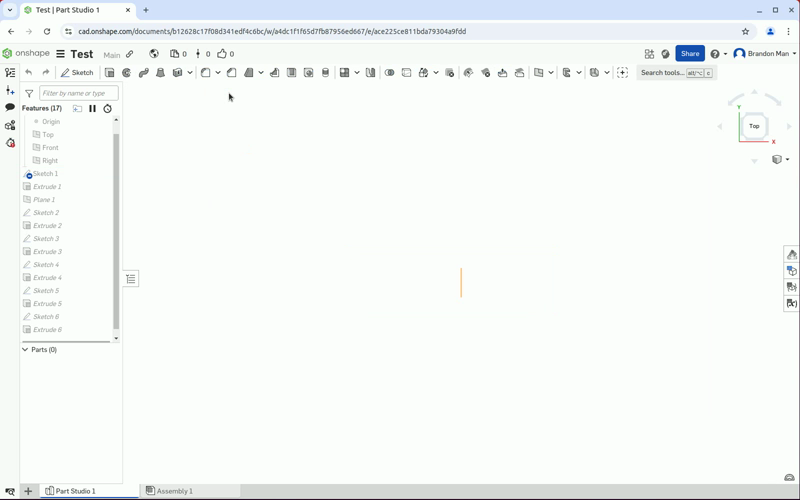
key(shift+s)
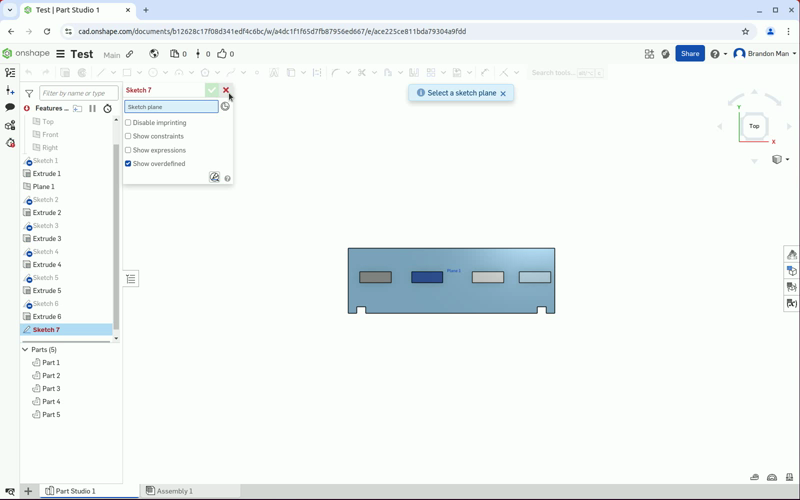
mouse_move(69, 189)
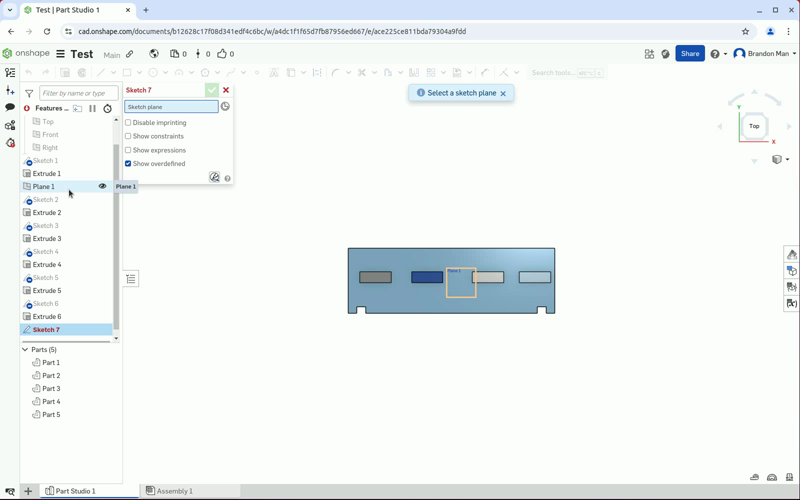
click(69, 189)
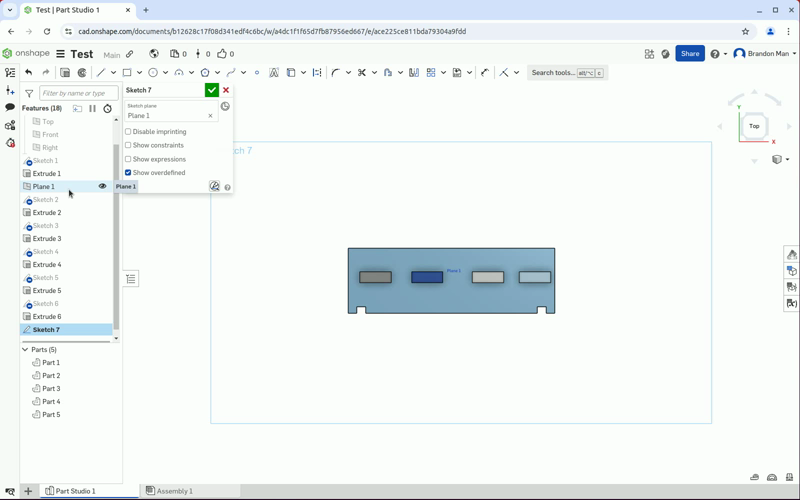
mouse_move(73, 352)
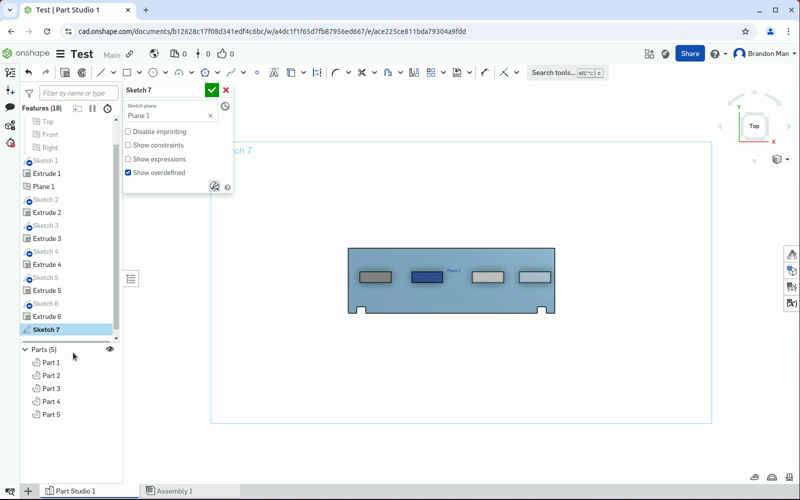
key(y)
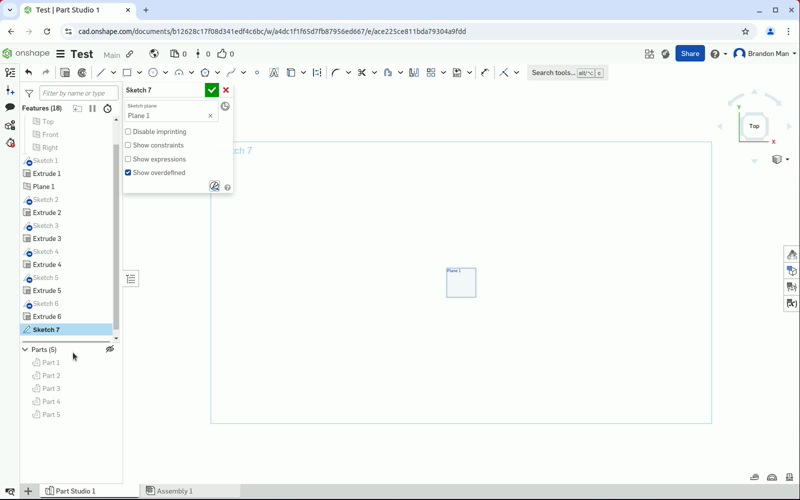
key(c)
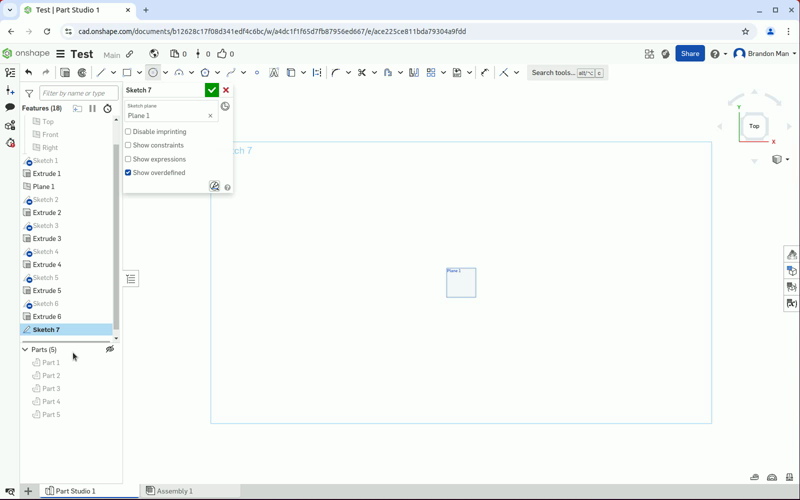
key_down(shift)
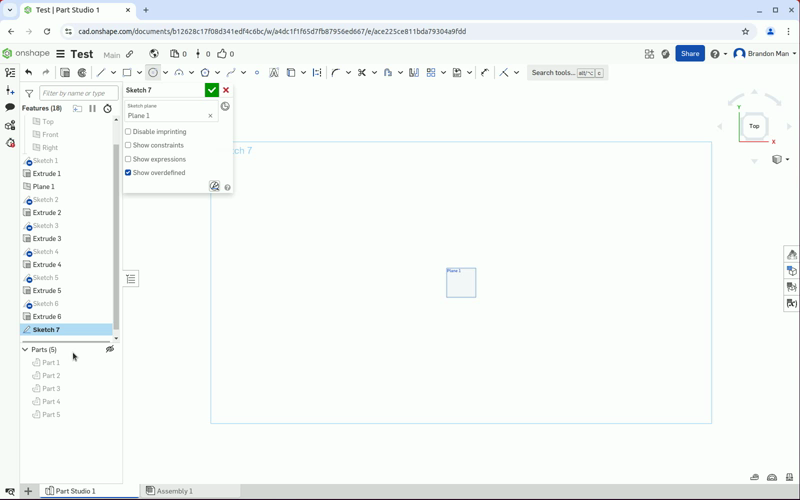
mouse_move(549, 254)
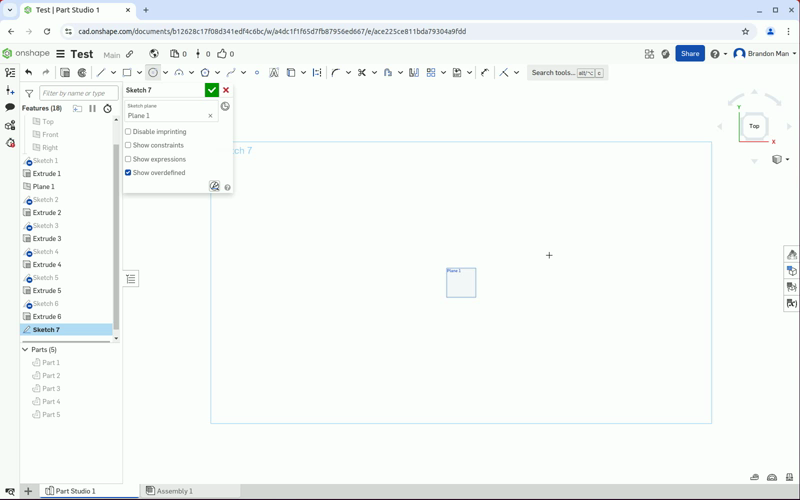
click(549, 254)
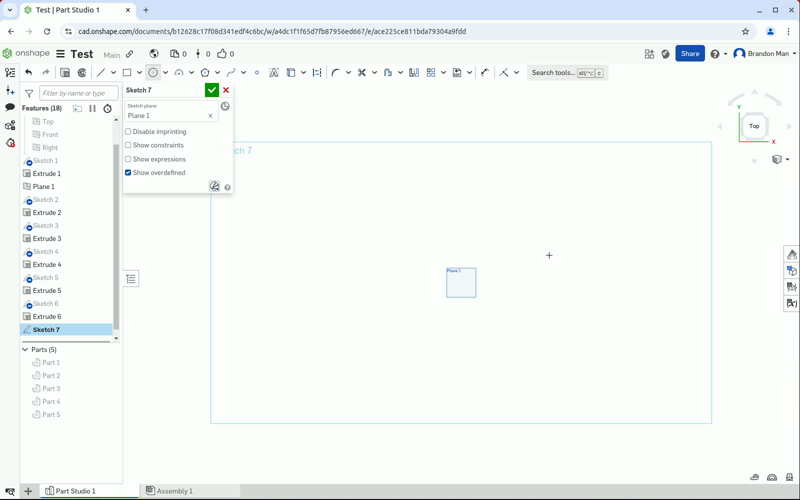
key_up(shift)
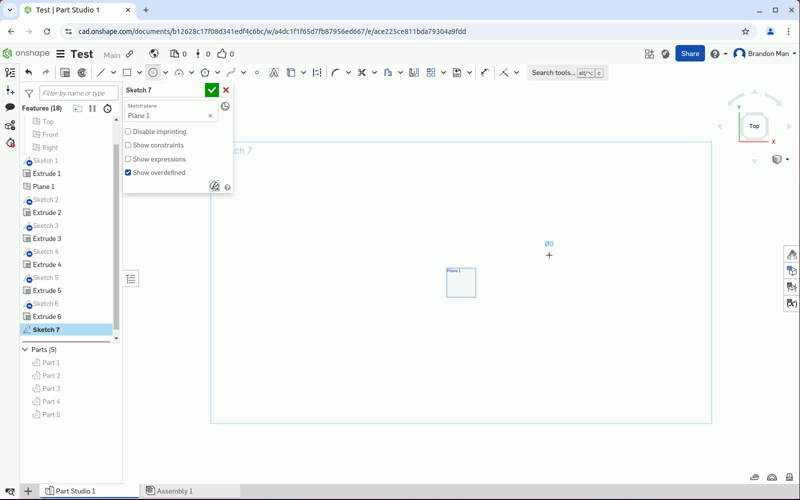
mouse_move(552, 254)
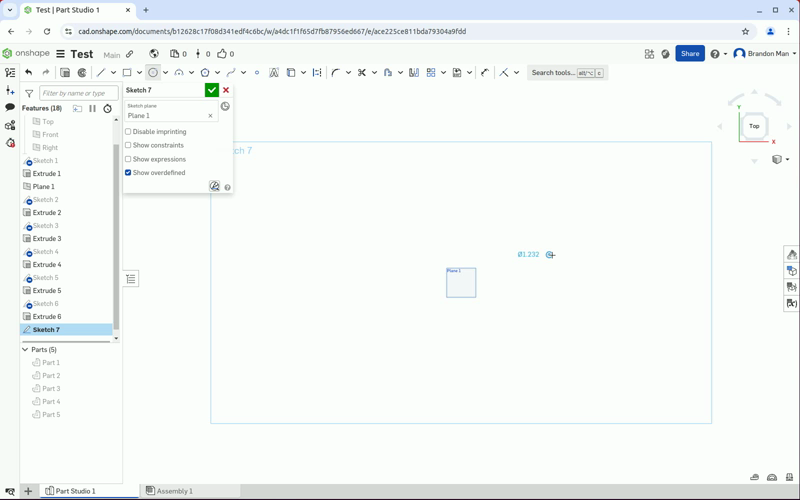
click(552, 254)
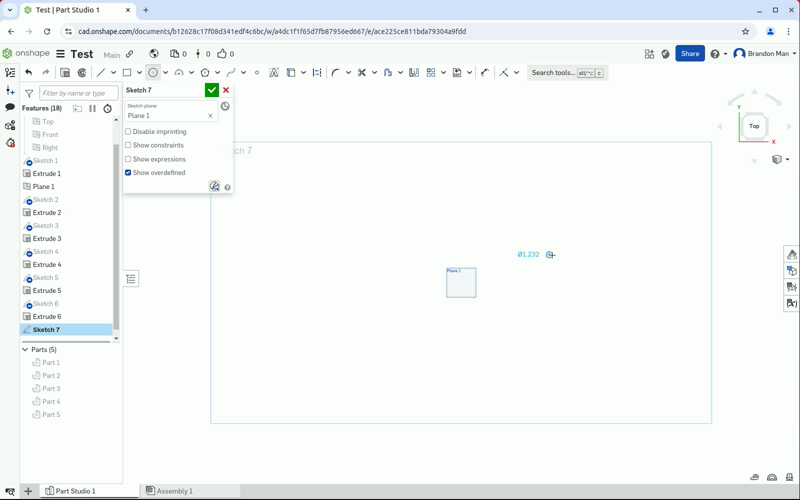
key(esc)
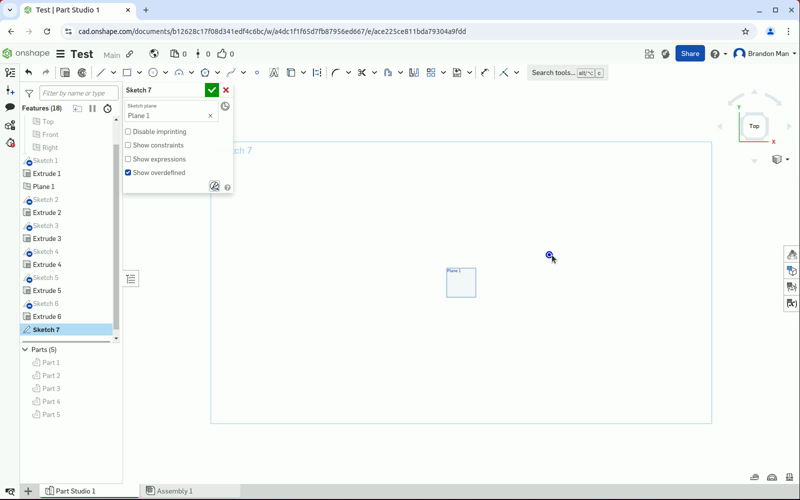
mouse_move(548, 255)
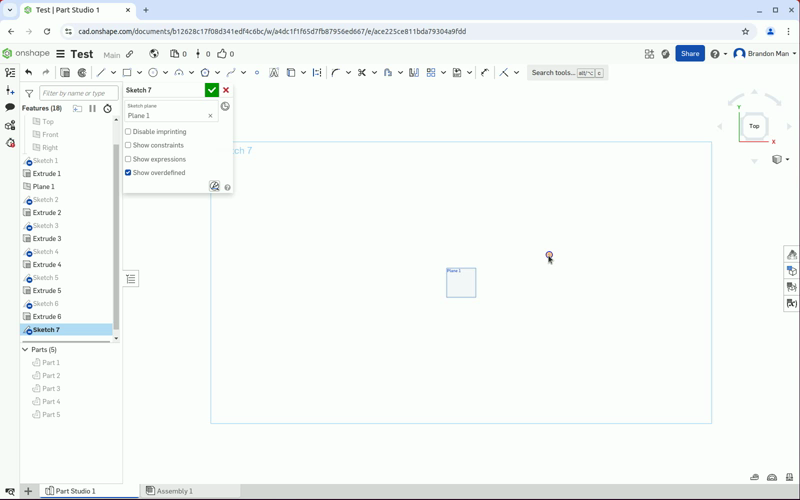
scroll(6)
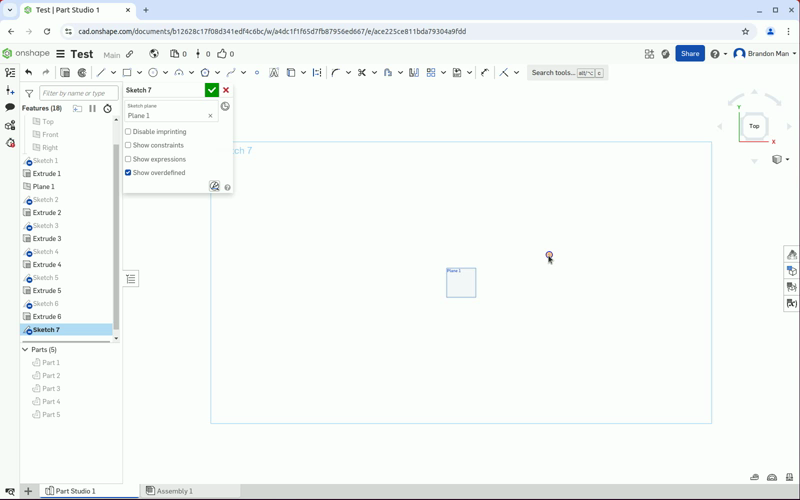
scroll(6)
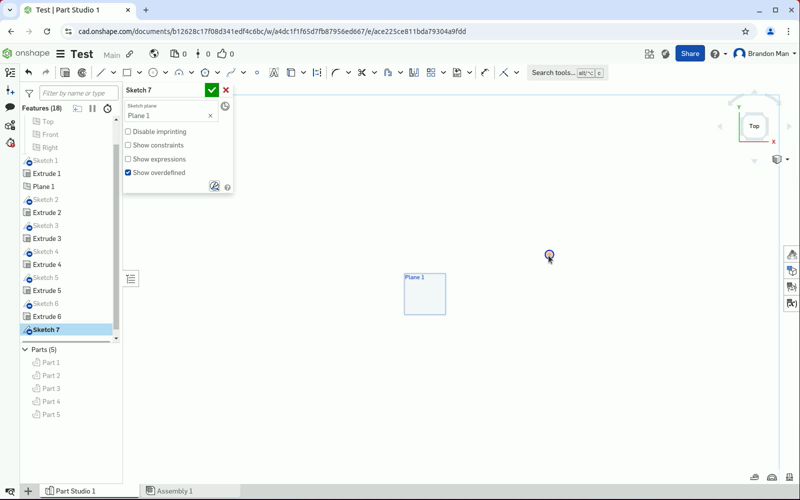
scroll(6)
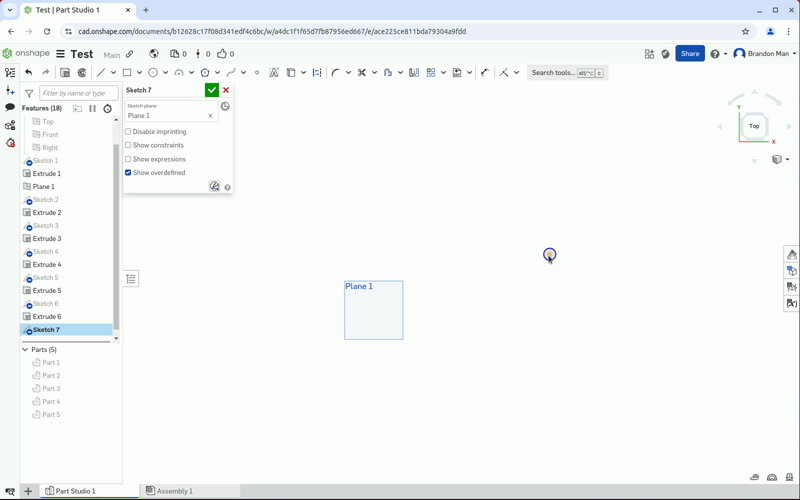
scroll(6)
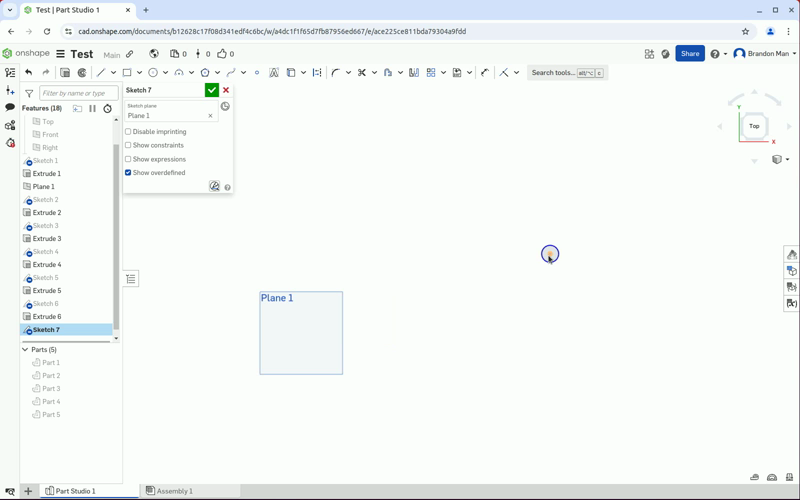
scroll(6)
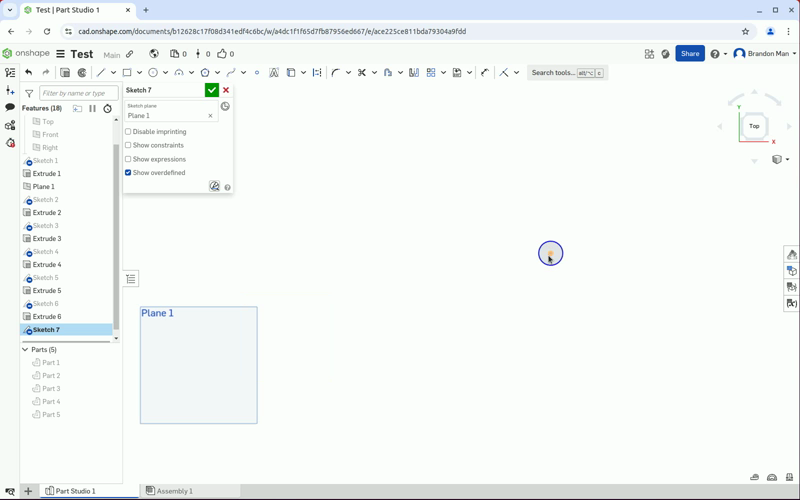
scroll(6)
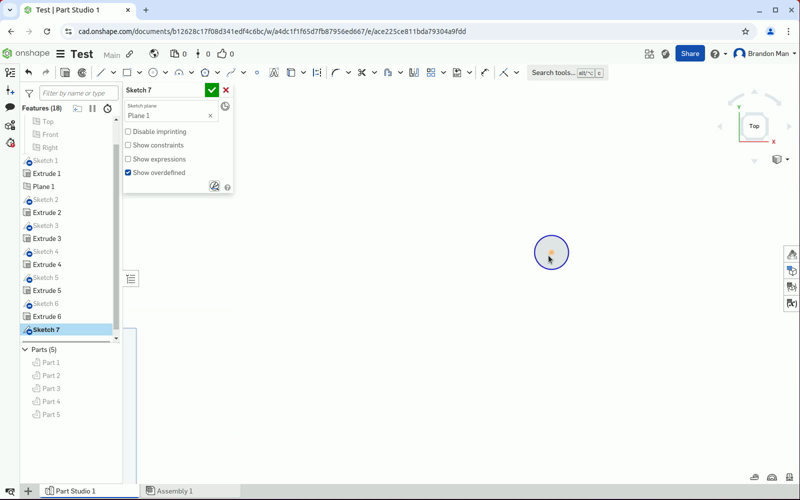
scroll(6)
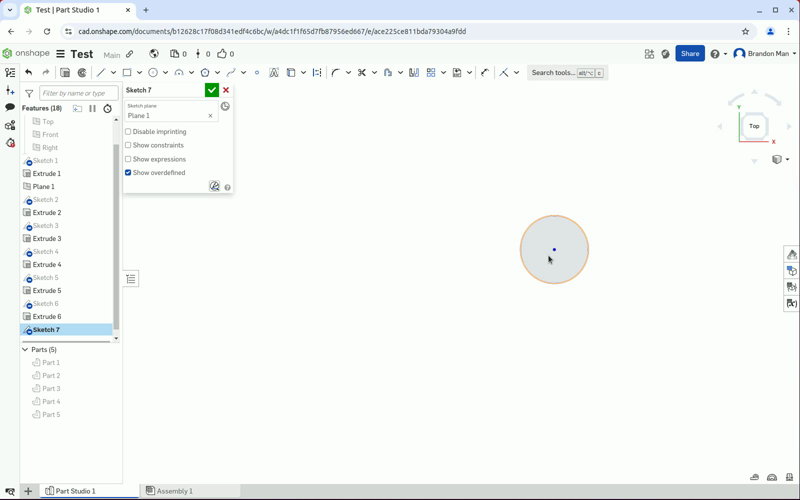
click(548, 255)
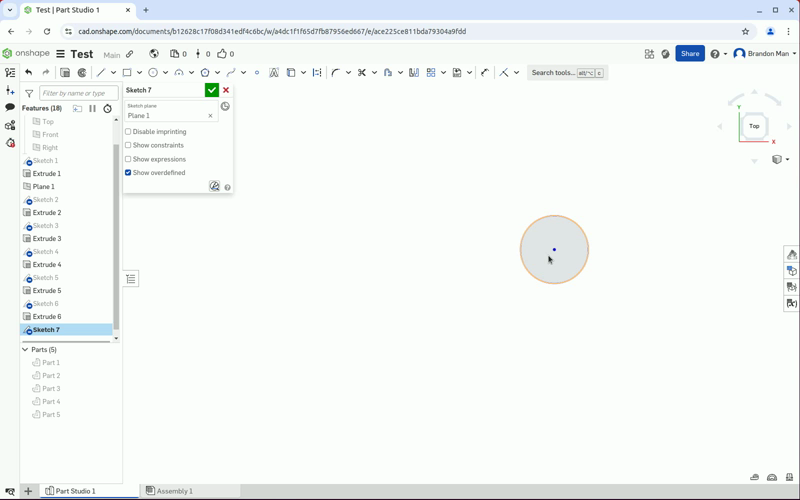
scroll(-6)
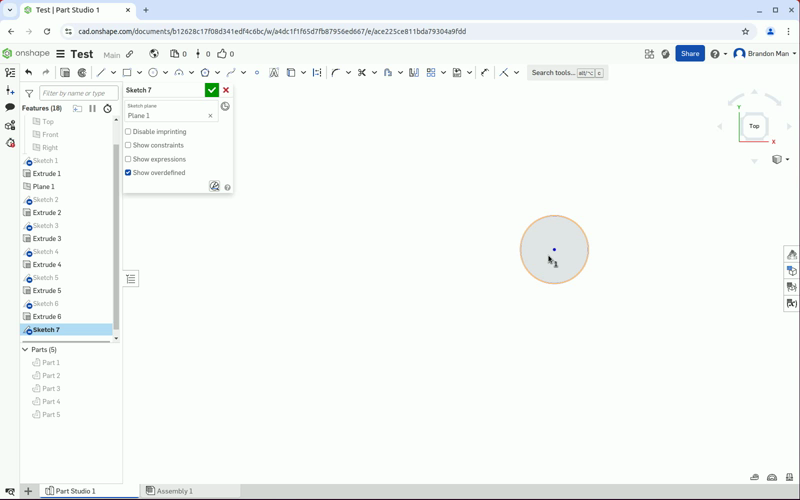
scroll(-6)
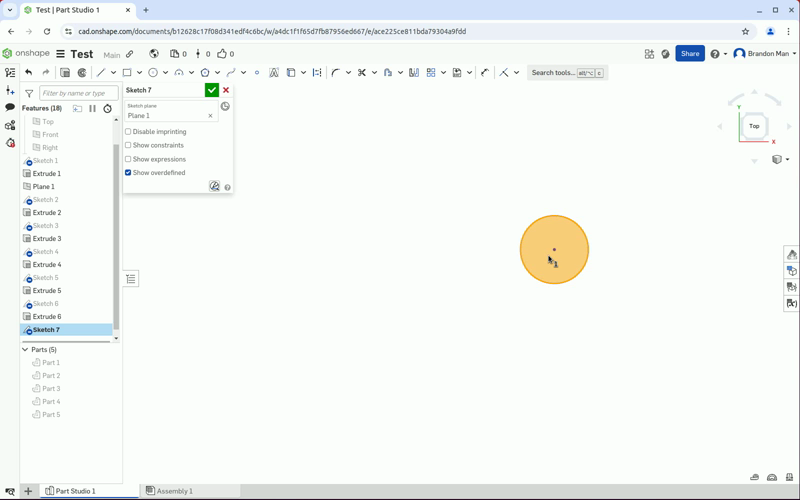
scroll(-6)
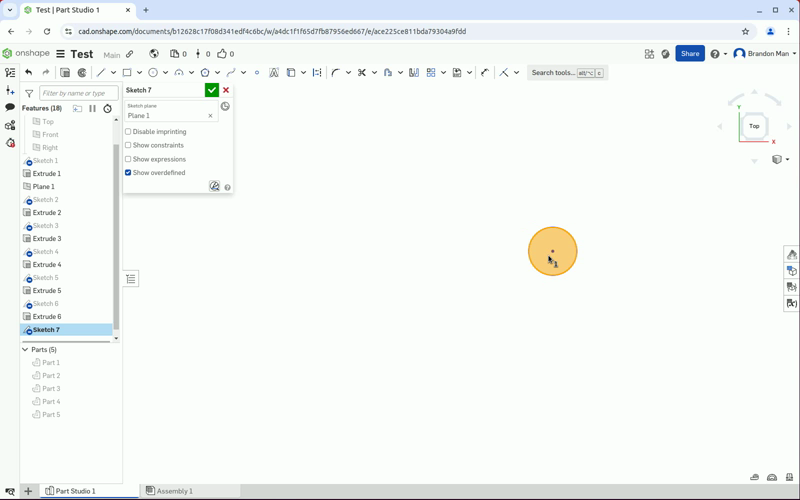
scroll(-6)
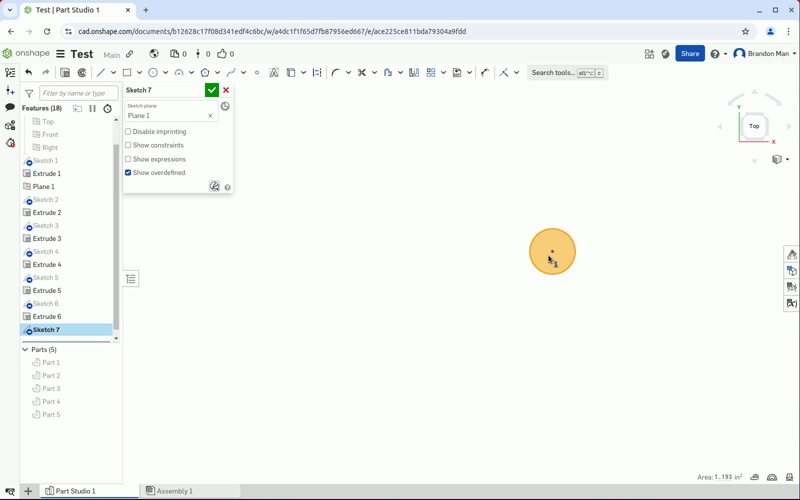
scroll(-6)
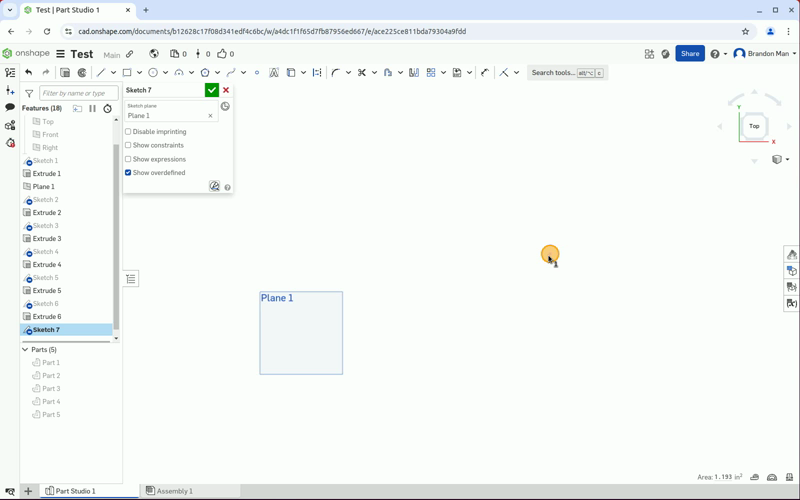
scroll(-6)
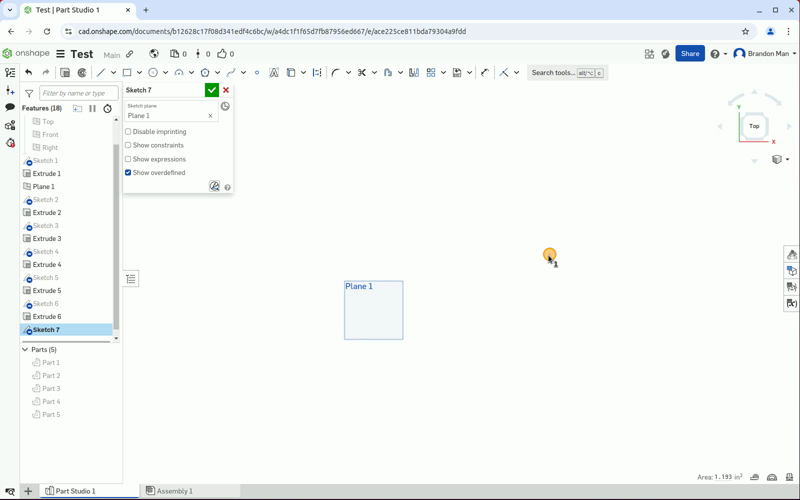
scroll(-6)
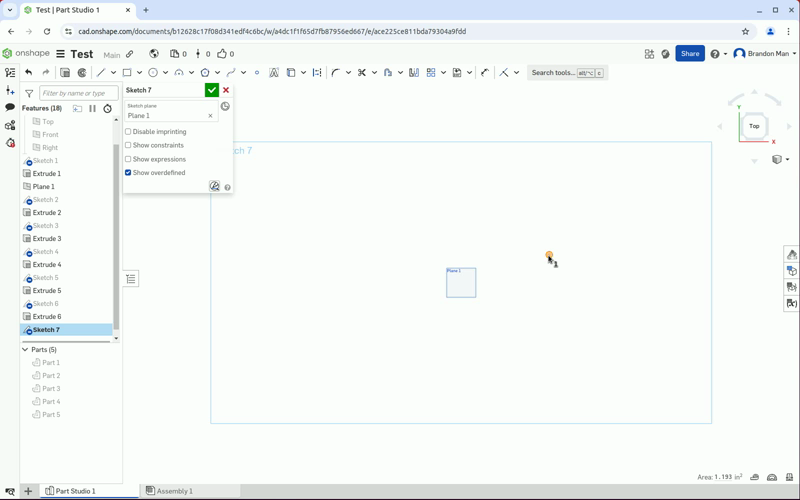
mouse_move(73, 352)
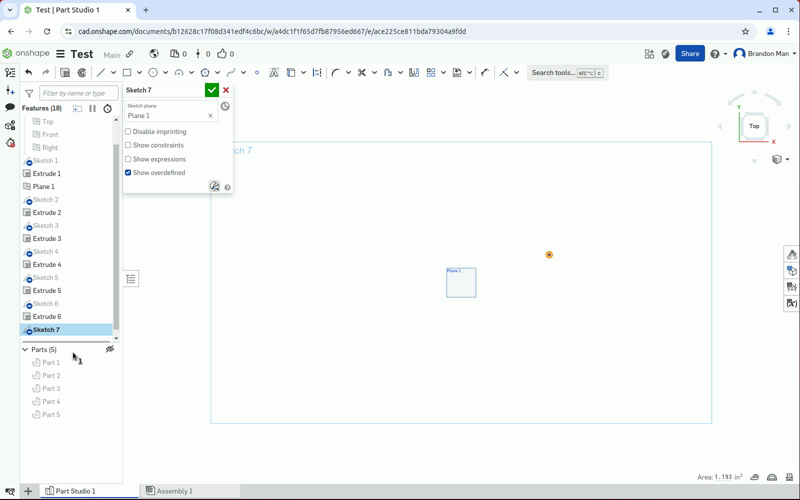
key(shift+y)
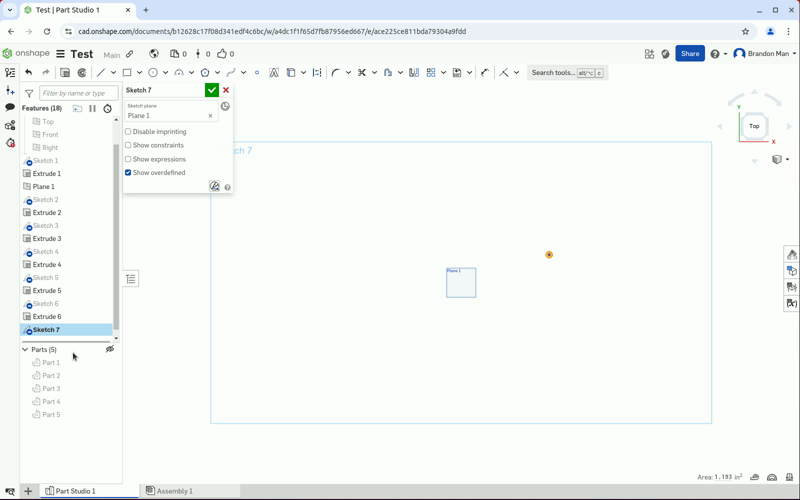
key(shift+e)
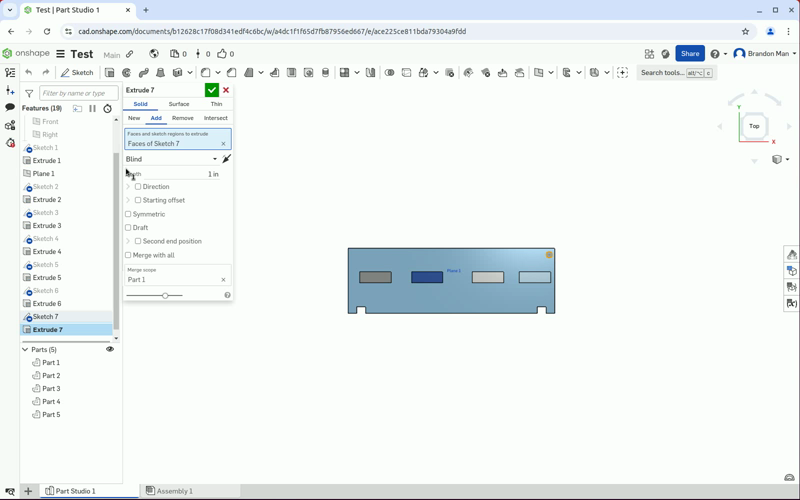
mouse_move(143, 106)
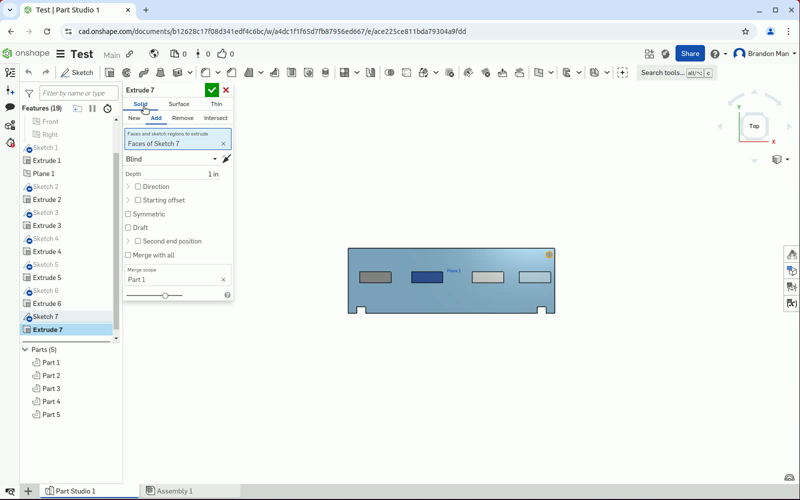
click(143, 106)
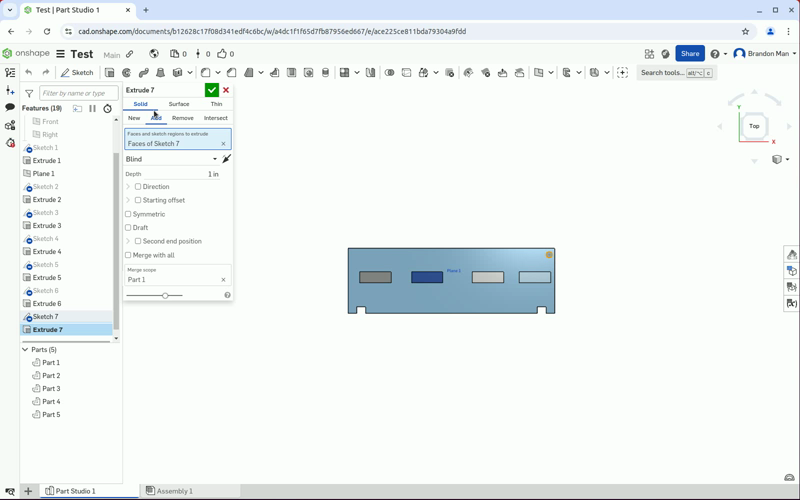
mouse_move(186, 120)
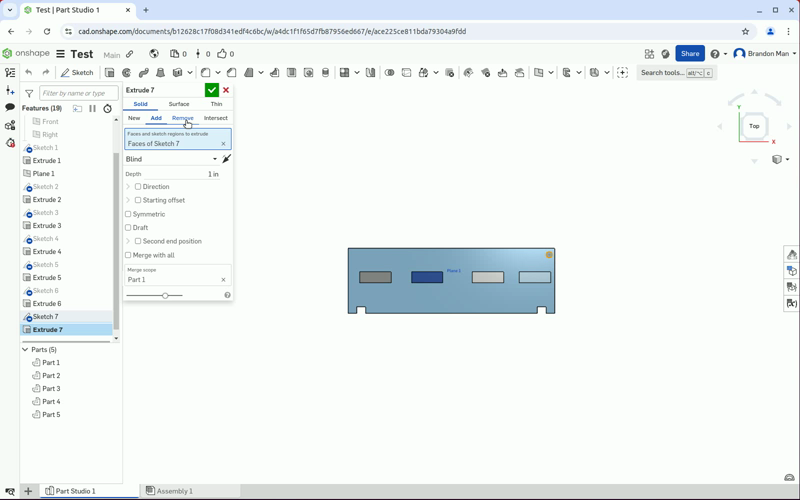
click(186, 120)
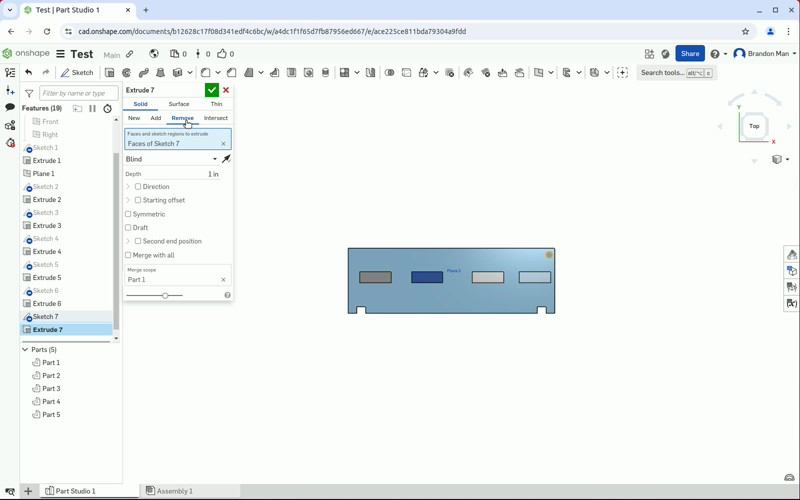
key(tab, 4)
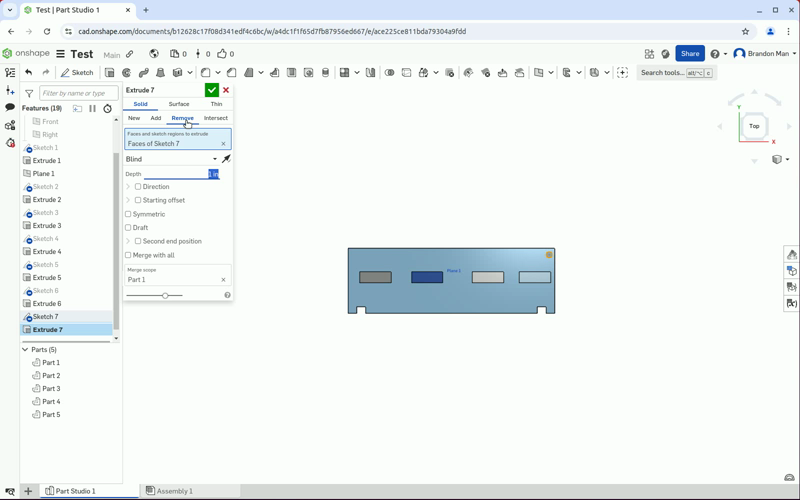
text(11.073)
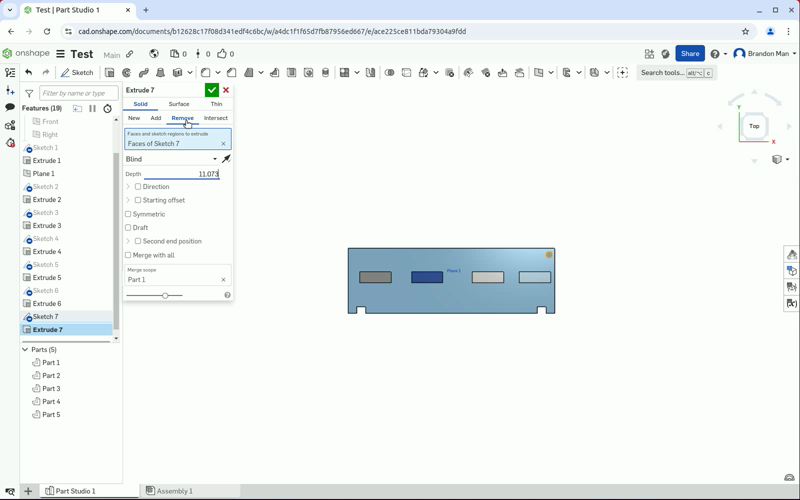
key(tab, 6)
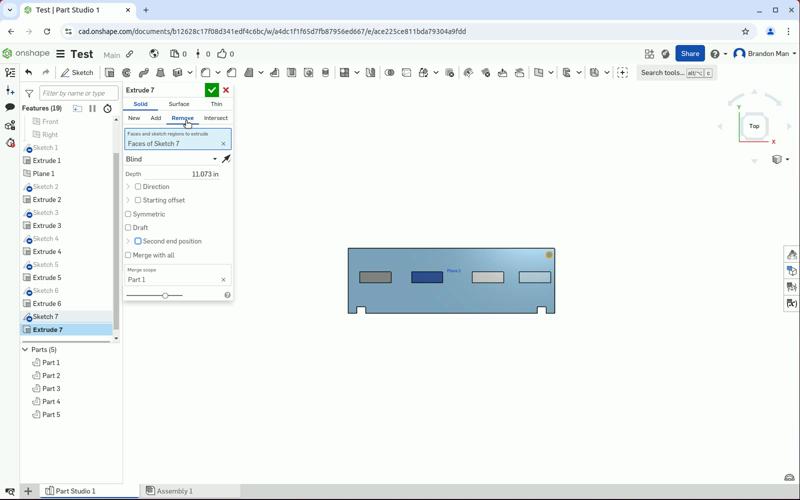
key(space)
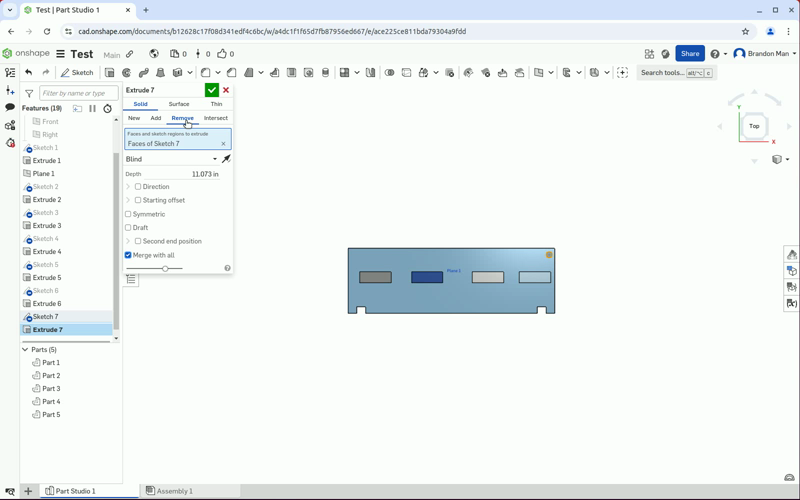
key(enter)
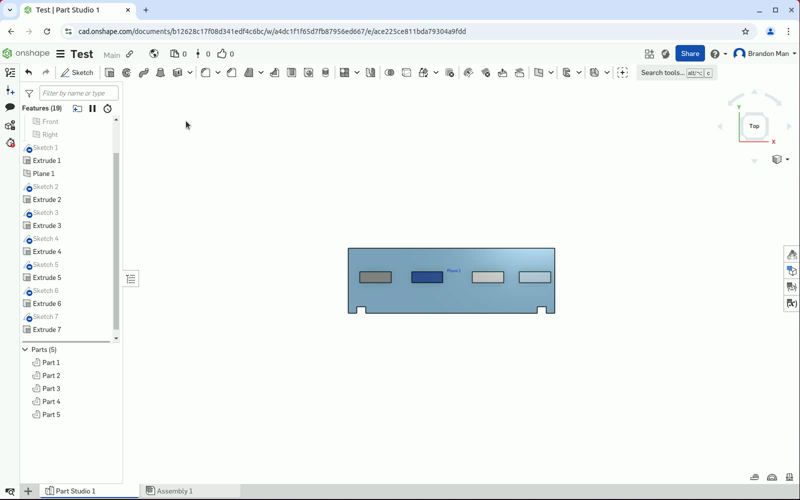
key(shift+h)
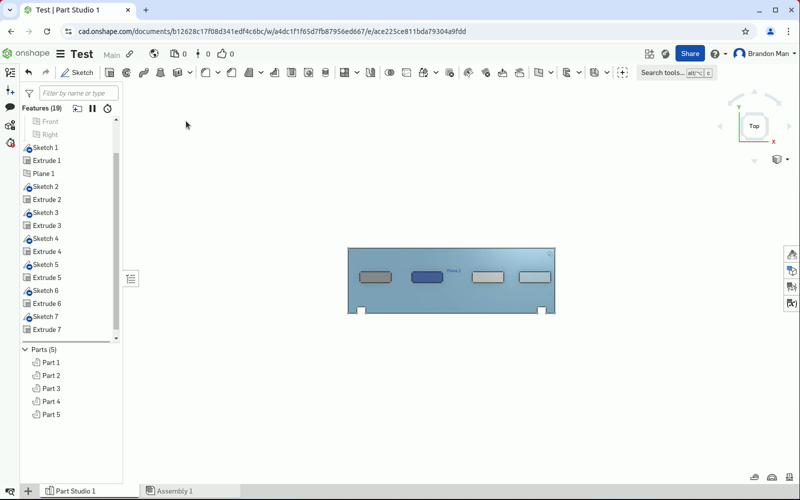
key(shift+h)
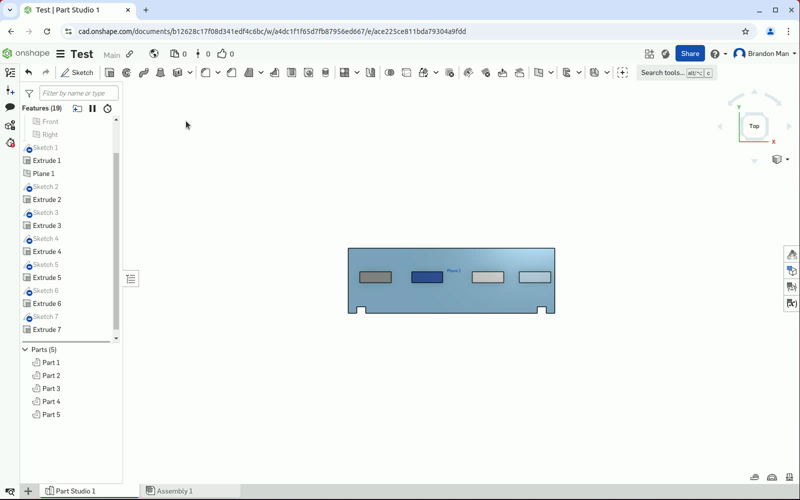
mouse_move(69, 150)
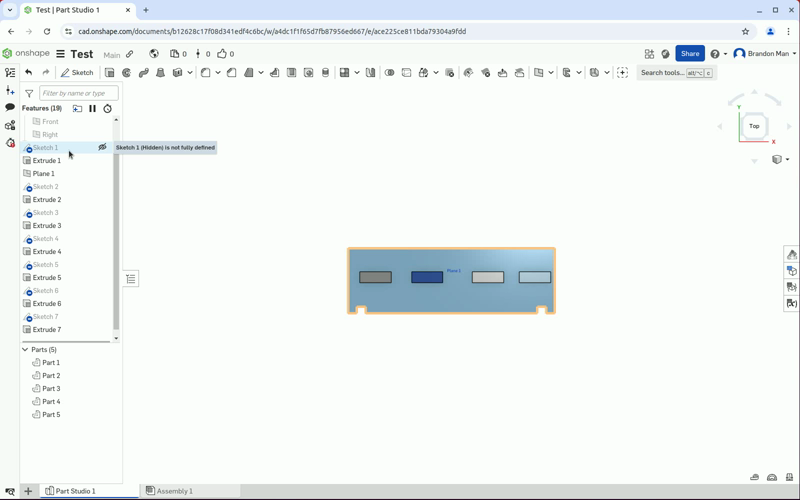
click(69, 150)
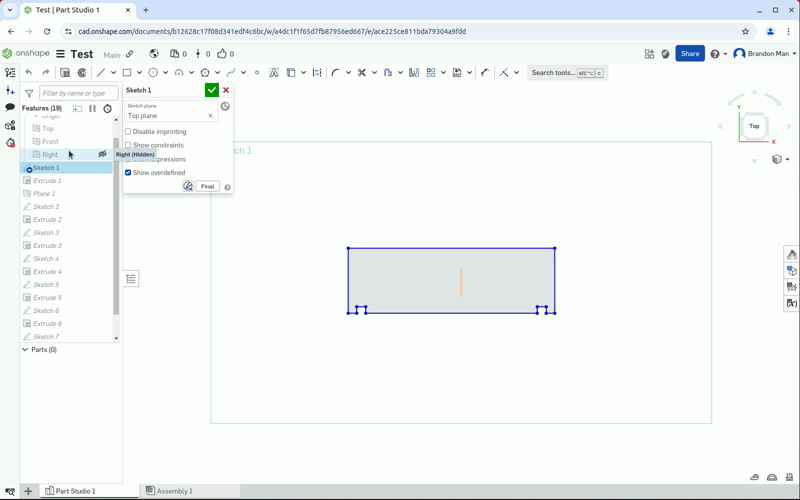
mouse_move(229, 92)
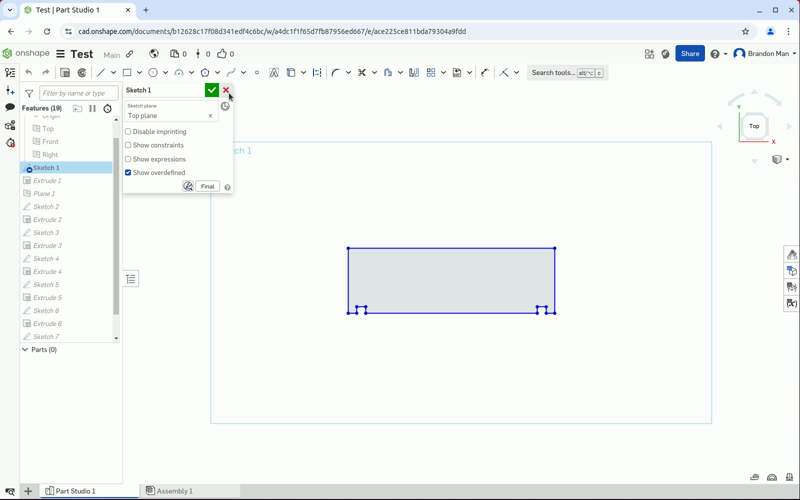
click(229, 92)
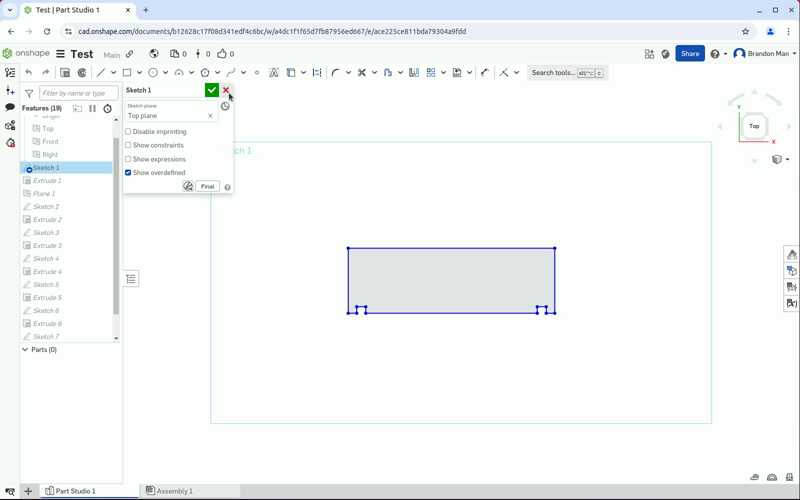
key(shift+s)
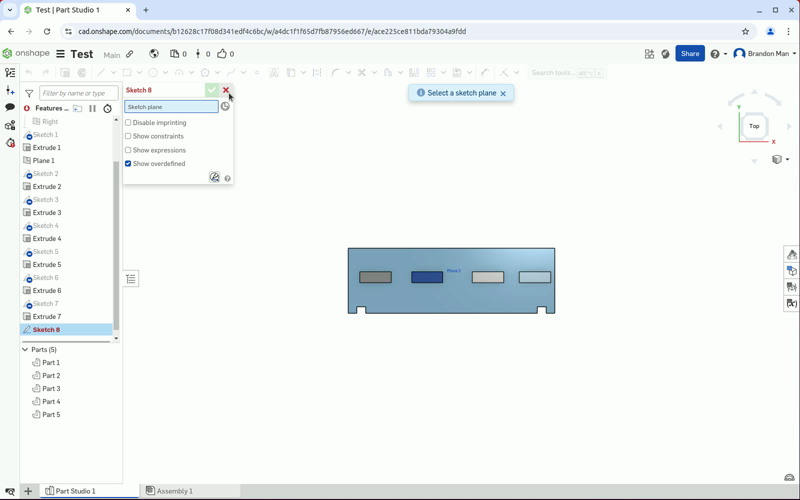
mouse_move(69, 163)
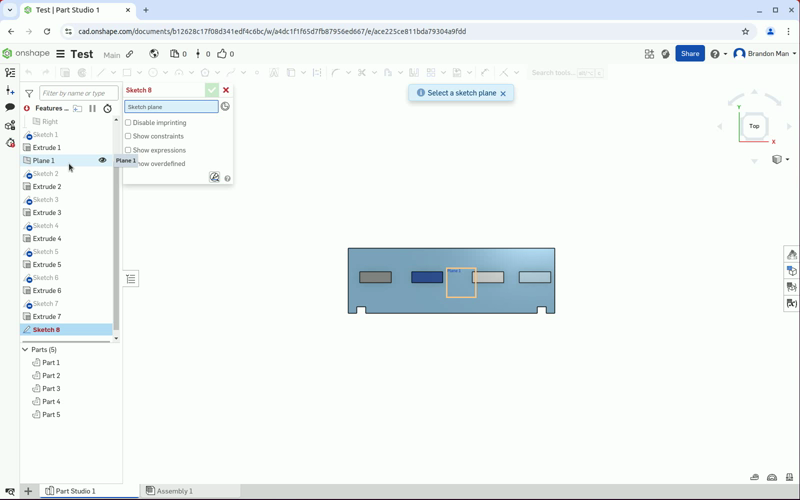
click(69, 163)
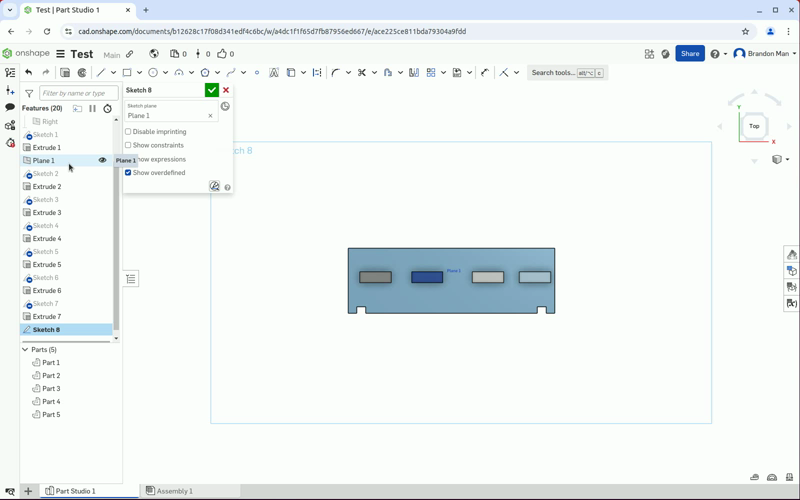
mouse_move(73, 352)
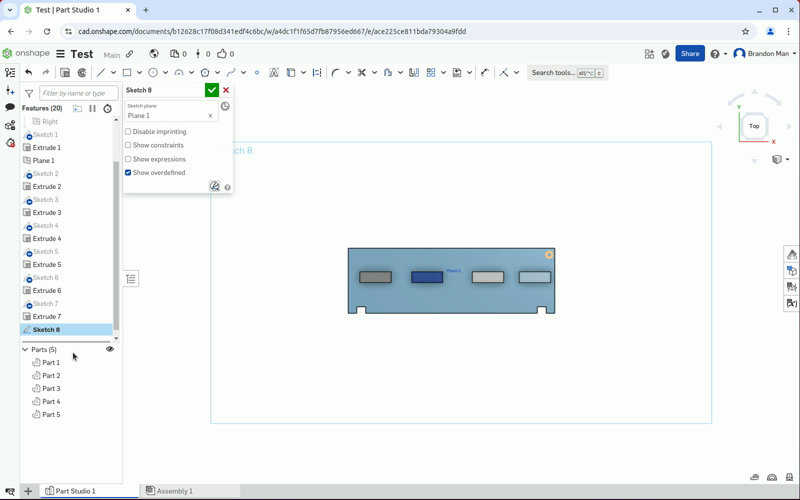
key(y)
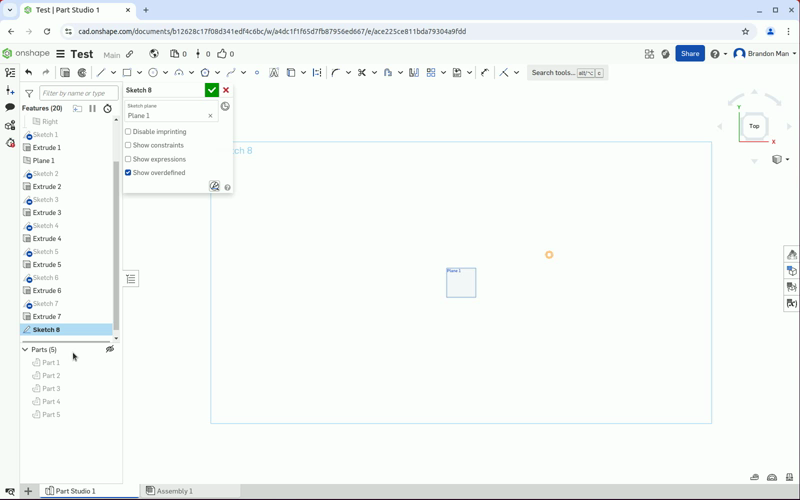
key(c)
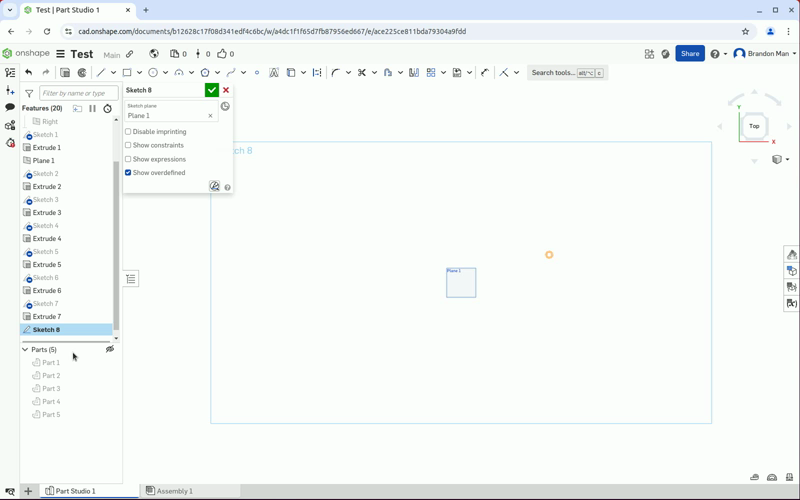
key_down(shift)
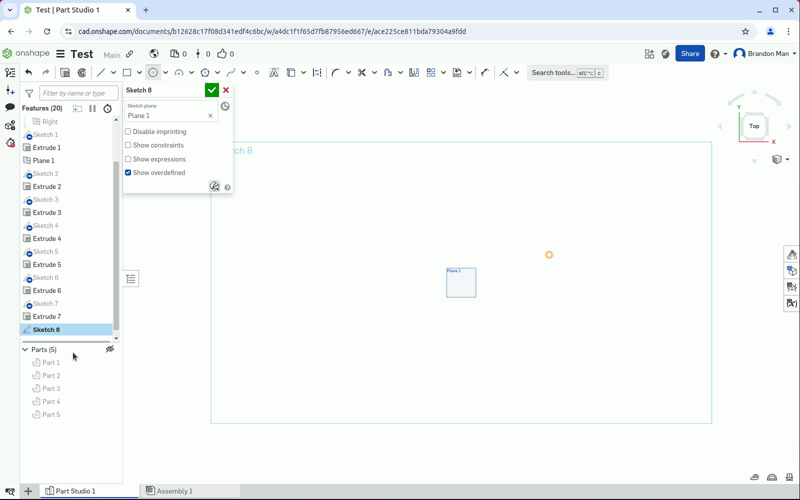
mouse_move(503, 306)
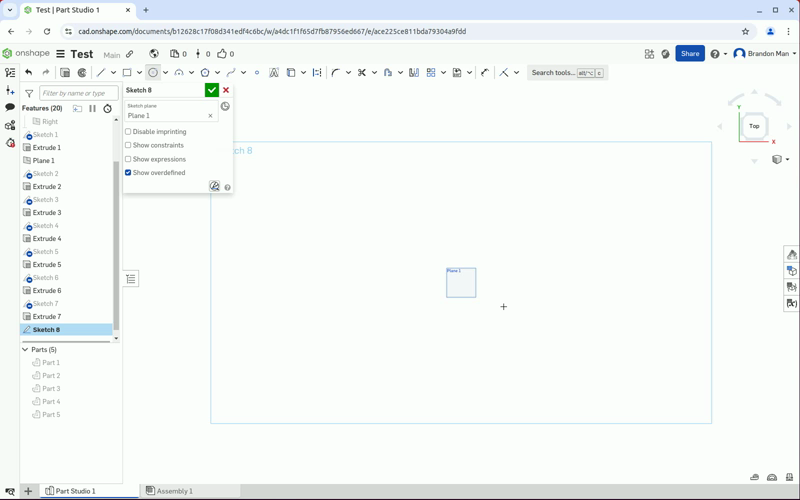
click(503, 306)
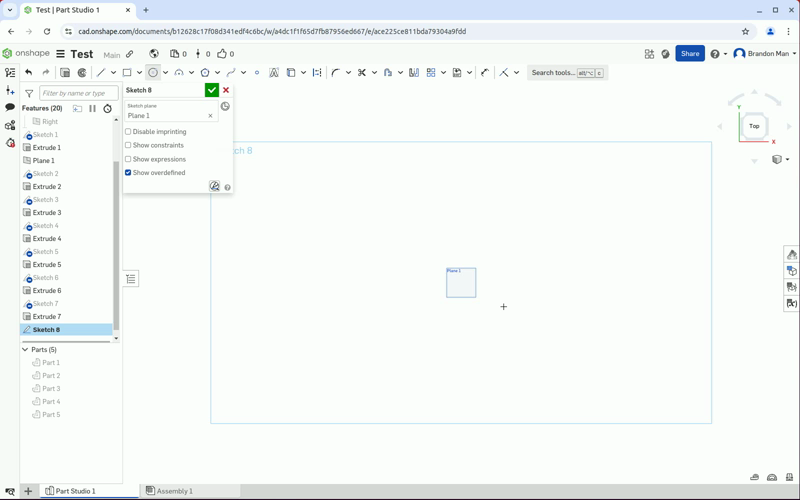
key_up(shift)
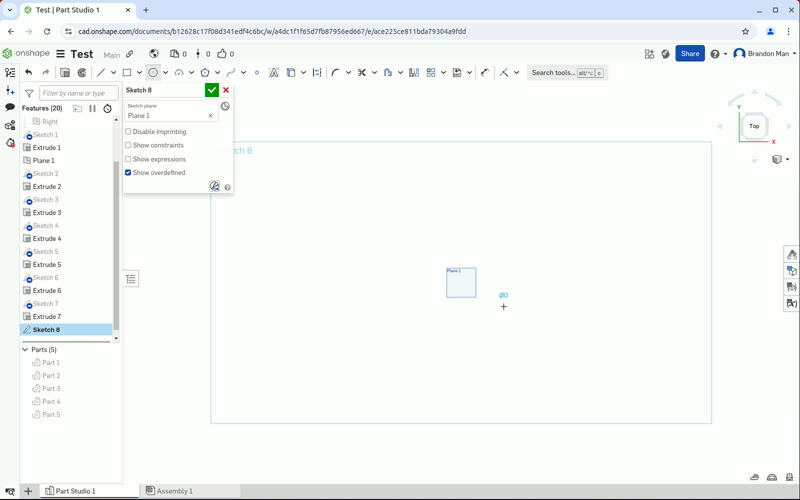
mouse_move(506, 306)
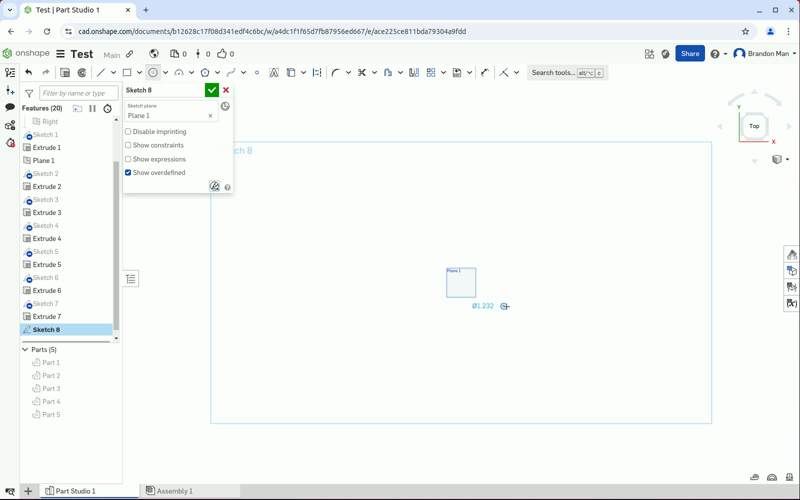
click(506, 306)
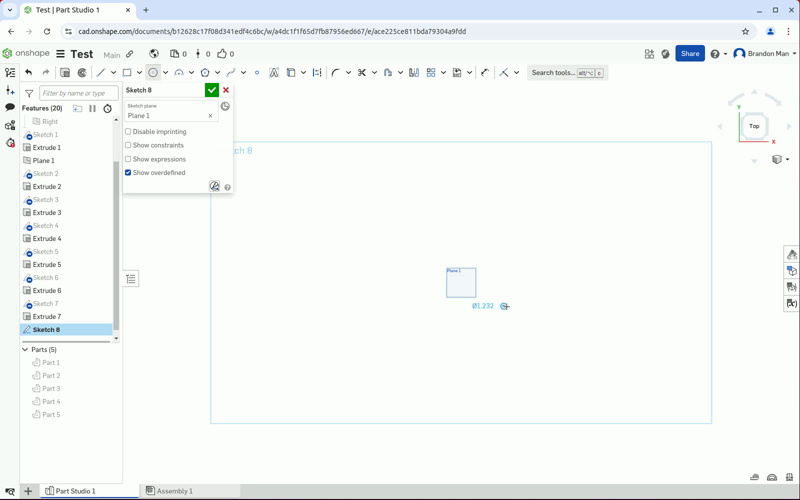
key(esc)
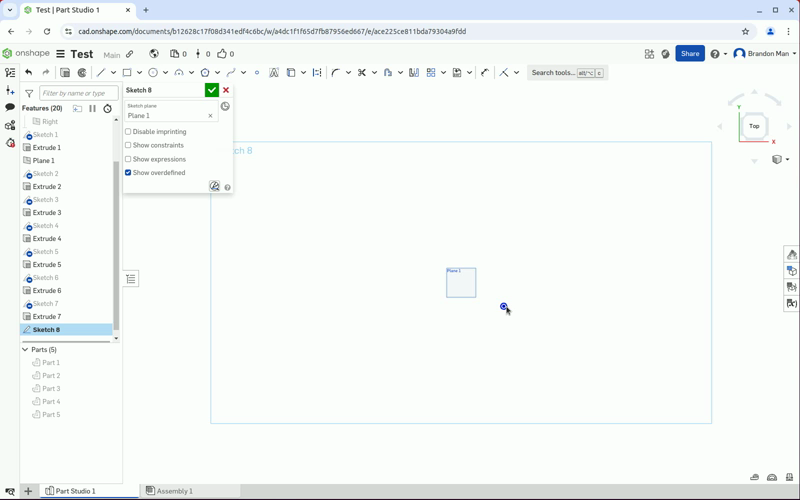
mouse_move(506, 307)
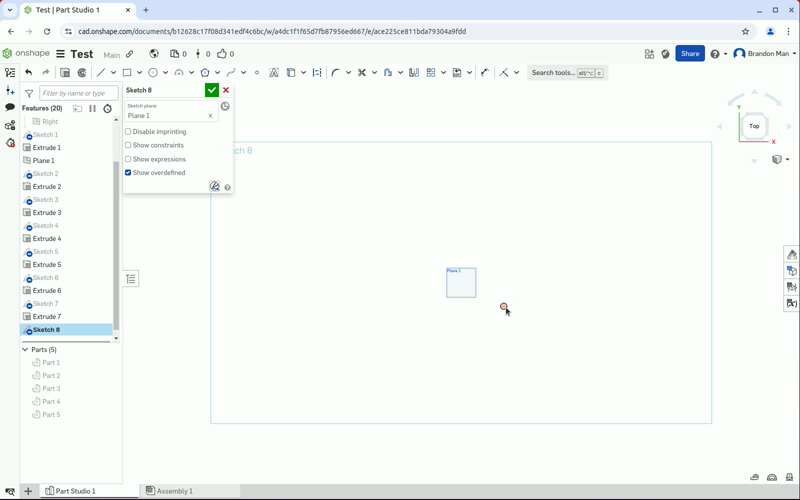
scroll(6)
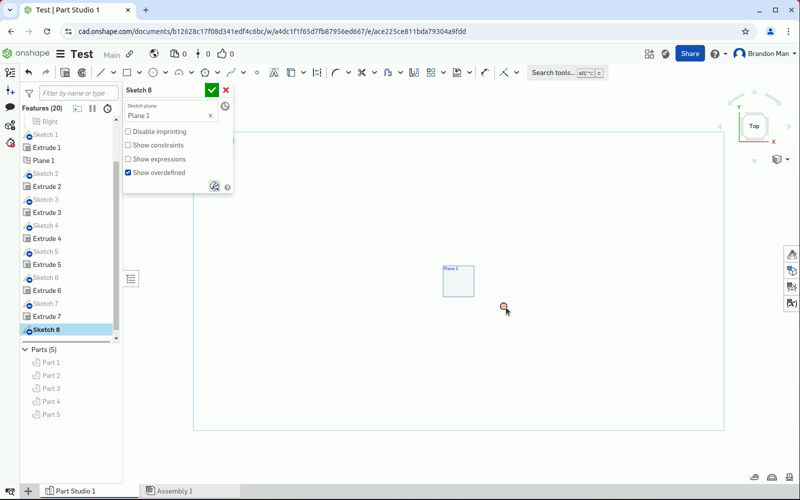
scroll(6)
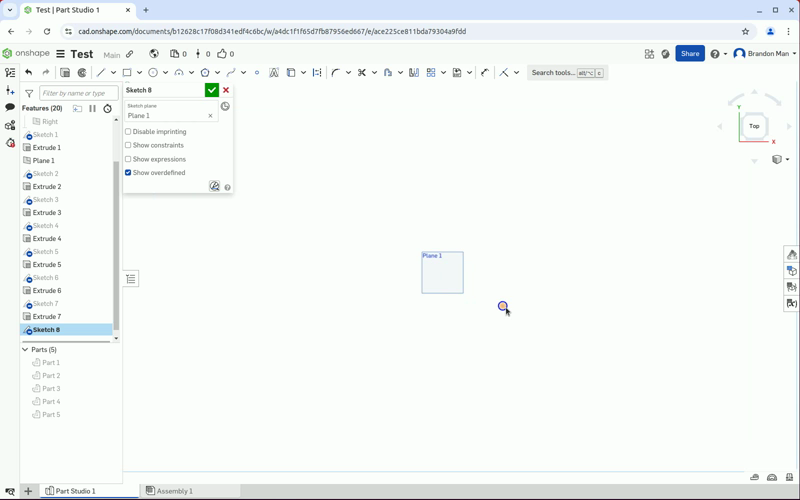
scroll(6)
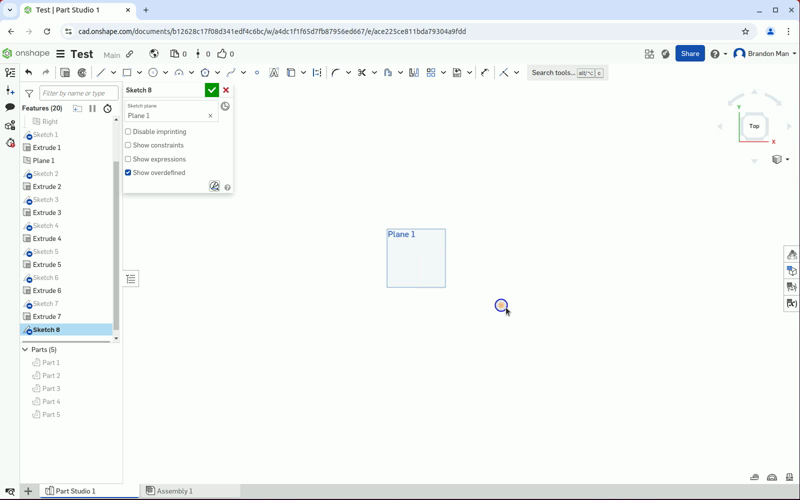
scroll(6)
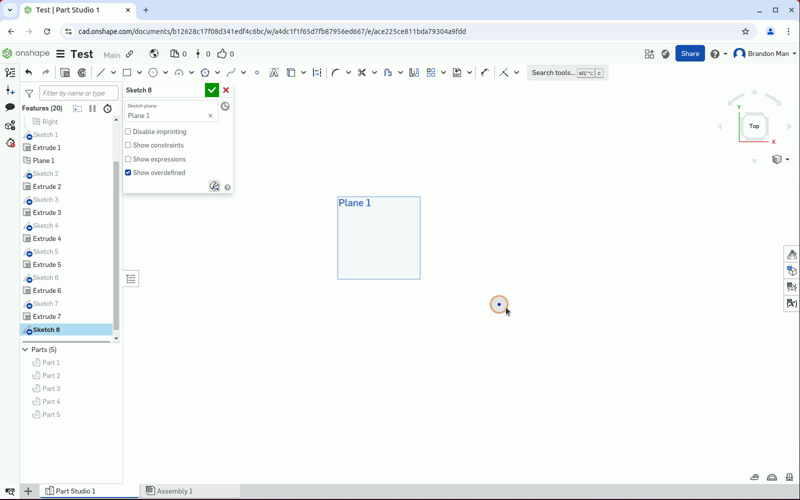
scroll(6)
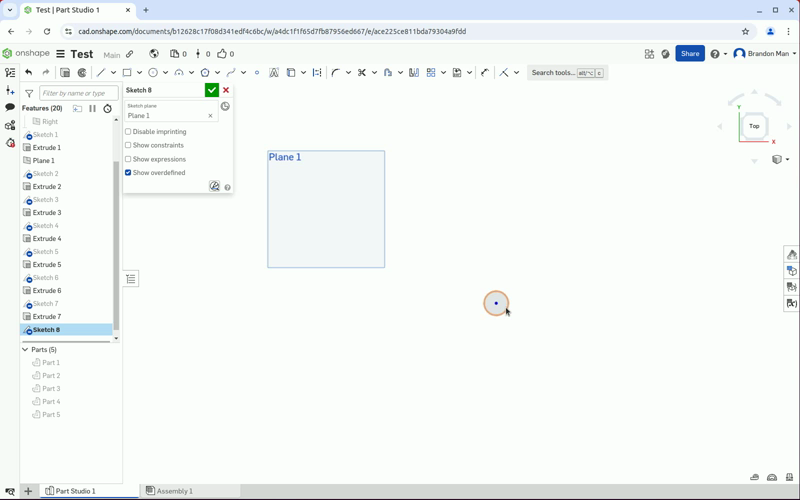
scroll(6)
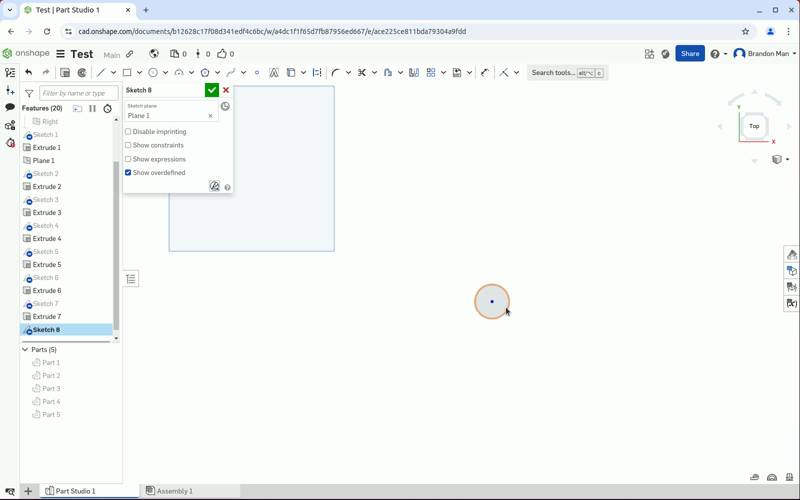
scroll(6)
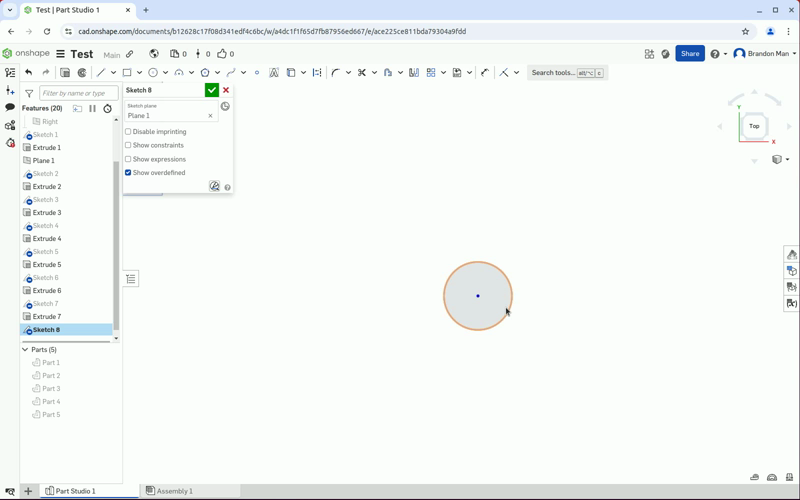
click(506, 307)
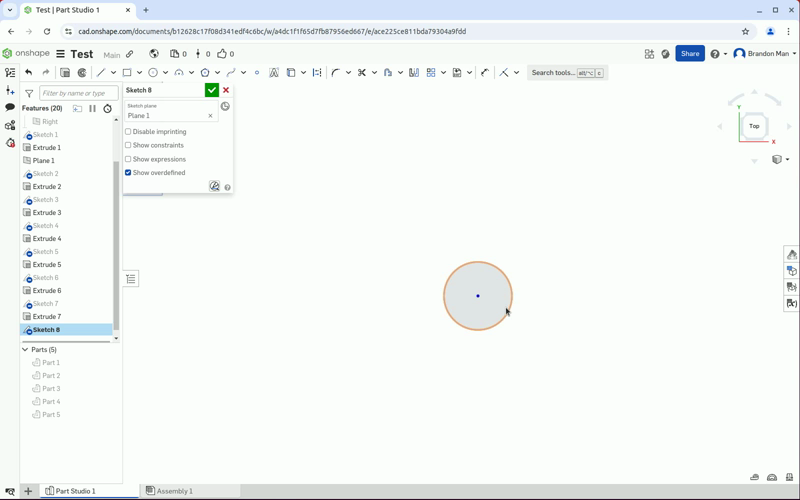
scroll(-6)
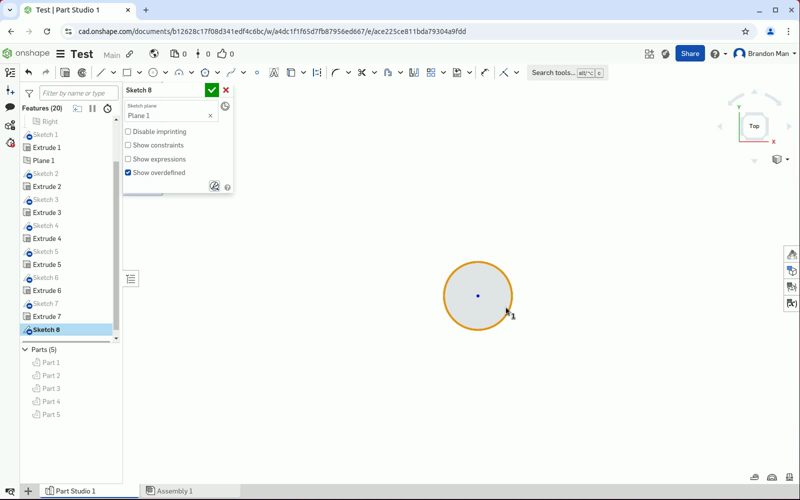
scroll(-6)
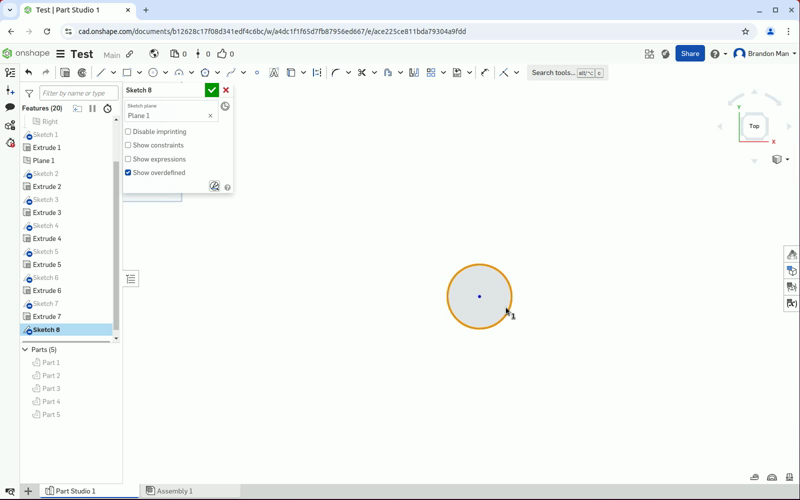
scroll(-6)
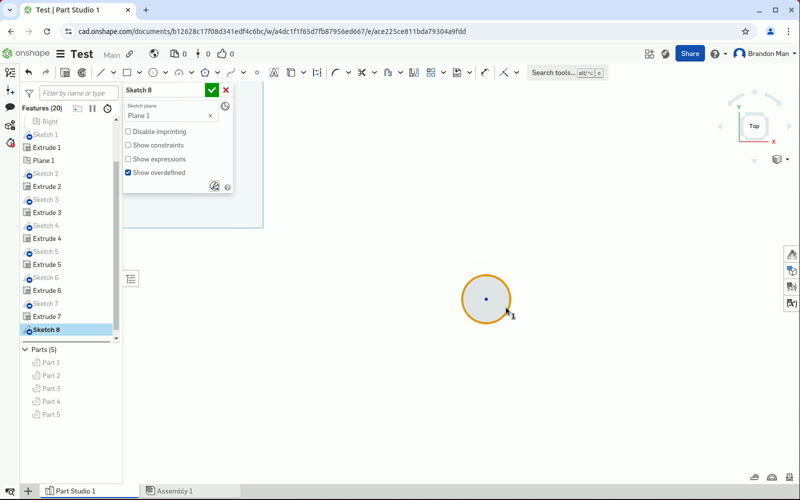
scroll(-6)
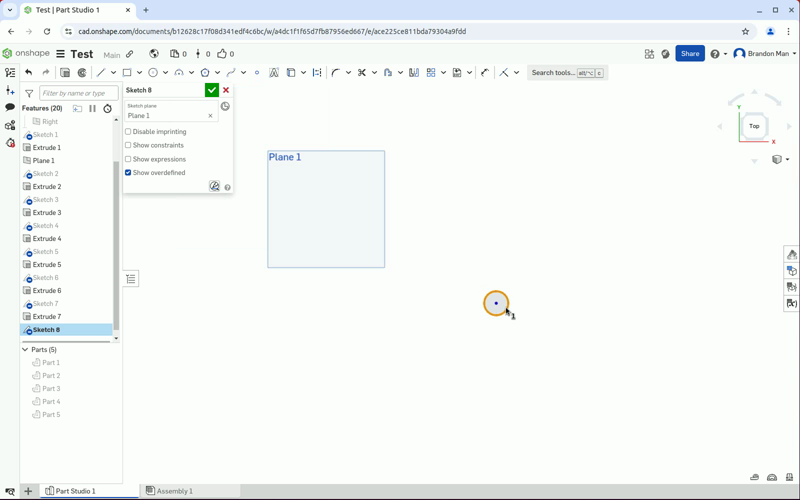
scroll(-6)
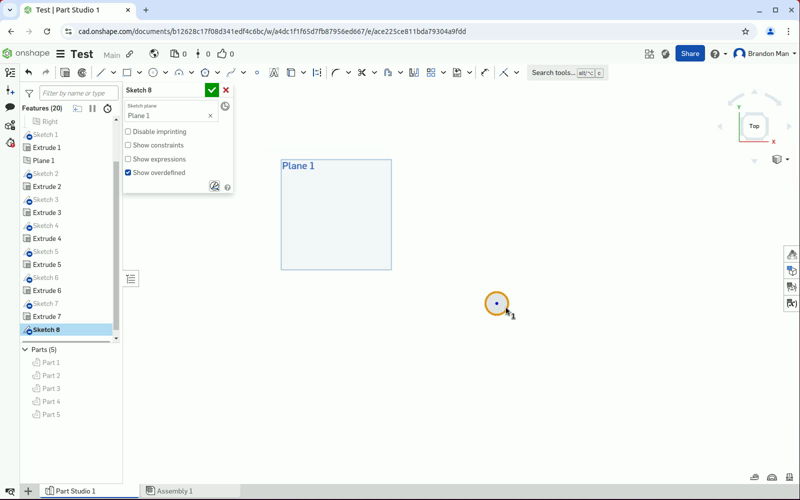
scroll(-6)
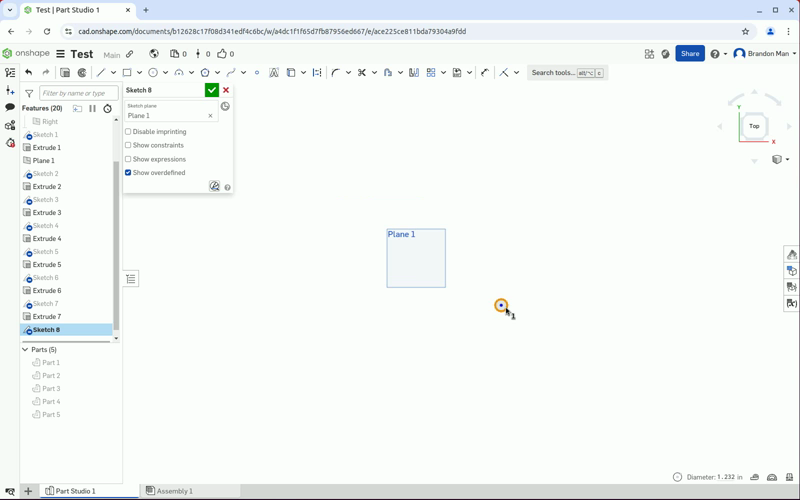
scroll(-6)
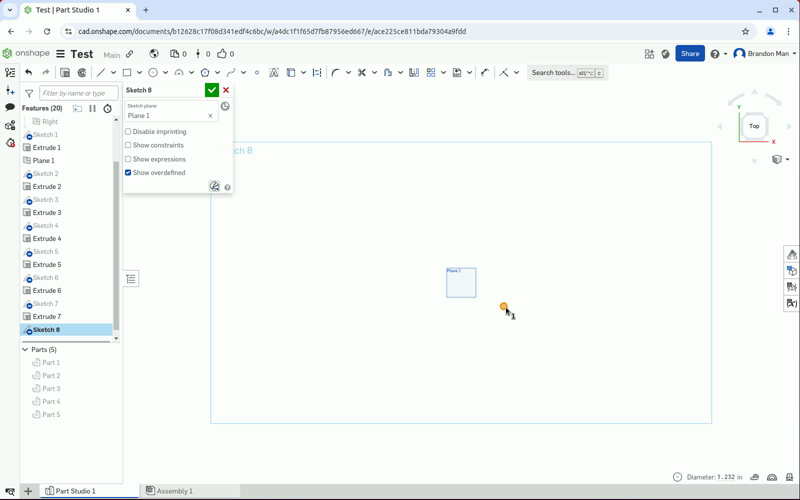
mouse_move(73, 352)
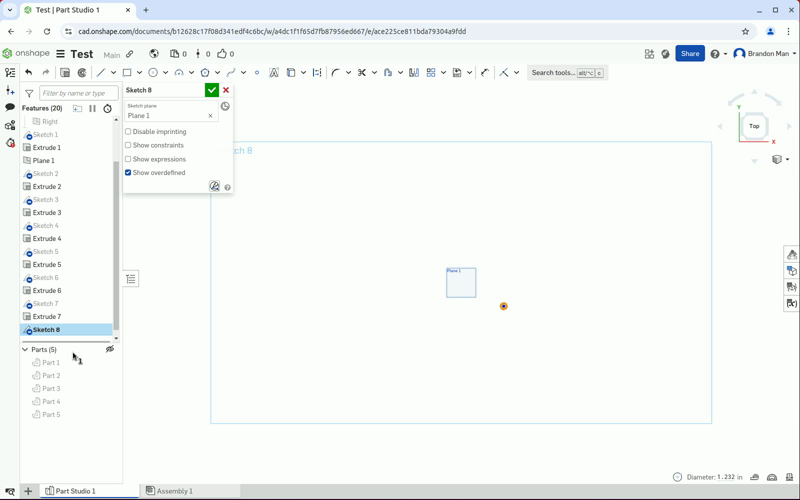
key(shift+y)
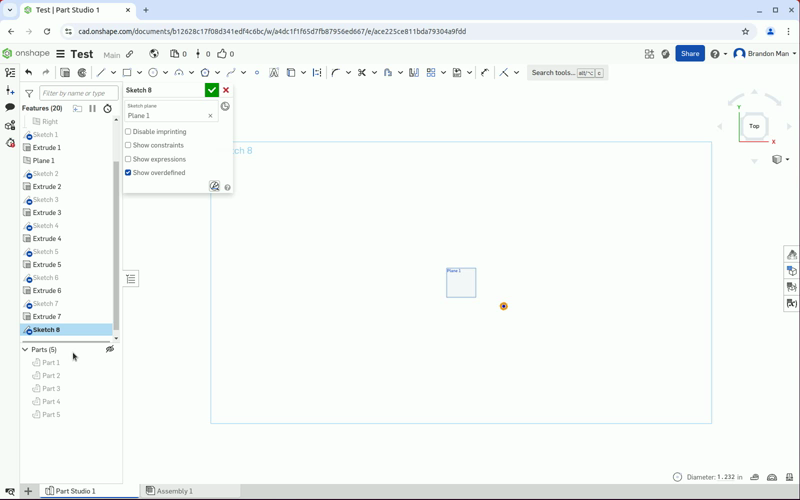
key(shift+e)
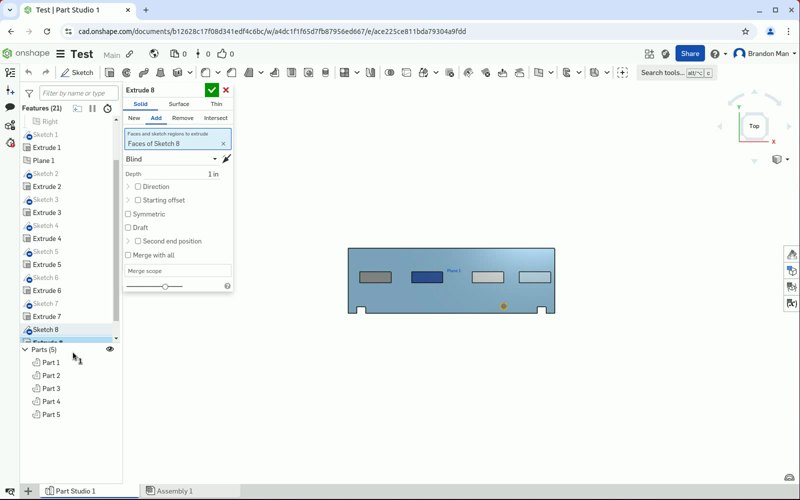
mouse_move(143, 106)
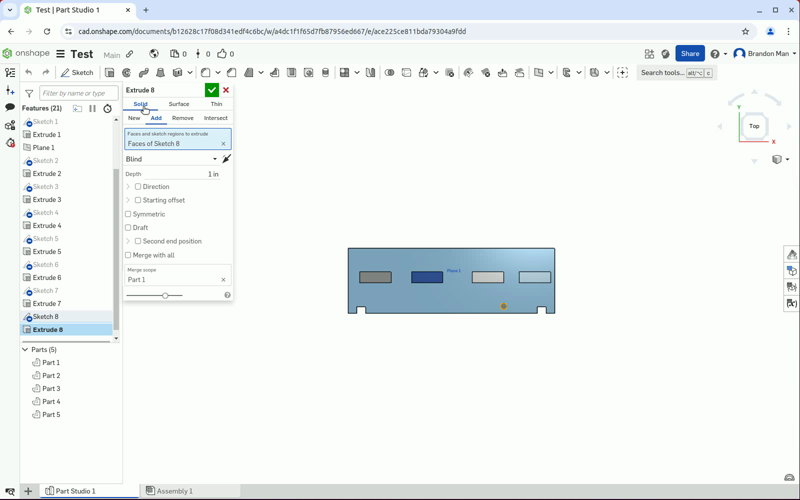
click(143, 106)
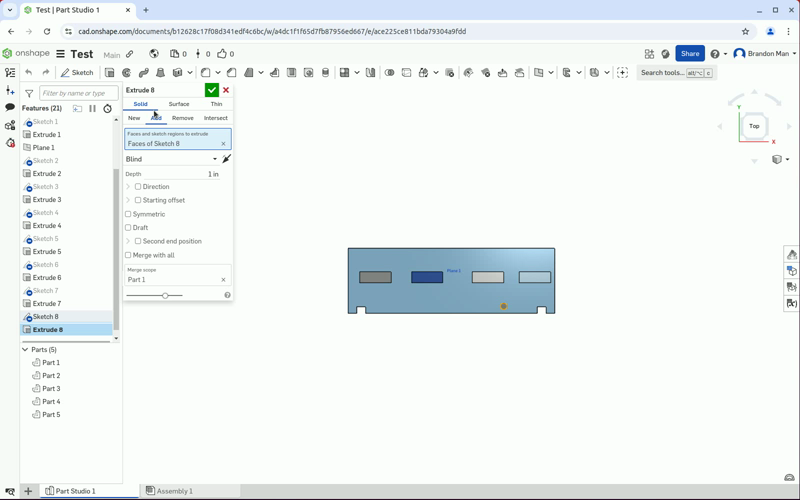
mouse_move(186, 120)
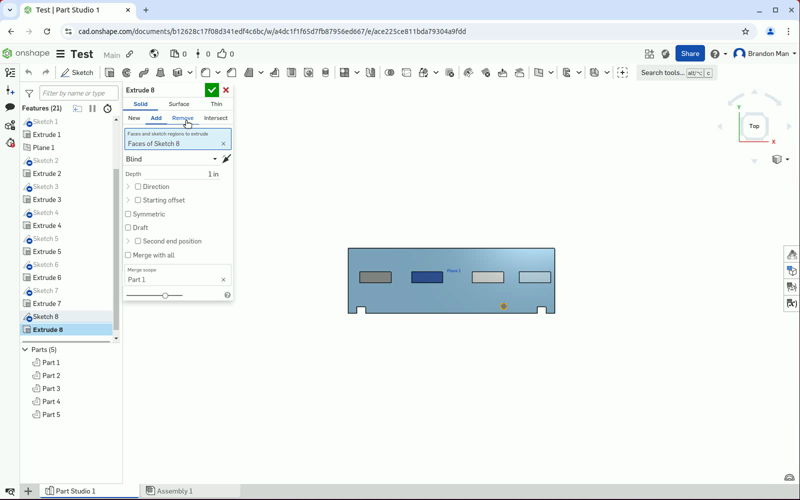
click(186, 120)
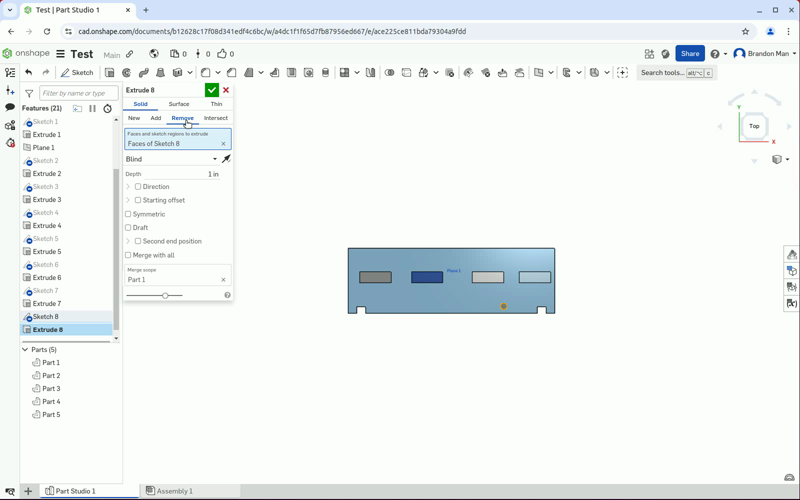
key(tab, 4)
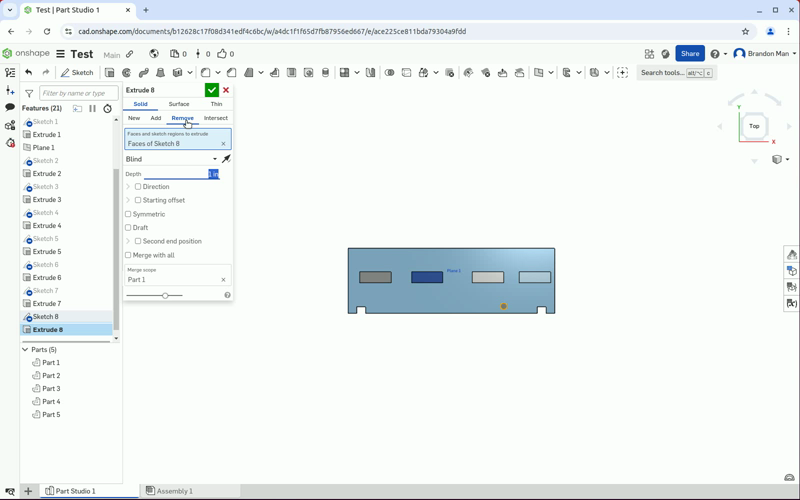
text(11.073)
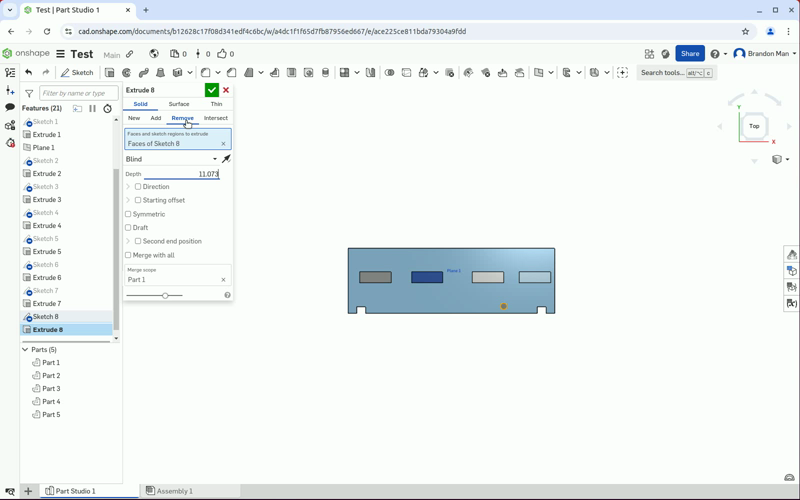
key(tab, 6)
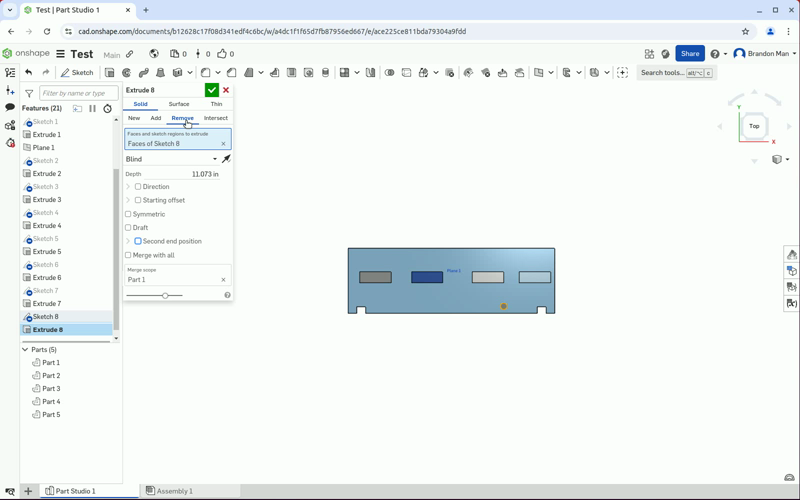
key(space)
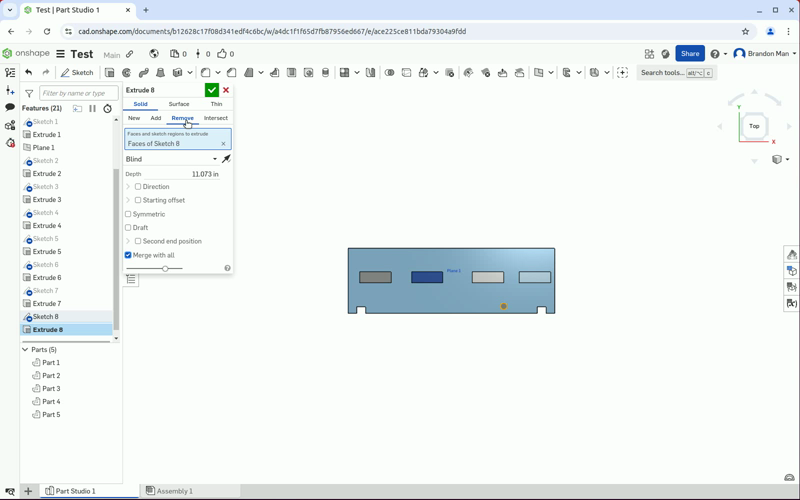
key(enter)
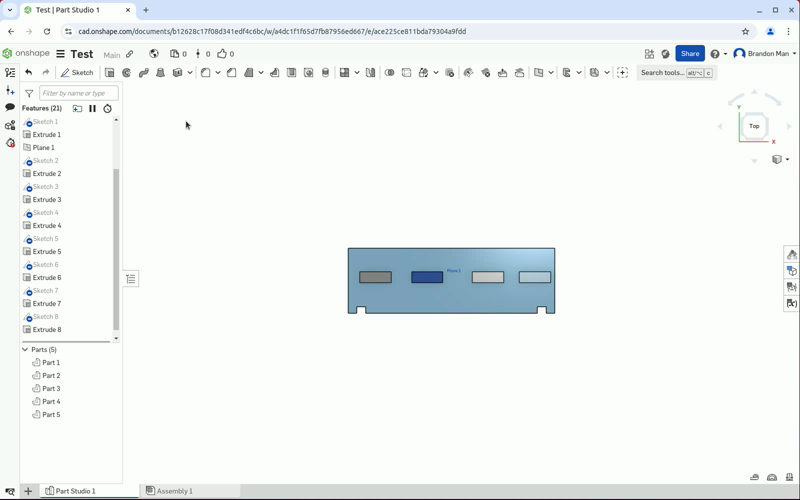
key(shift+h)
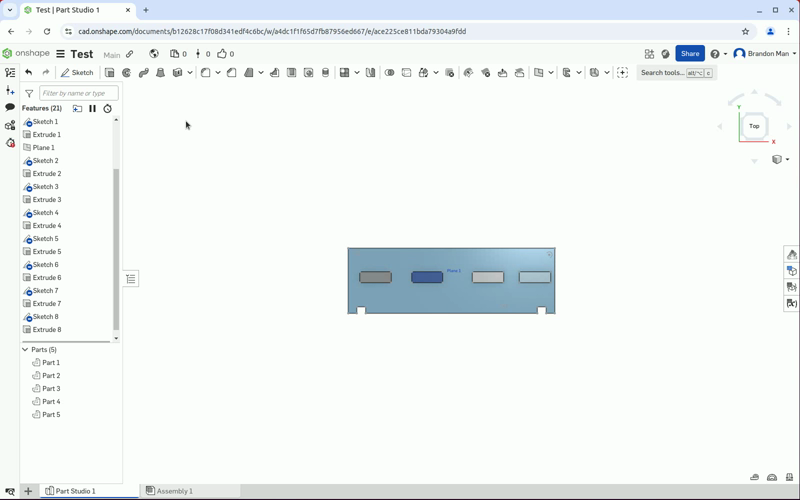
key(shift+h)
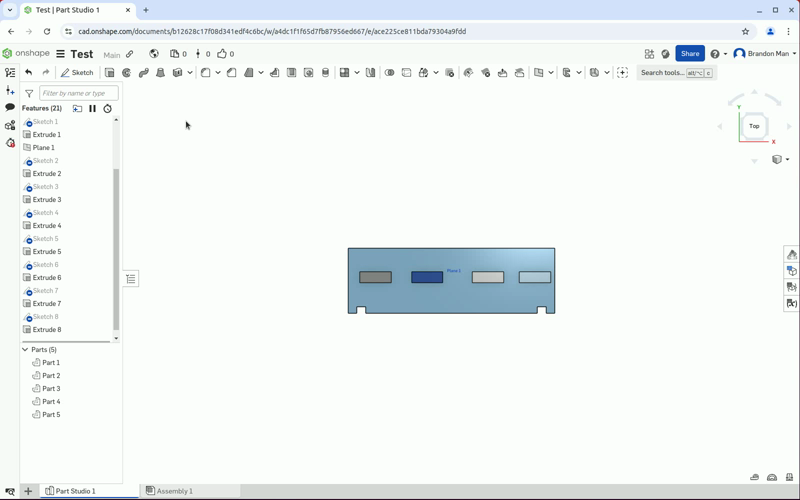
mouse_move(69, 124)
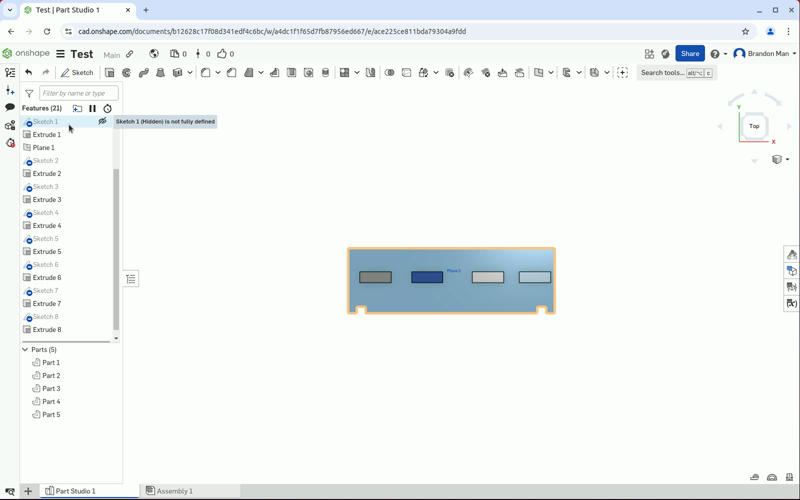
click(69, 124)
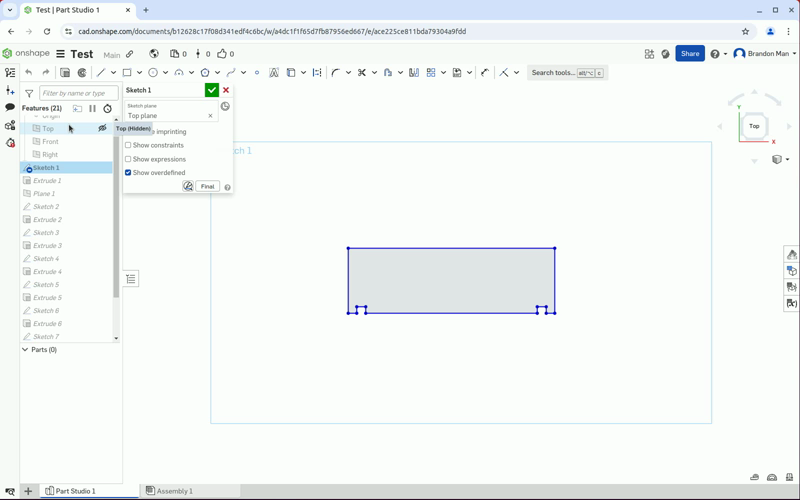
mouse_move(229, 92)
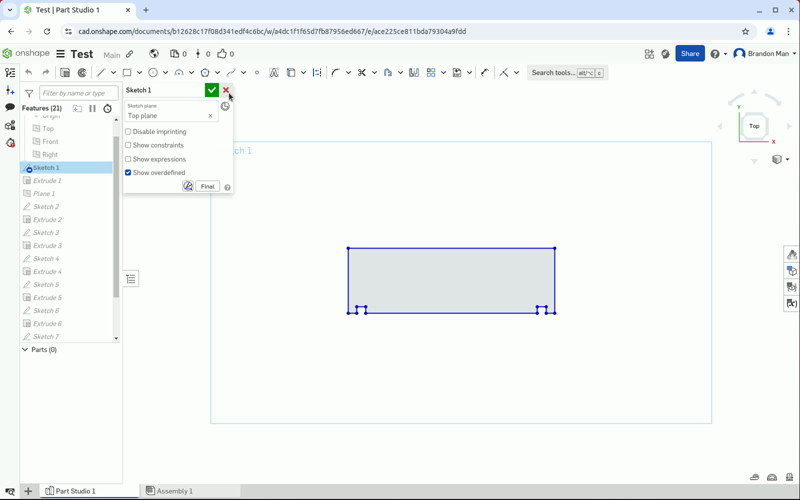
click(229, 92)
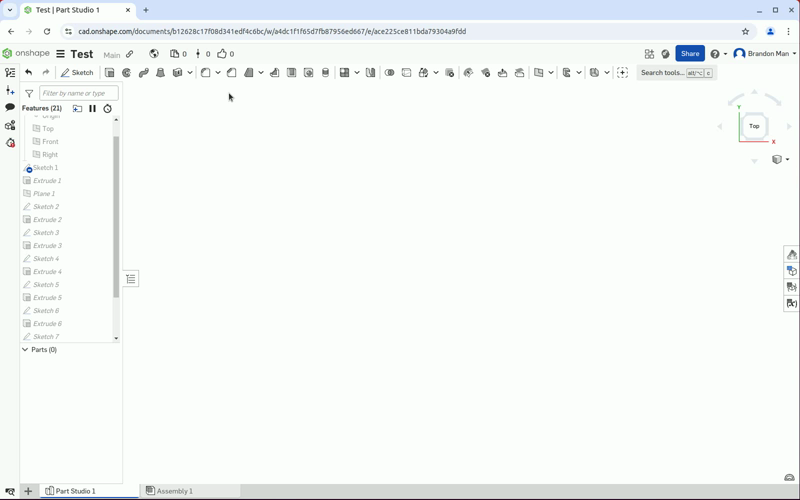
key(shift+s)
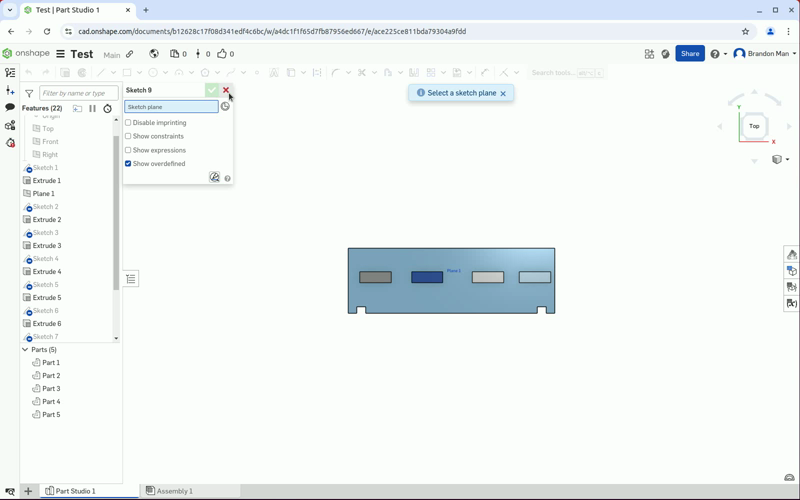
mouse_move(69, 137)
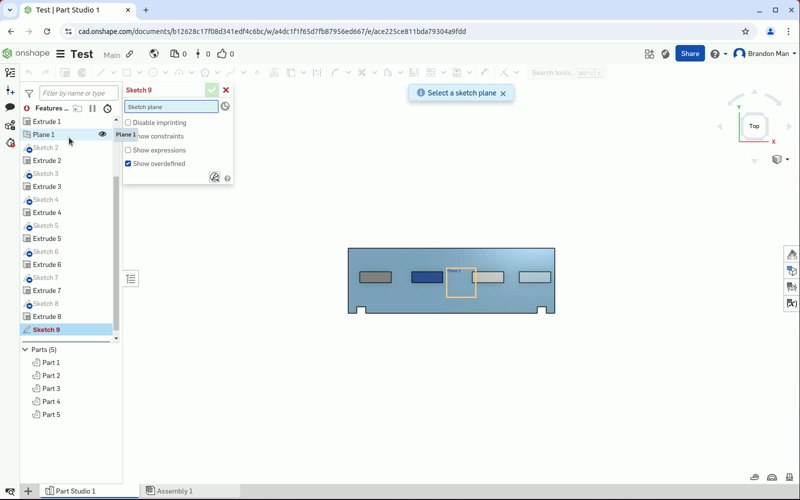
click(69, 137)
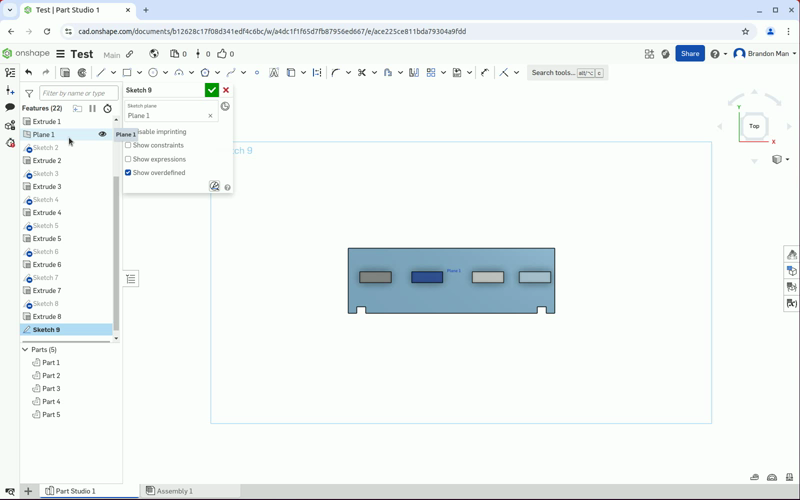
mouse_move(73, 352)
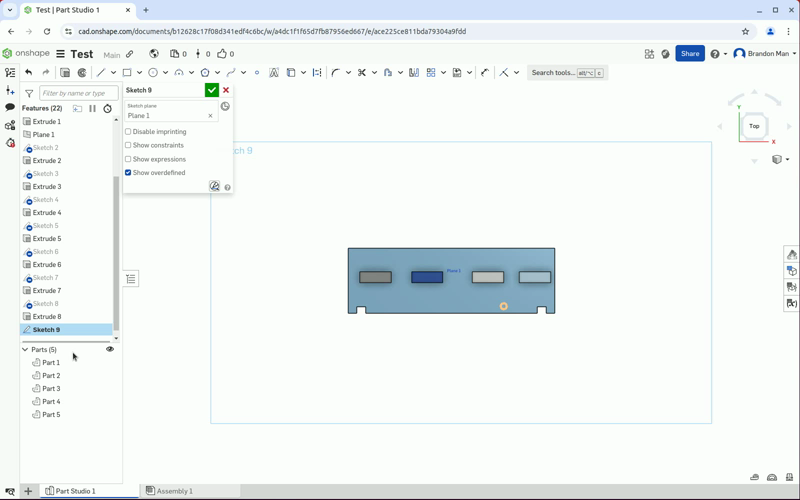
key(y)
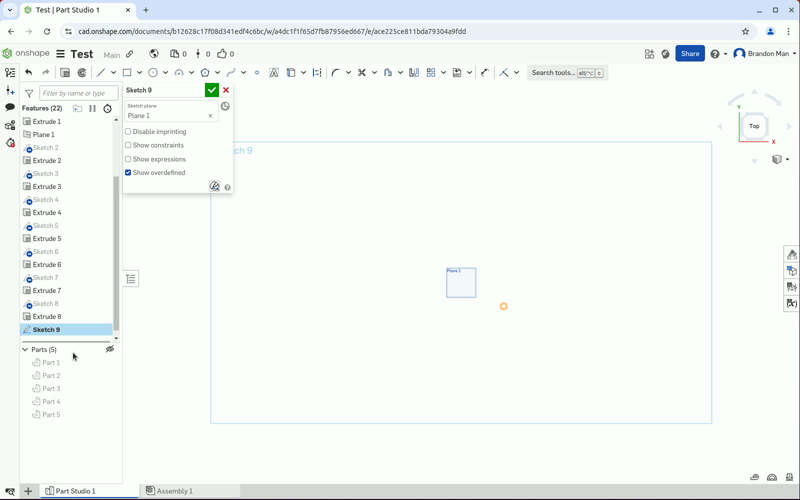
key(c)
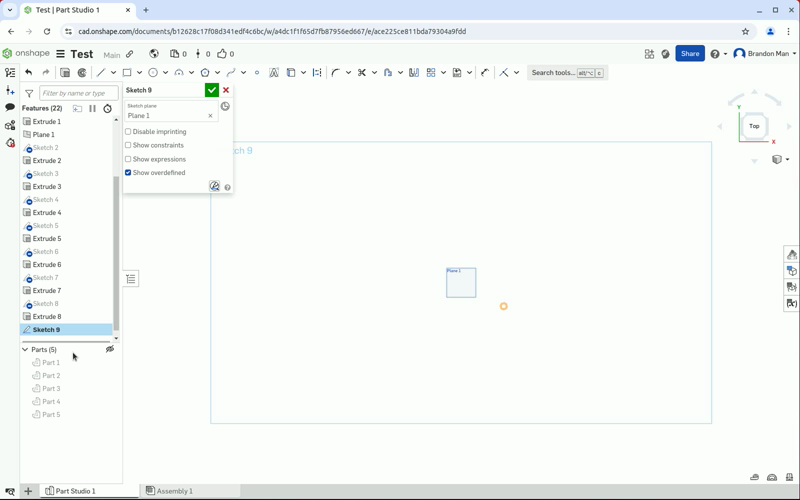
key_down(shift)
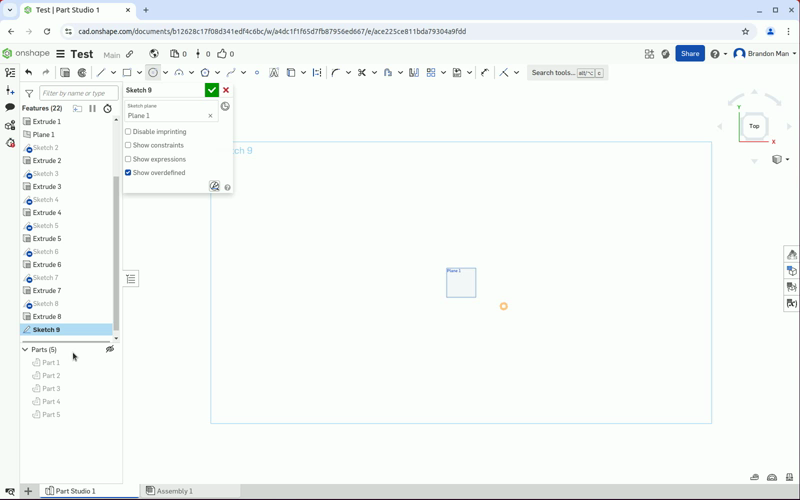
mouse_move(395, 306)
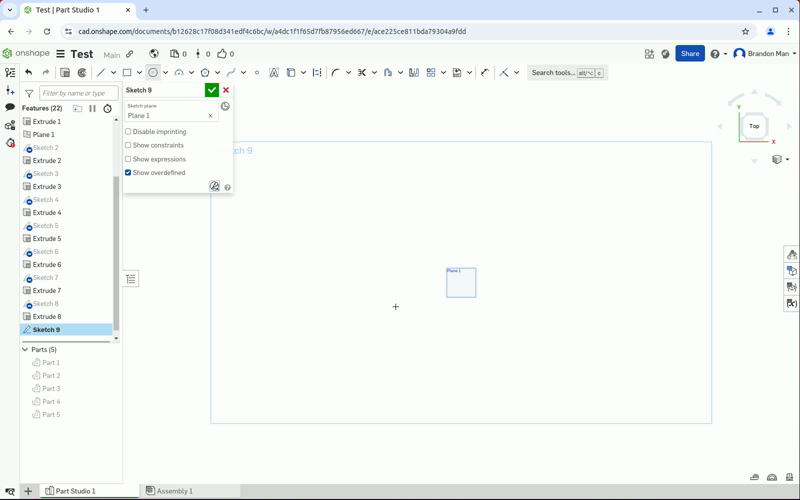
click(395, 306)
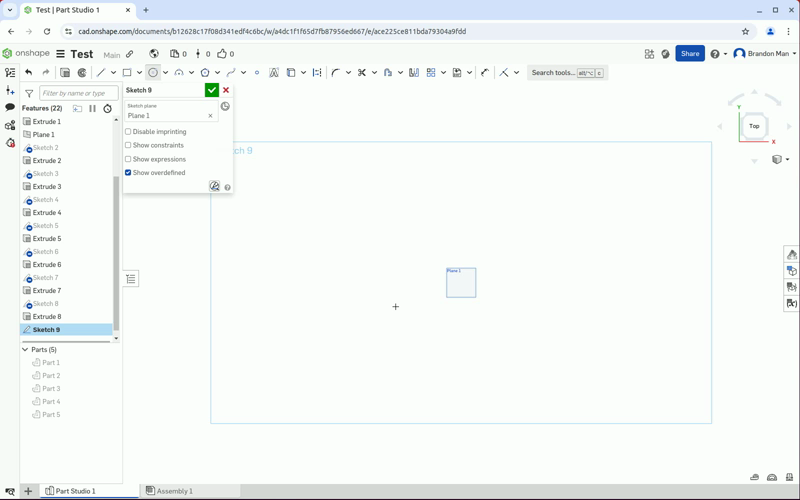
key_up(shift)
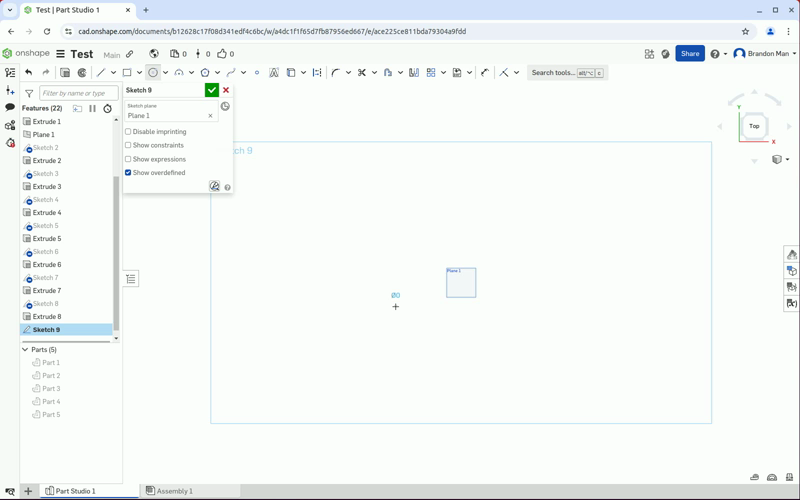
mouse_move(398, 306)
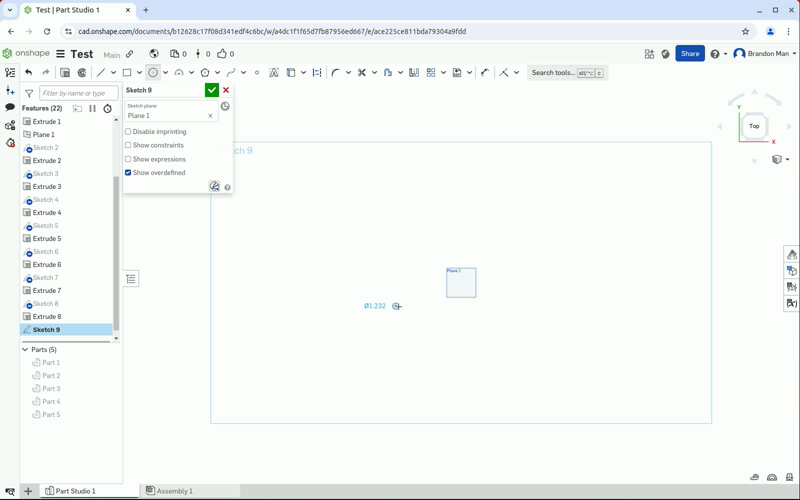
click(398, 306)
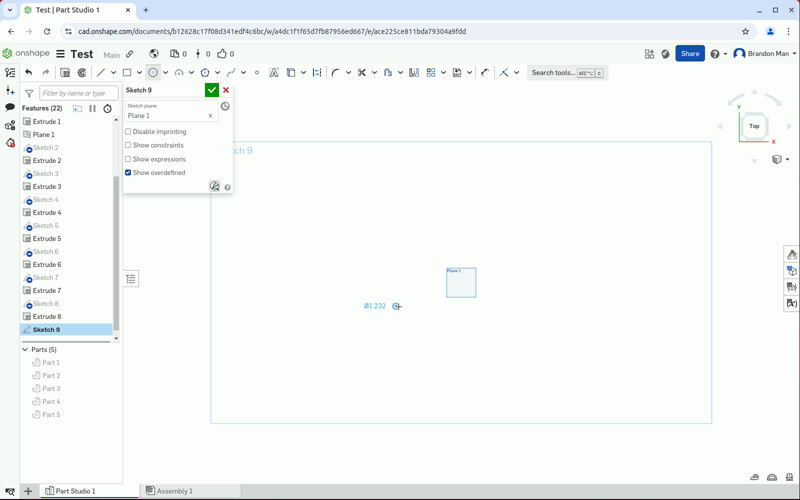
key(esc)
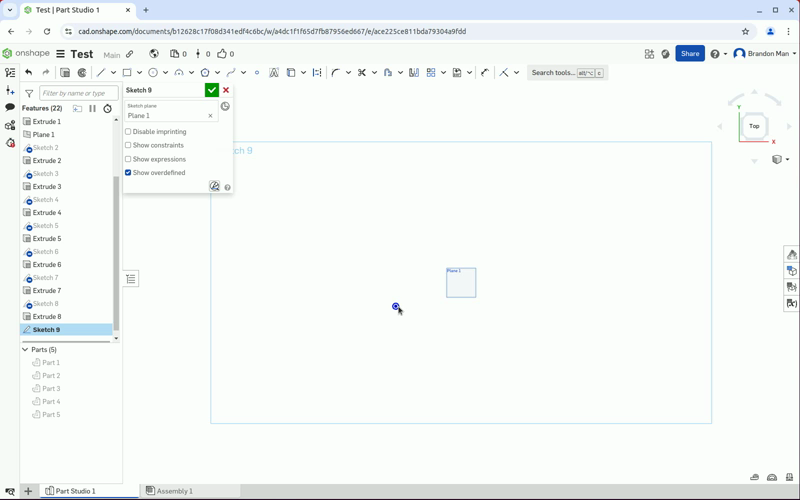
mouse_move(394, 306)
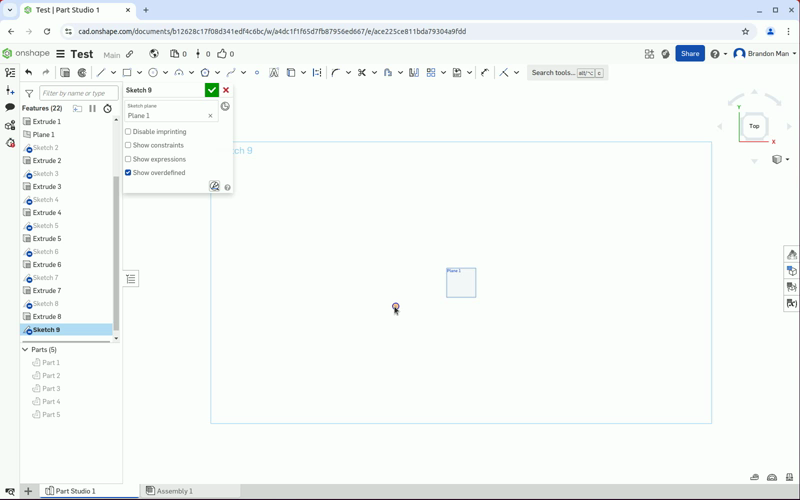
scroll(6)
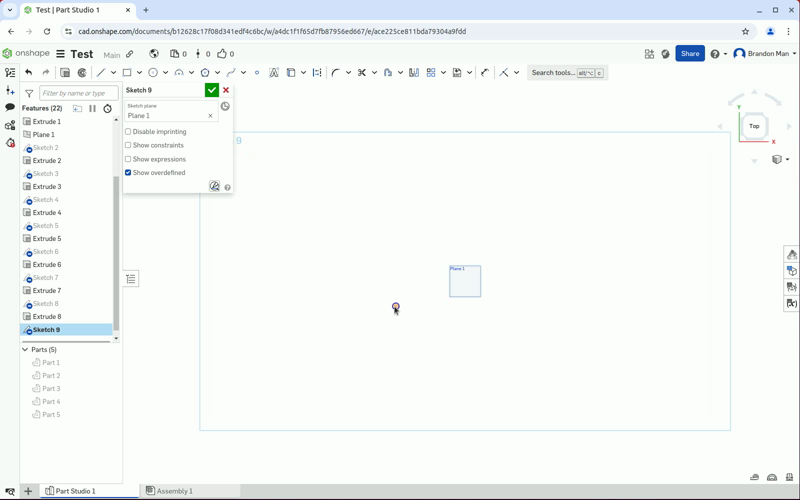
scroll(6)
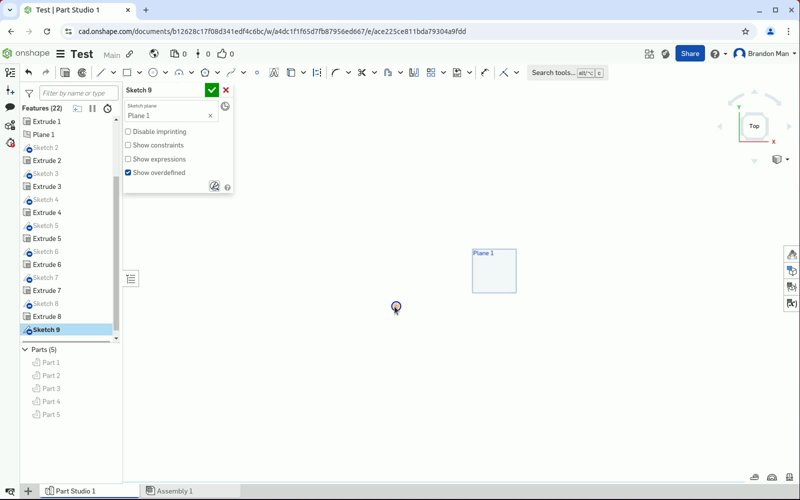
scroll(6)
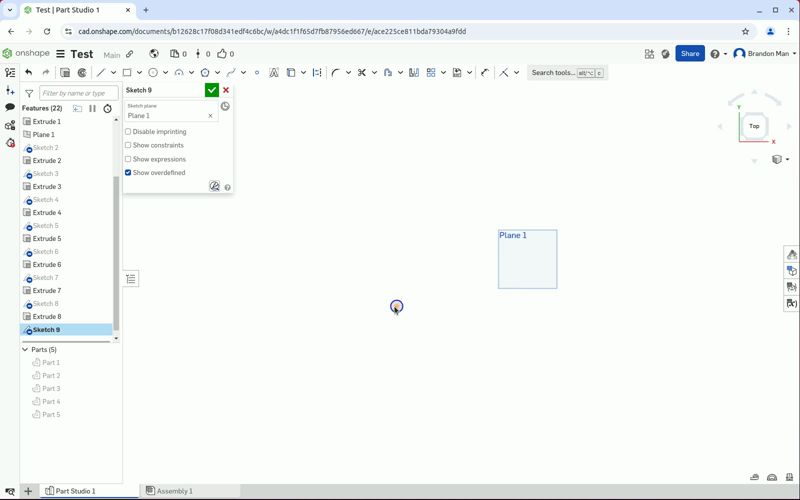
scroll(6)
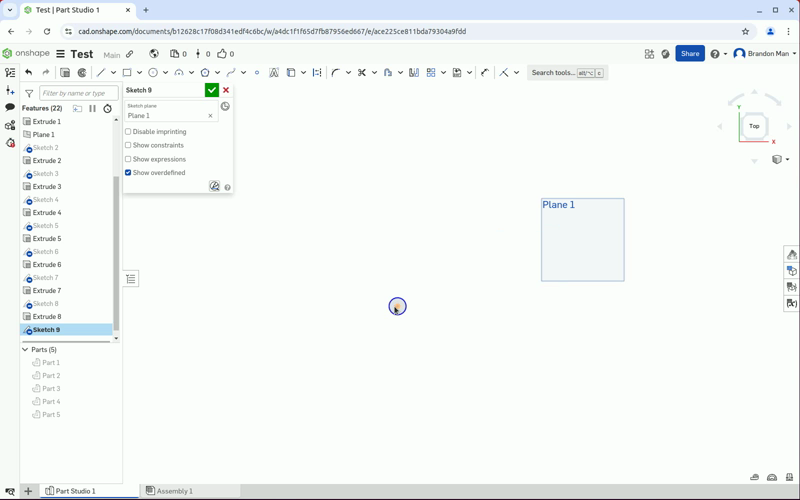
scroll(6)
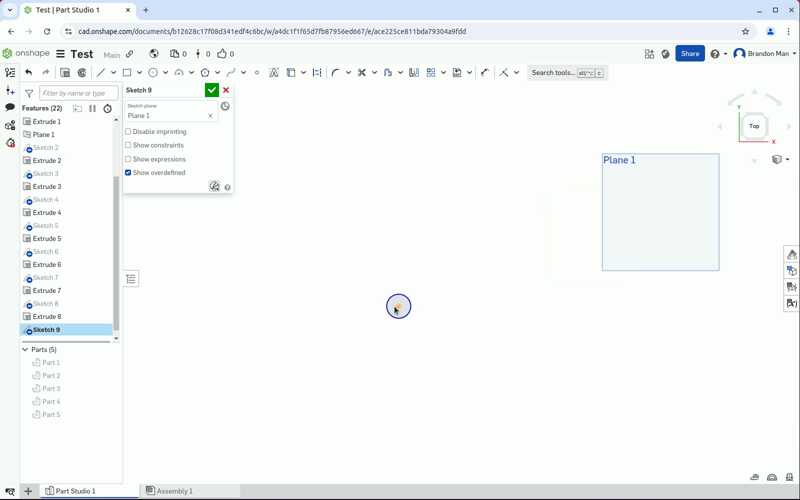
scroll(6)
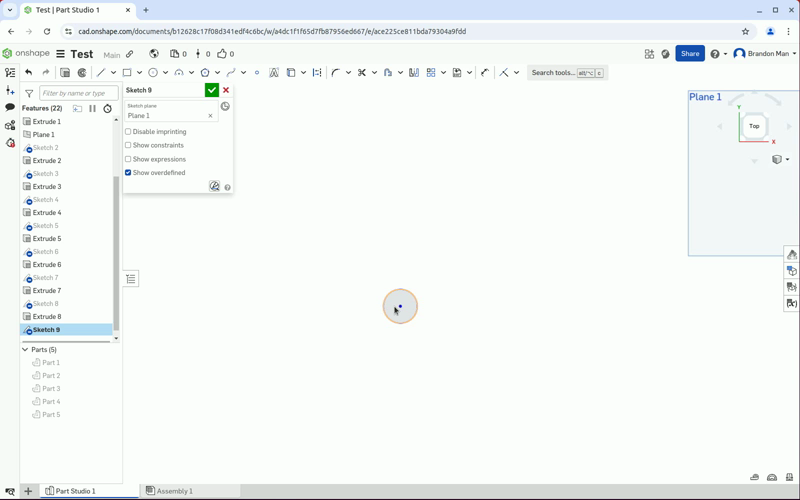
scroll(6)
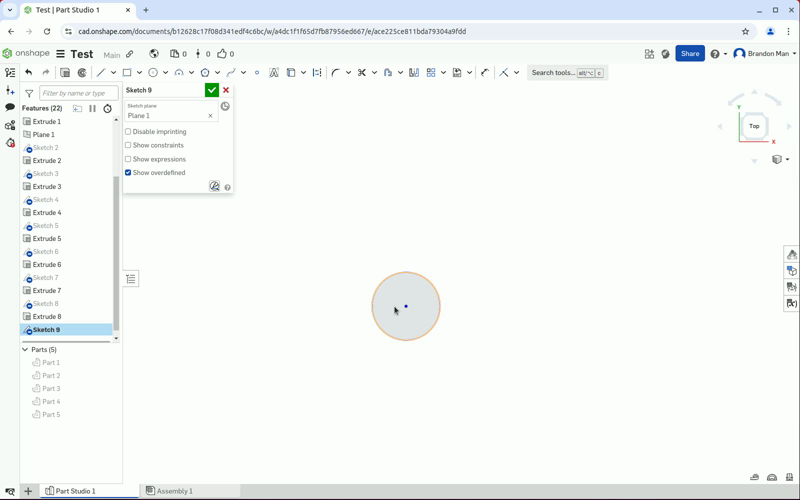
click(394, 306)
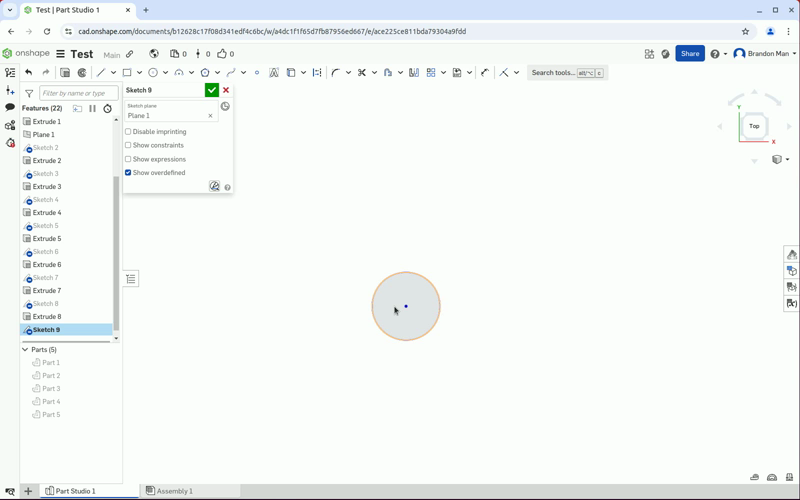
scroll(-6)
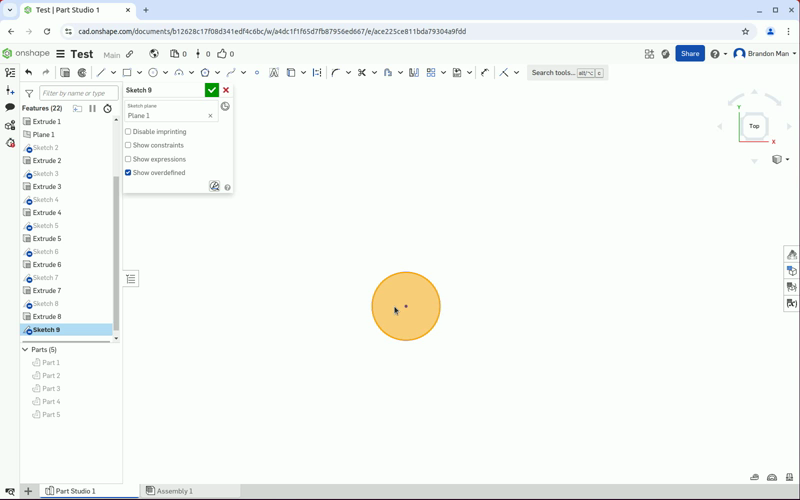
scroll(-6)
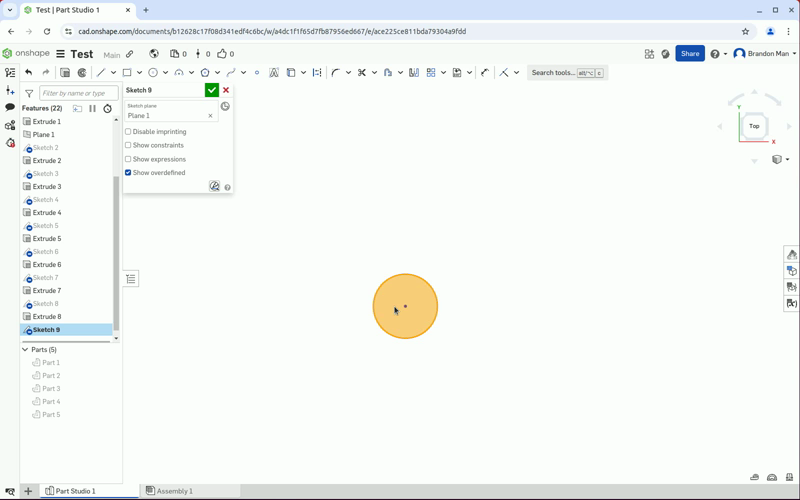
scroll(-6)
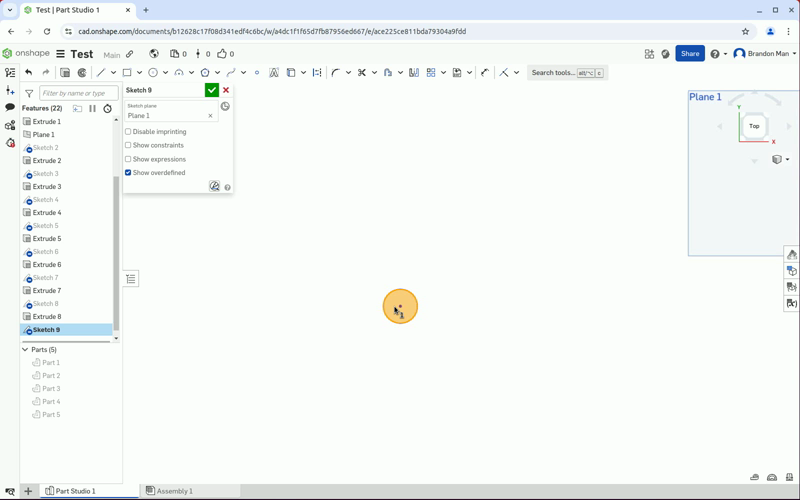
scroll(-6)
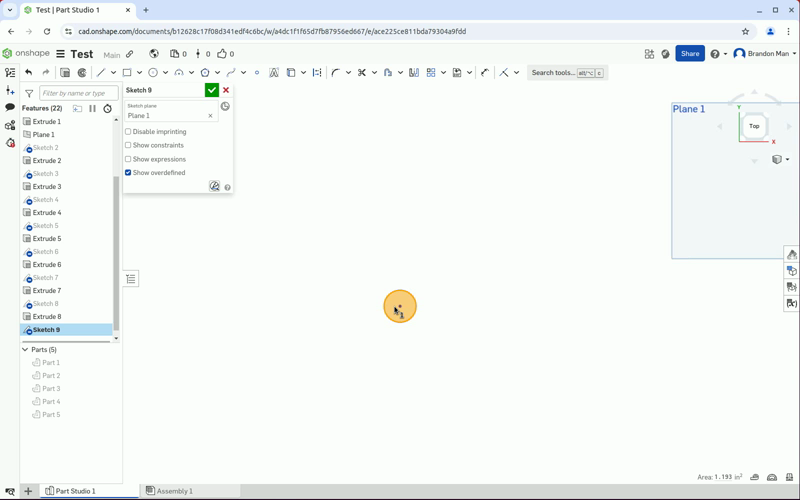
scroll(-6)
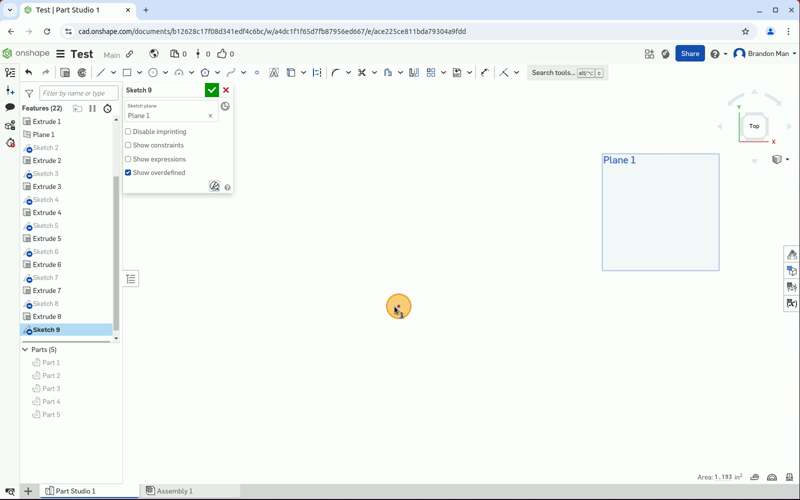
scroll(-6)
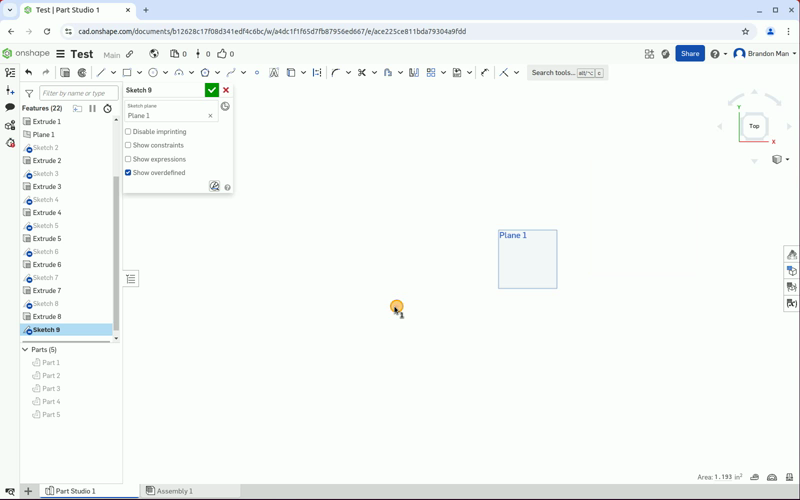
scroll(-6)
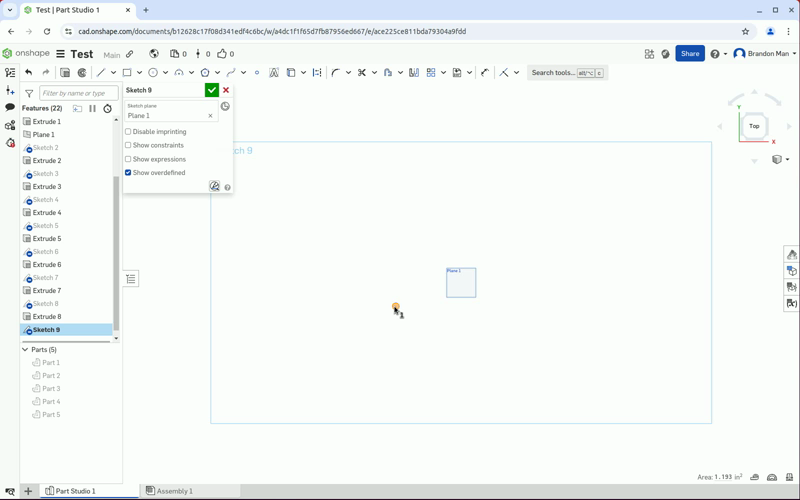
mouse_move(73, 352)
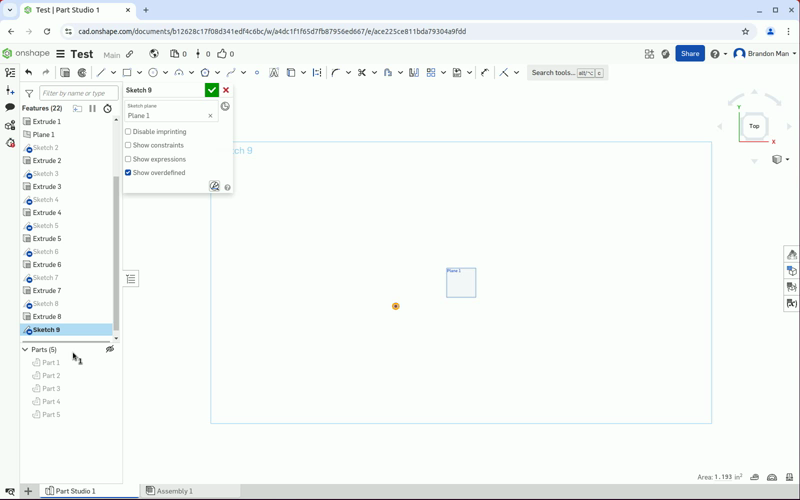
key(shift+y)
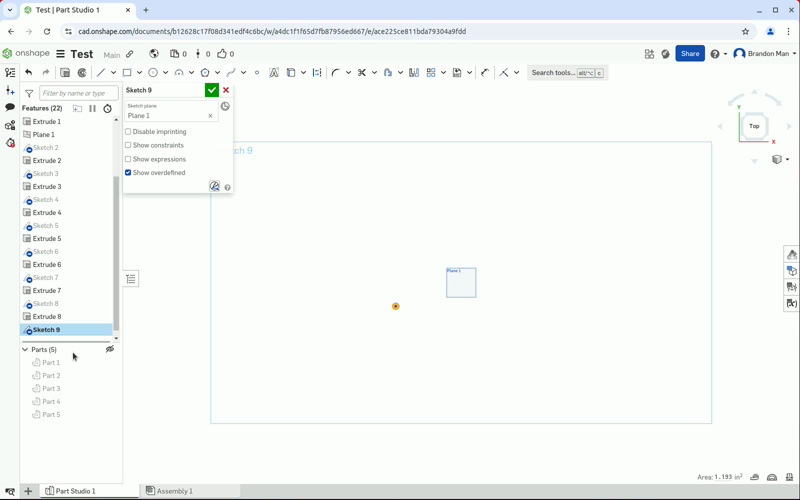
key(shift+e)
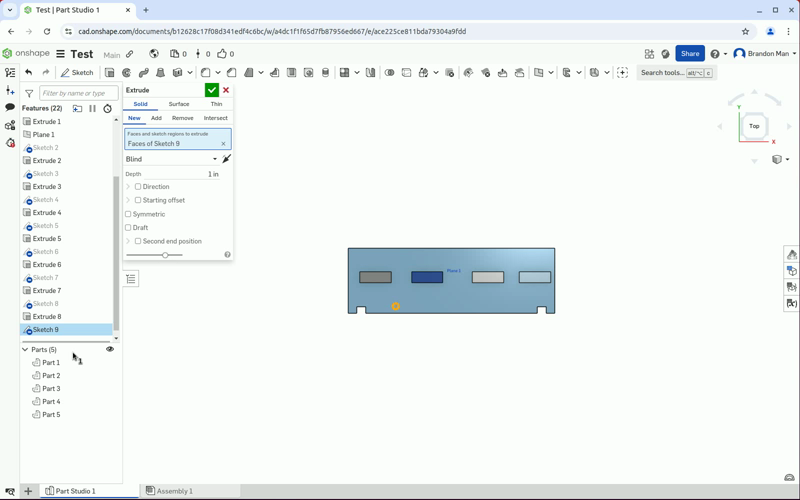
mouse_move(143, 106)
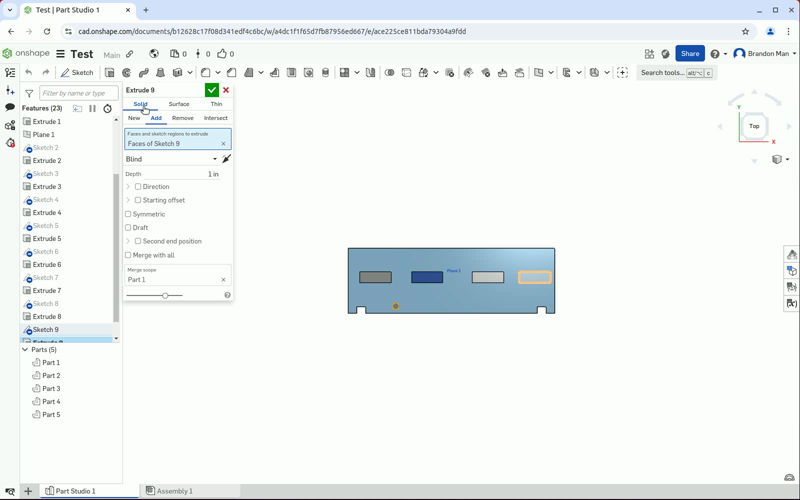
click(143, 106)
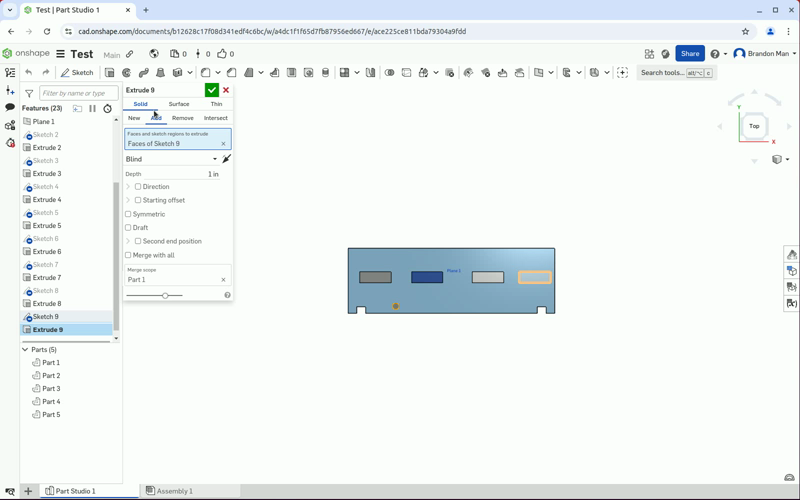
mouse_move(186, 120)
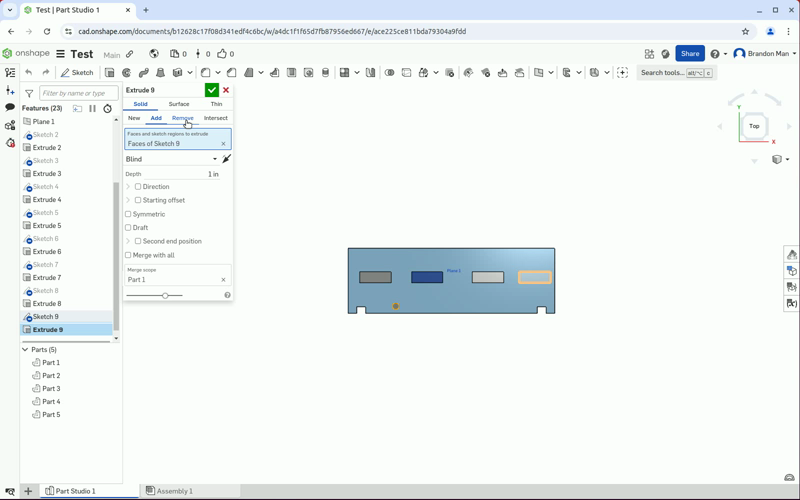
click(186, 120)
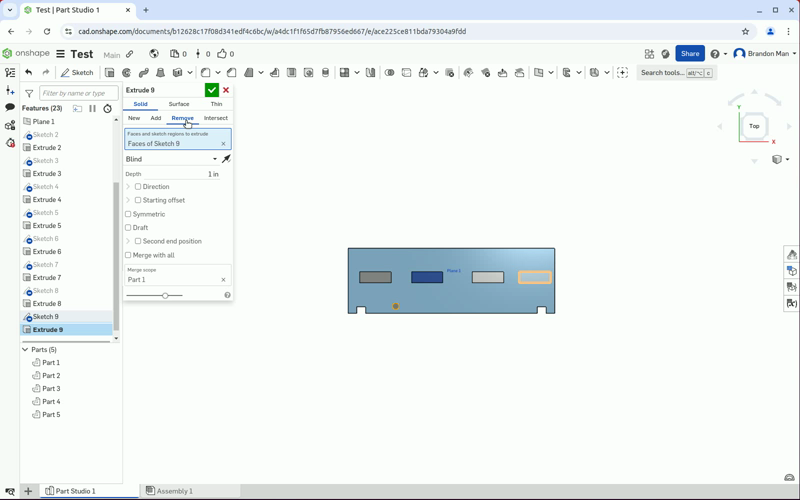
key(tab, 4)
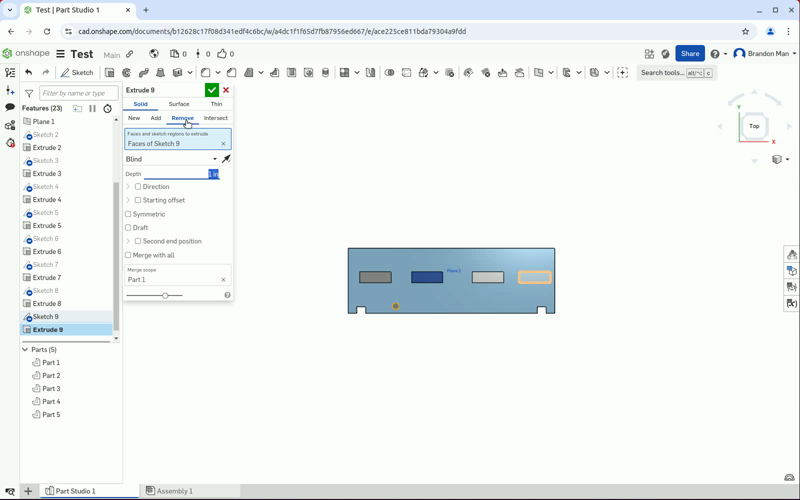
text(11.073)
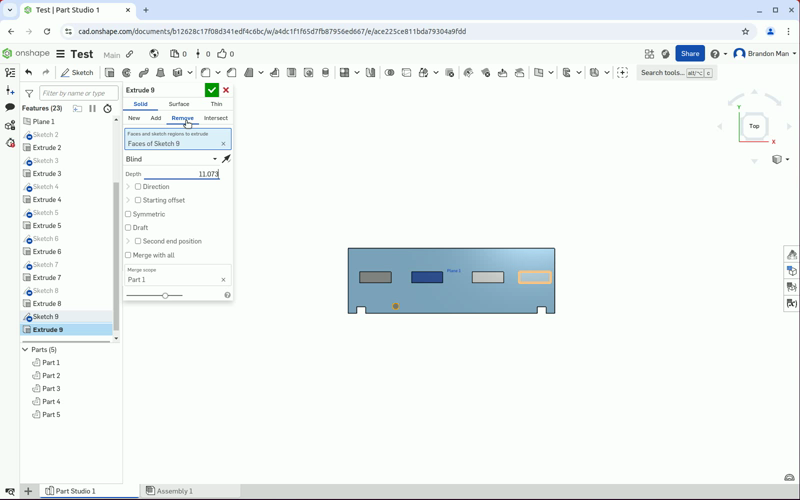
key(tab, 6)
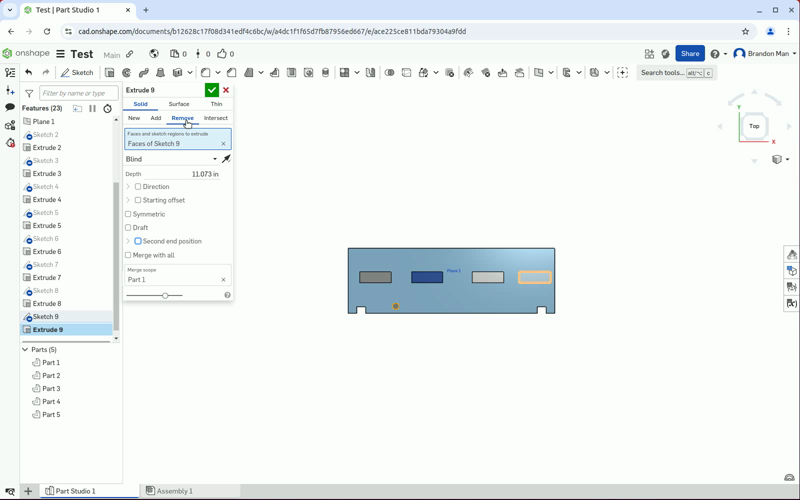
key(space)
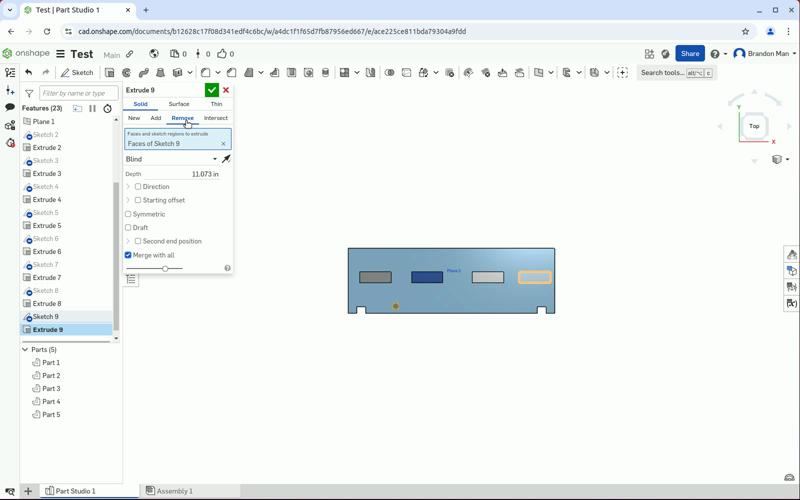
key(enter)
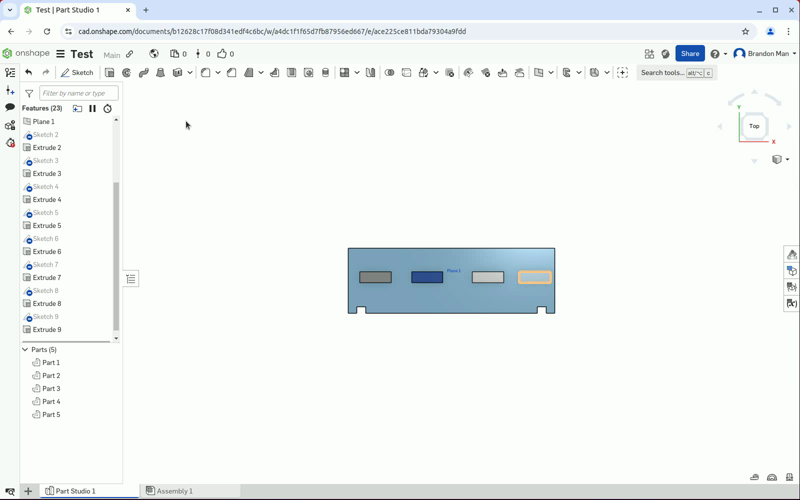
key(shift+h)
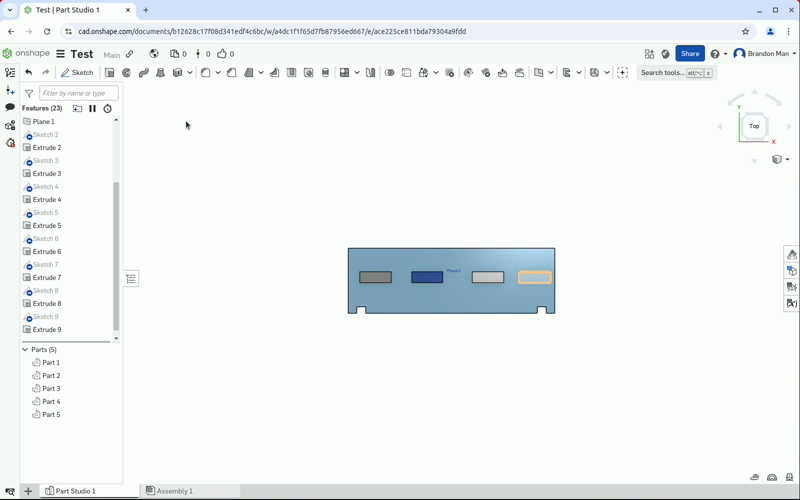
key(shift+h)
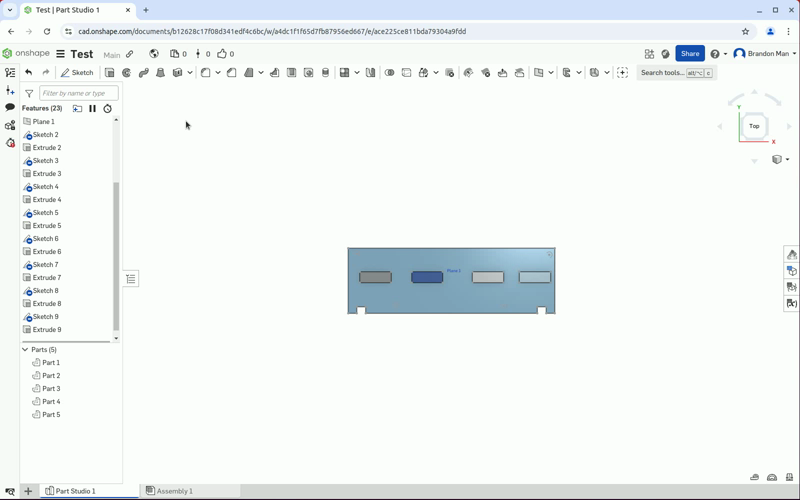
key(shift+7)
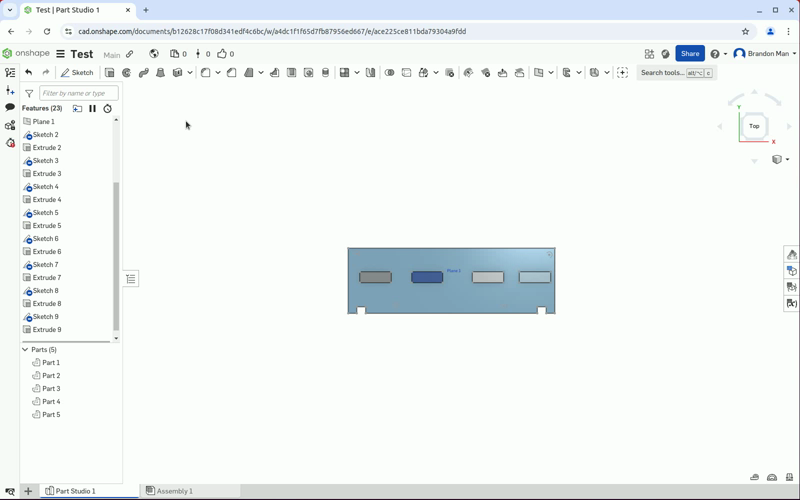
key(up, 3)
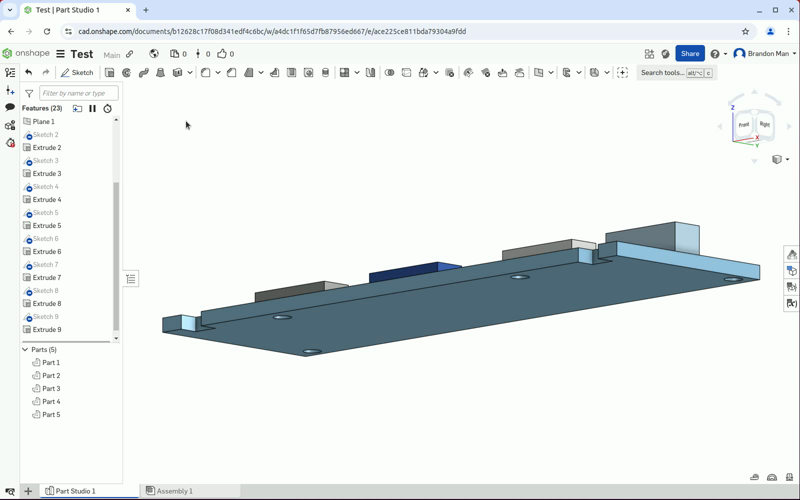
key(left, 3)
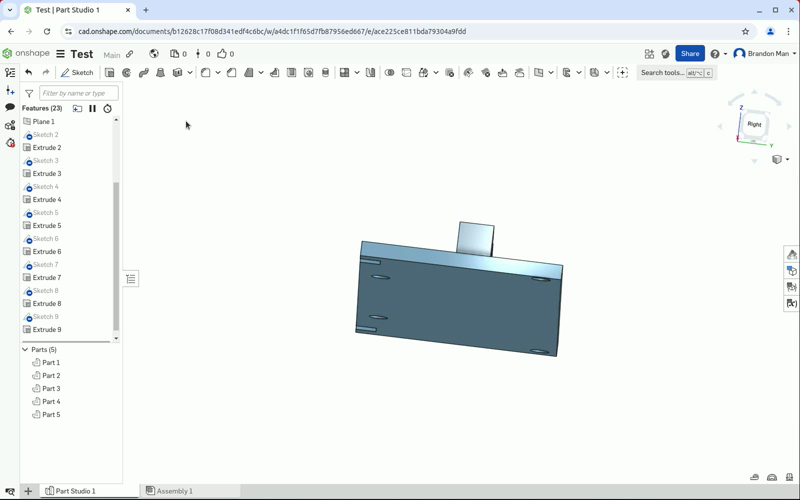
key(right, 3)
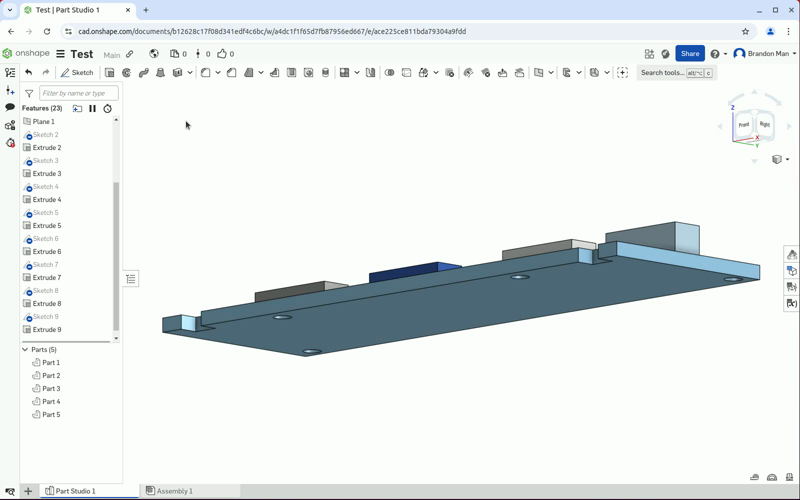
key(down, 3)
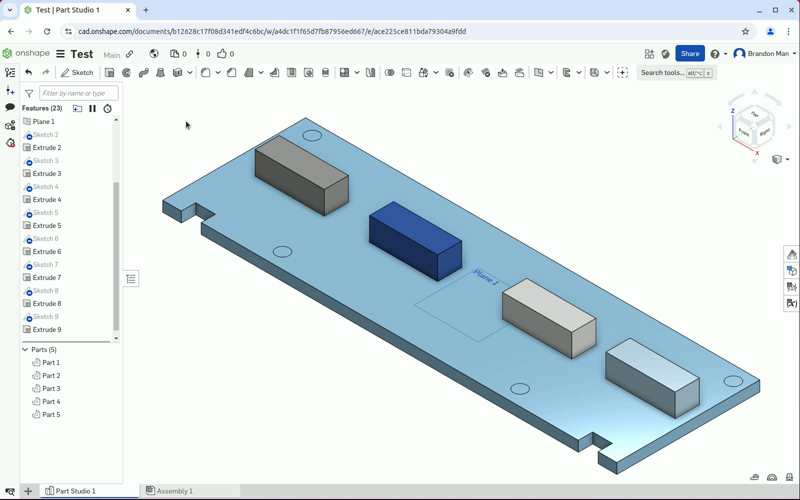
mouse_move(69, 98)
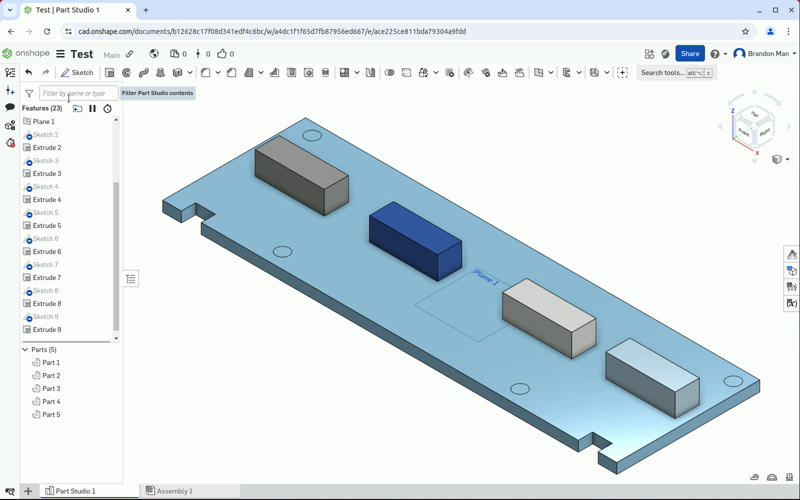
click(69, 98)